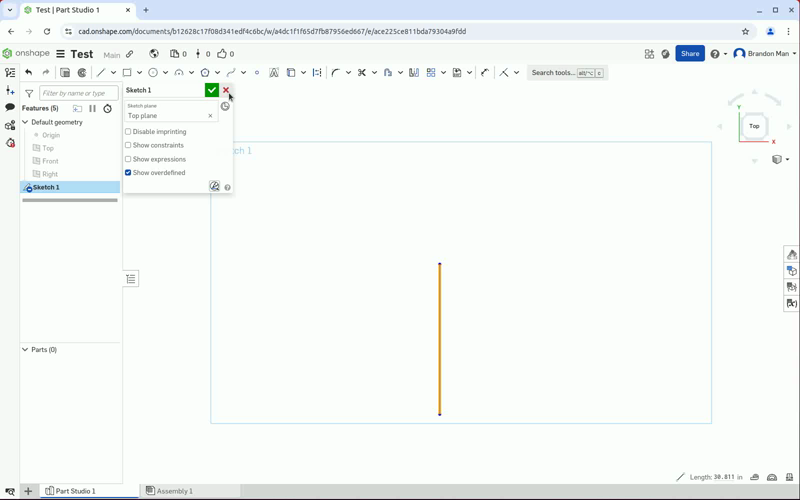
key(shift+h)
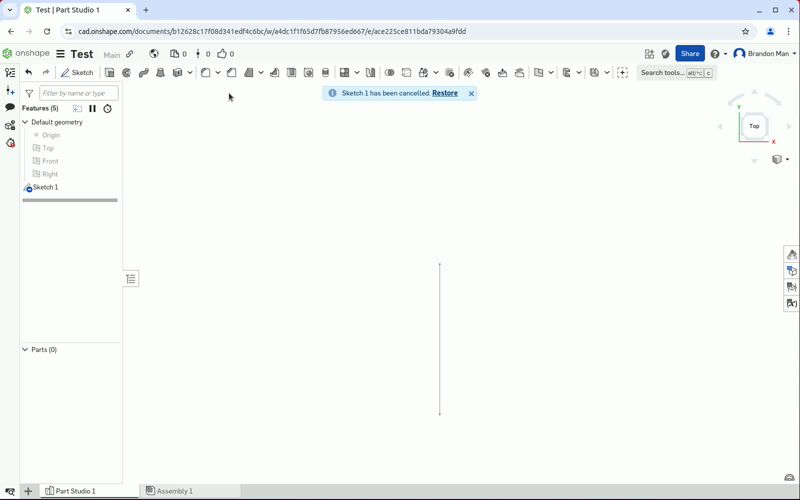
key(shift+s)
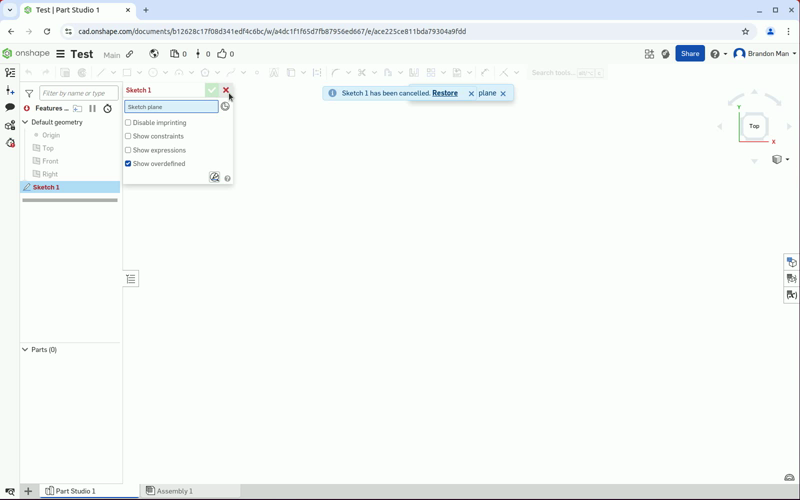
mouse_move(73, 150)
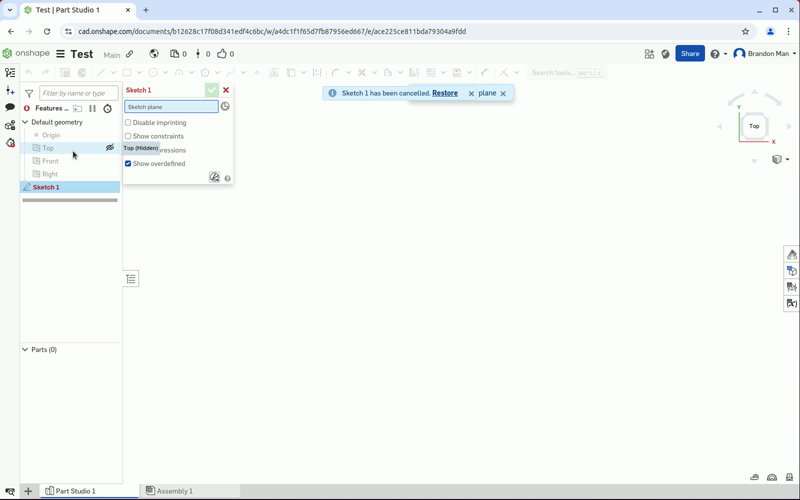
click(73, 150)
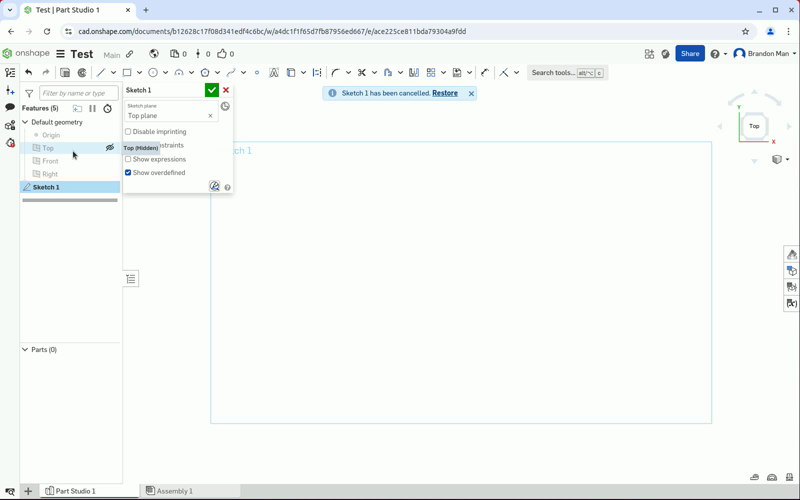
mouse_move(73, 352)
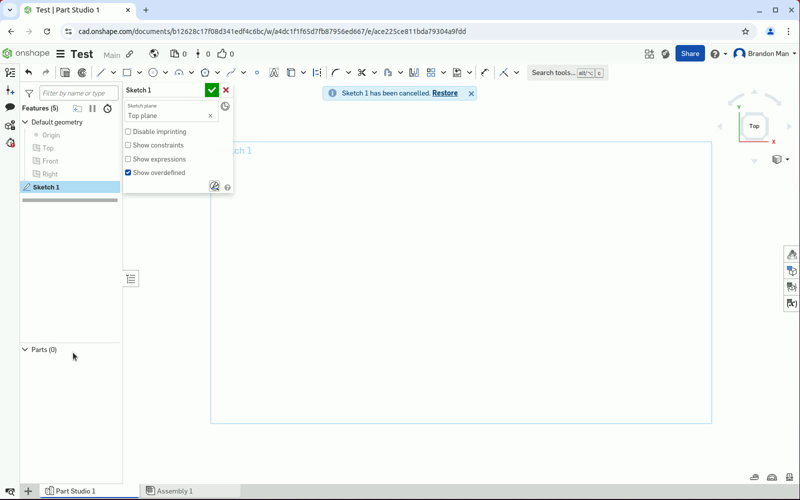
key(y)
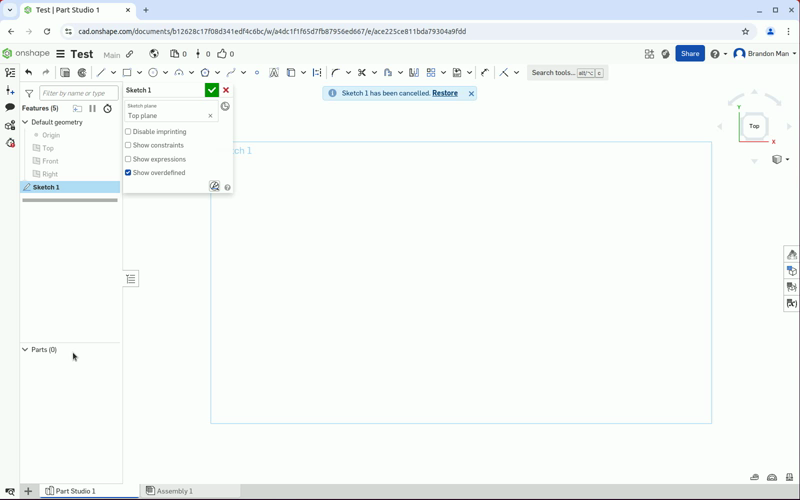
key(c)
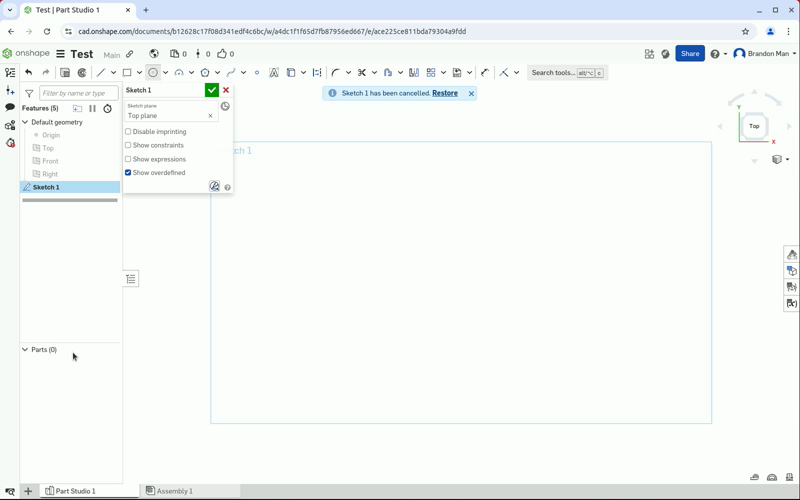
key_down(shift)
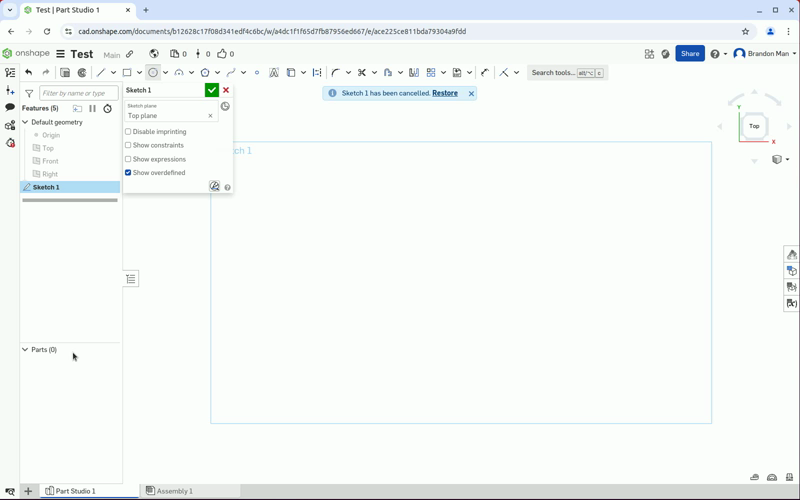
mouse_move(431, 252)
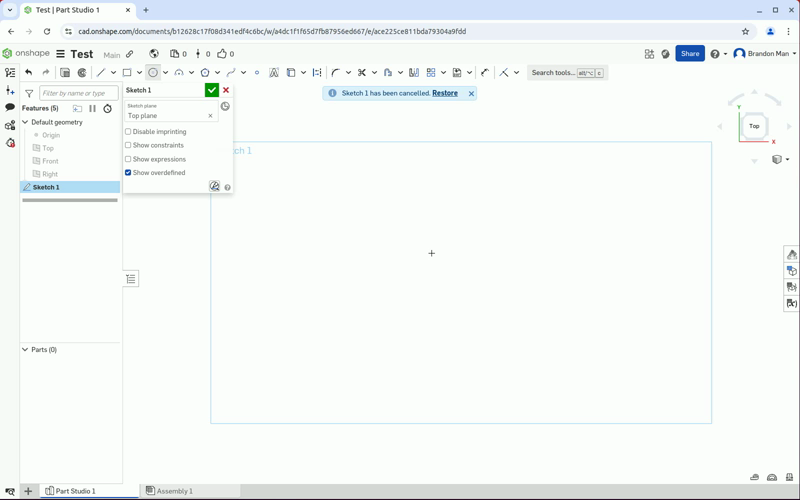
click(431, 252)
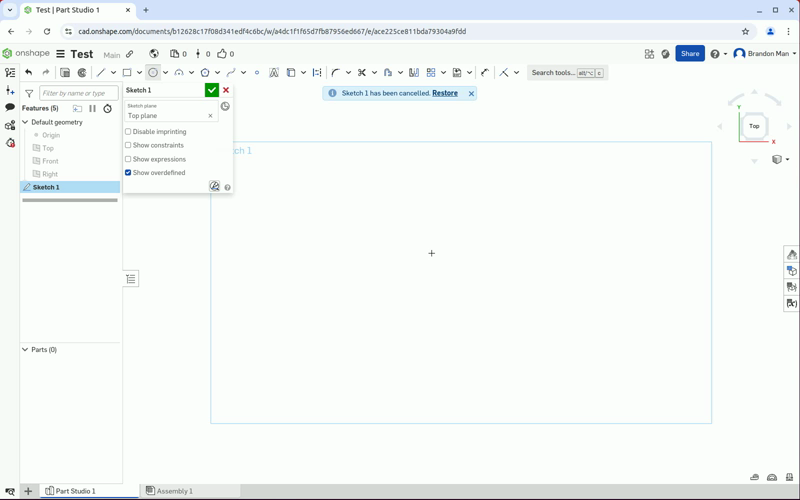
key_up(shift)
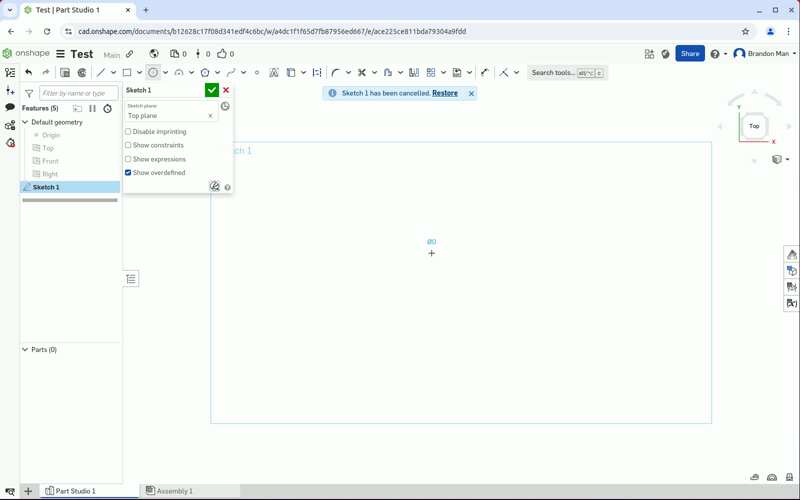
mouse_move(443, 252)
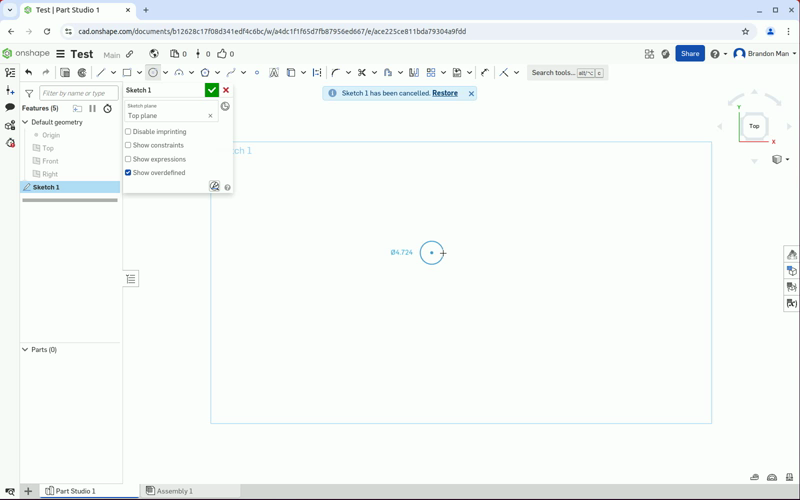
click(443, 252)
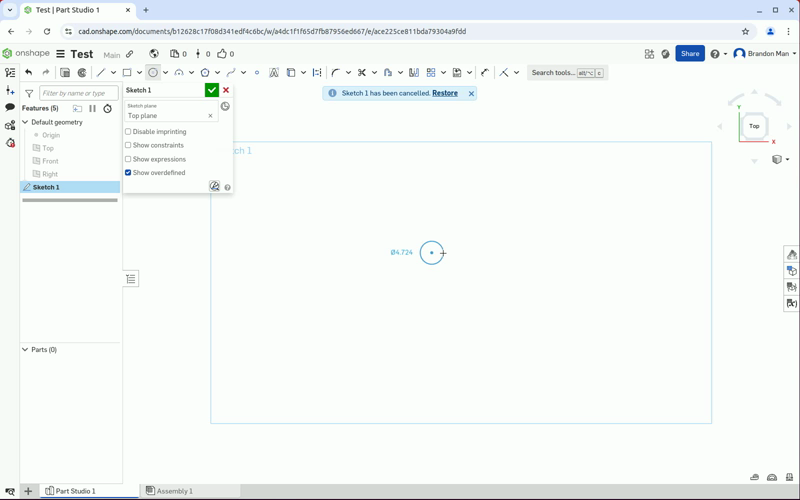
key(esc)
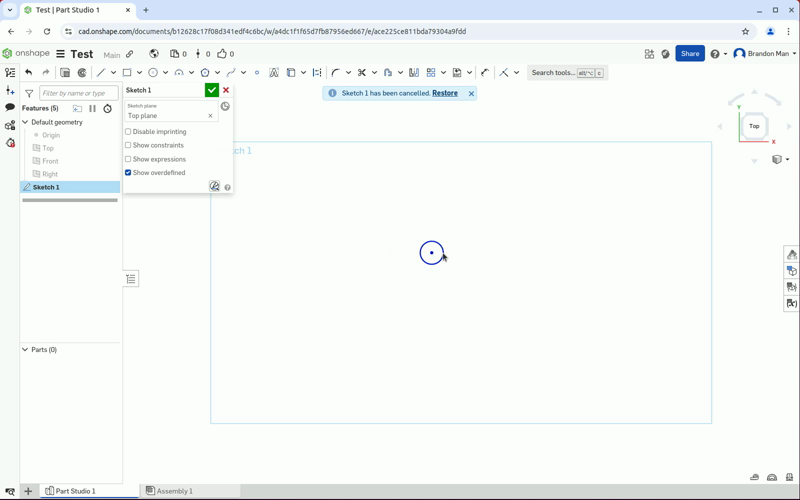
key(l)
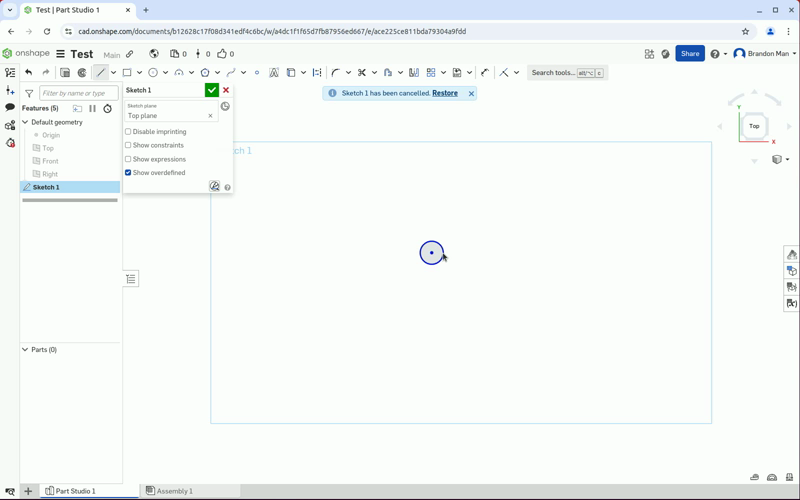
key_down(shift)
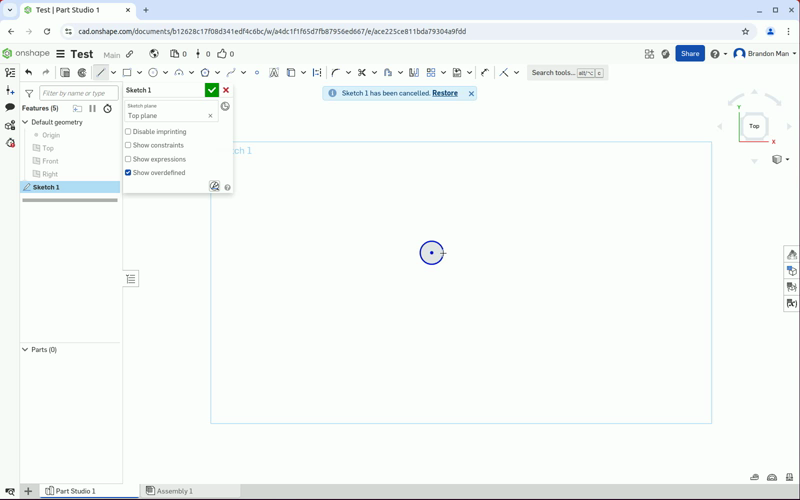
mouse_move(427, 252)
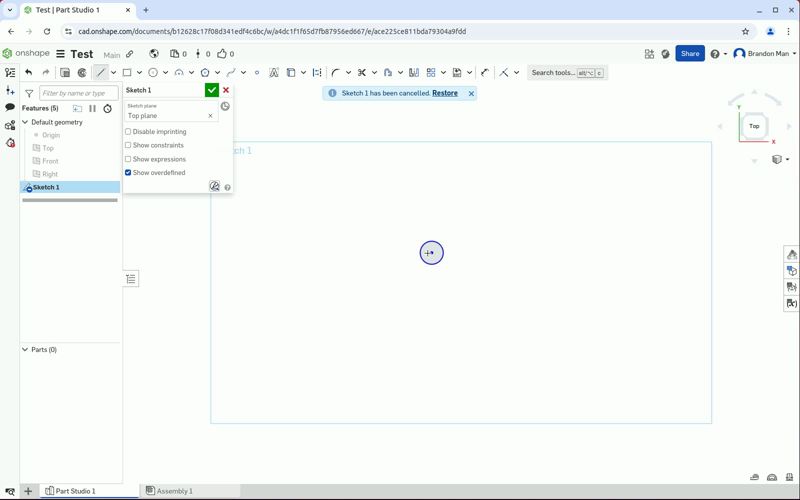
scroll(6)
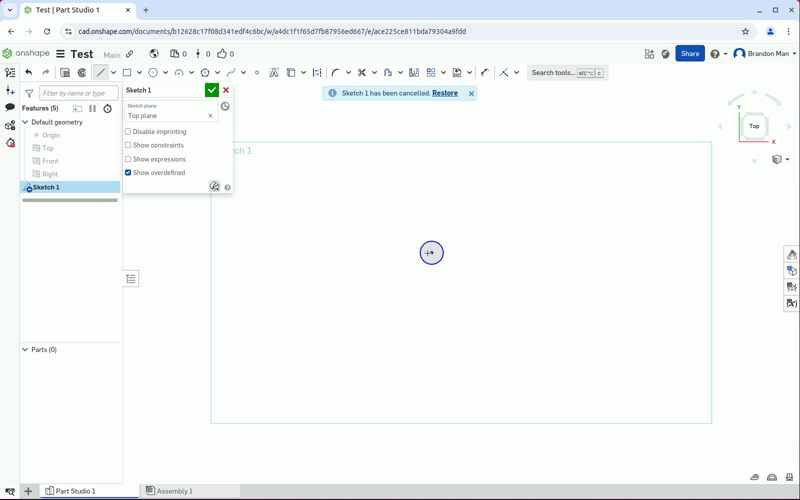
scroll(6)
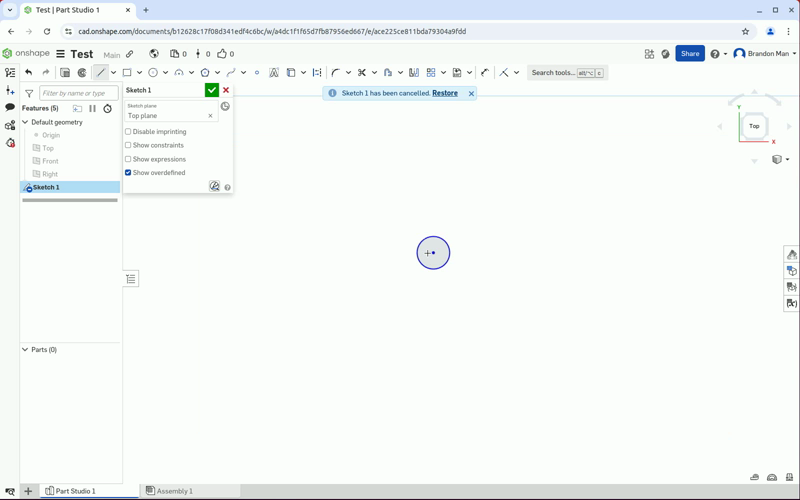
scroll(6)
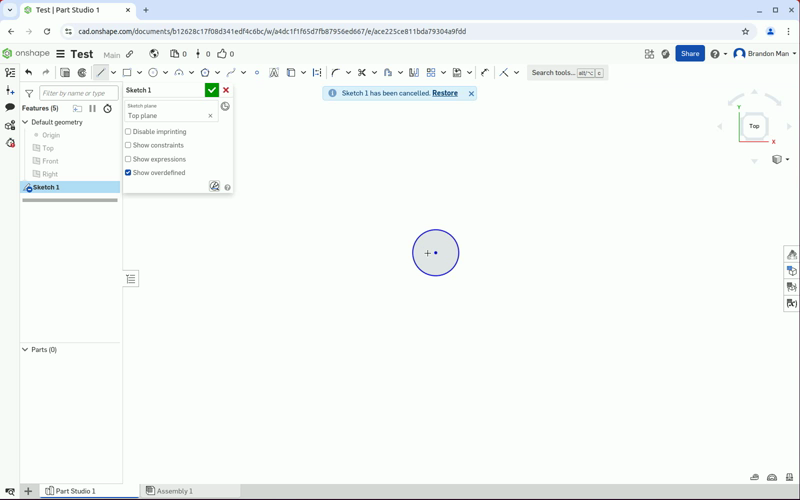
scroll(6)
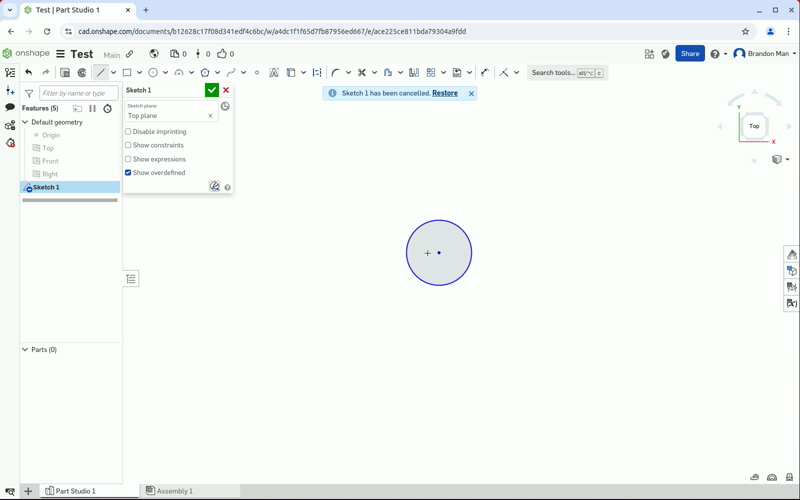
scroll(6)
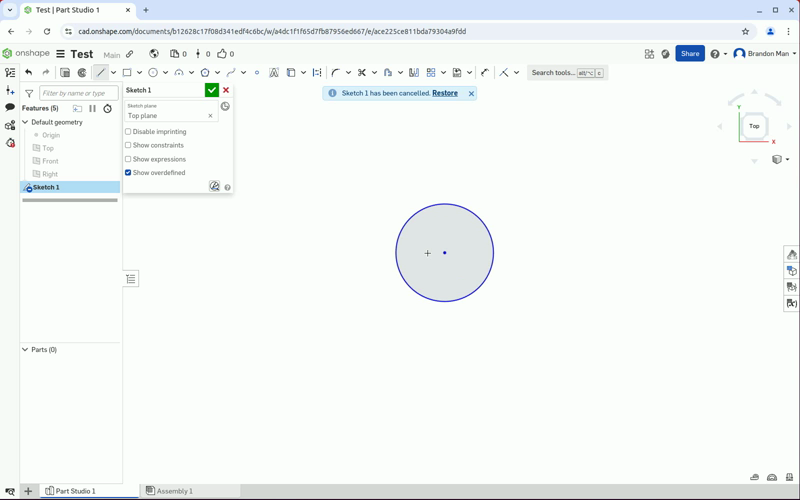
scroll(6)
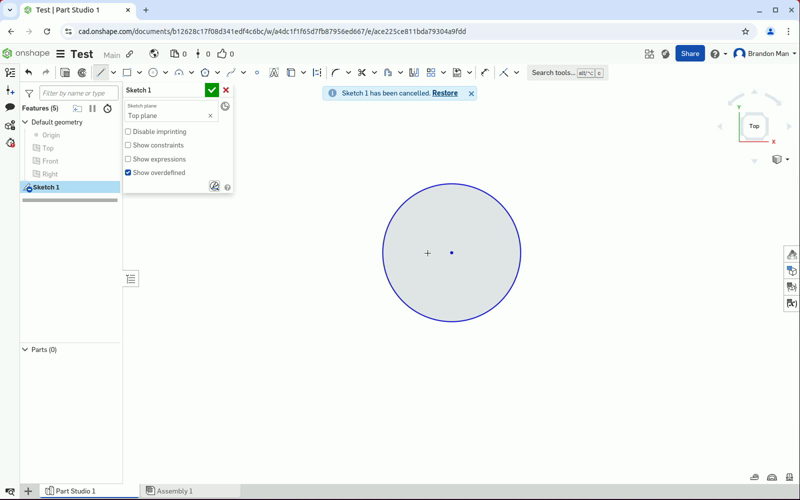
scroll(6)
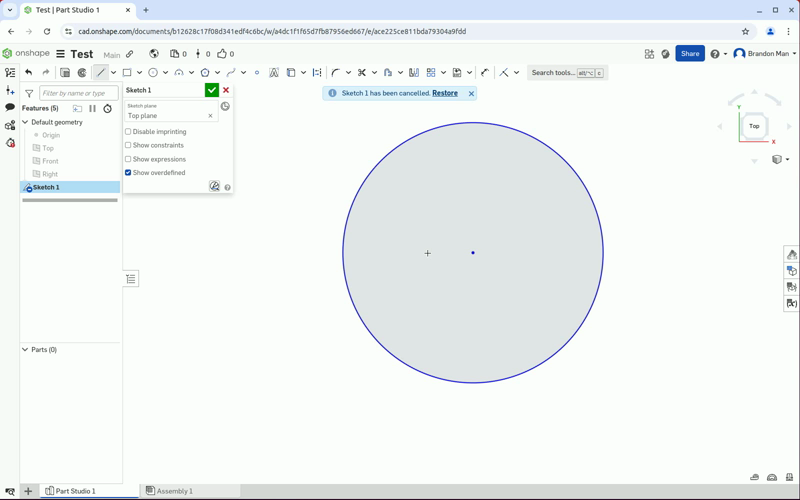
click(427, 252)
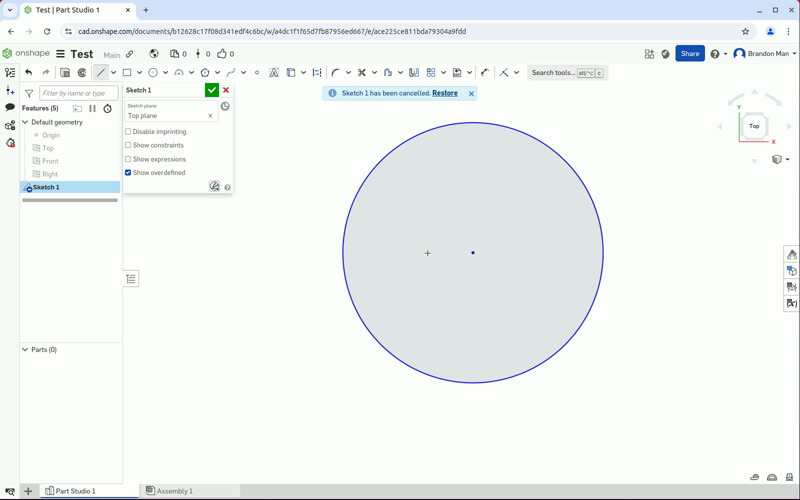
scroll(-6)
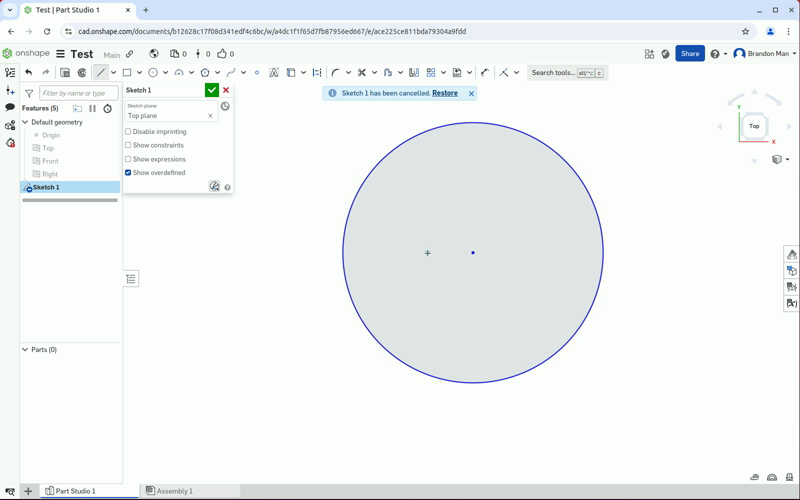
scroll(-6)
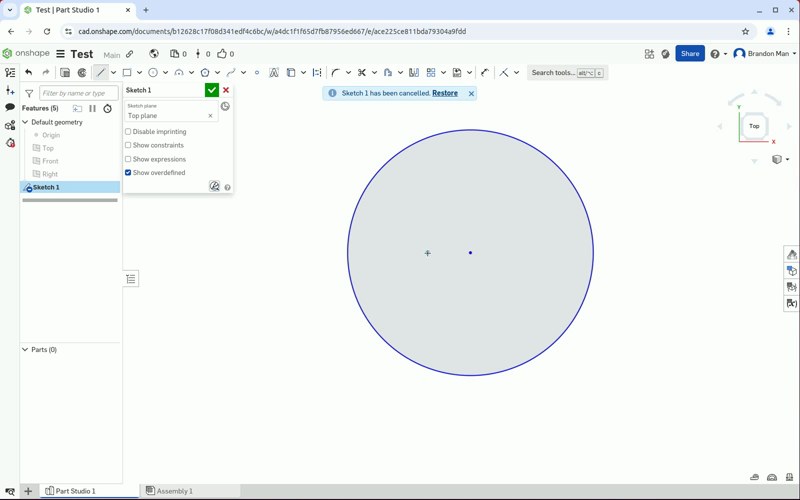
scroll(-6)
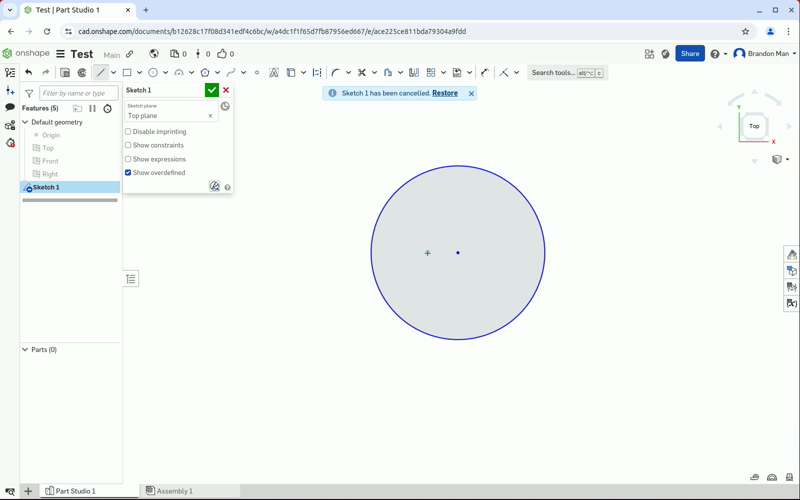
scroll(-6)
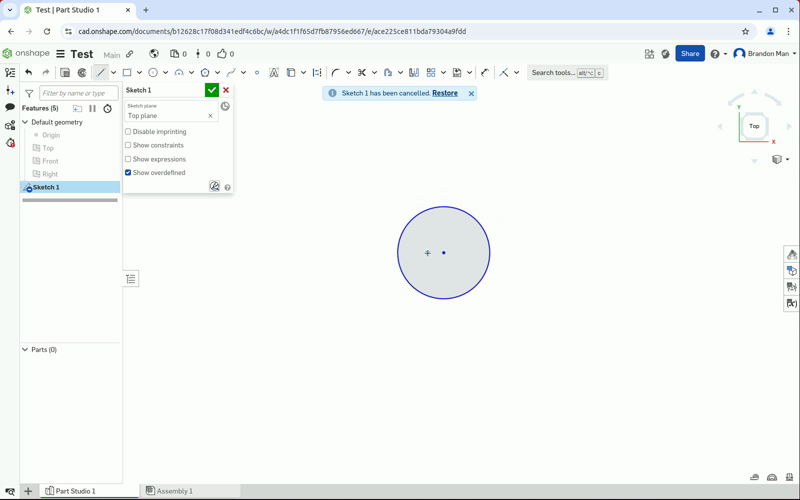
scroll(-6)
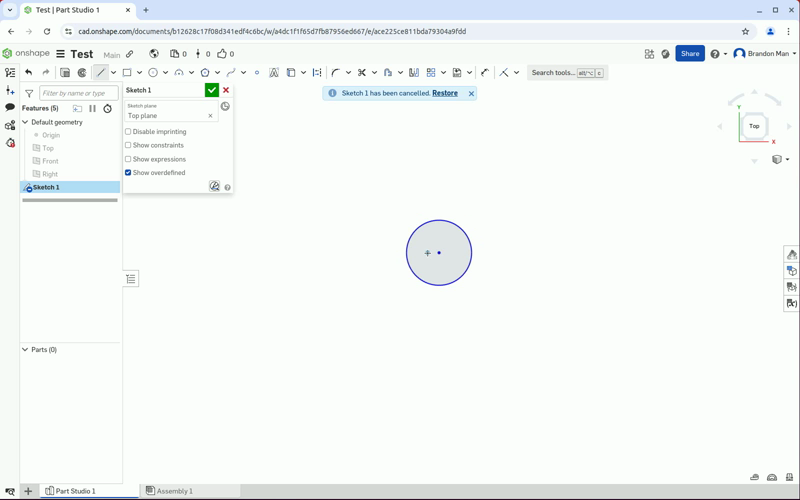
scroll(-6)
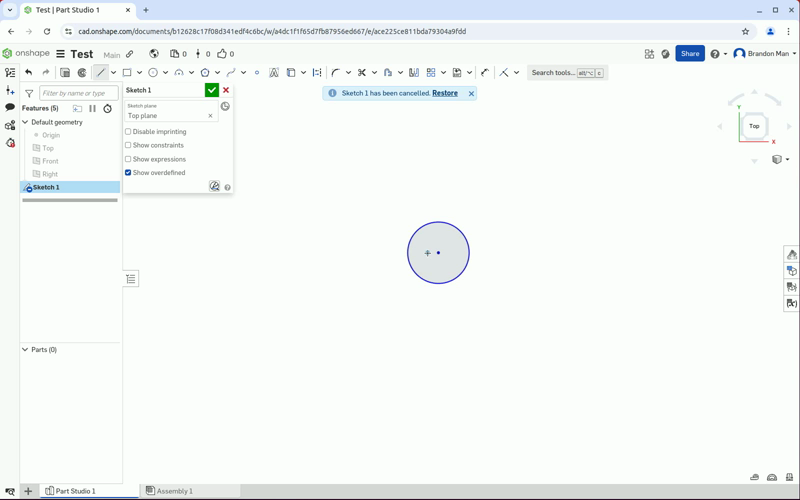
scroll(-6)
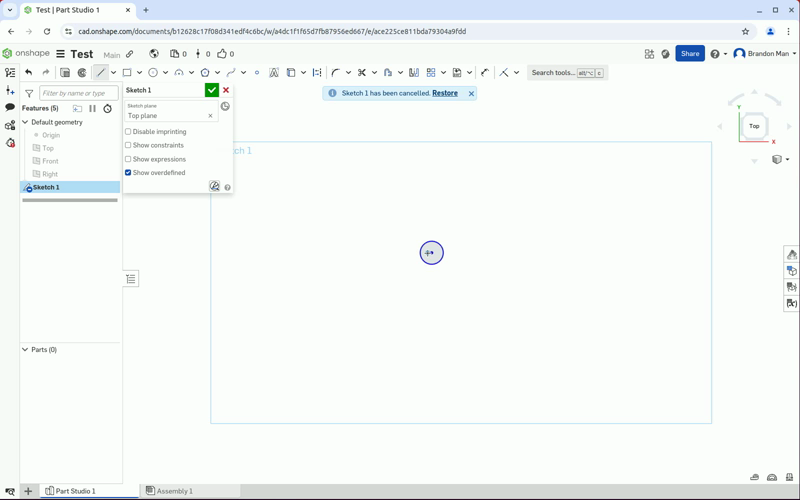
key_up(shift)
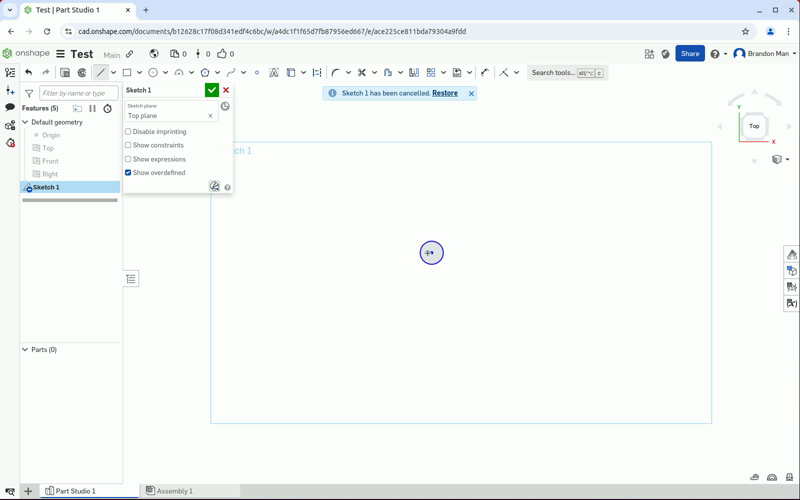
key_down(shift)
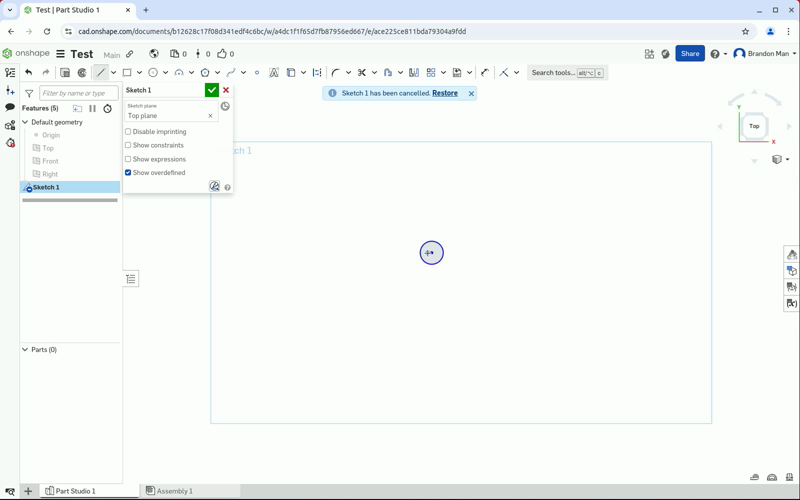
mouse_move(457, 252)
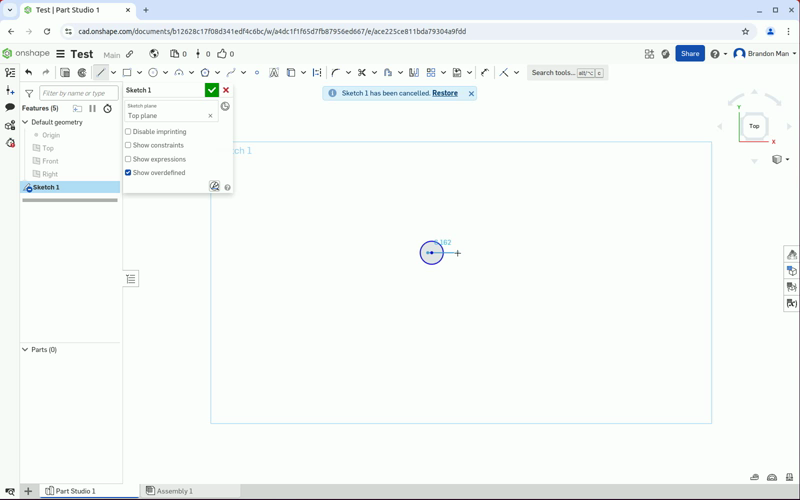
mouse_move(429, 255)
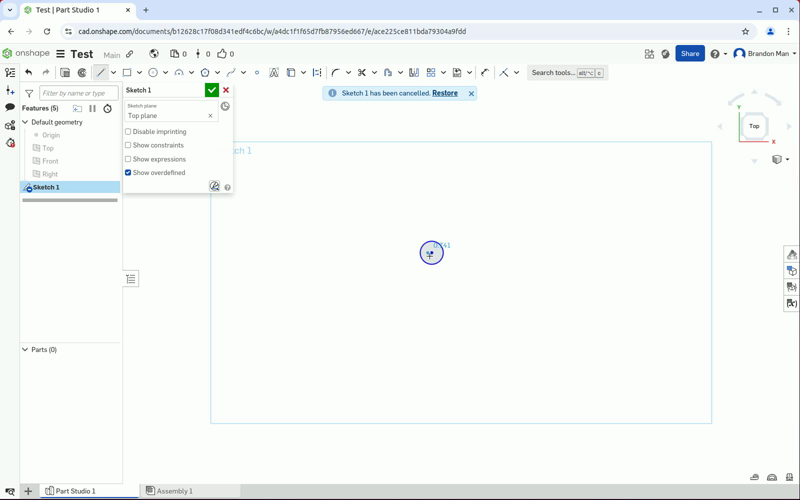
scroll(6)
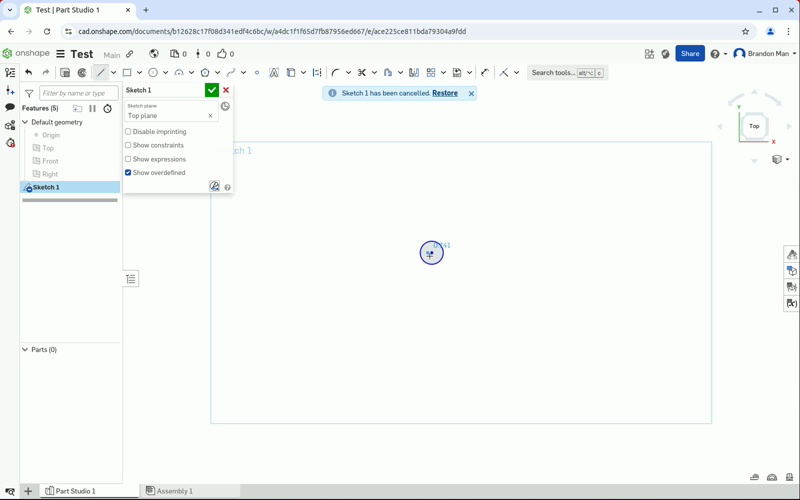
scroll(6)
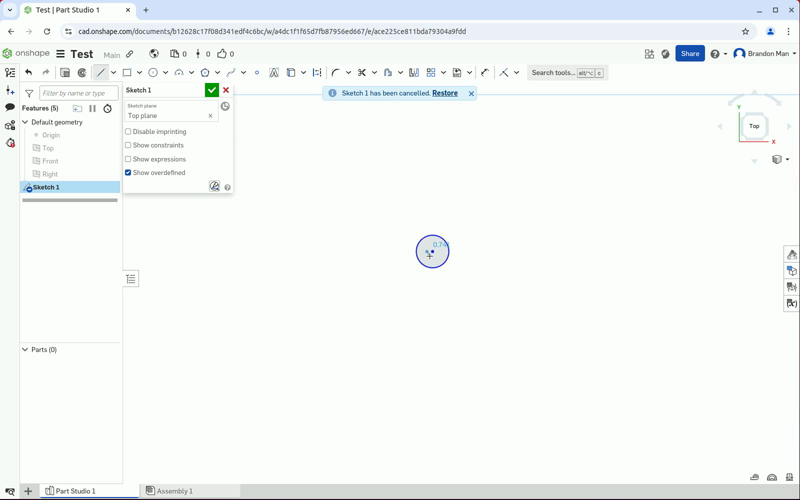
scroll(6)
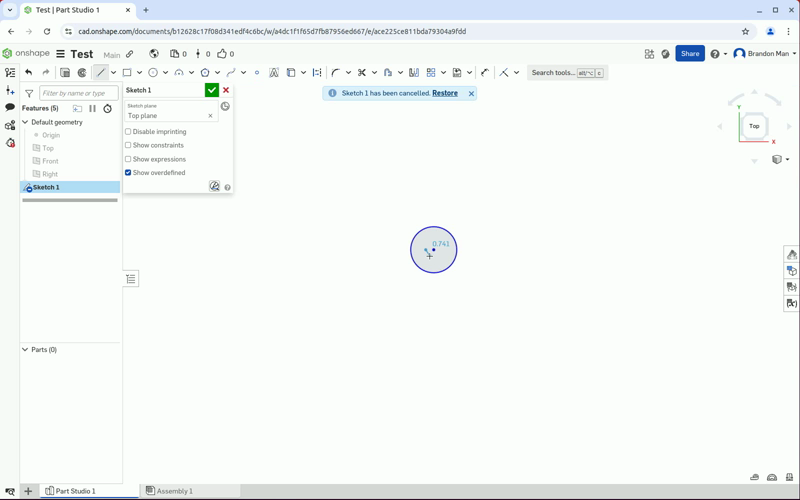
scroll(6)
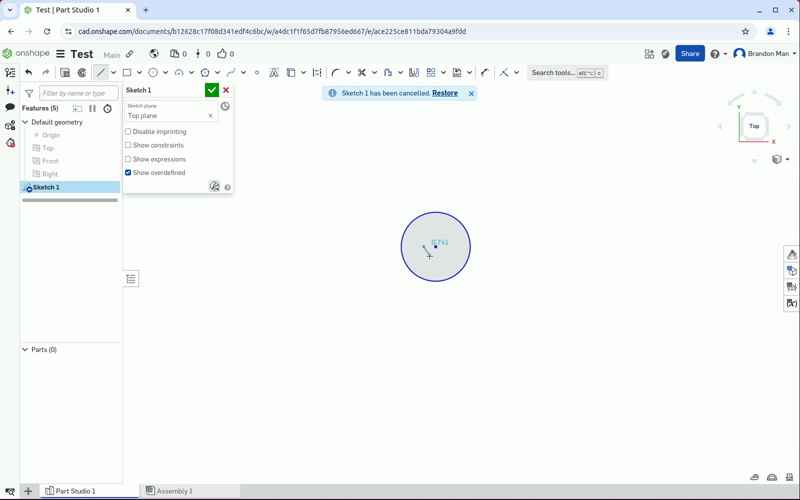
scroll(6)
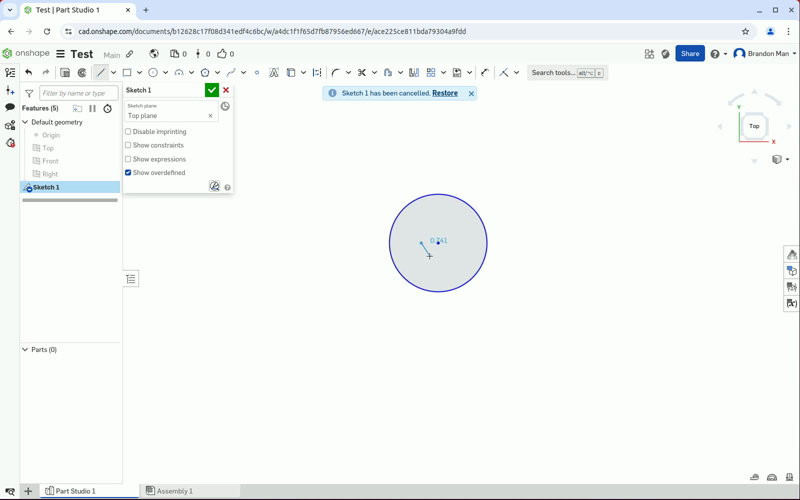
scroll(6)
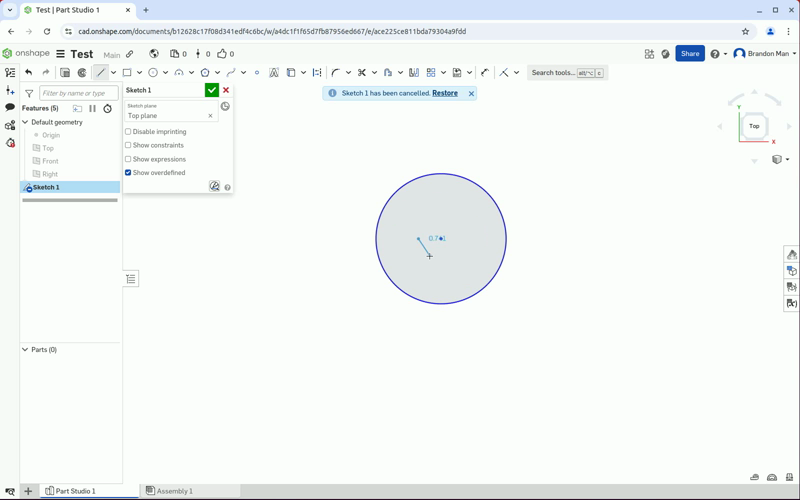
scroll(6)
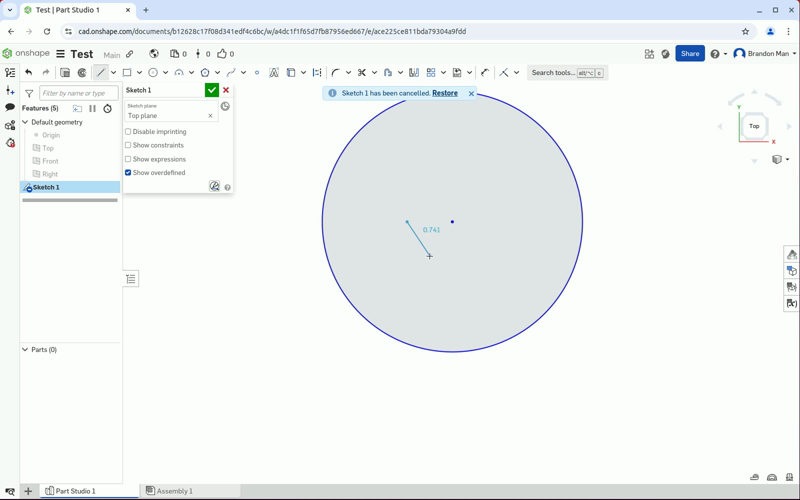
click(429, 255)
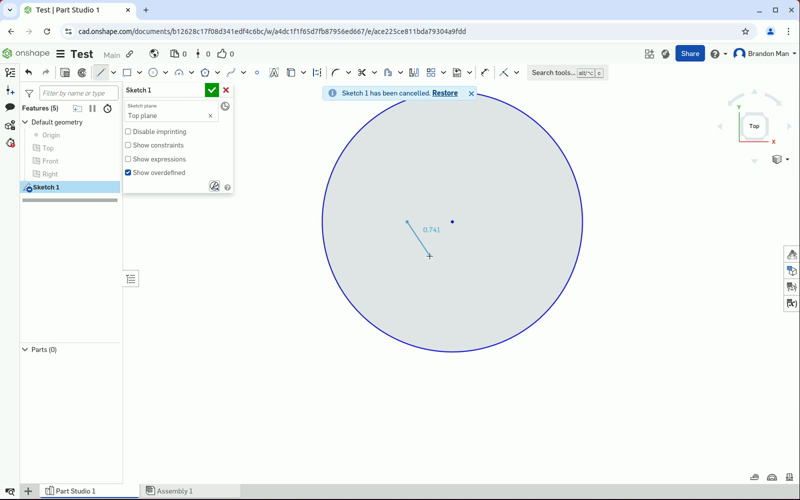
scroll(-6)
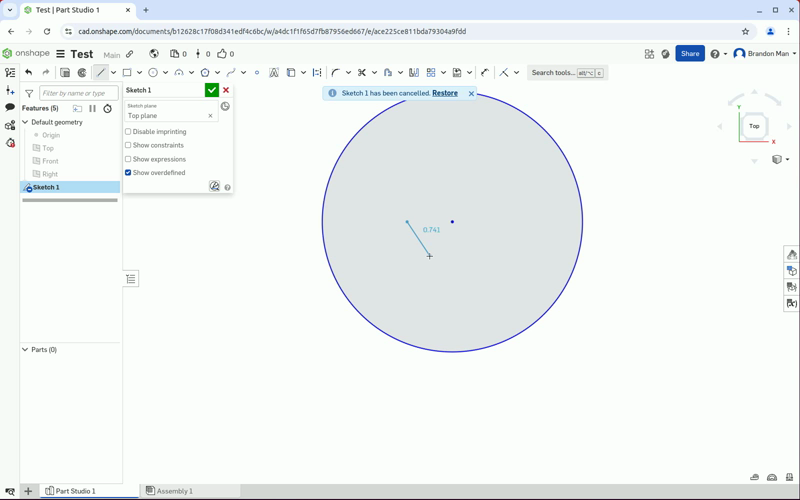
scroll(-6)
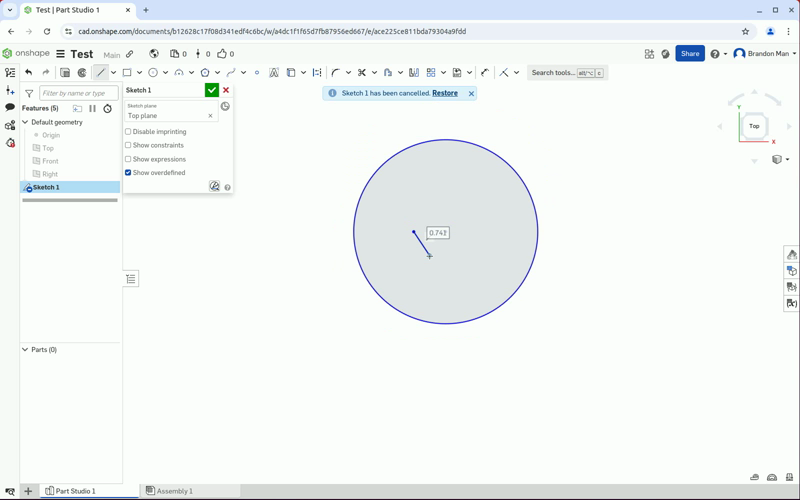
scroll(-6)
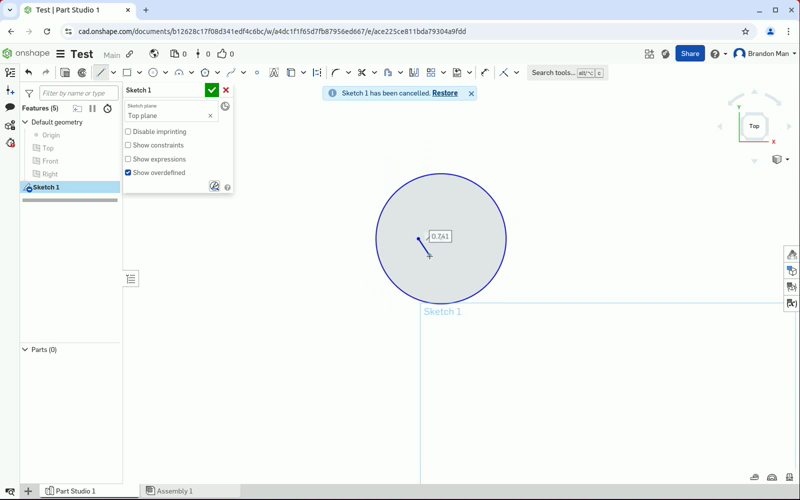
scroll(-6)
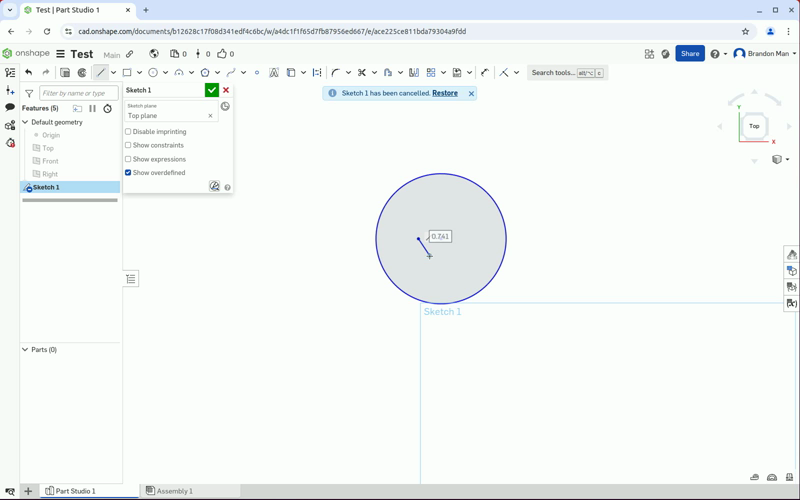
scroll(-6)
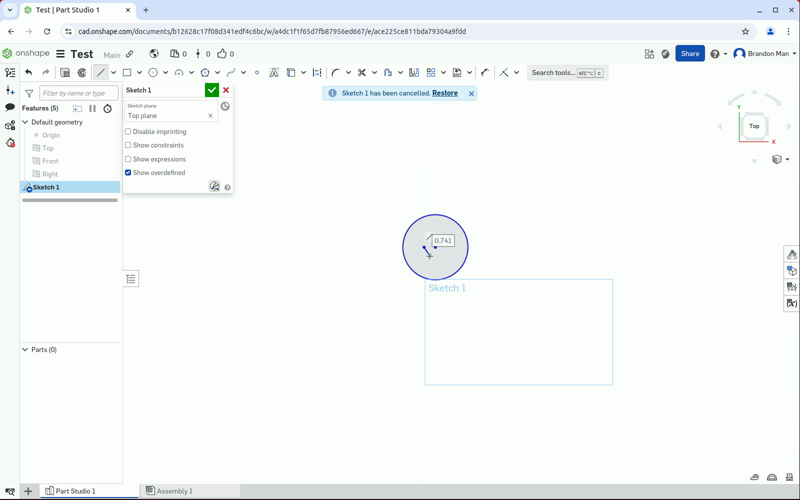
scroll(-6)
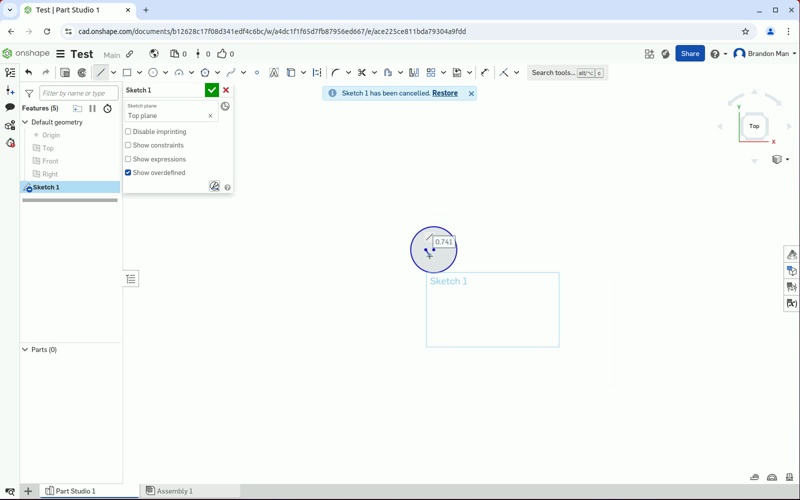
scroll(-6)
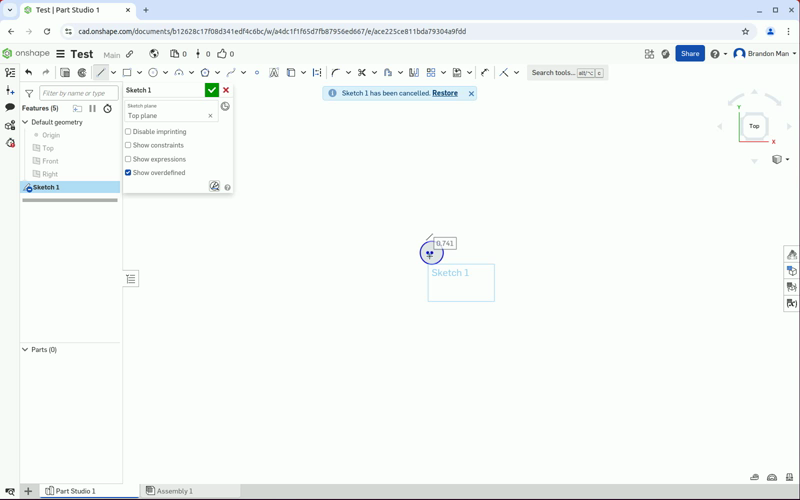
key_up(shift)
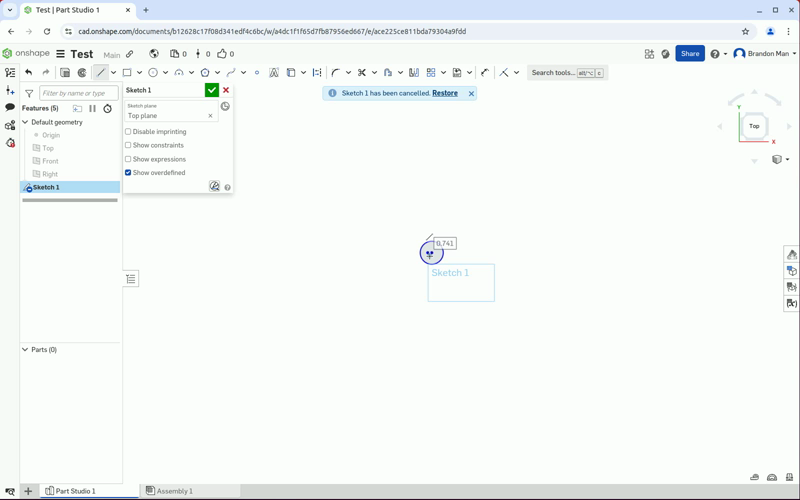
key_down(shift)
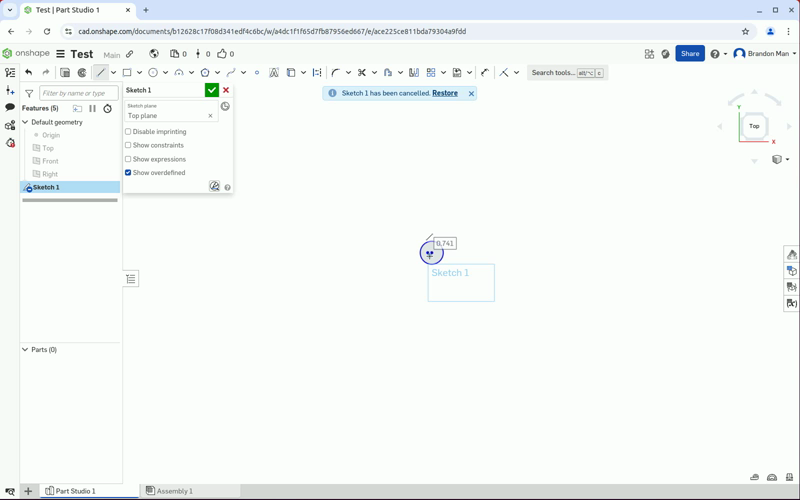
mouse_move(459, 255)
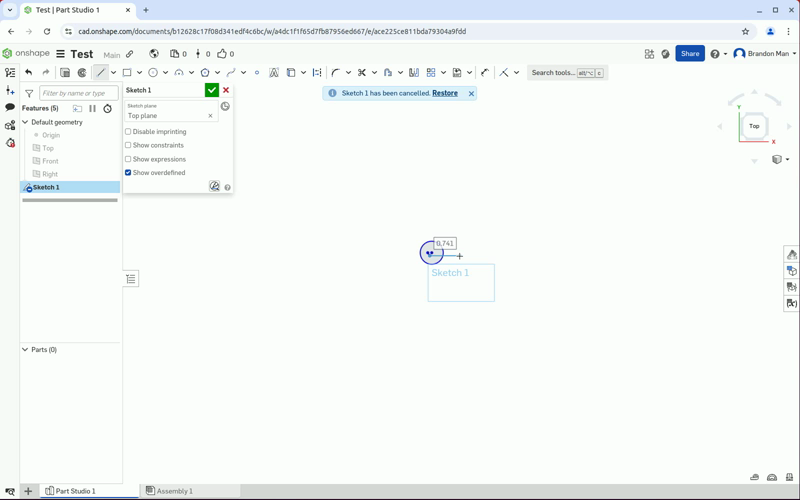
mouse_move(433, 255)
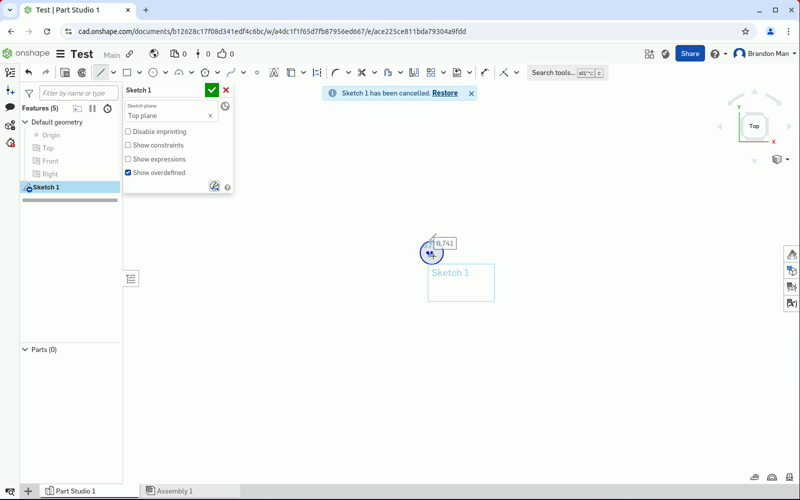
scroll(6)
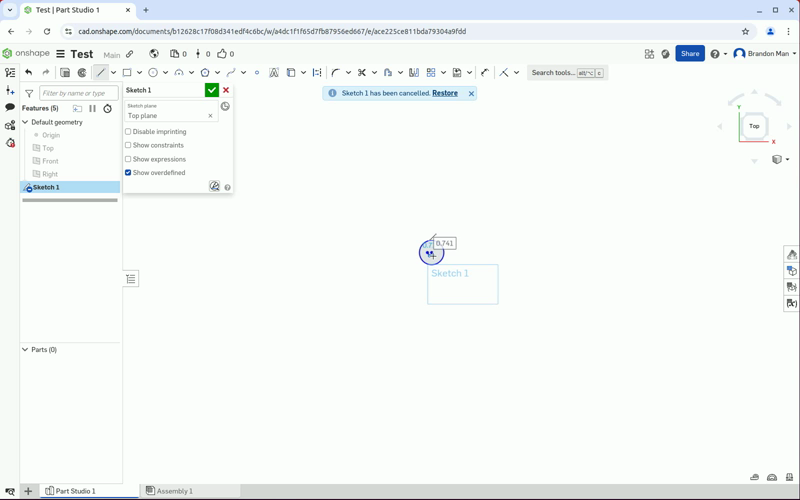
scroll(6)
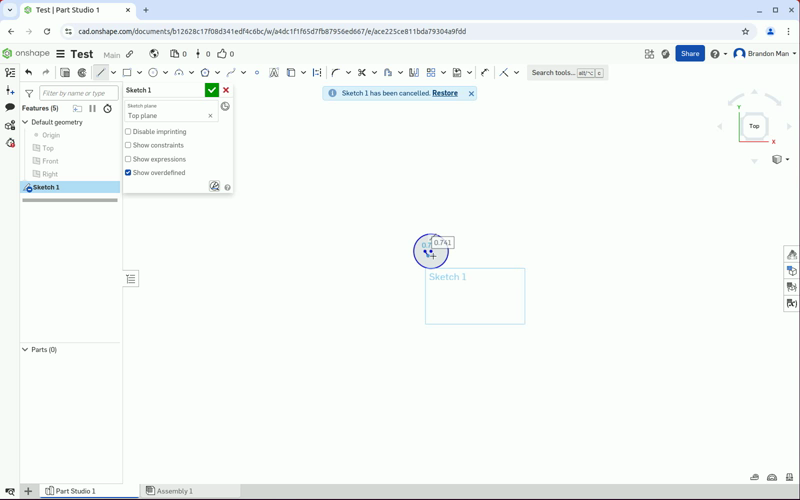
scroll(6)
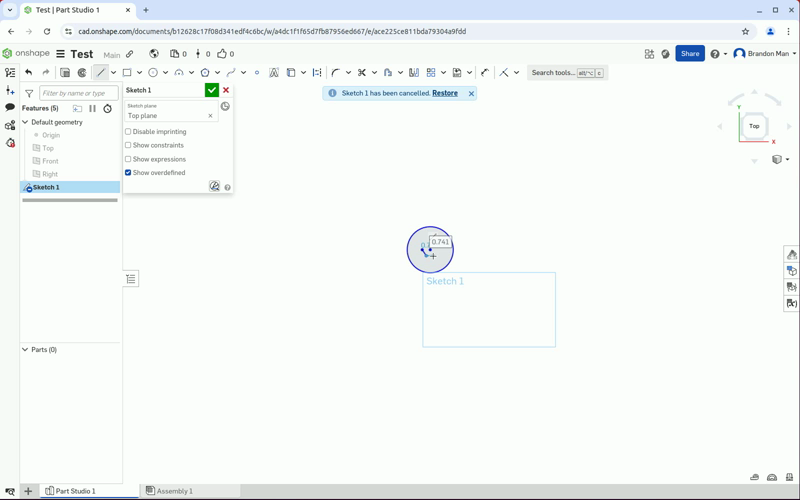
scroll(6)
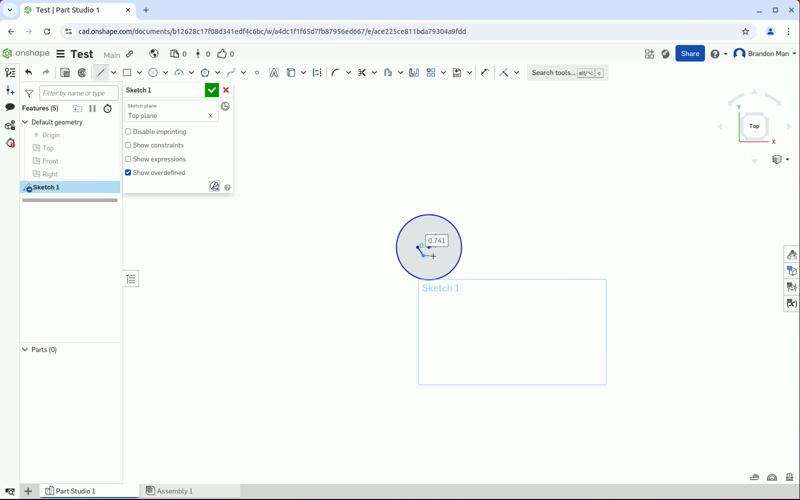
scroll(6)
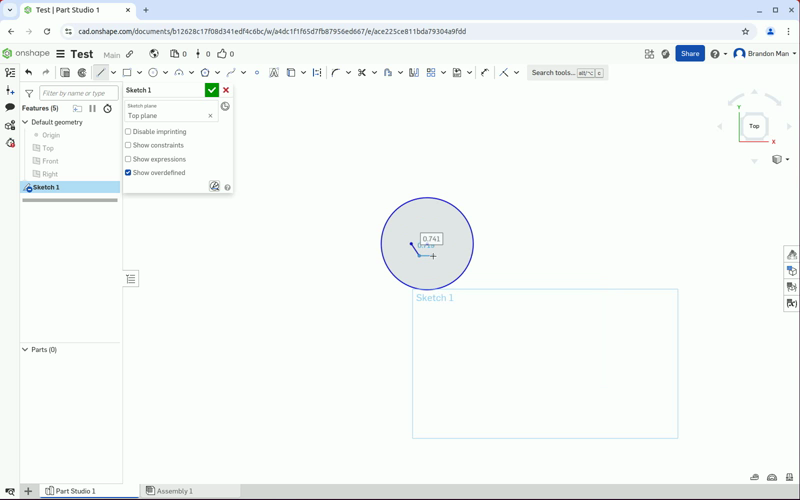
scroll(6)
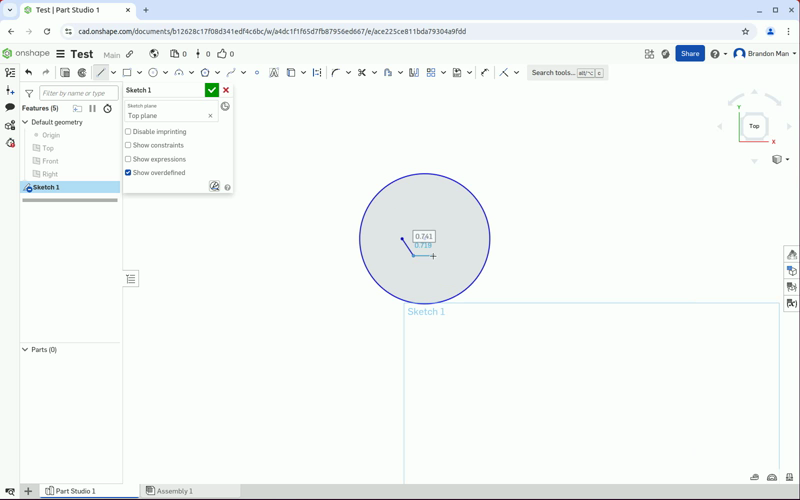
scroll(6)
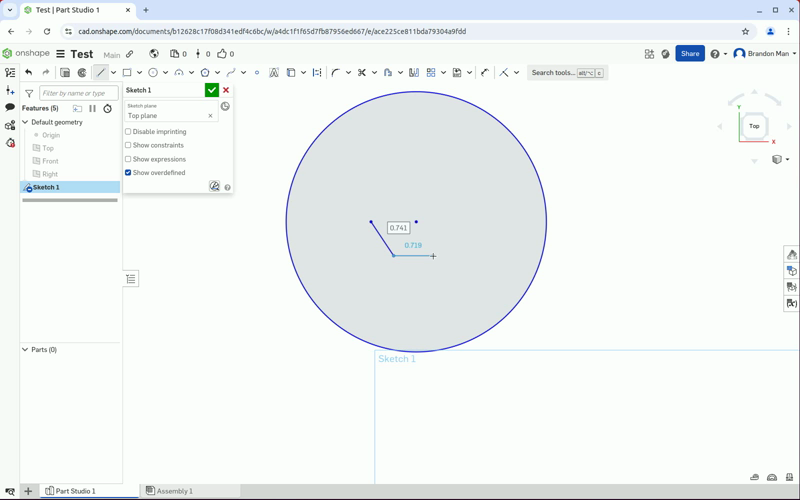
click(433, 255)
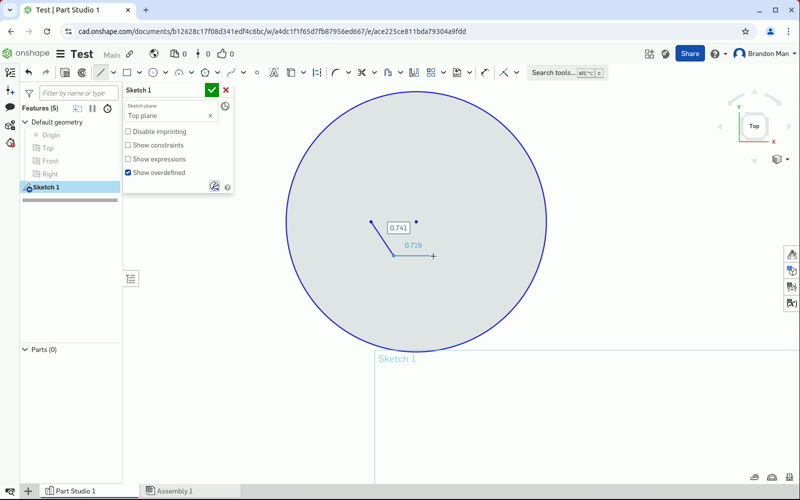
scroll(-6)
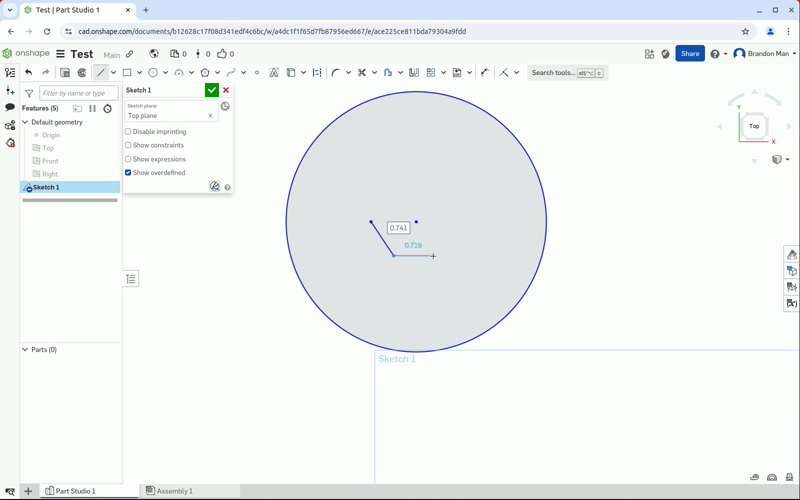
scroll(-6)
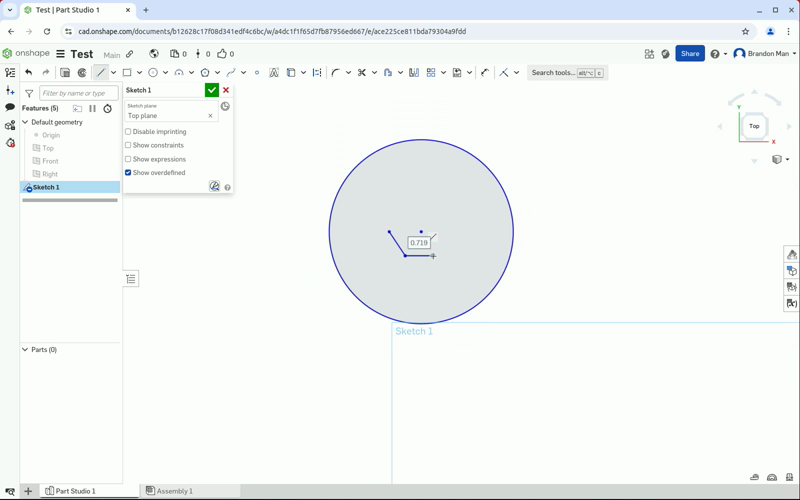
scroll(-6)
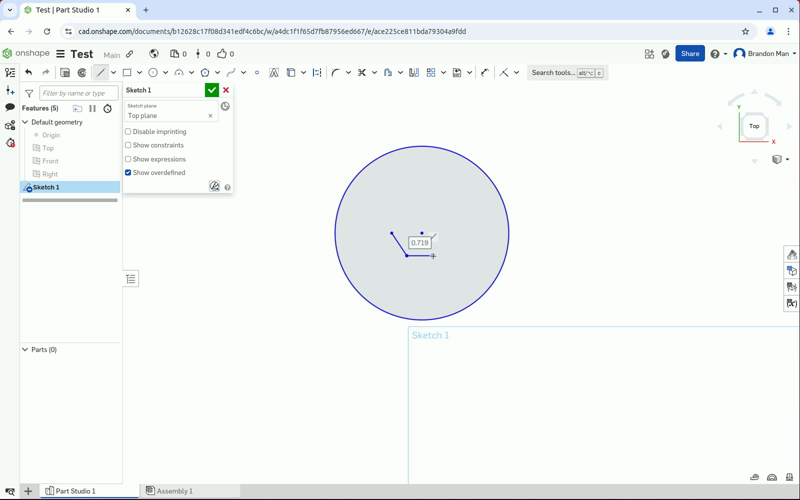
scroll(-6)
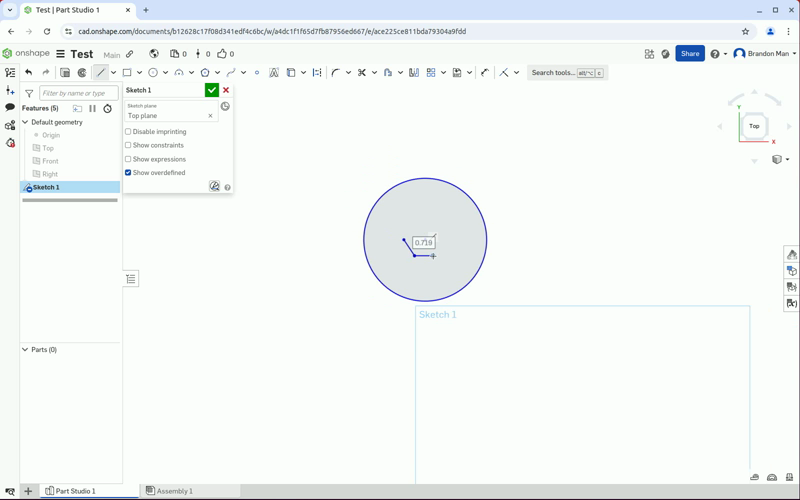
scroll(-6)
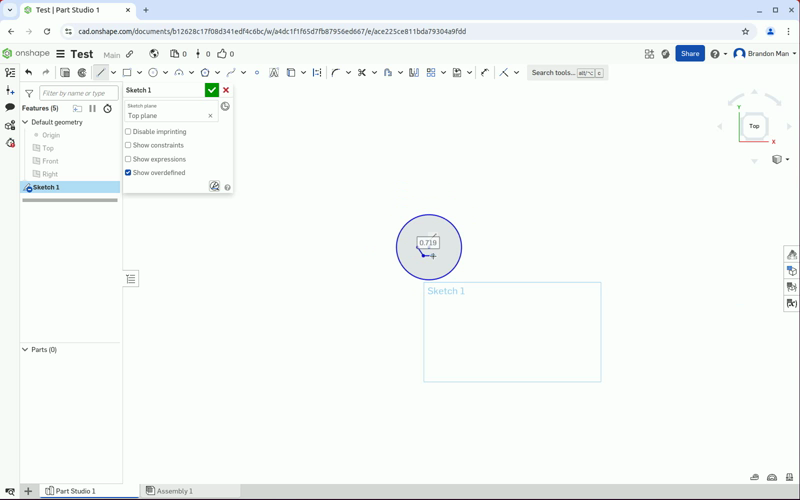
scroll(-6)
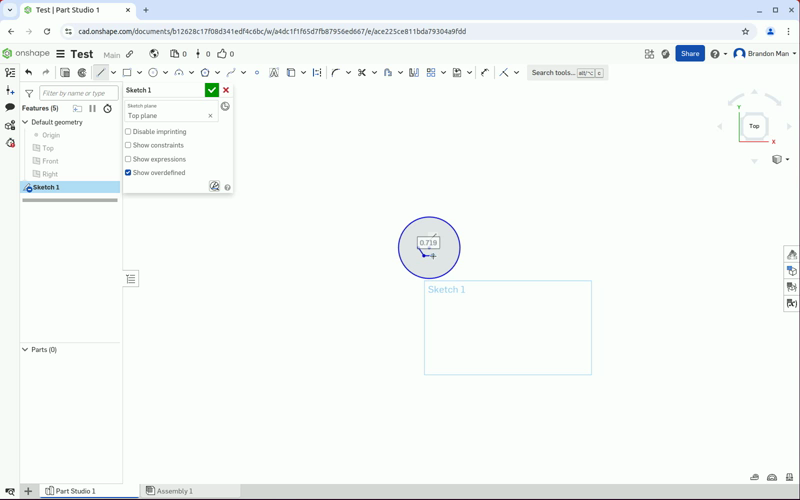
scroll(-6)
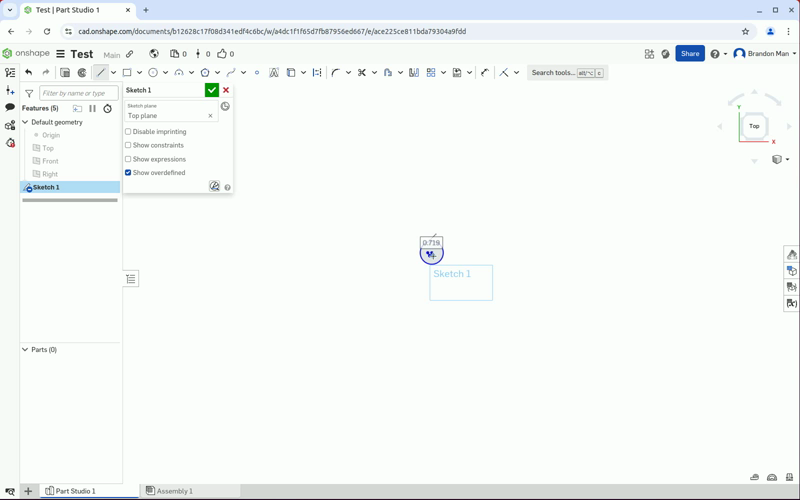
key_up(shift)
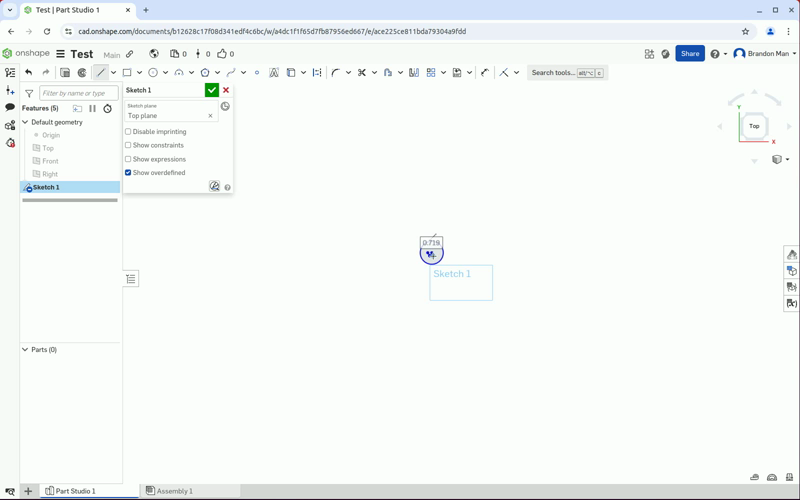
key_down(shift)
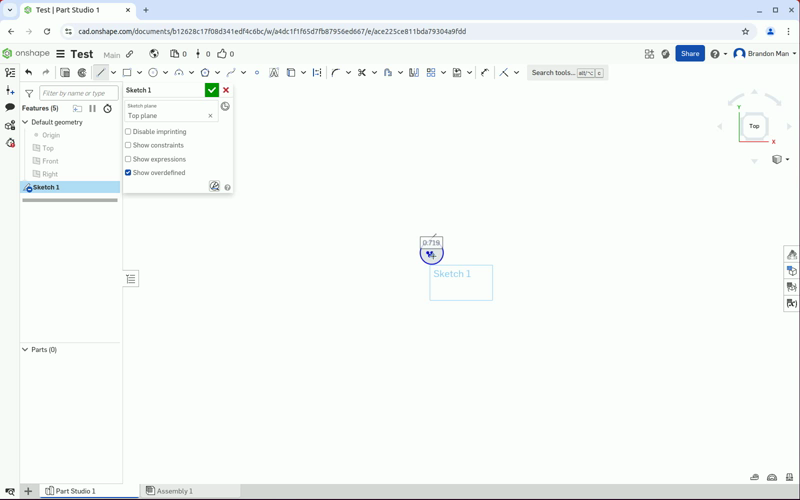
mouse_move(463, 255)
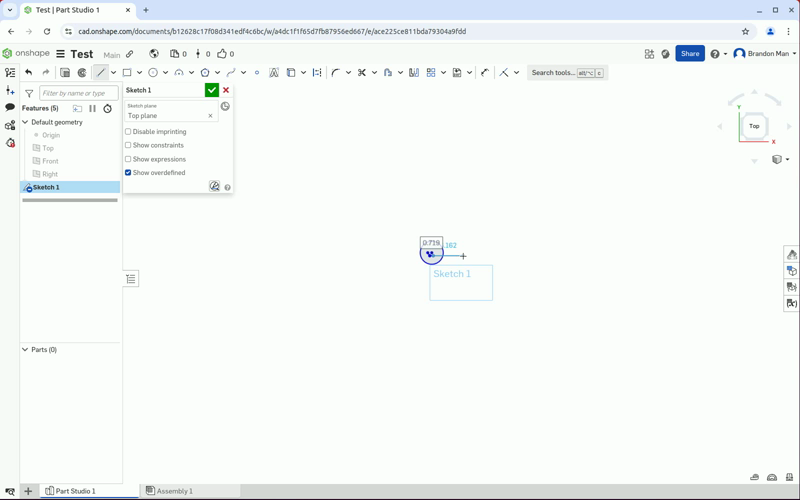
mouse_move(435, 252)
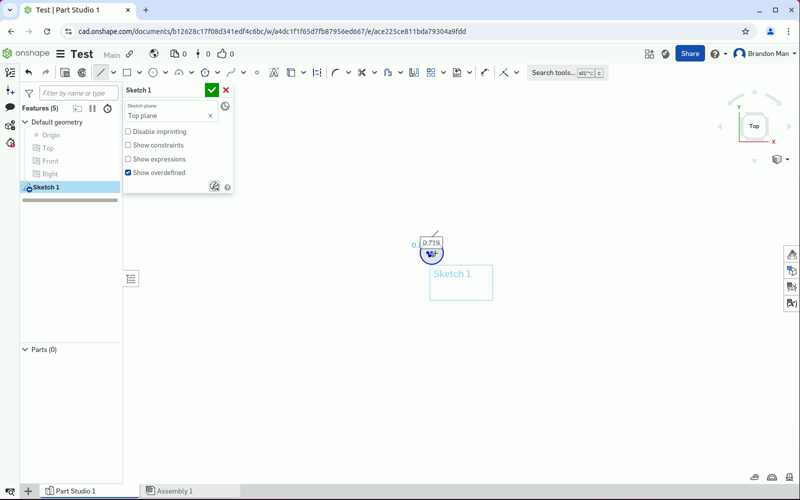
scroll(6)
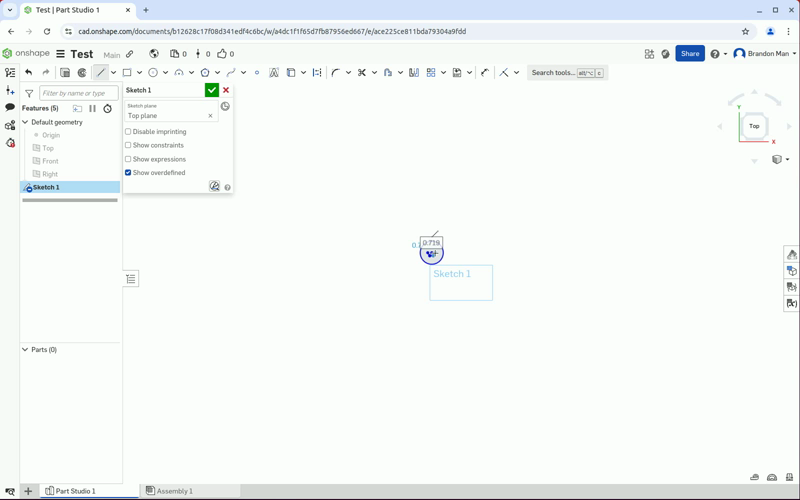
scroll(6)
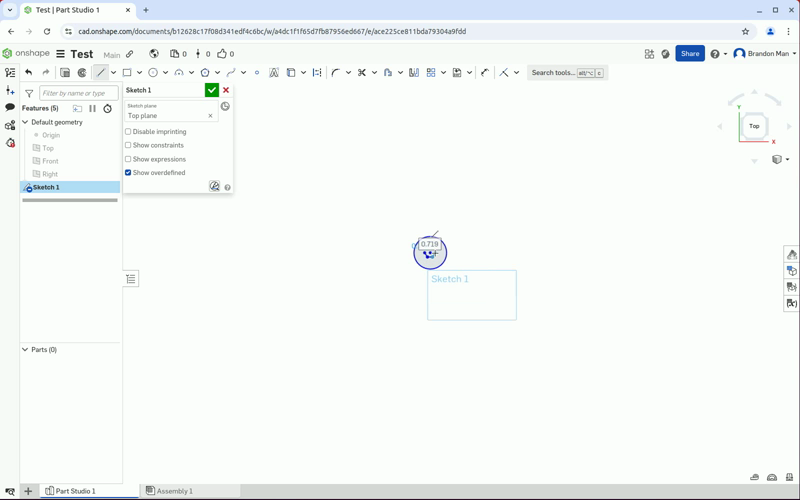
scroll(6)
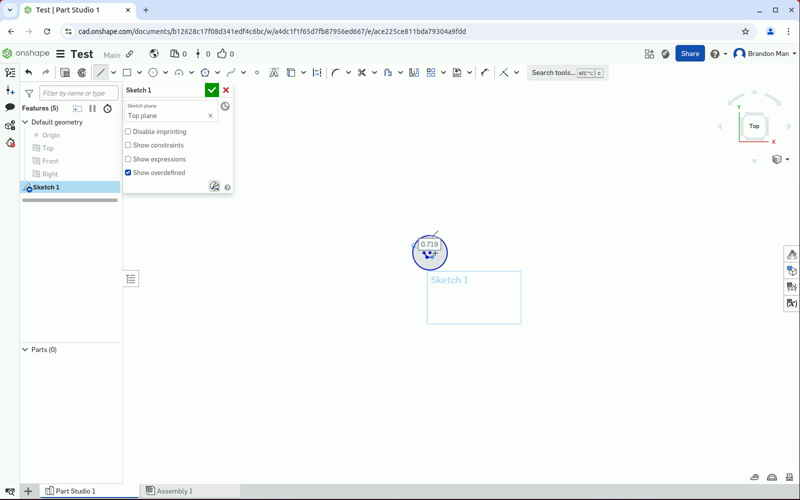
scroll(6)
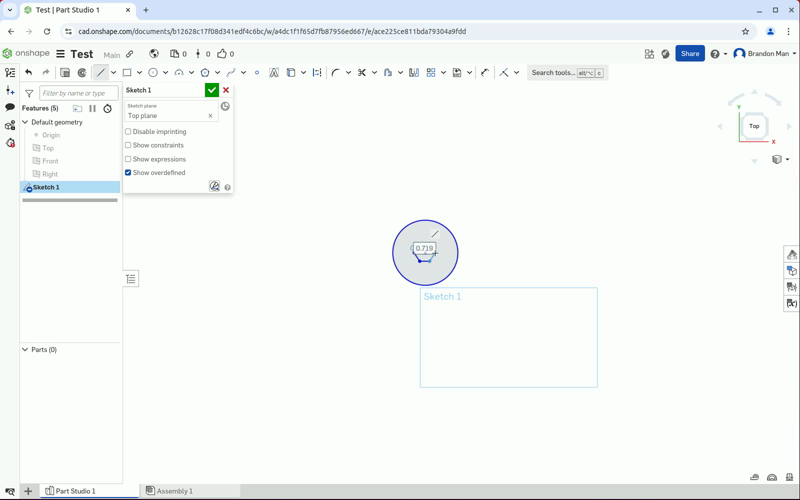
scroll(6)
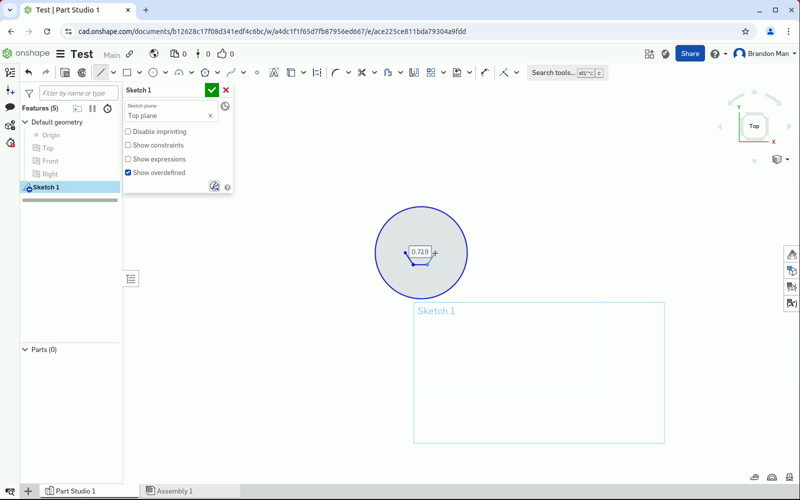
scroll(6)
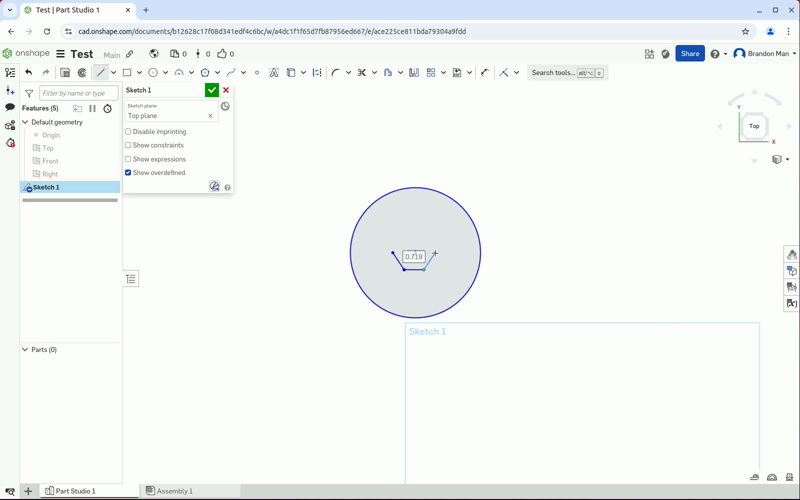
scroll(6)
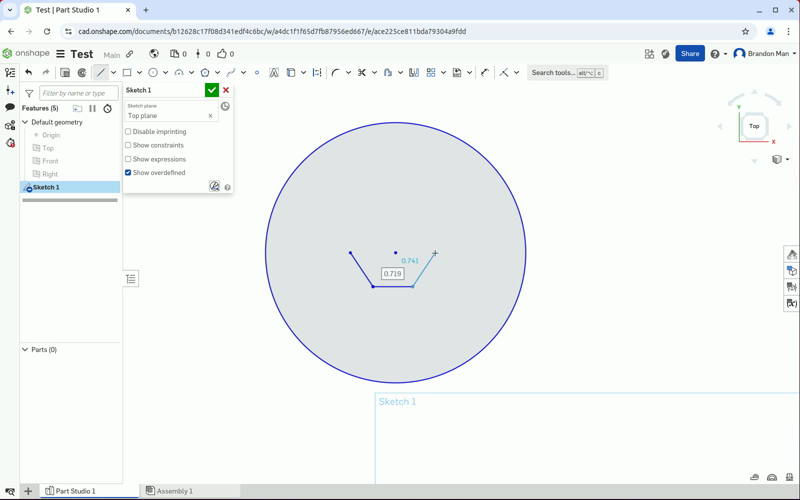
click(435, 252)
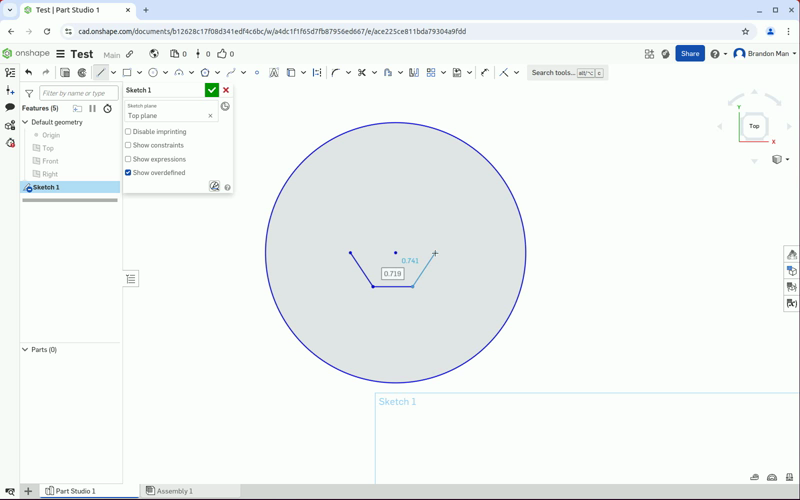
scroll(-6)
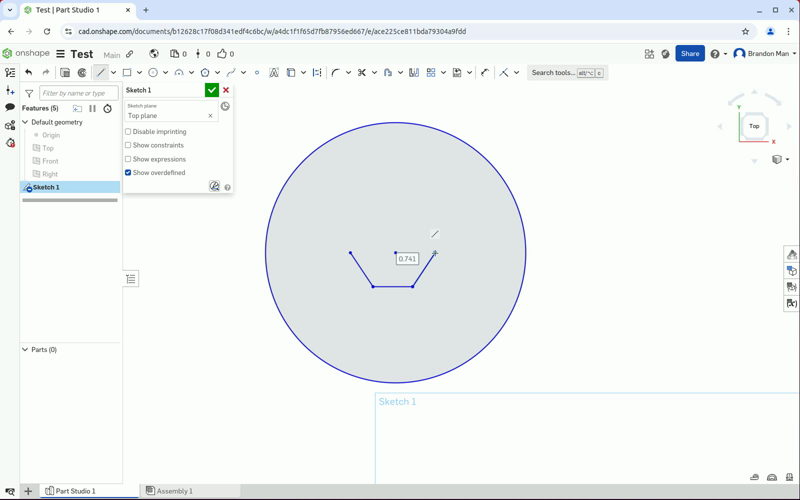
scroll(-6)
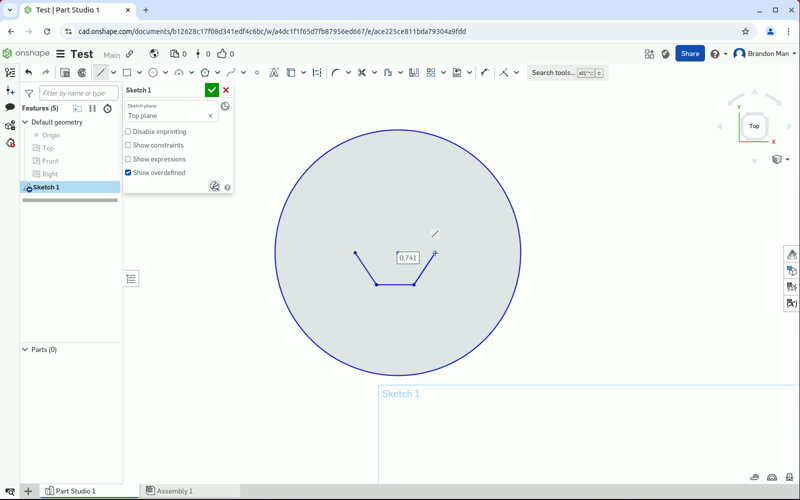
scroll(-6)
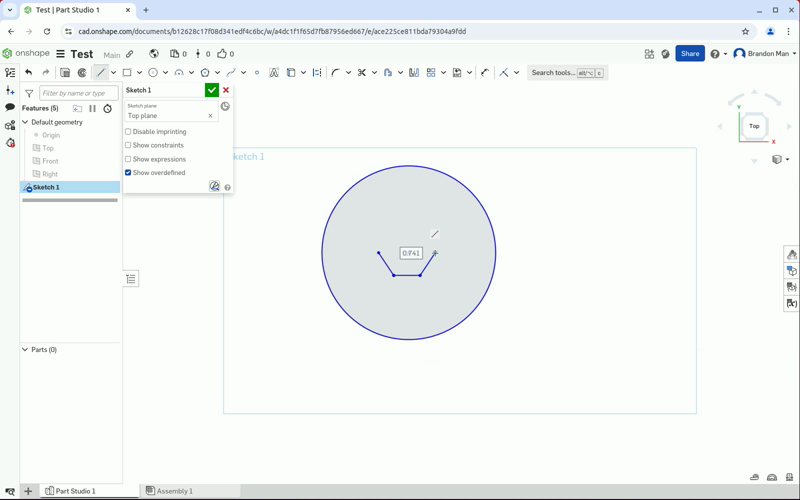
scroll(-6)
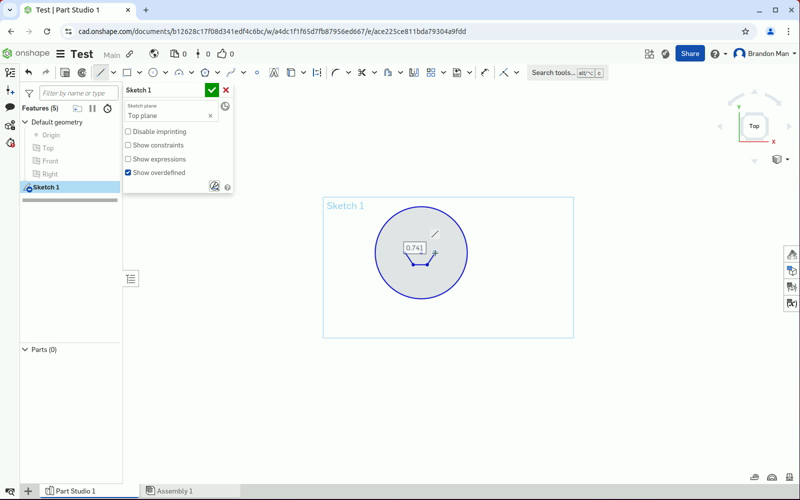
scroll(-6)
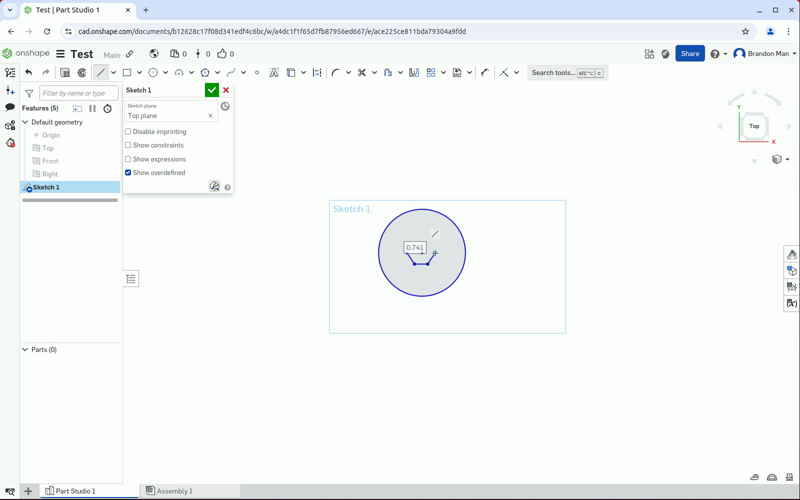
scroll(-6)
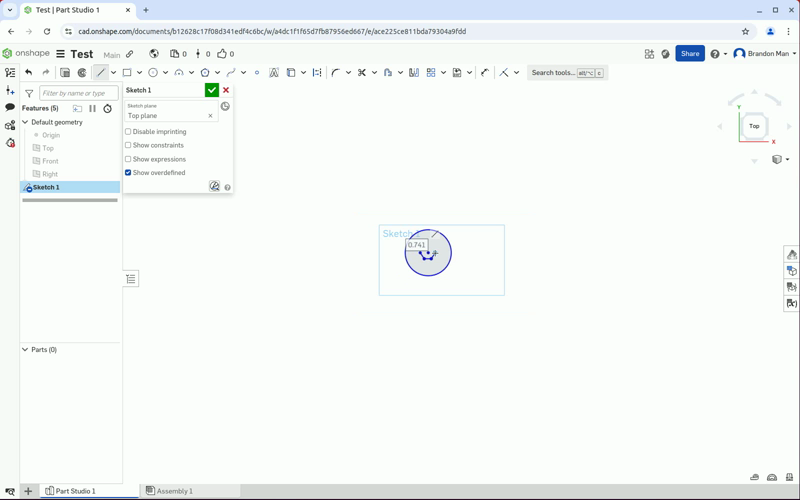
scroll(-6)
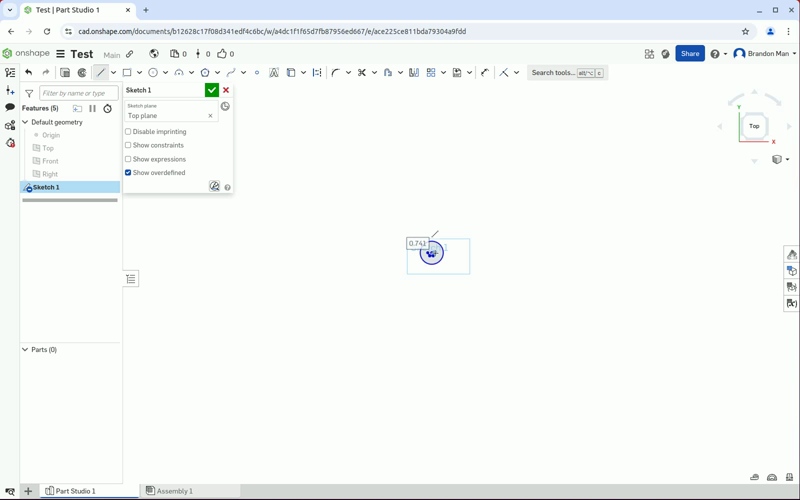
key_up(shift)
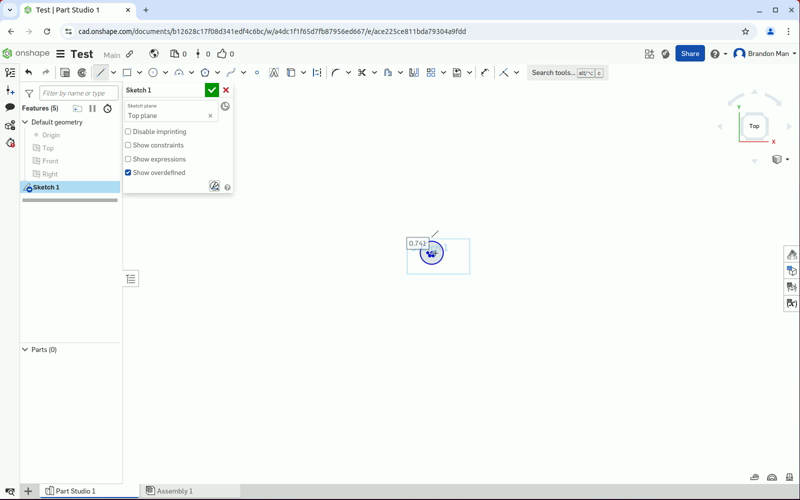
key_down(shift)
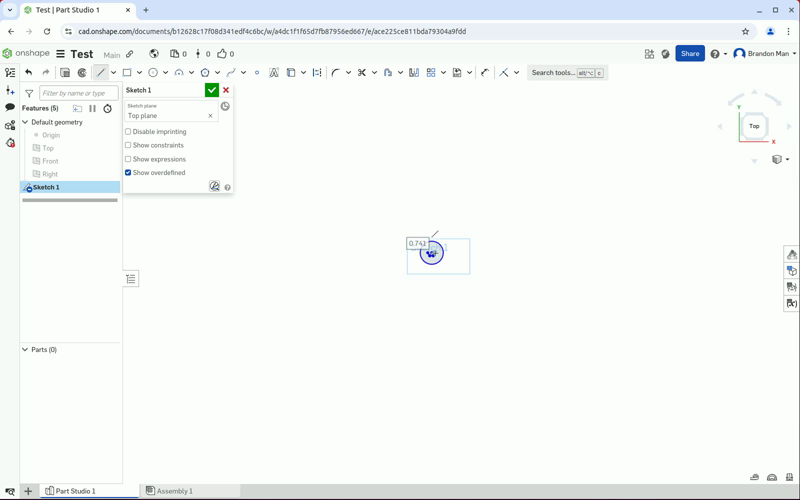
mouse_move(465, 252)
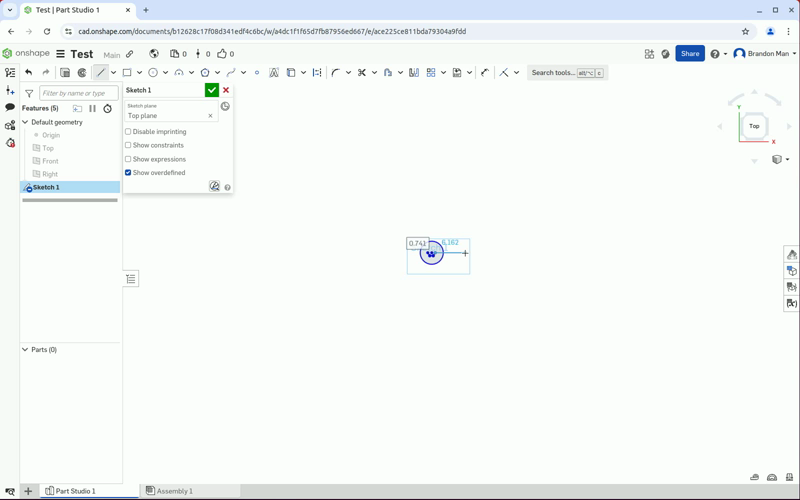
mouse_move(433, 249)
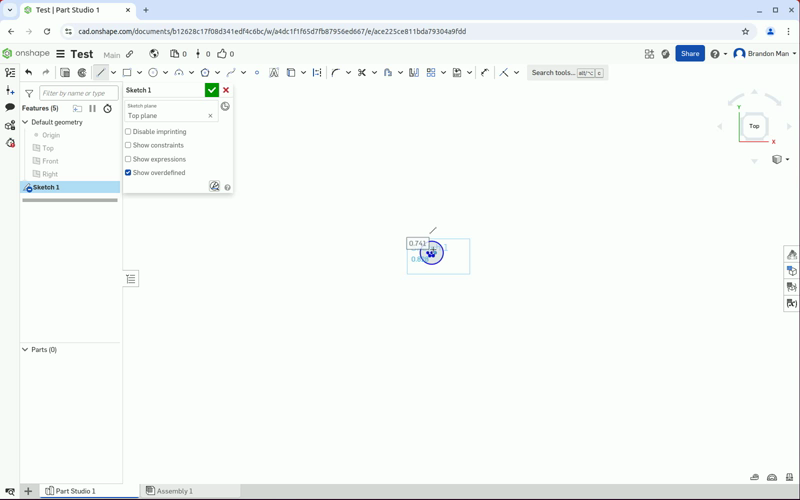
scroll(6)
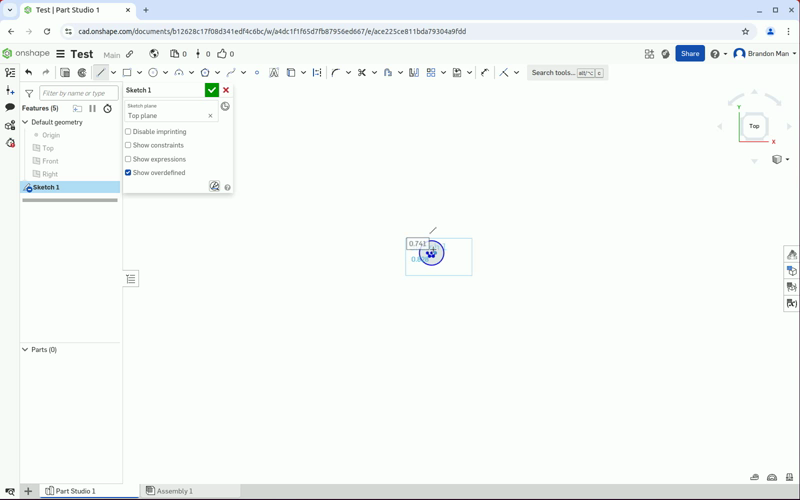
scroll(6)
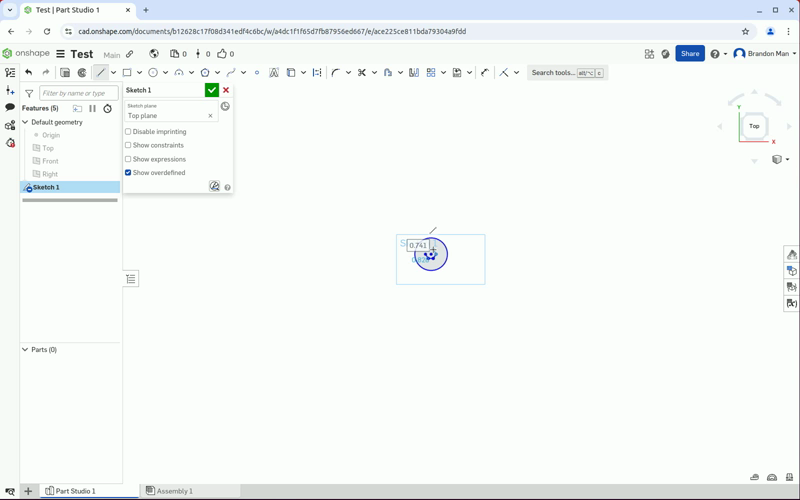
scroll(6)
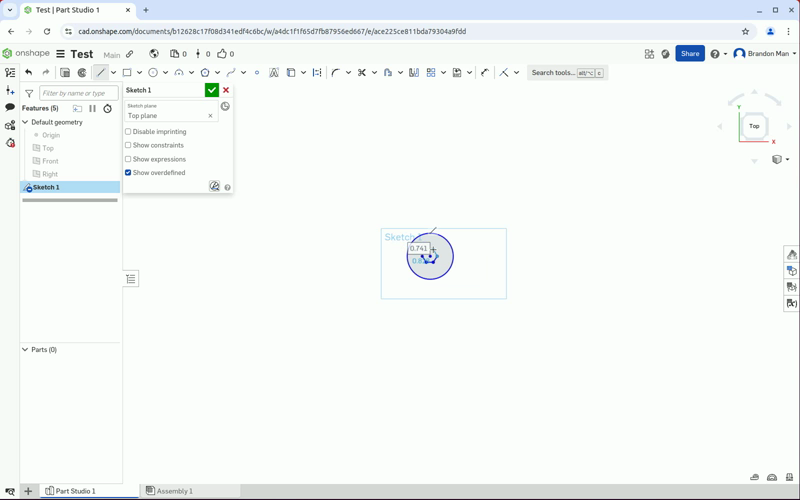
scroll(6)
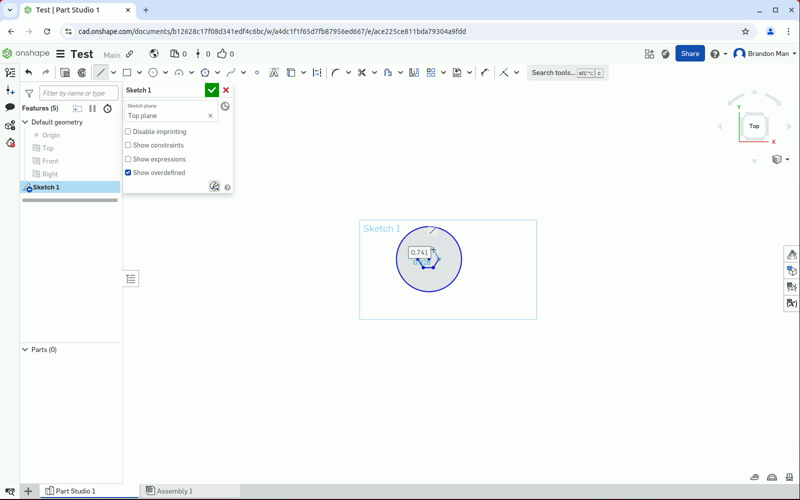
scroll(6)
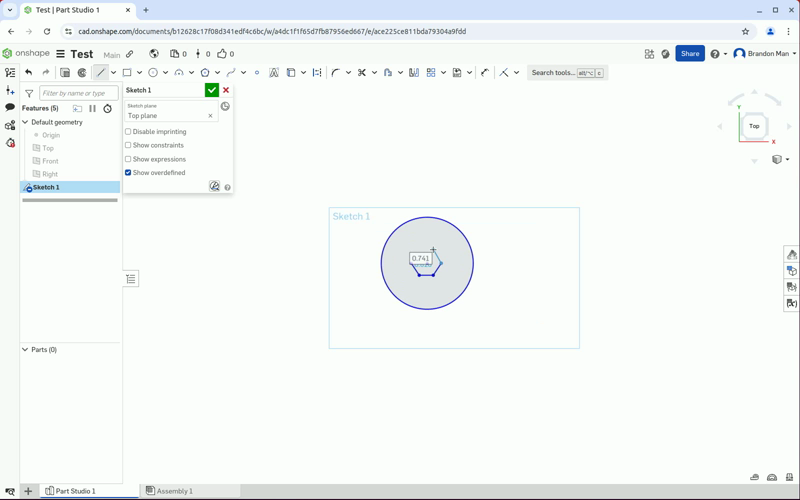
scroll(6)
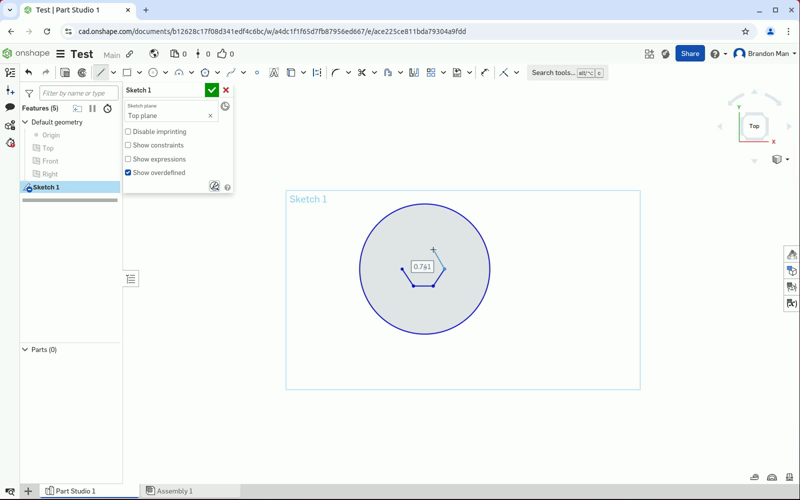
scroll(6)
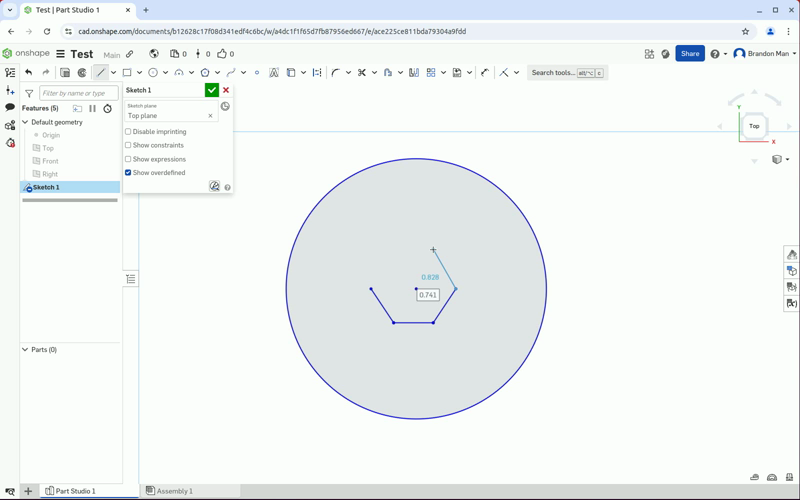
click(433, 249)
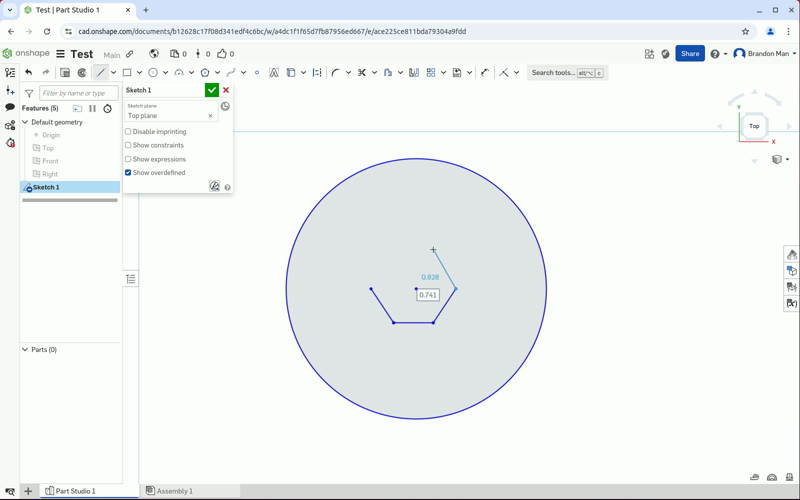
scroll(-6)
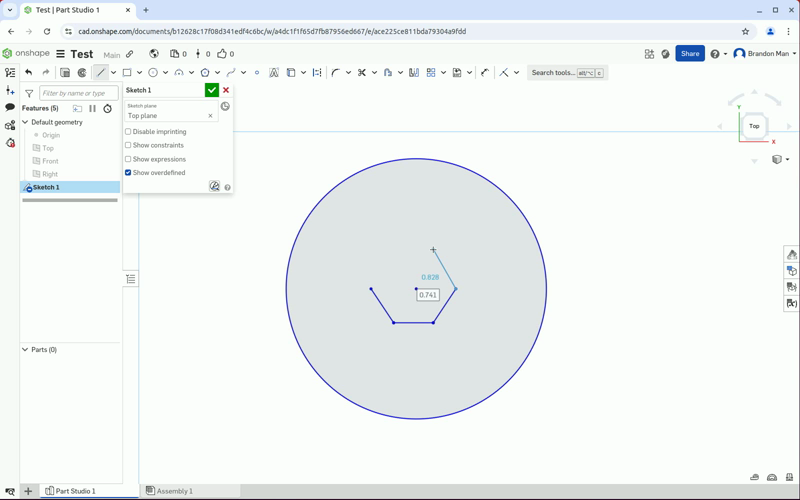
scroll(-6)
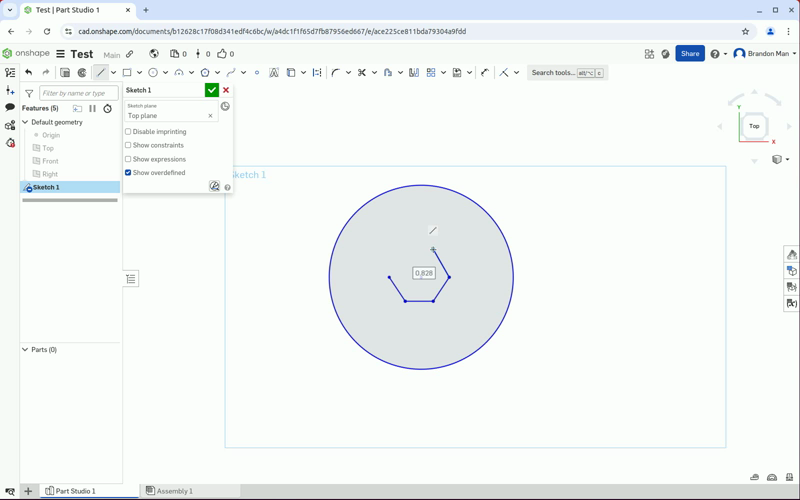
scroll(-6)
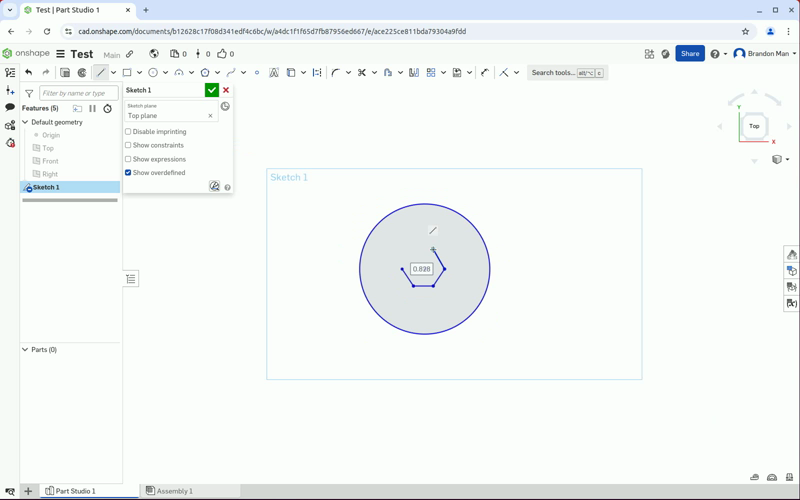
scroll(-6)
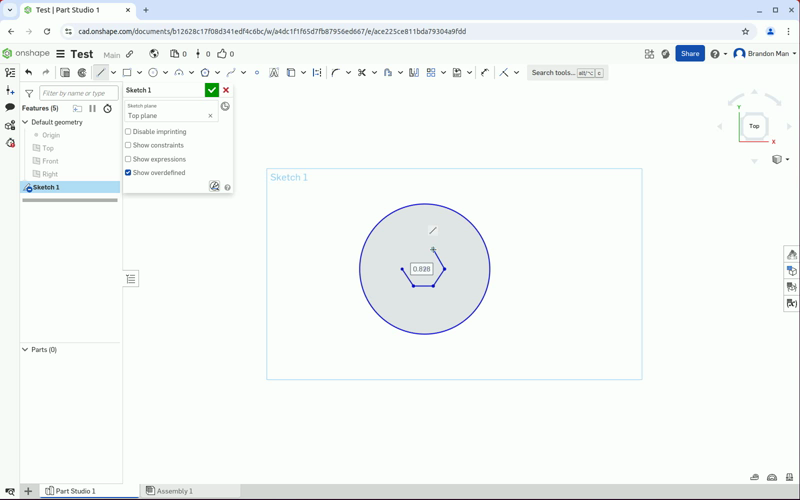
scroll(-6)
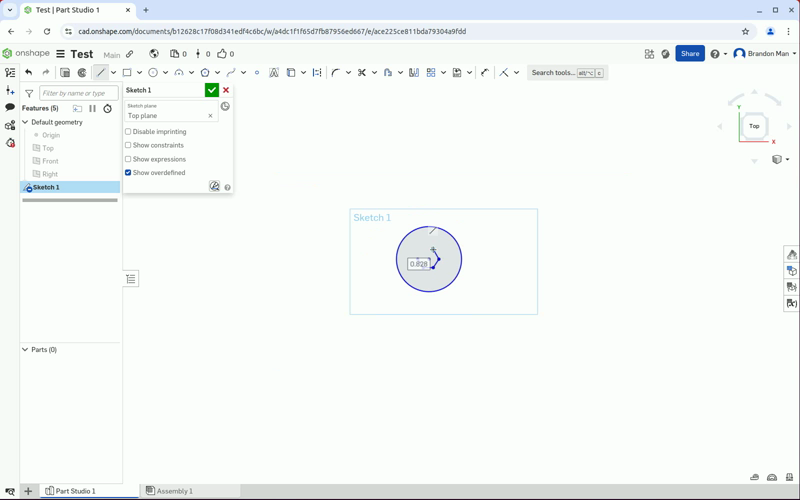
scroll(-6)
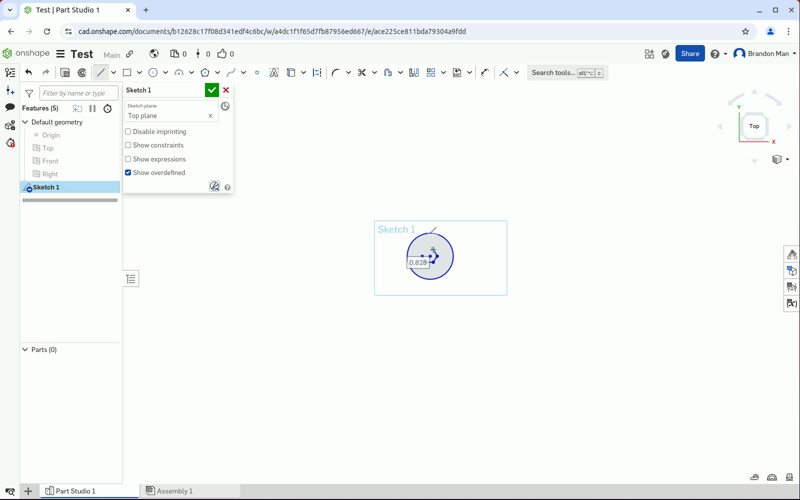
scroll(-6)
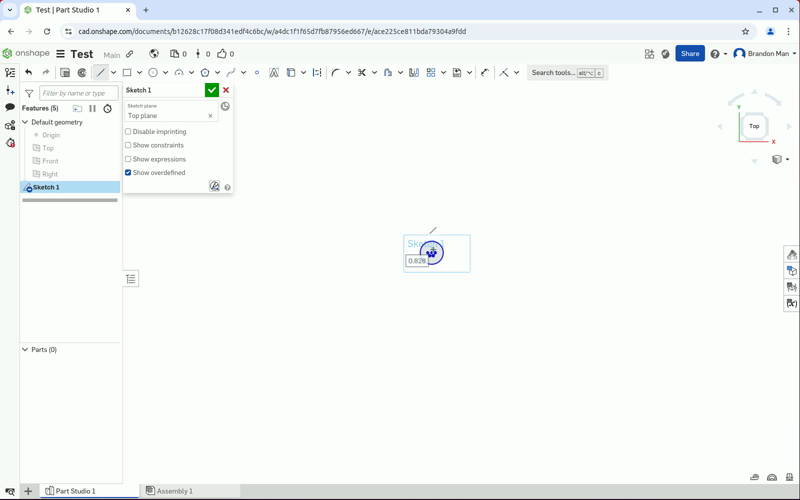
key_up(shift)
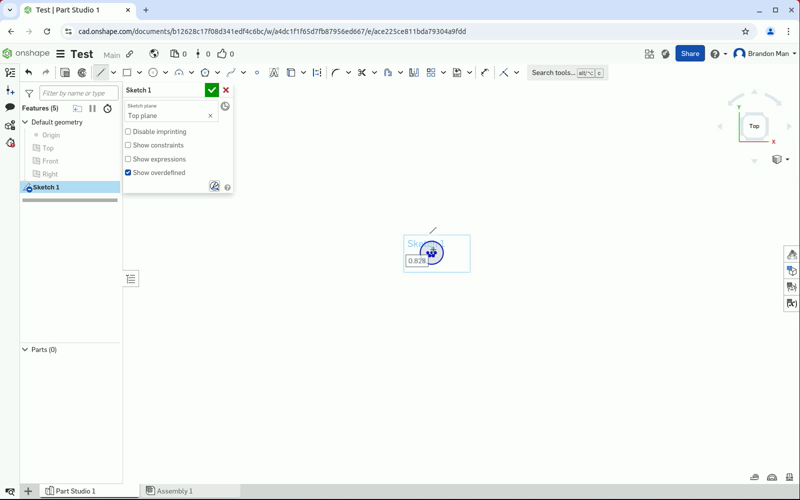
key_down(shift)
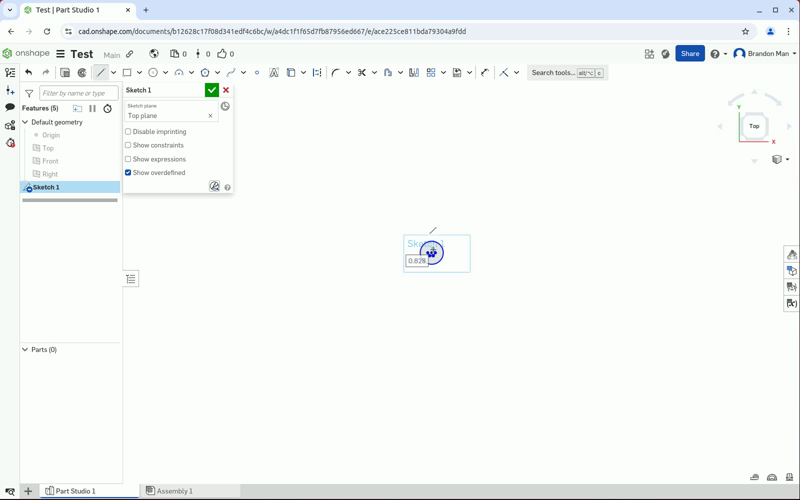
mouse_move(463, 249)
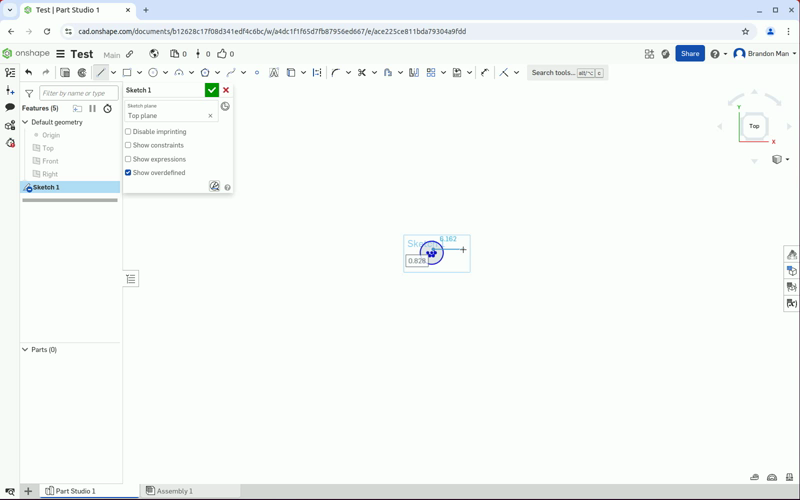
mouse_move(429, 249)
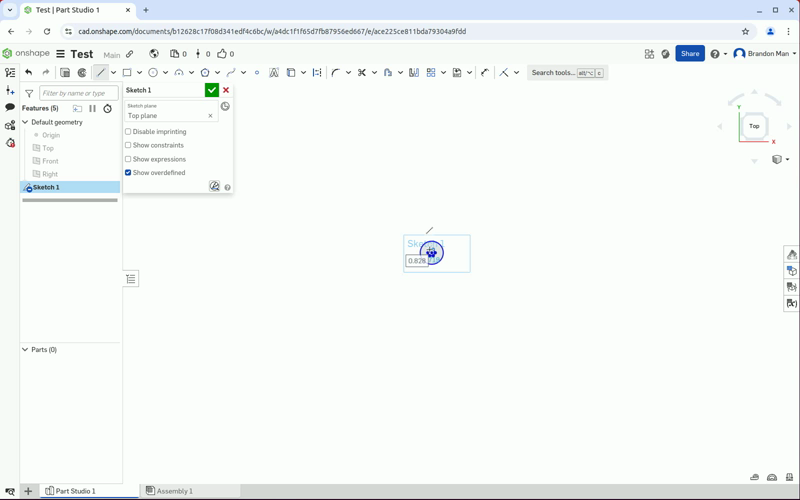
scroll(6)
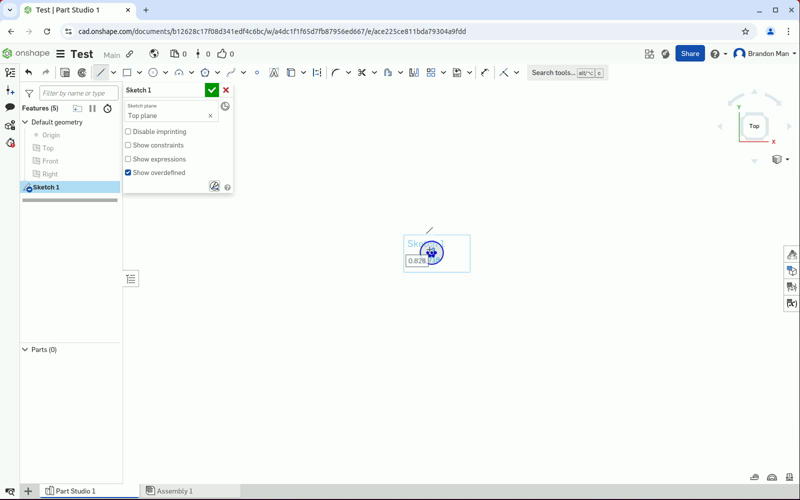
scroll(6)
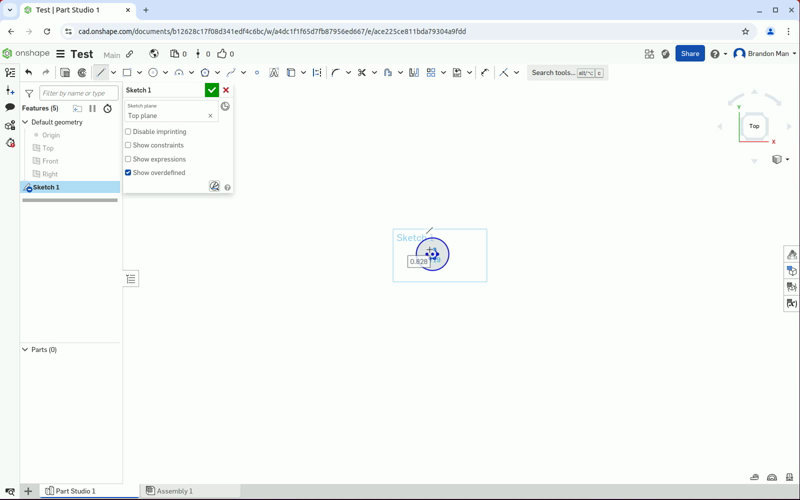
scroll(6)
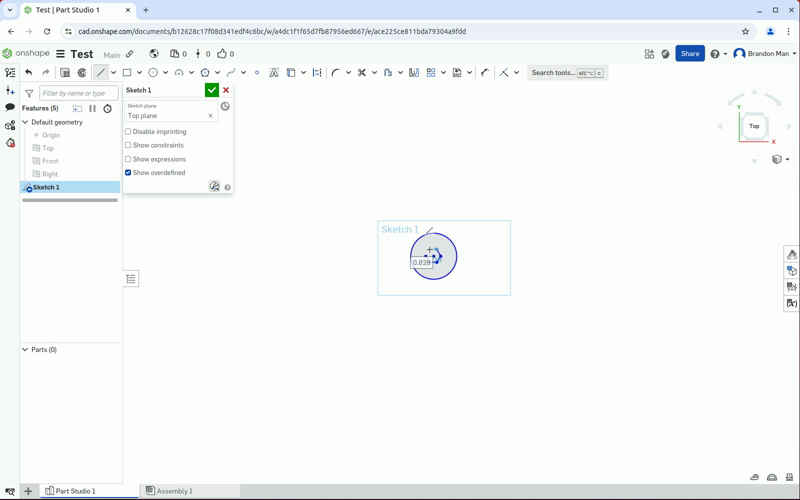
scroll(6)
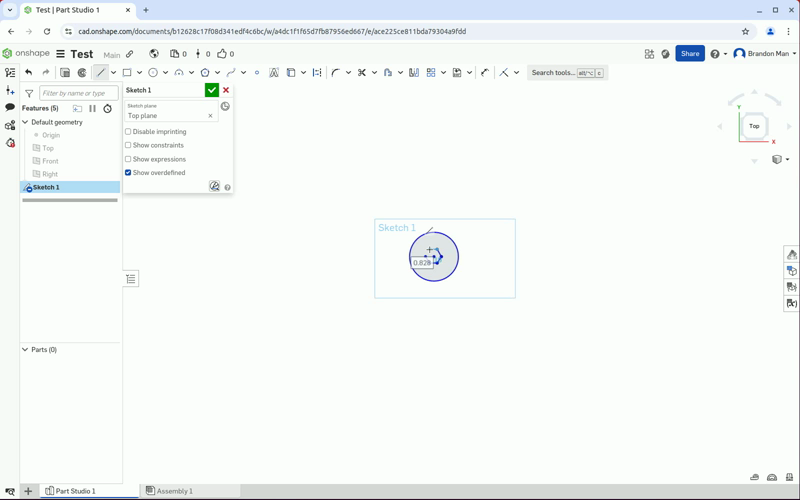
scroll(6)
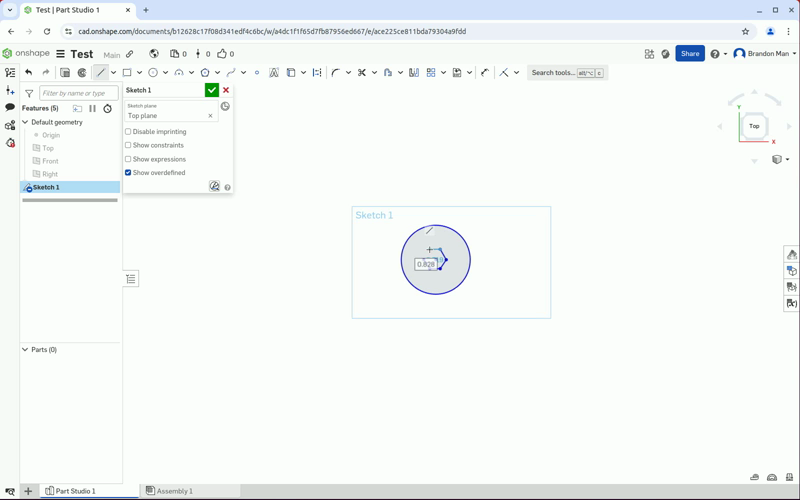
scroll(6)
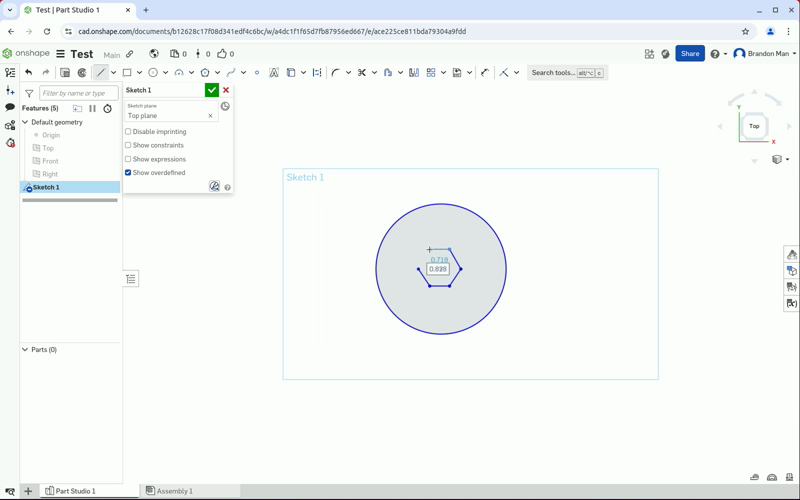
scroll(6)
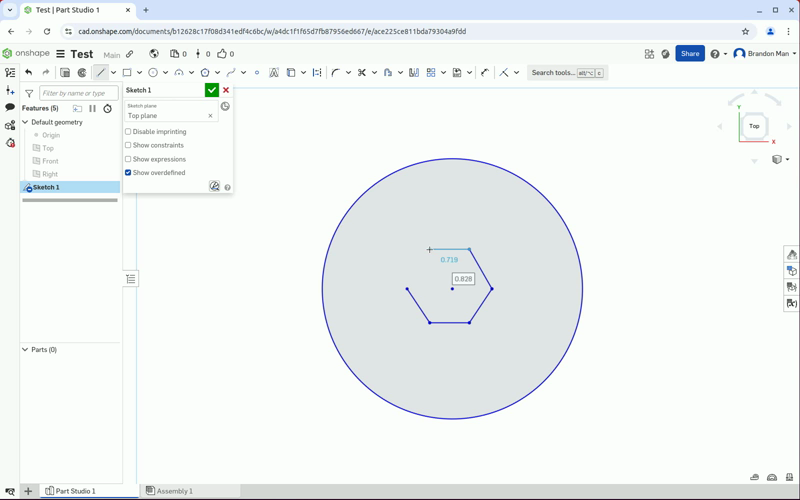
click(429, 249)
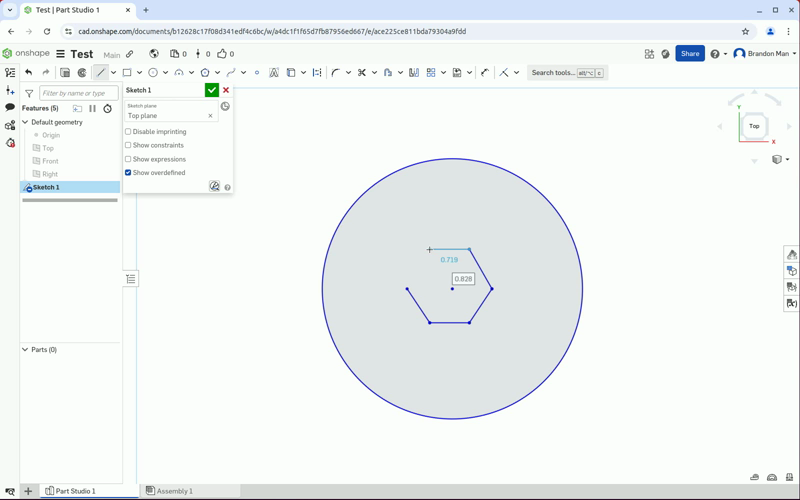
scroll(-6)
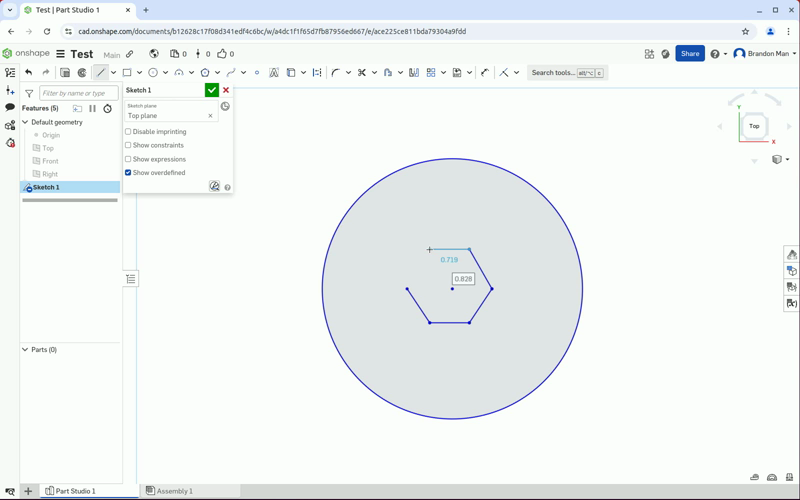
scroll(-6)
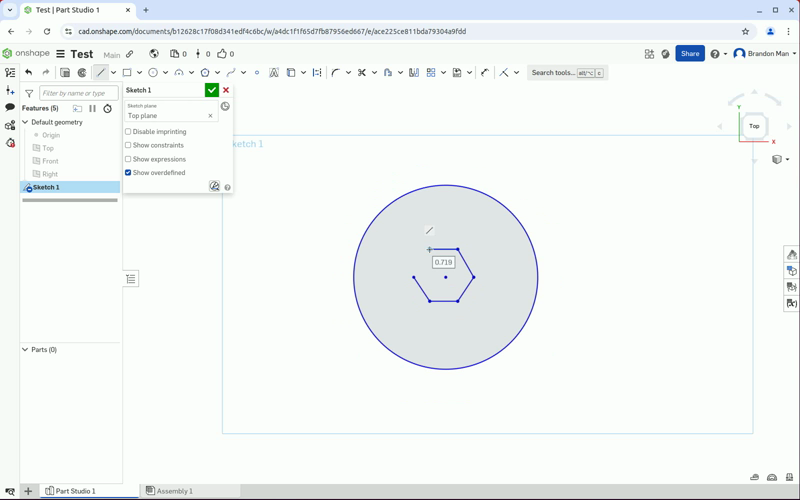
scroll(-6)
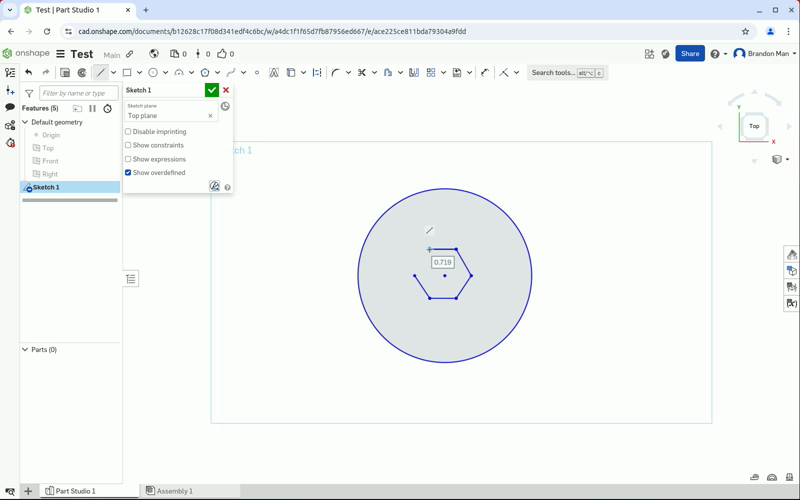
scroll(-6)
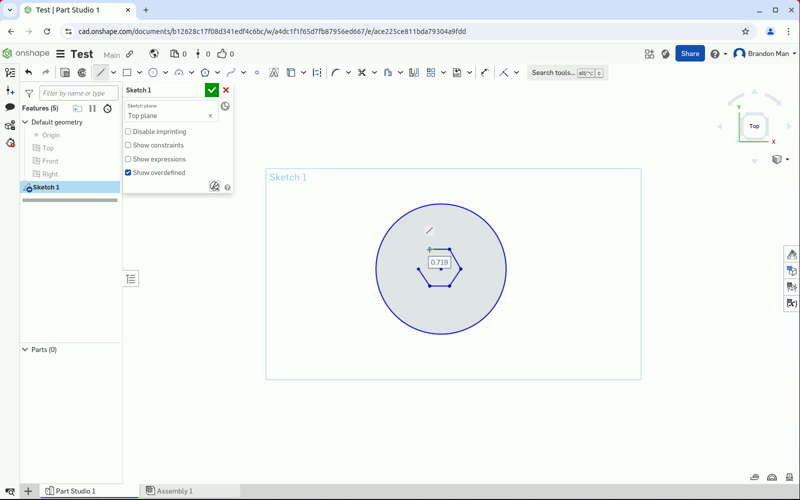
scroll(-6)
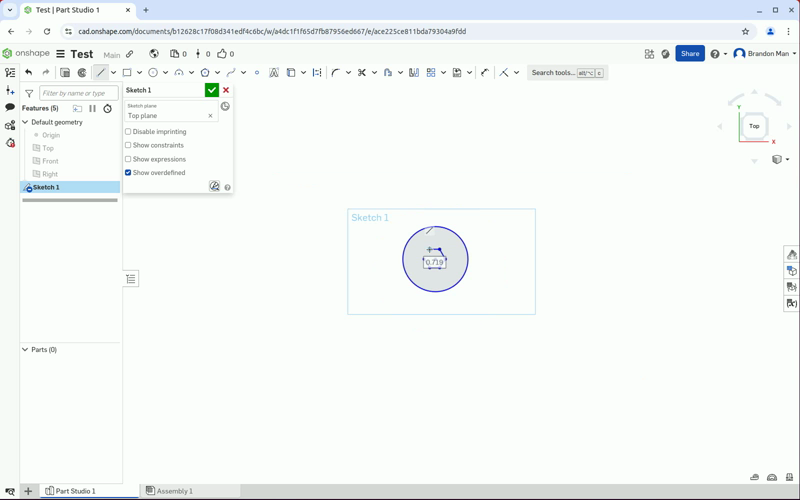
scroll(-6)
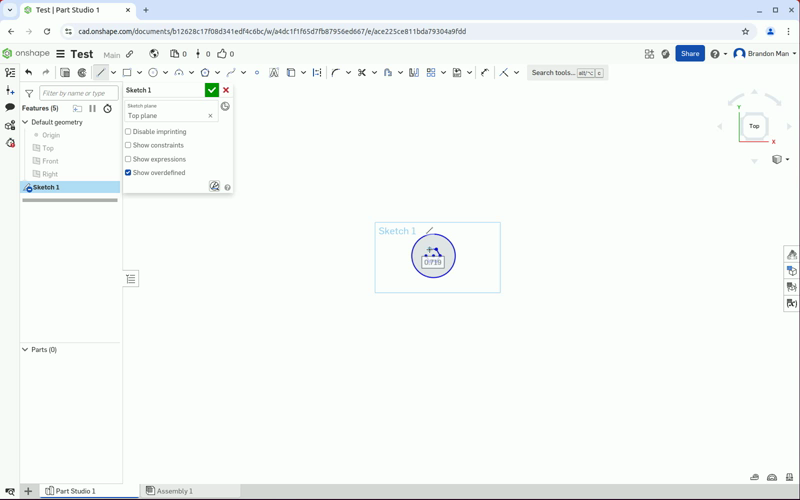
scroll(-6)
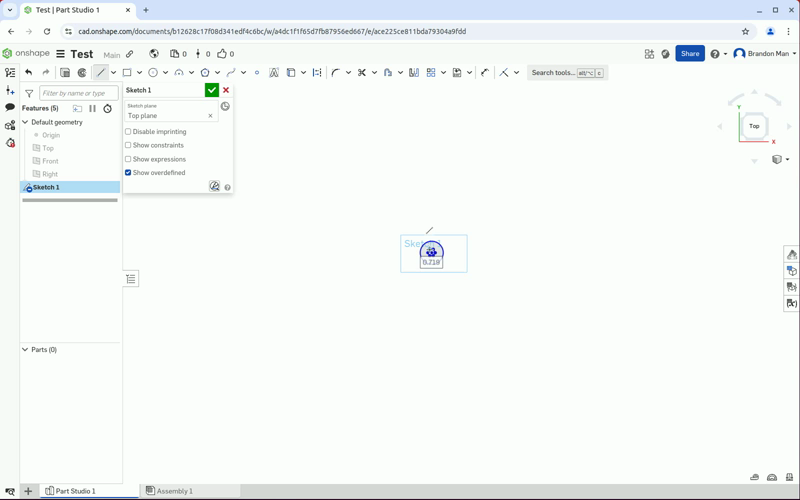
key_up(shift)
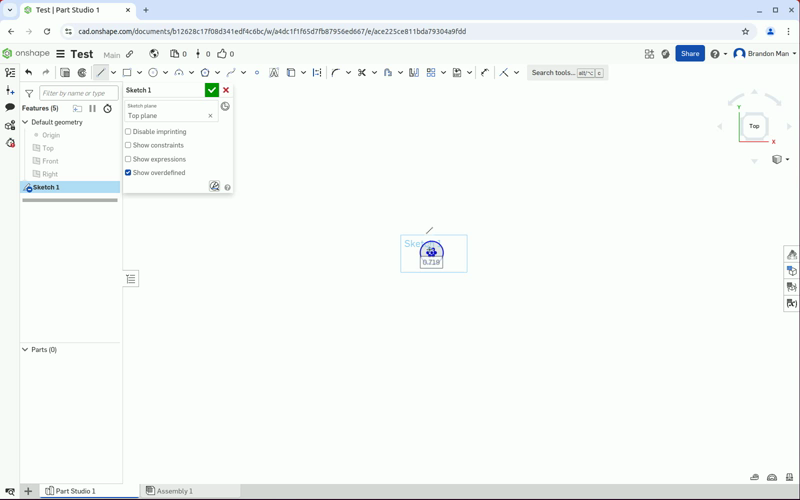
mouse_move(459, 249)
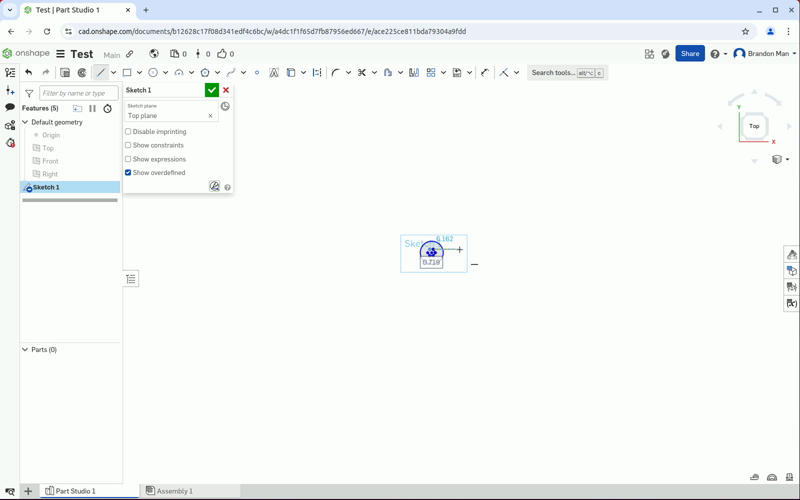
key_down(shift)
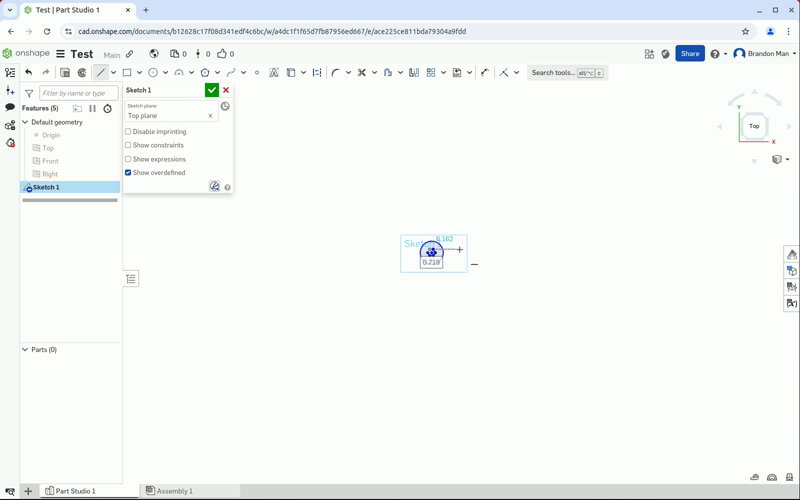
mouse_move(427, 252)
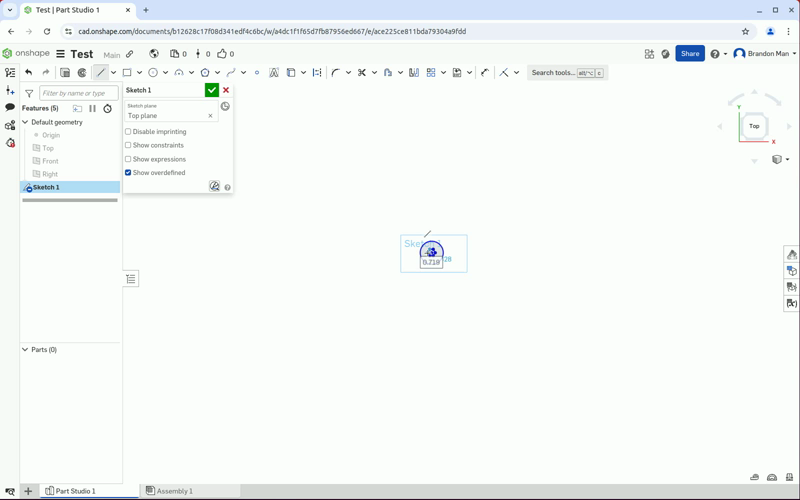
scroll(6)
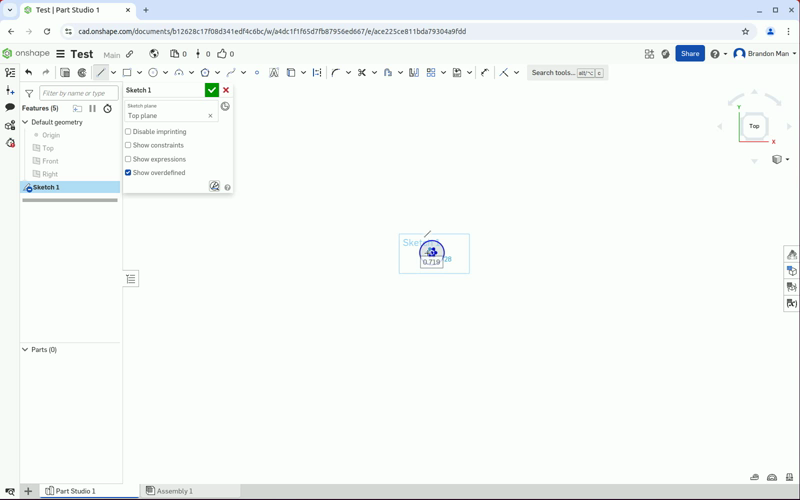
scroll(6)
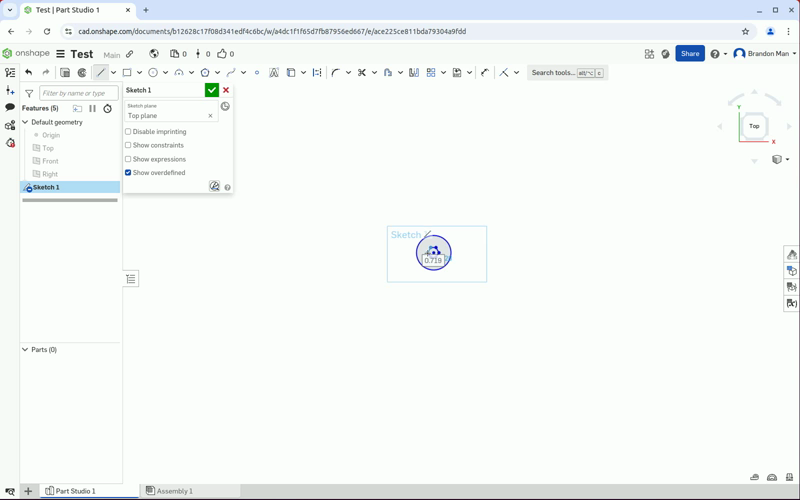
scroll(6)
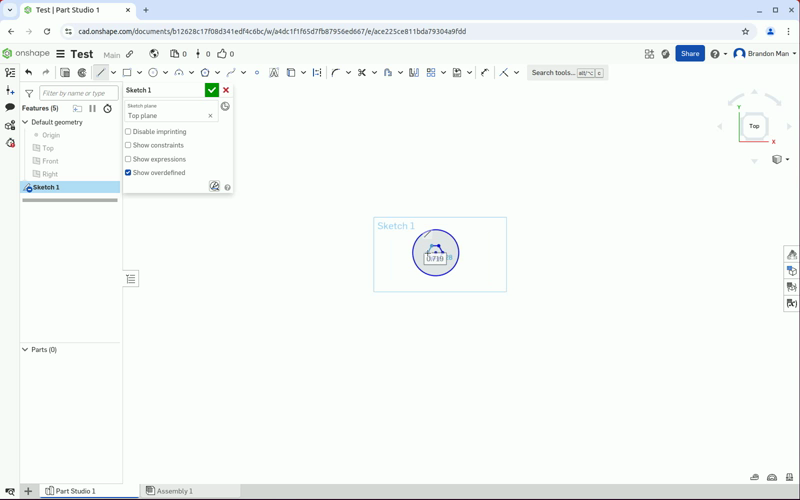
scroll(6)
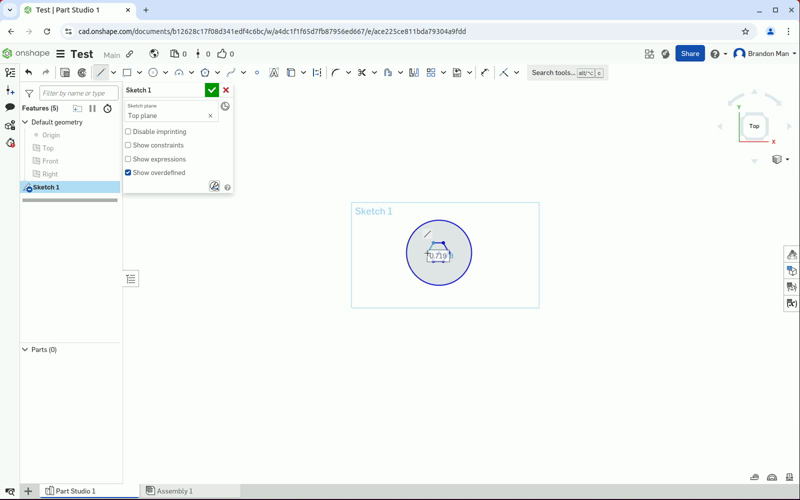
scroll(6)
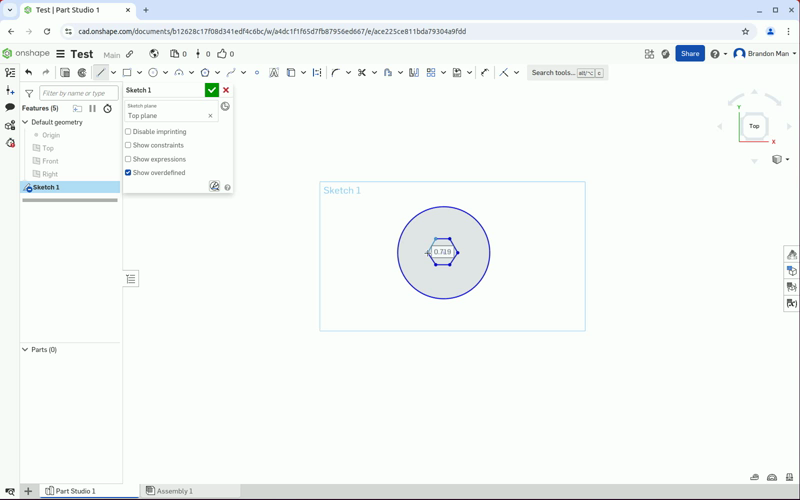
scroll(6)
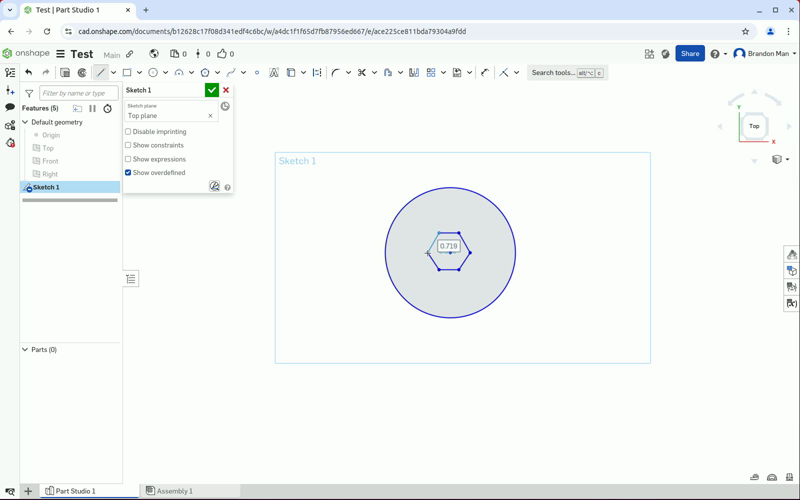
scroll(6)
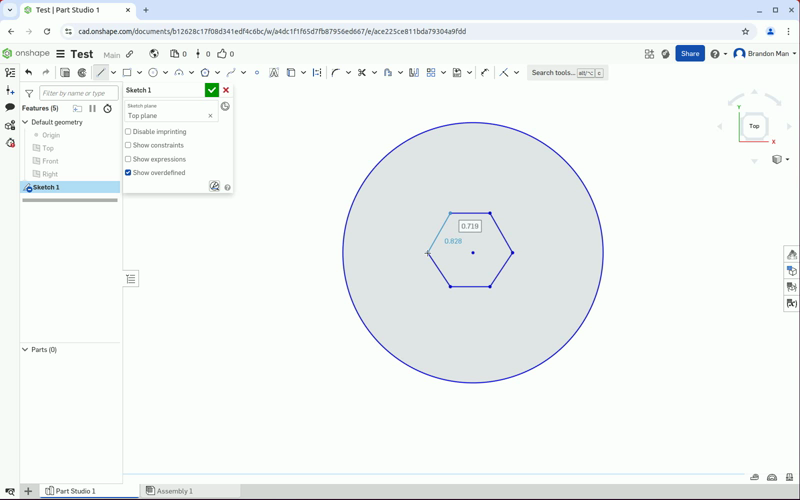
key_up(shift)
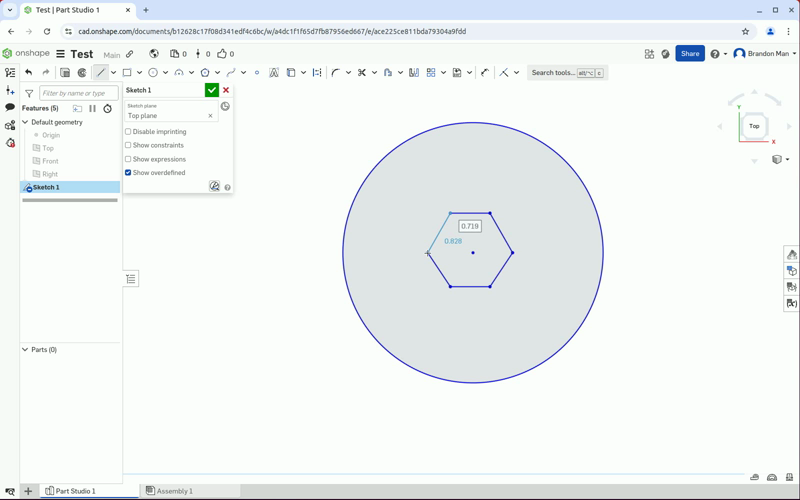
click(427, 252)
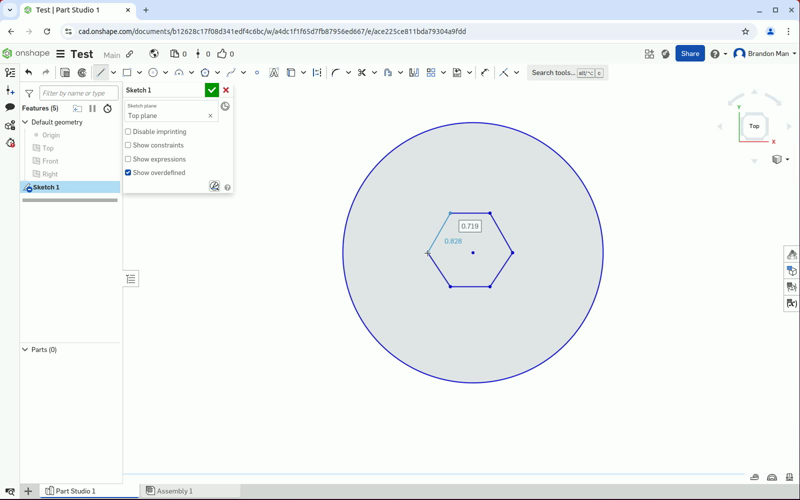
scroll(-6)
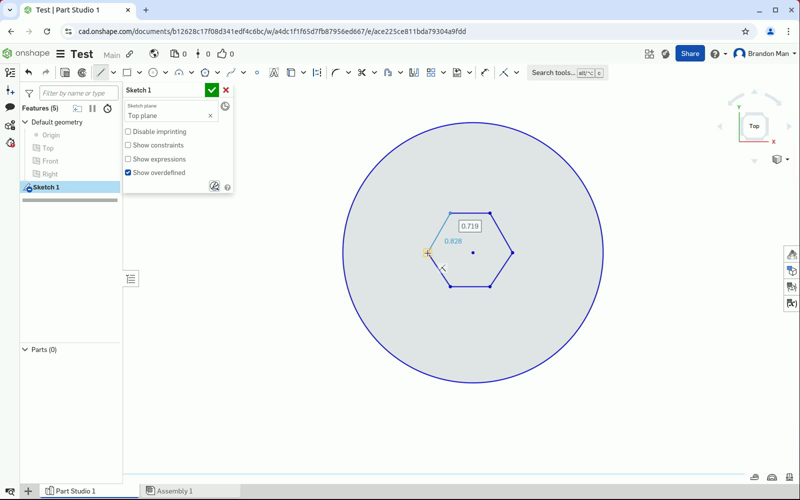
scroll(-6)
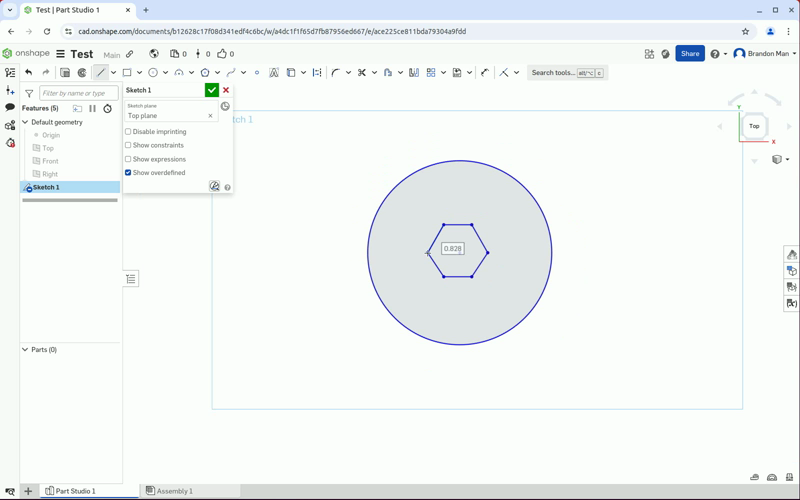
scroll(-6)
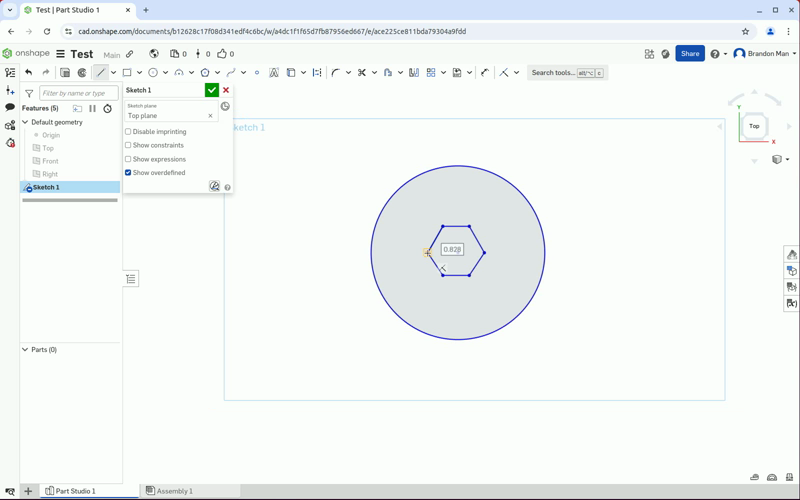
scroll(-6)
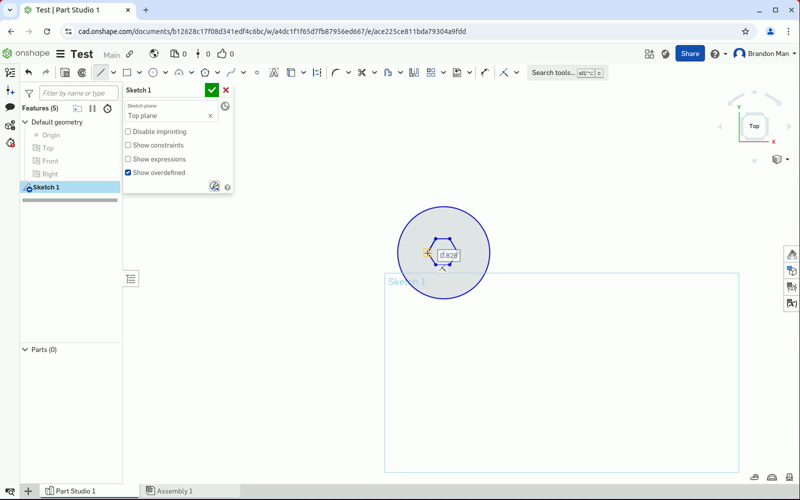
scroll(-6)
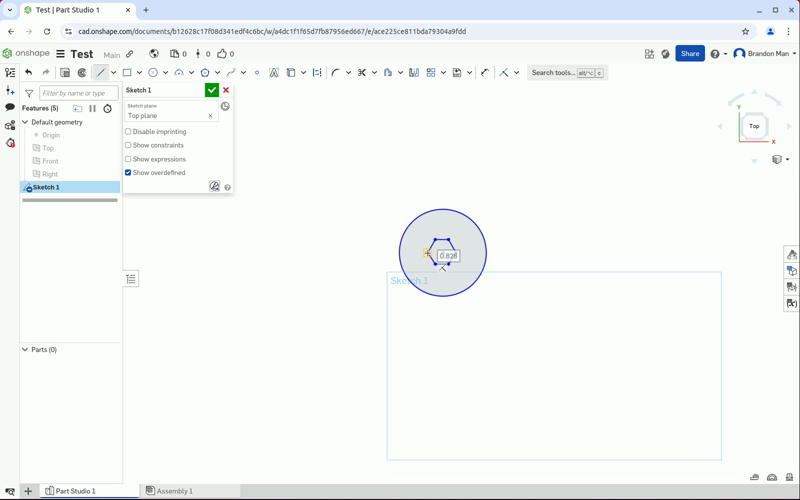
scroll(-6)
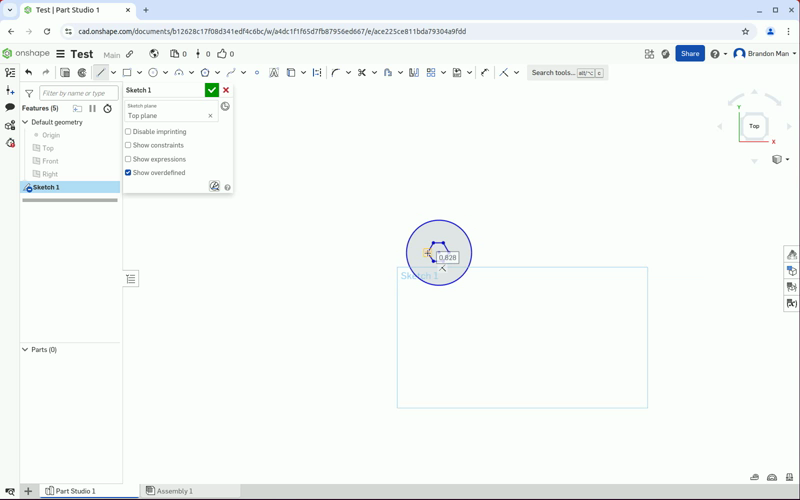
scroll(-6)
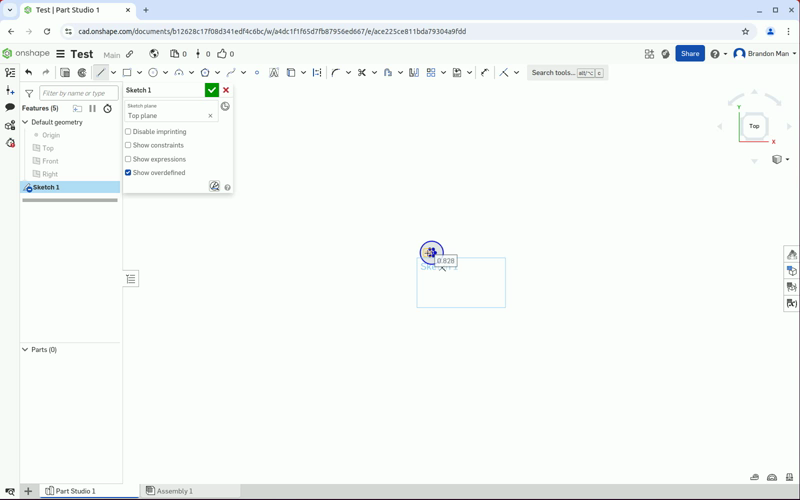
key(esc)
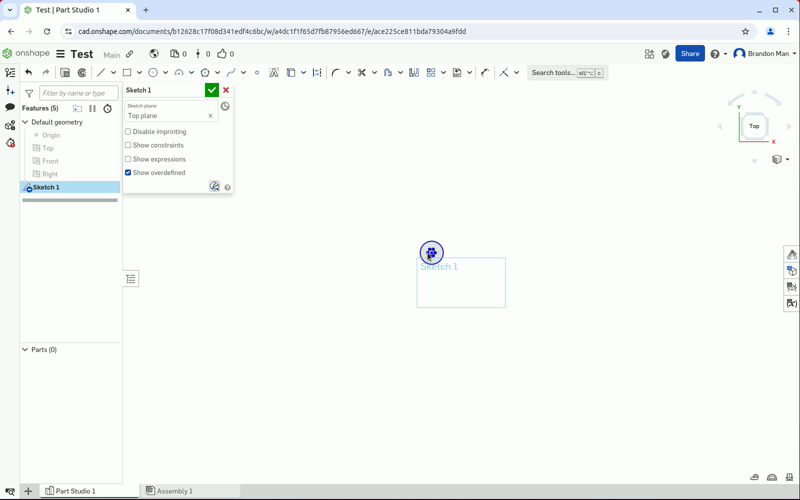
mouse_move(438, 259)
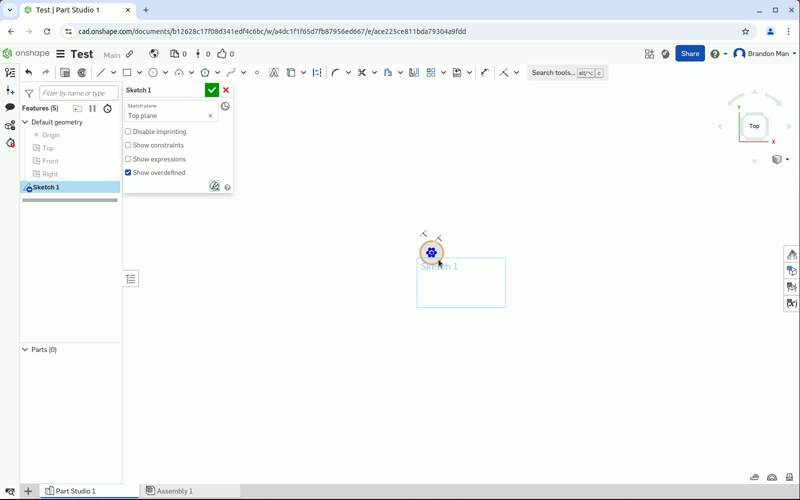
scroll(6)
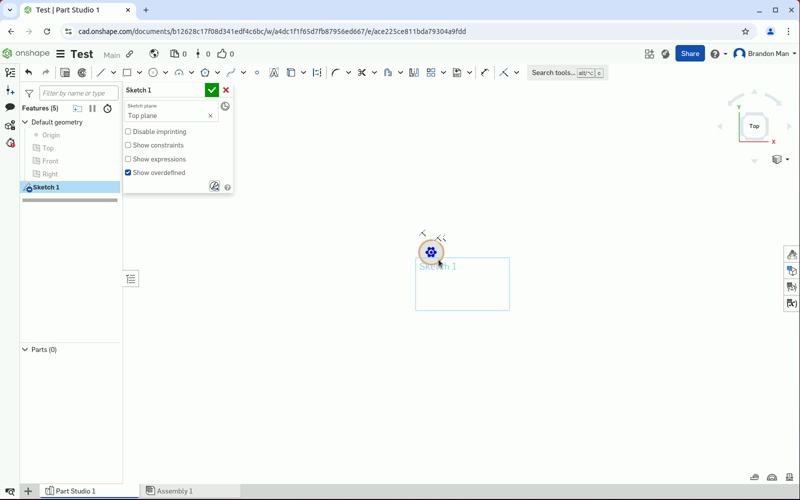
scroll(6)
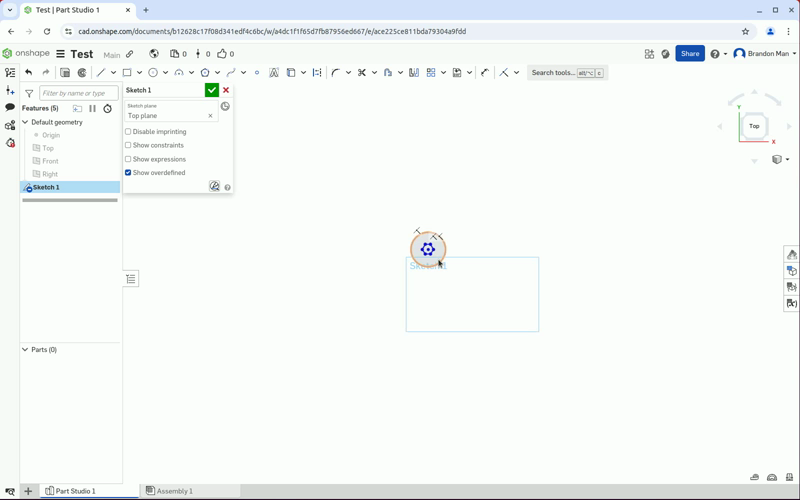
scroll(6)
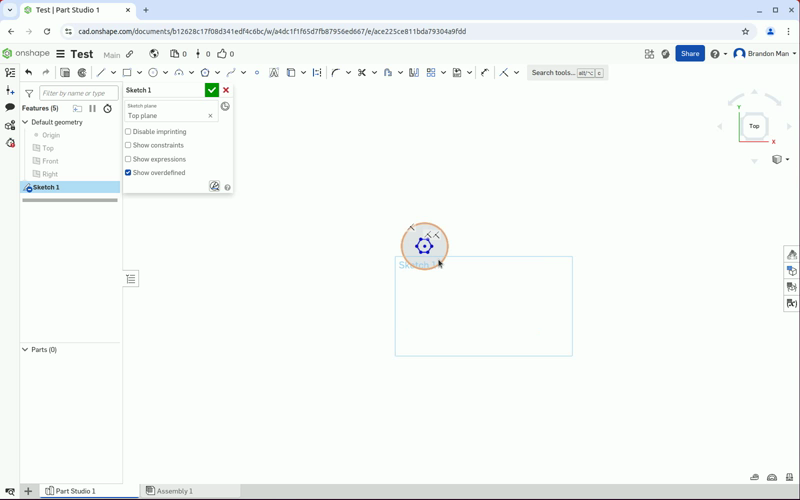
scroll(6)
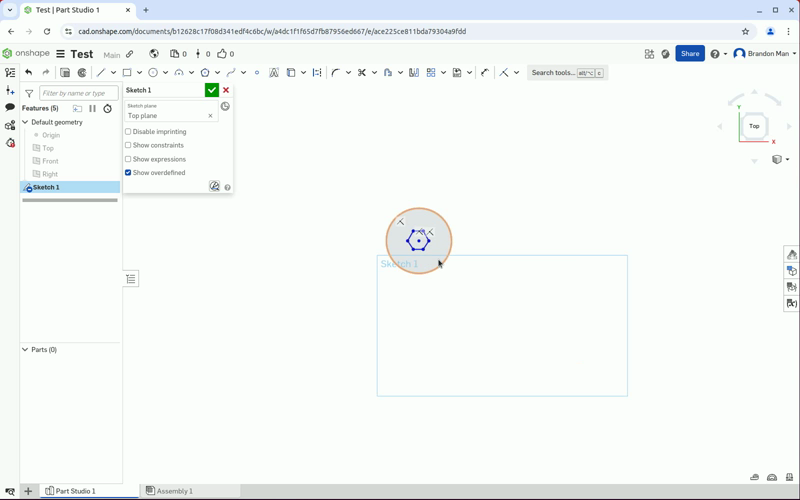
scroll(6)
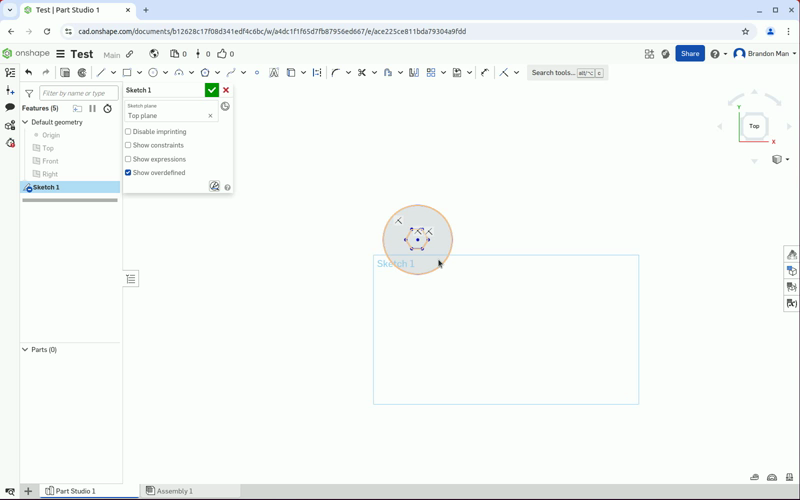
scroll(6)
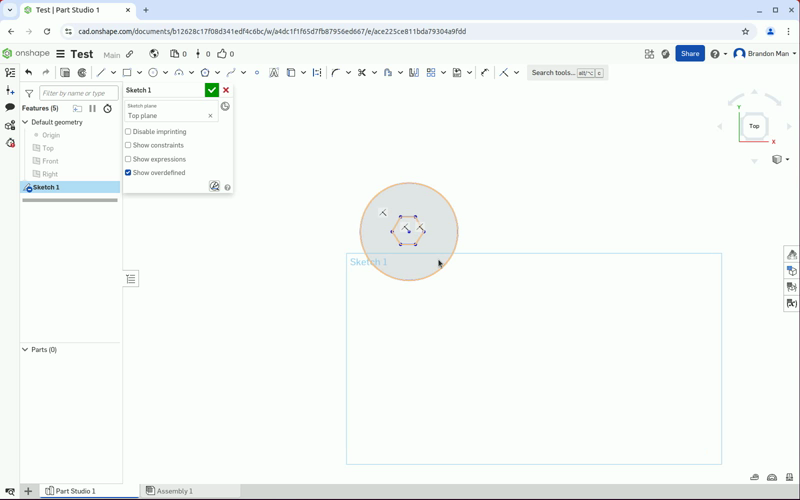
scroll(6)
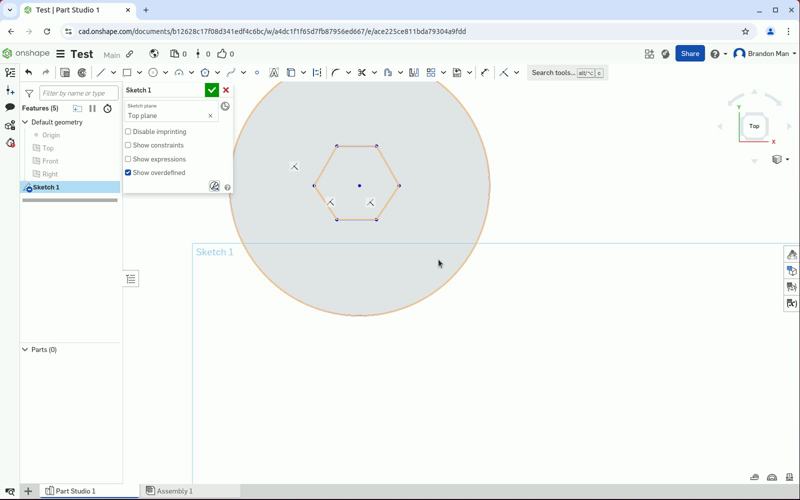
click(438, 259)
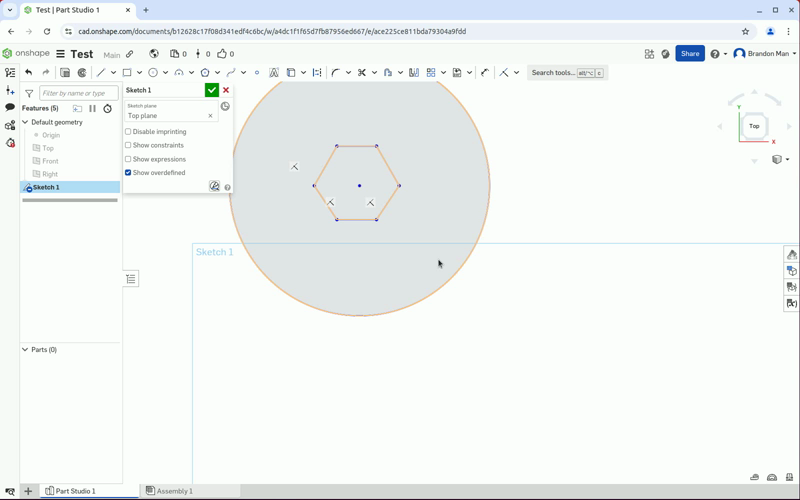
scroll(-6)
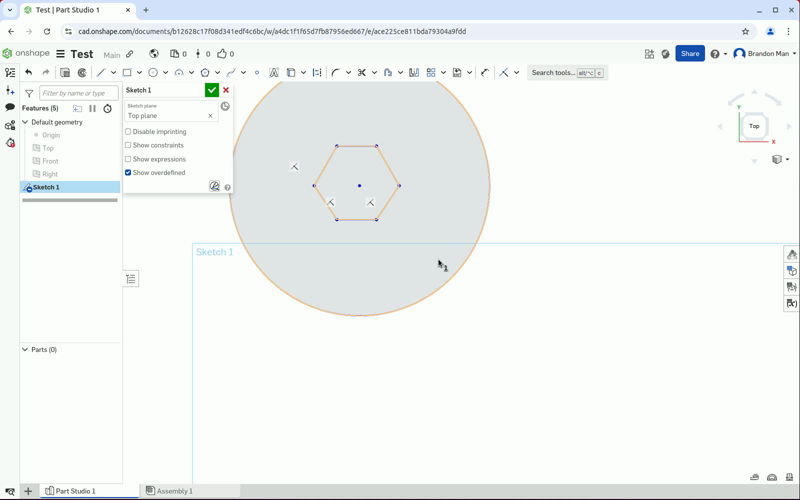
scroll(-6)
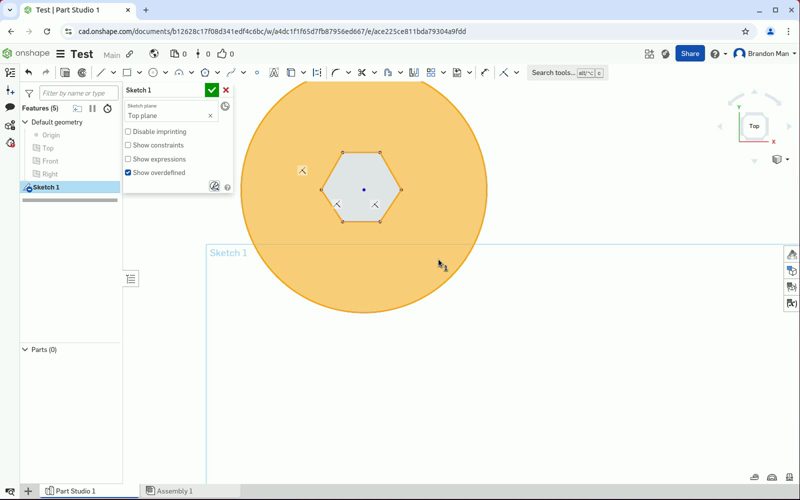
scroll(-6)
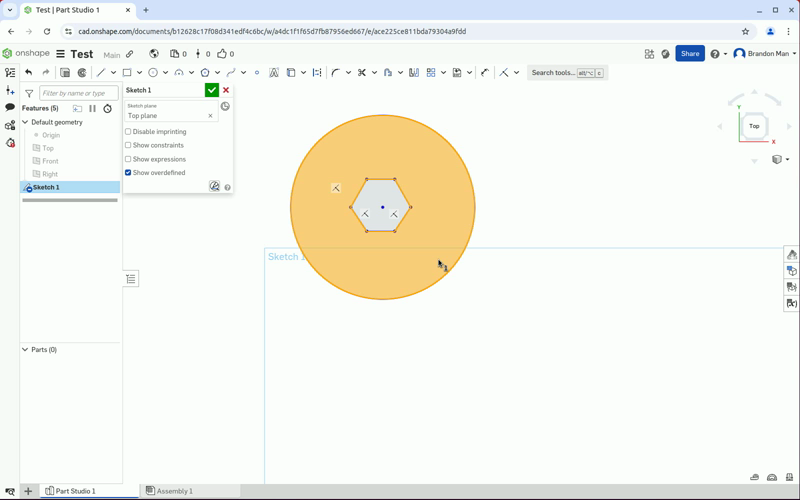
scroll(-6)
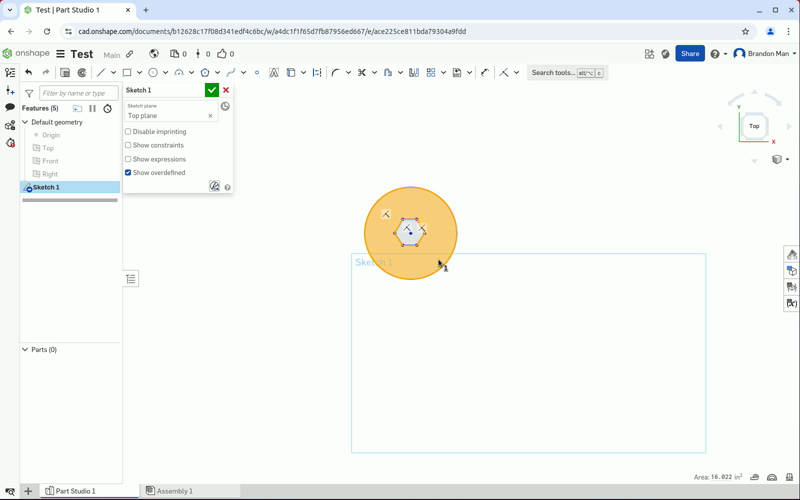
scroll(-6)
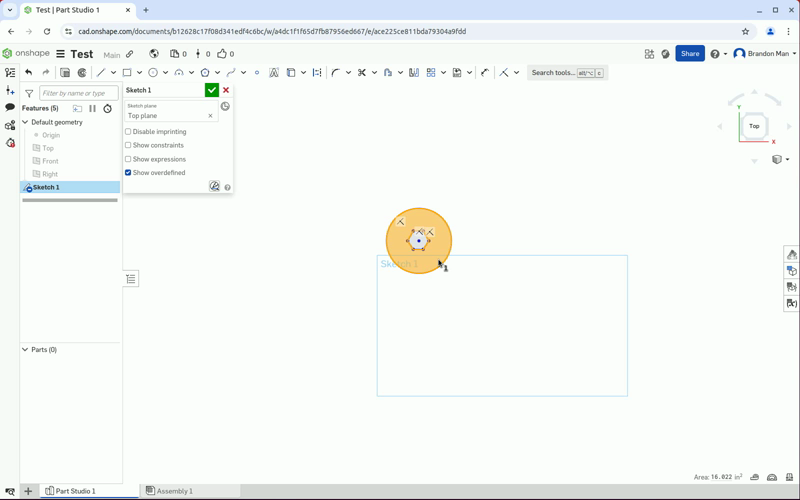
scroll(-6)
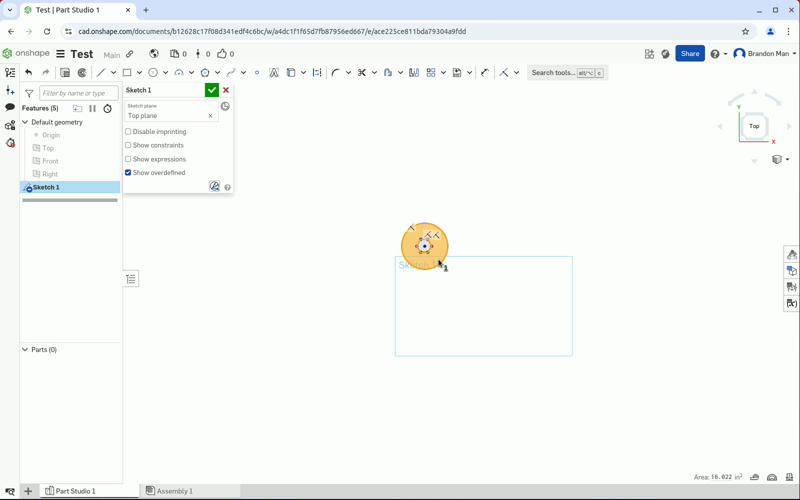
scroll(-6)
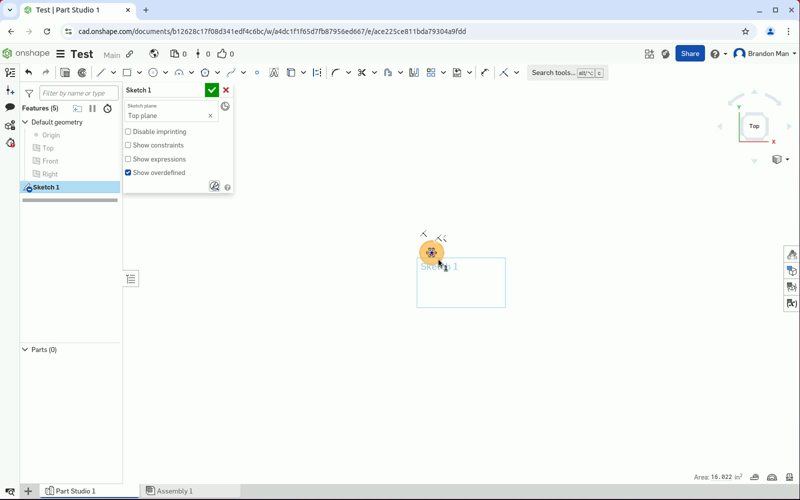
mouse_move(73, 352)
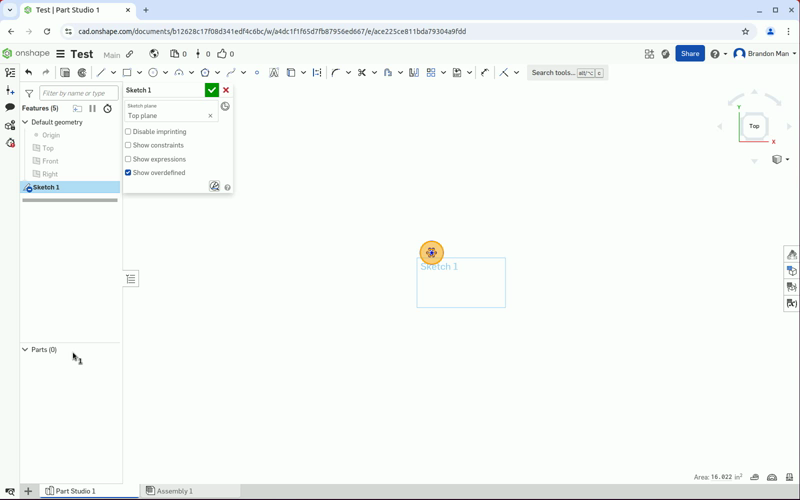
key(shift+y)
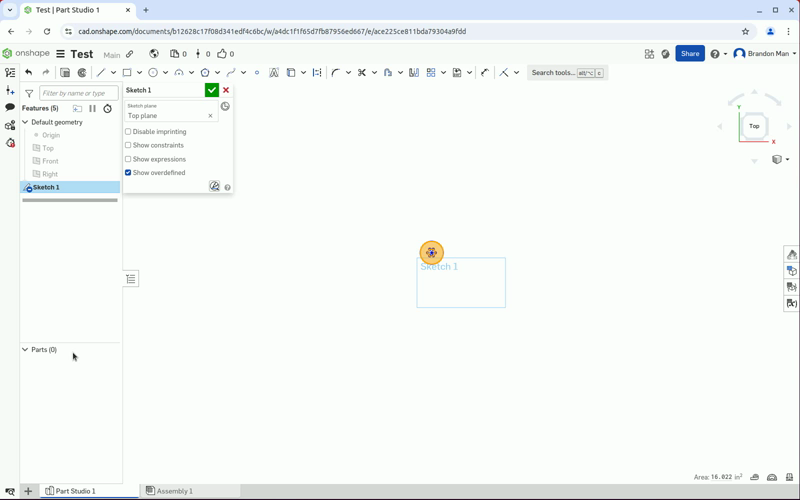
key(shift+e)
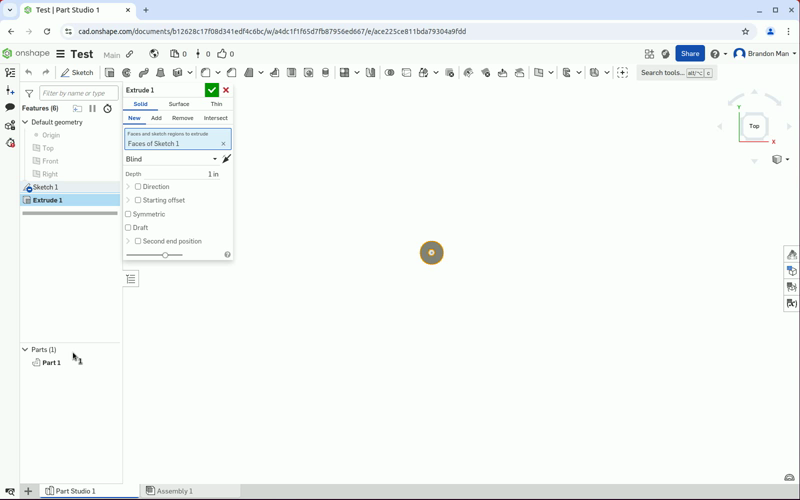
mouse_move(143, 106)
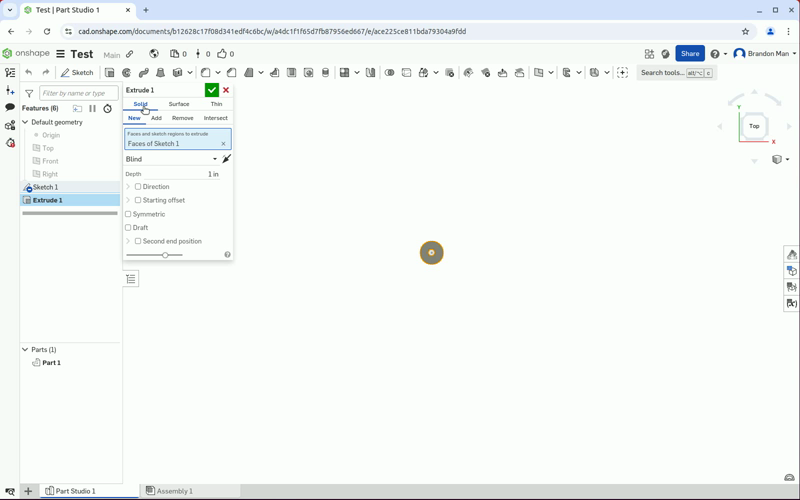
click(143, 106)
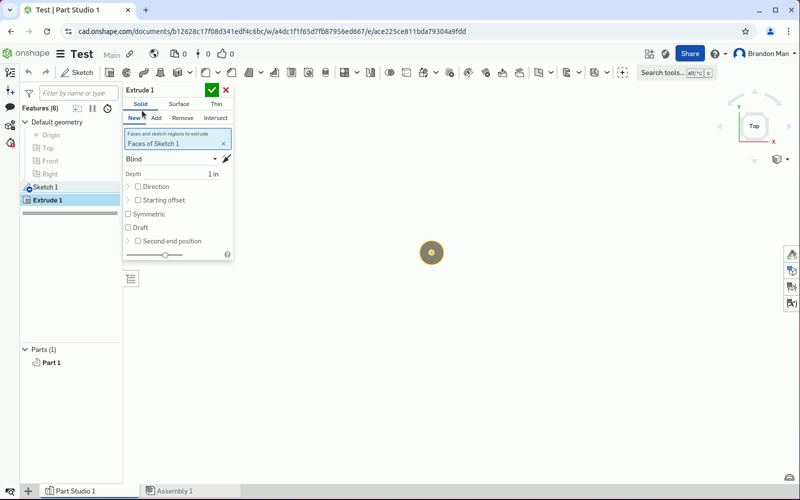
mouse_move(137, 120)
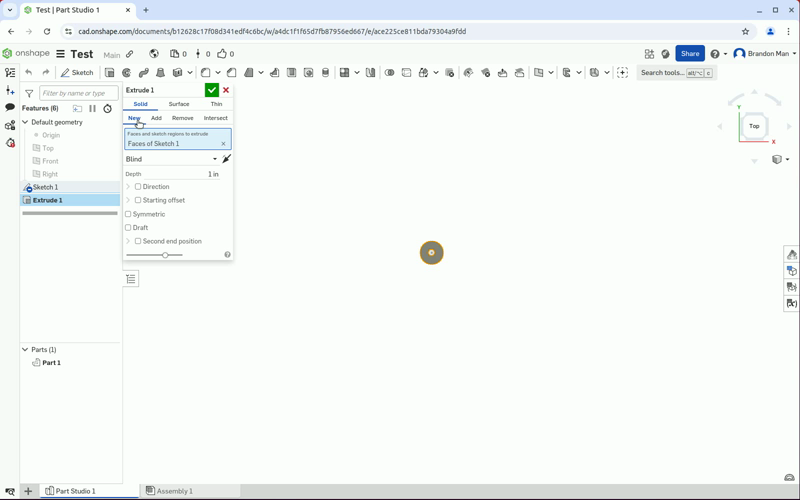
click(137, 120)
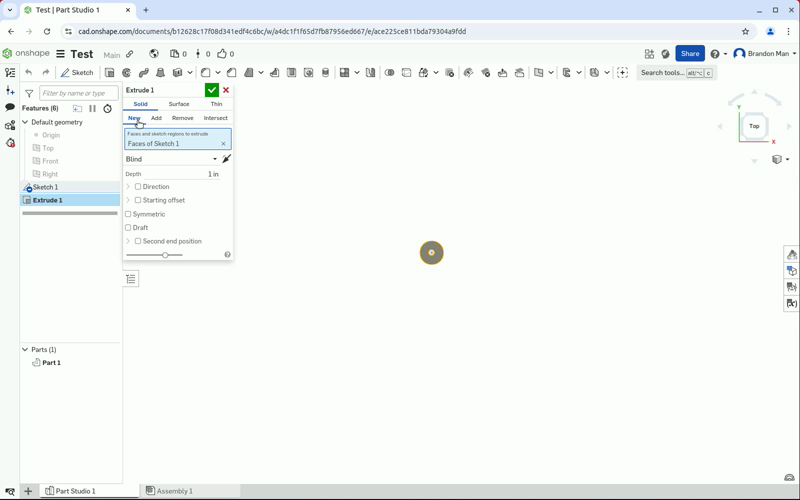
key(tab, 4)
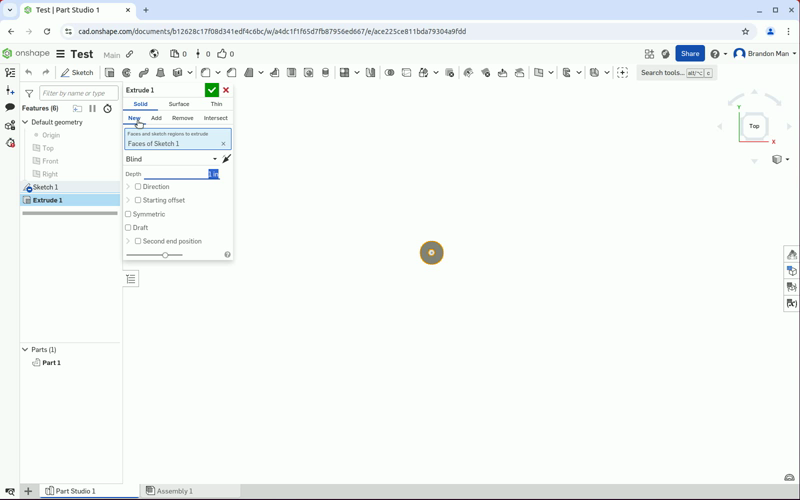
text(0.241)
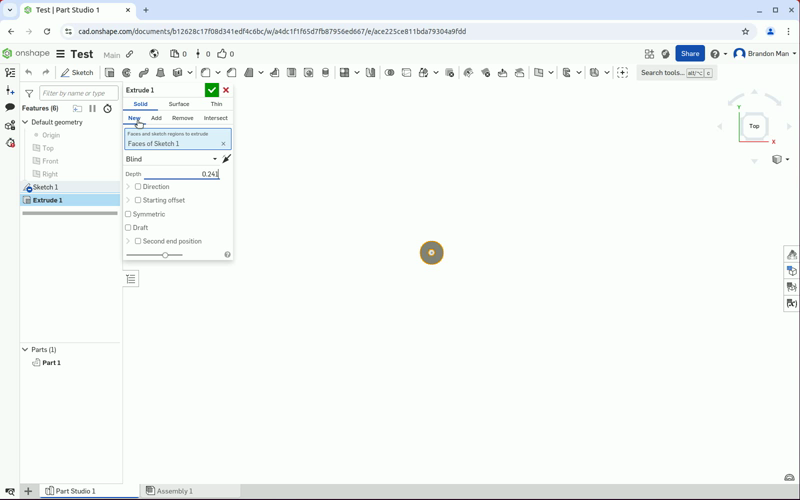
key(enter)
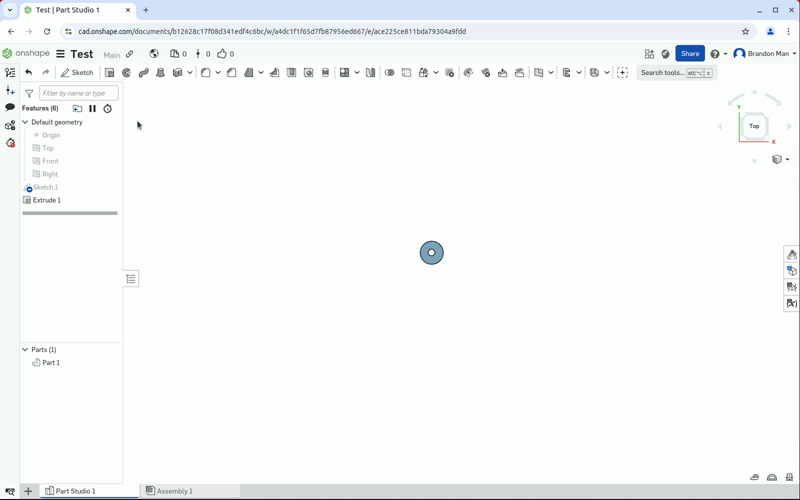
key(shift+h)
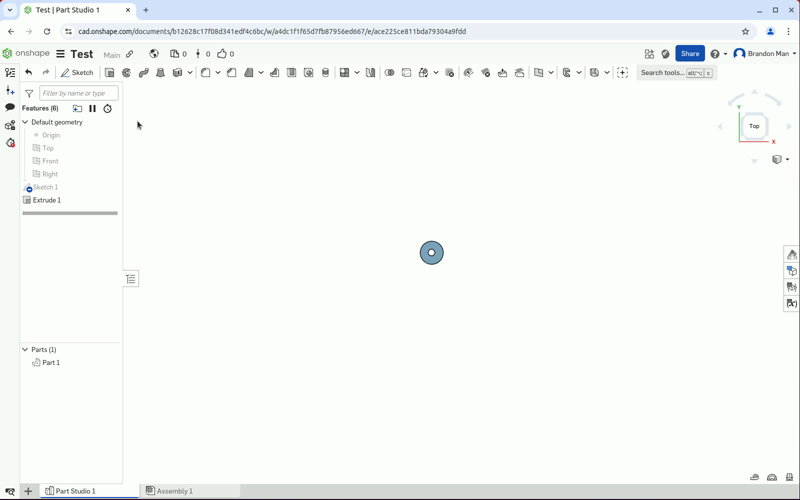
key(shift+h)
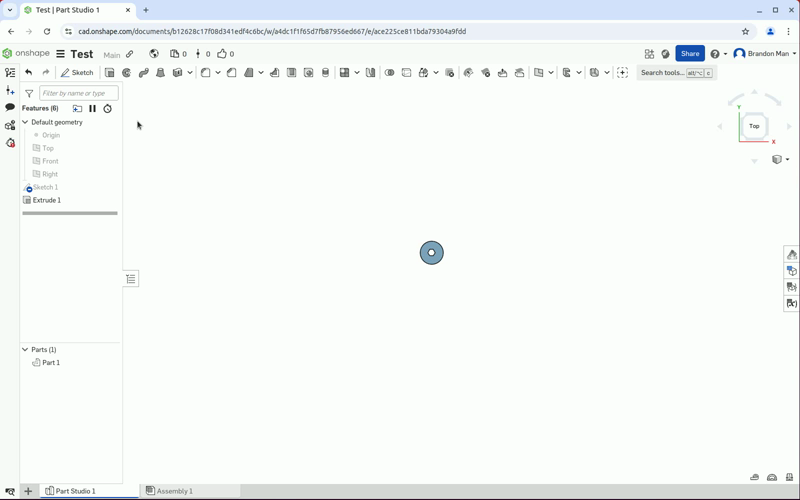
mouse_move(73, 189)
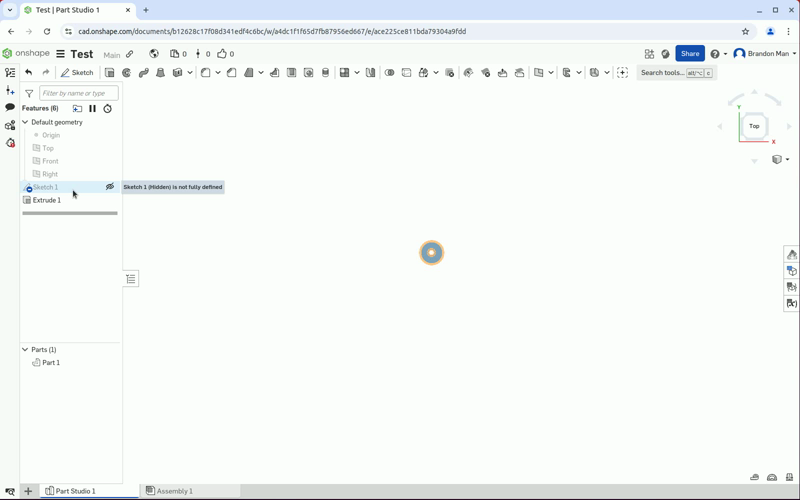
click(73, 189)
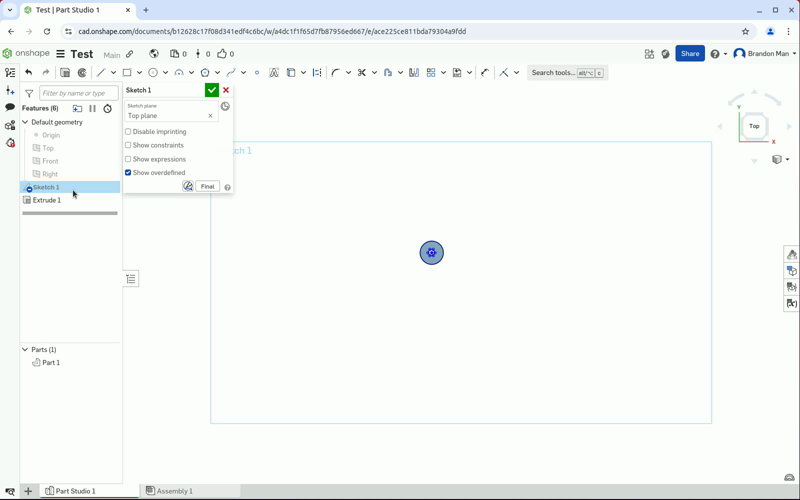
mouse_move(229, 92)
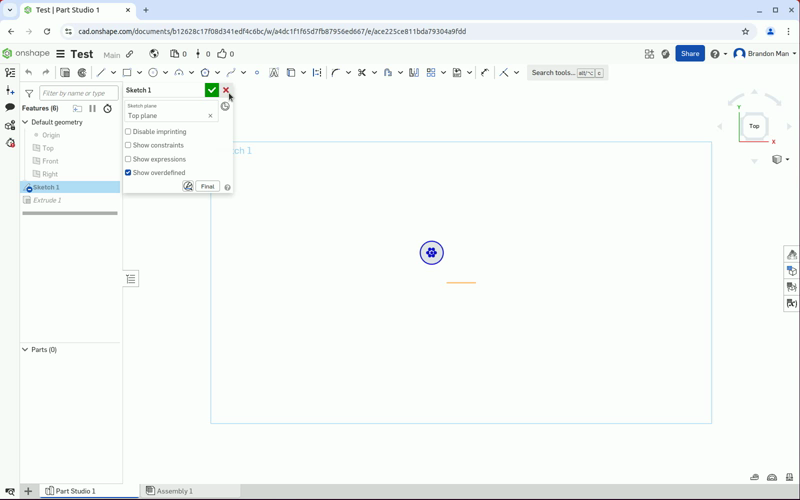
click(229, 92)
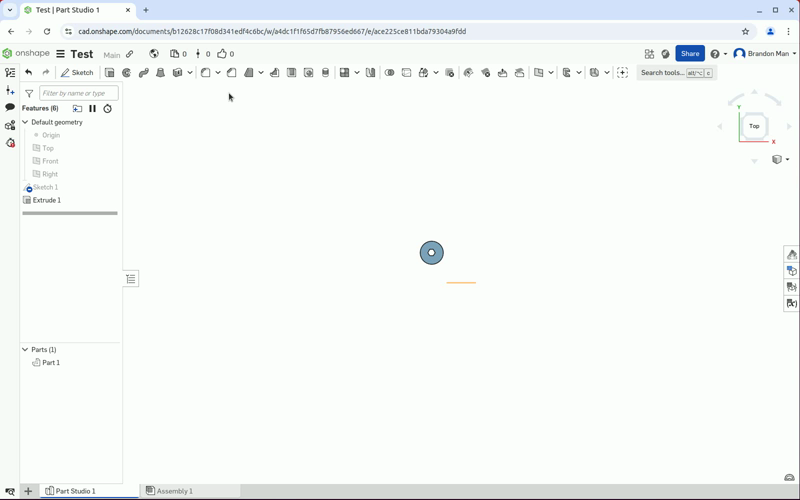
mouse_move(541, 75)
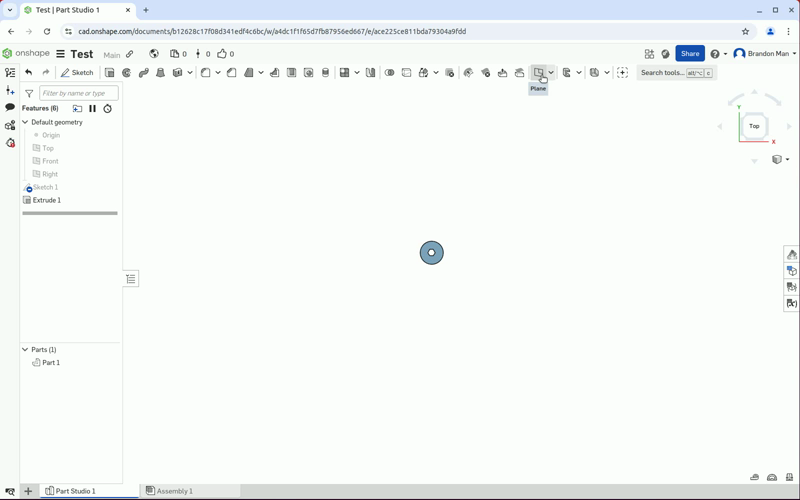
click(541, 75)
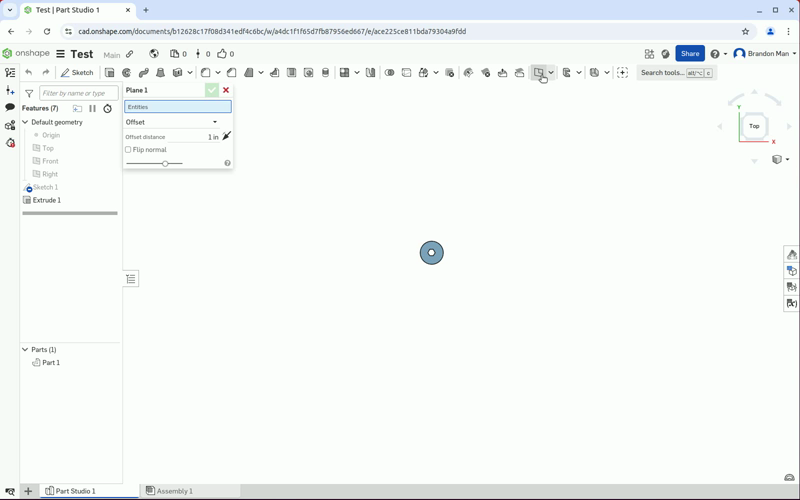
mouse_move(73, 150)
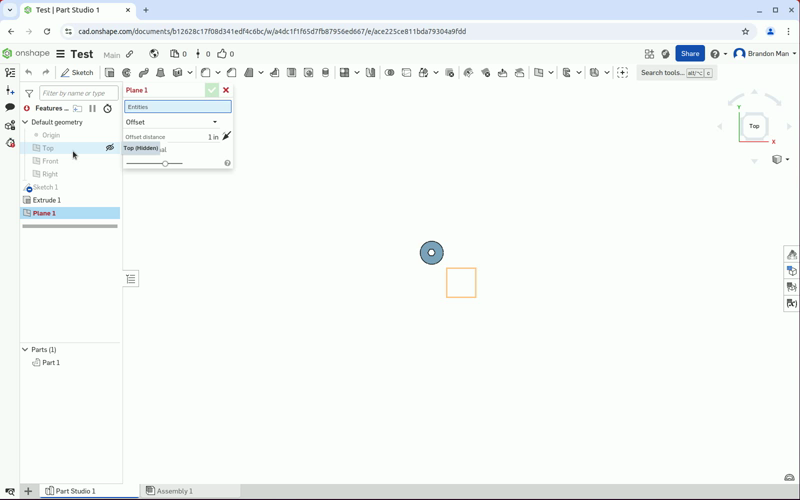
click(73, 150)
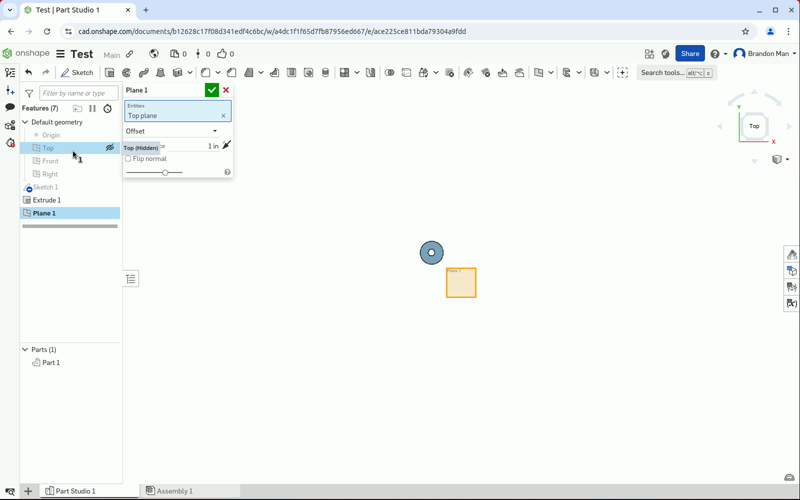
key(tab, 2)
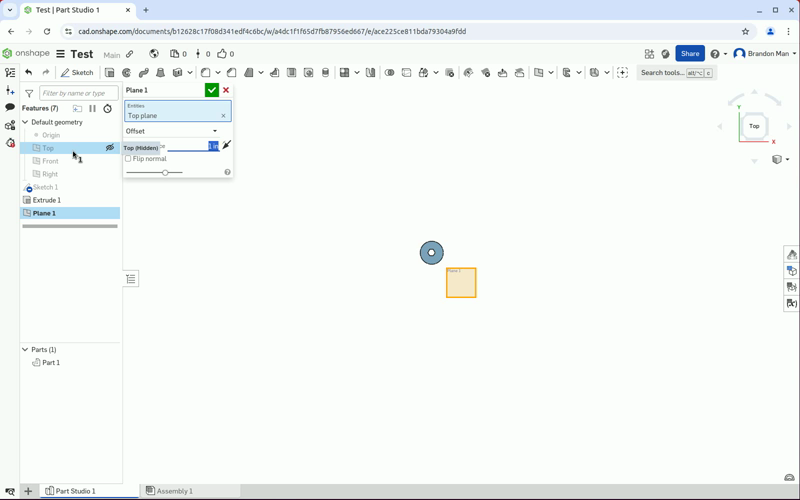
text(0.246)
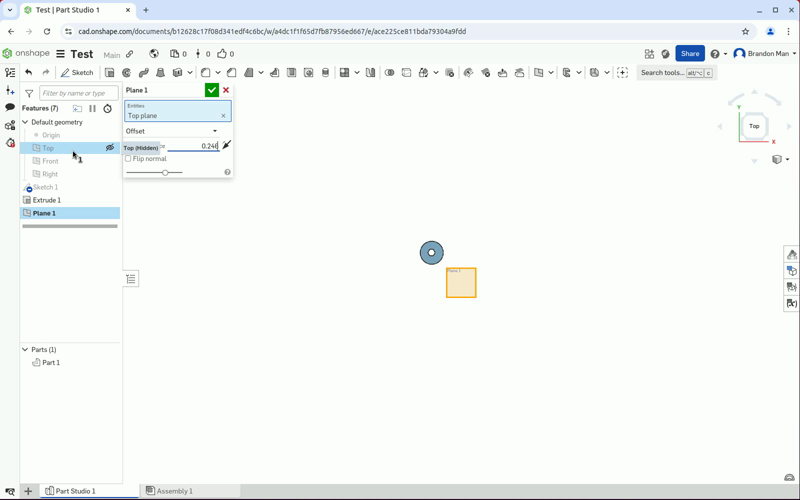
key(enter, 2)
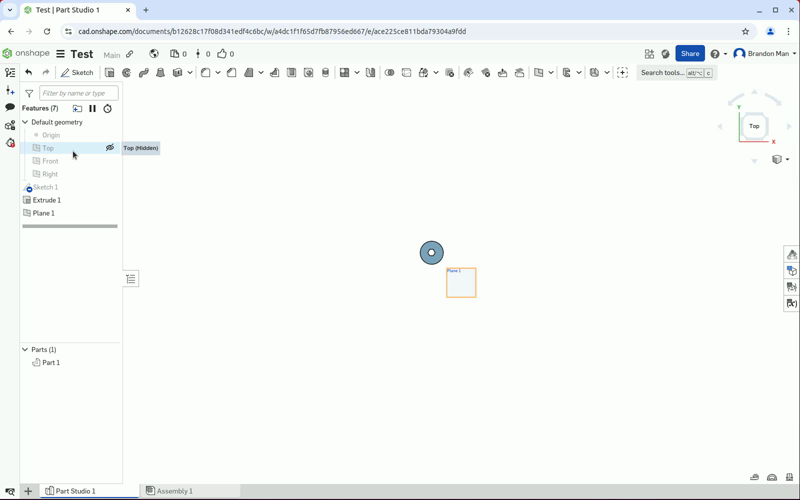
key(shift+s)
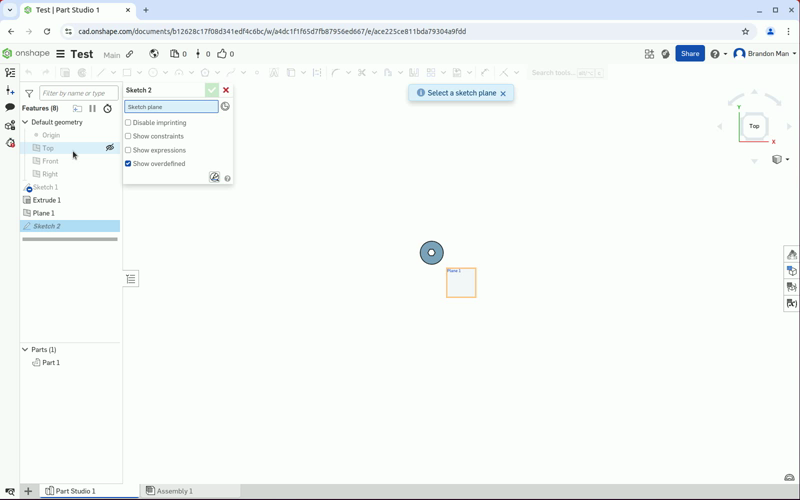
mouse_move(73, 215)
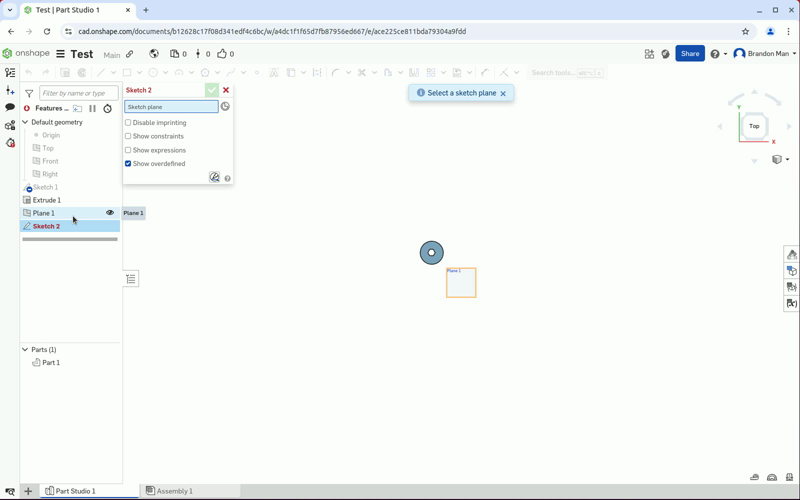
click(73, 215)
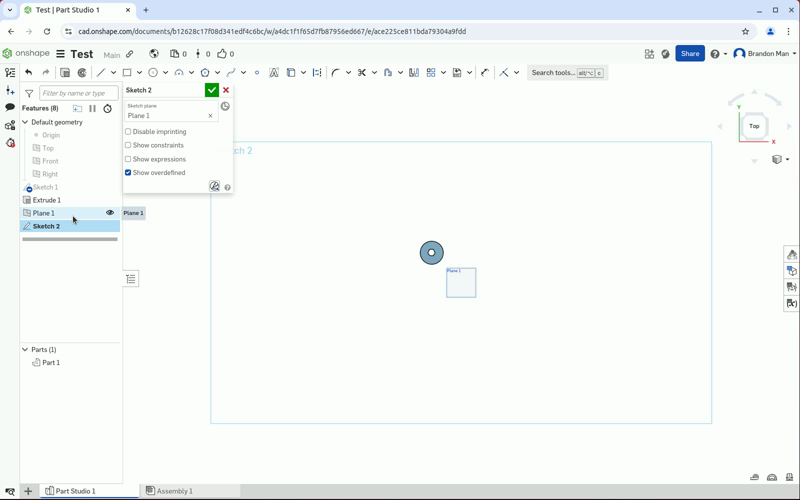
mouse_move(73, 352)
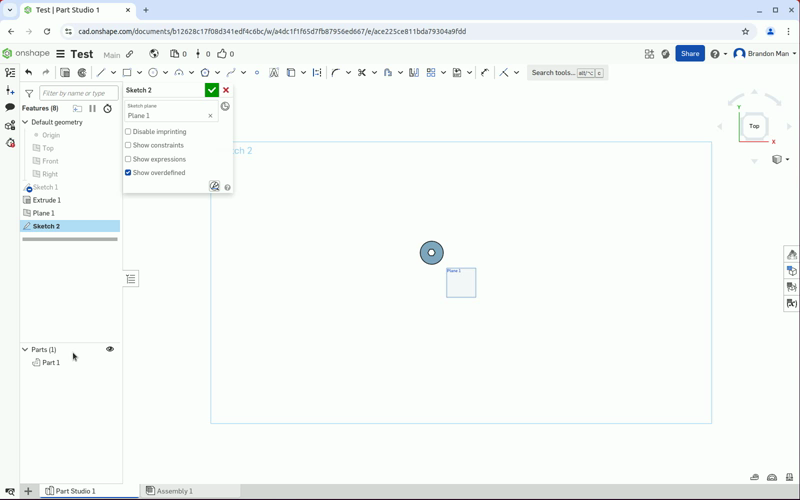
key(y)
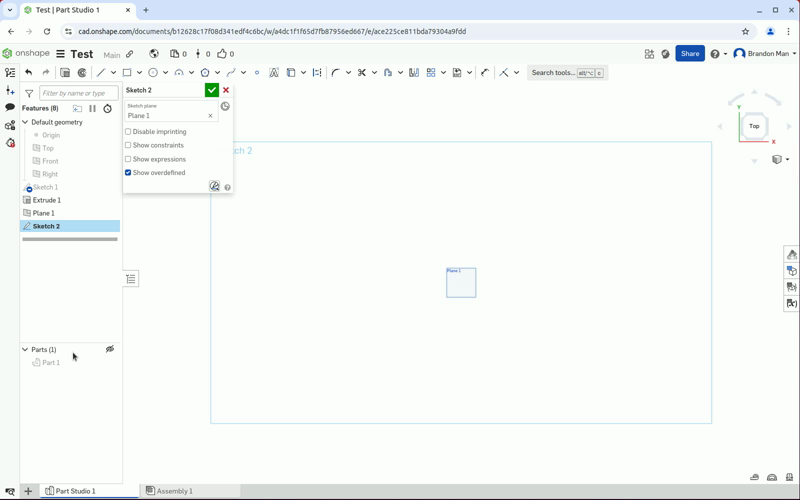
key(c)
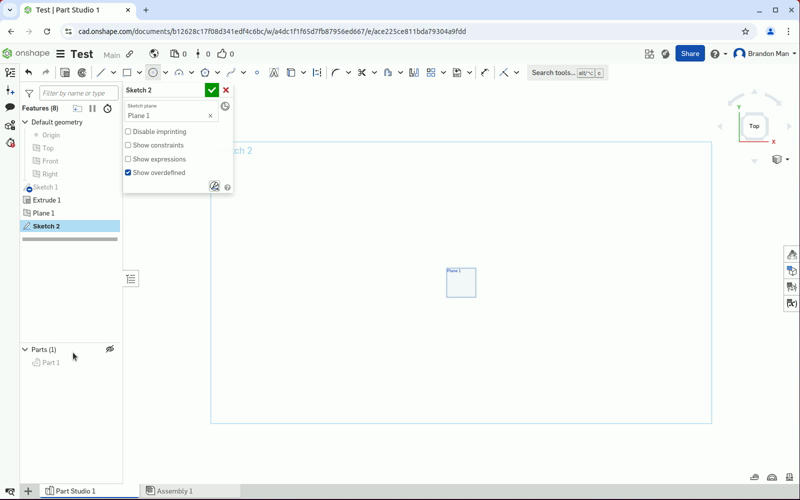
key_down(shift)
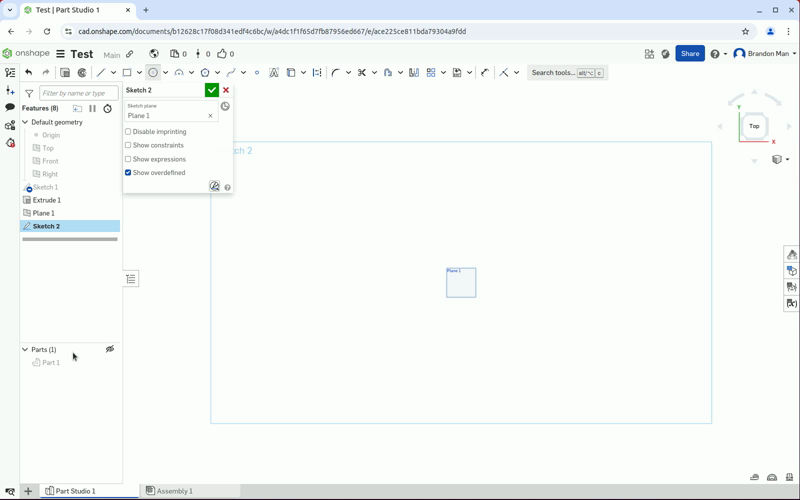
mouse_move(431, 252)
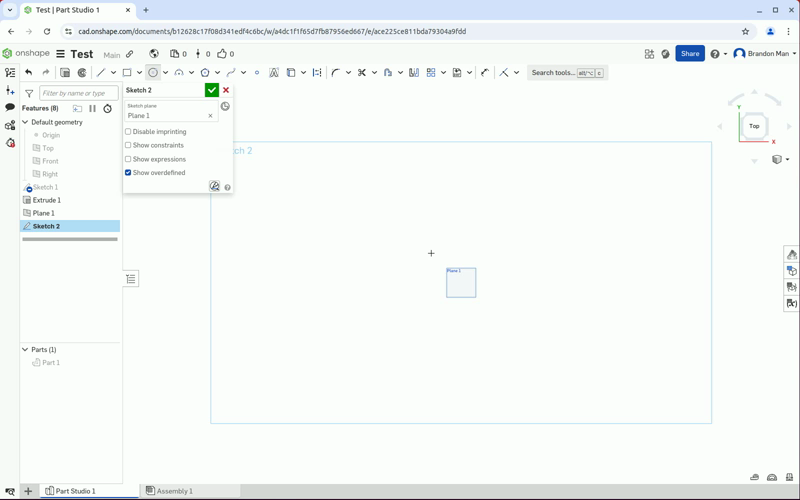
click(431, 252)
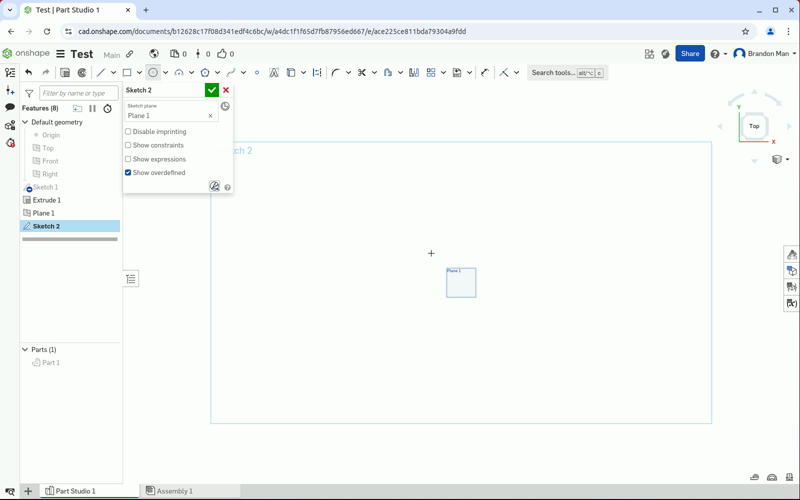
key_up(shift)
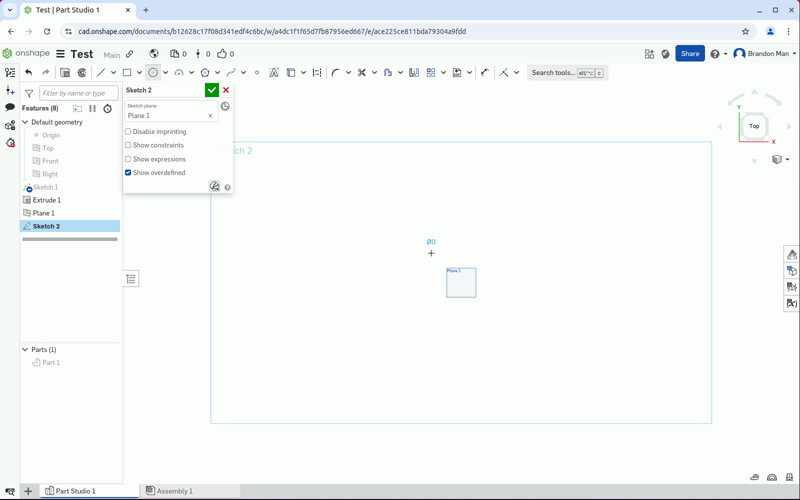
mouse_move(438, 252)
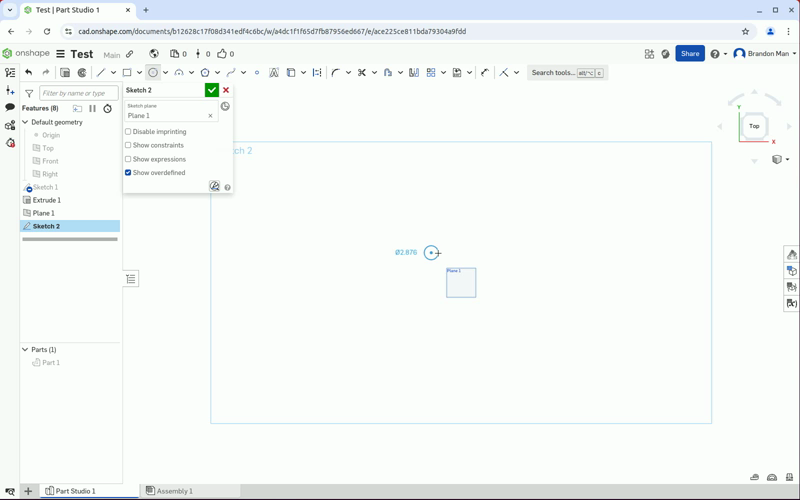
click(438, 252)
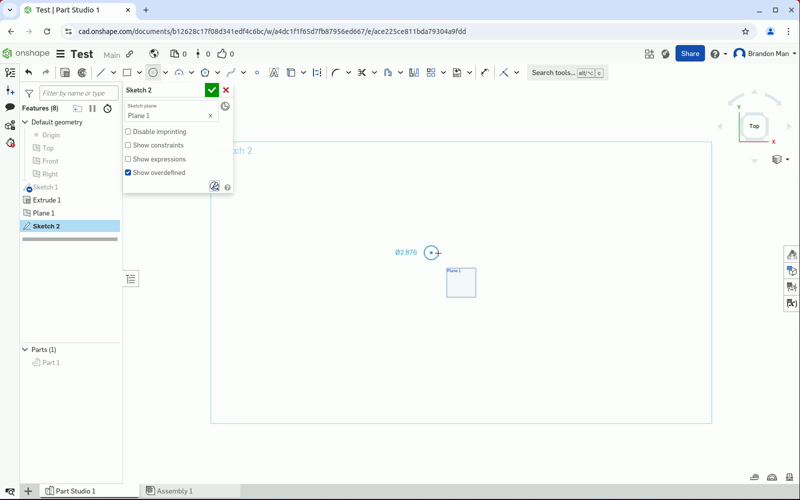
key(esc)
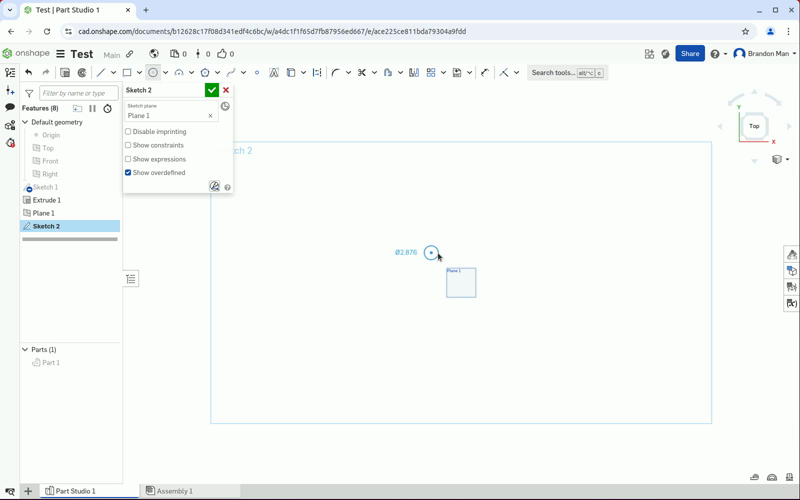
key(l)
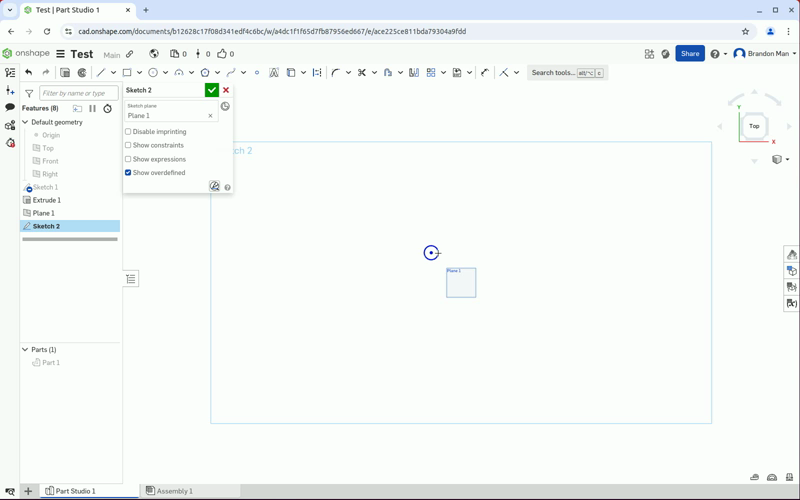
key_down(shift)
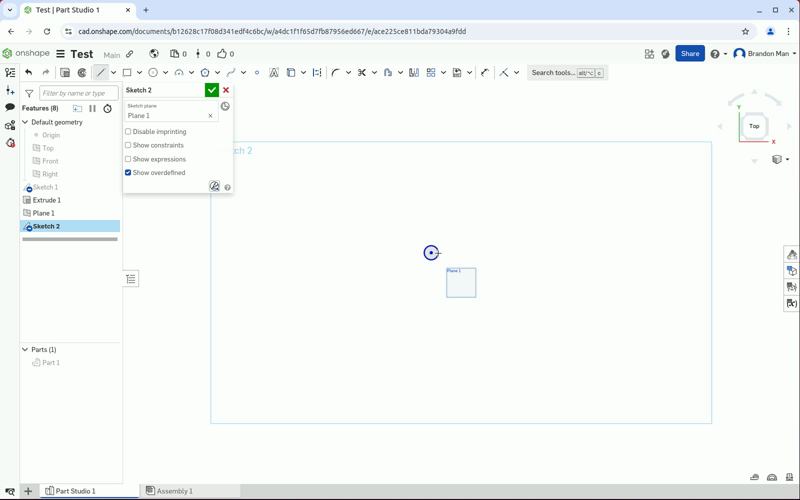
mouse_move(427, 252)
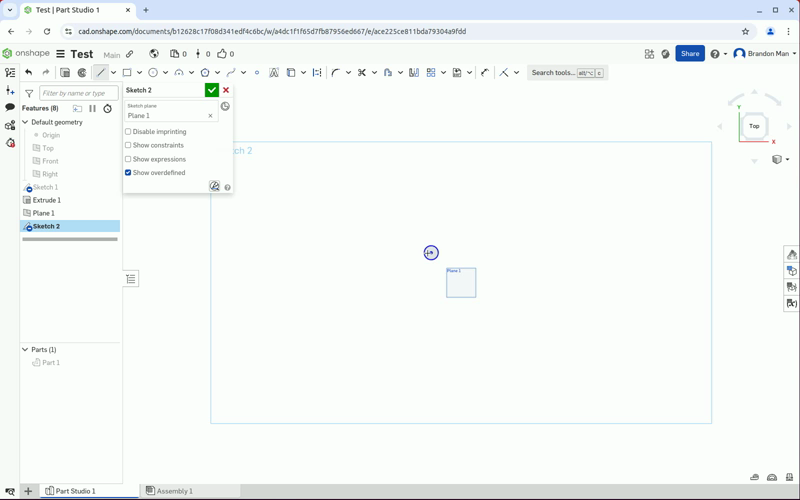
scroll(6)
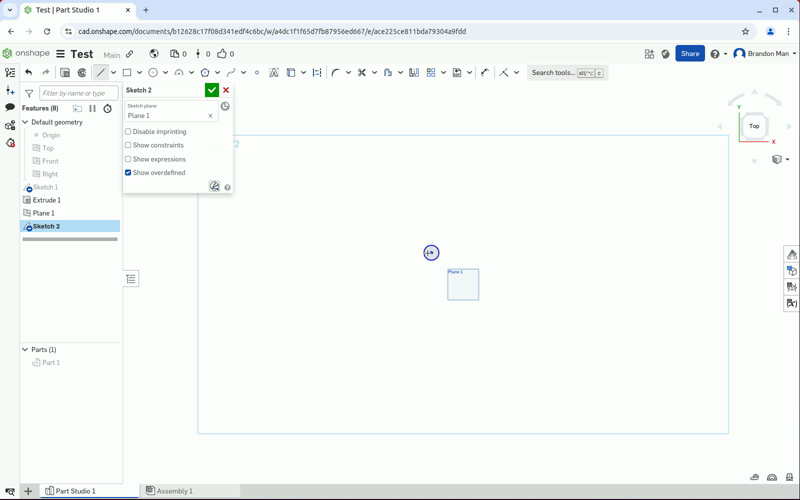
scroll(6)
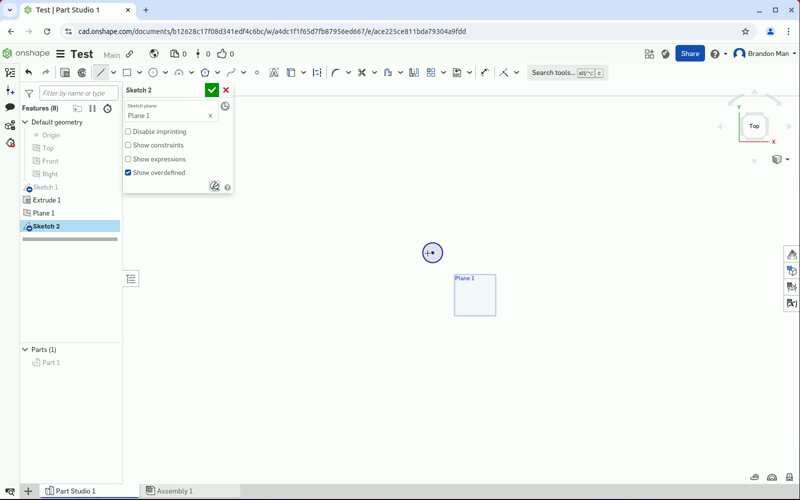
scroll(6)
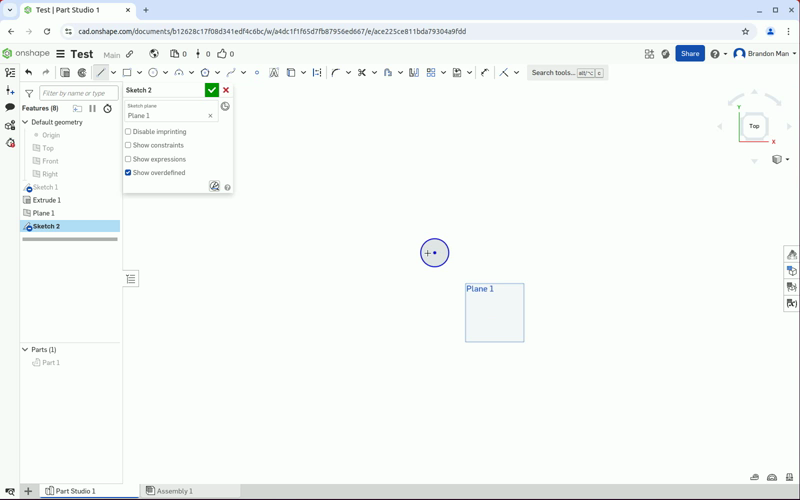
scroll(6)
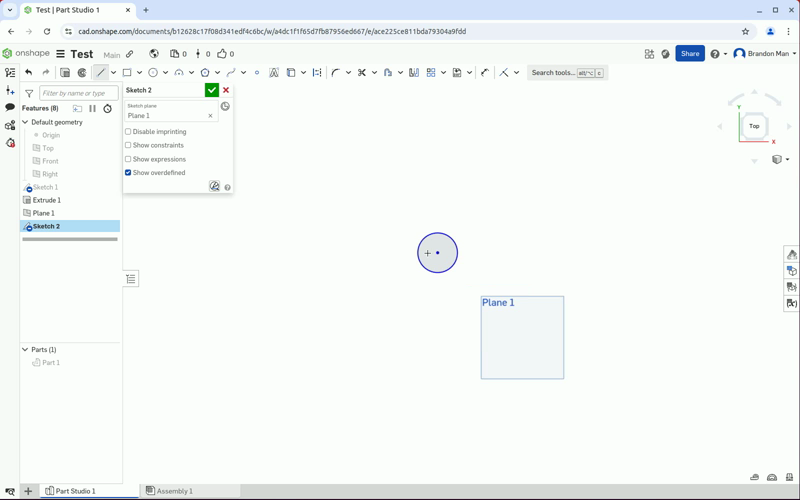
scroll(6)
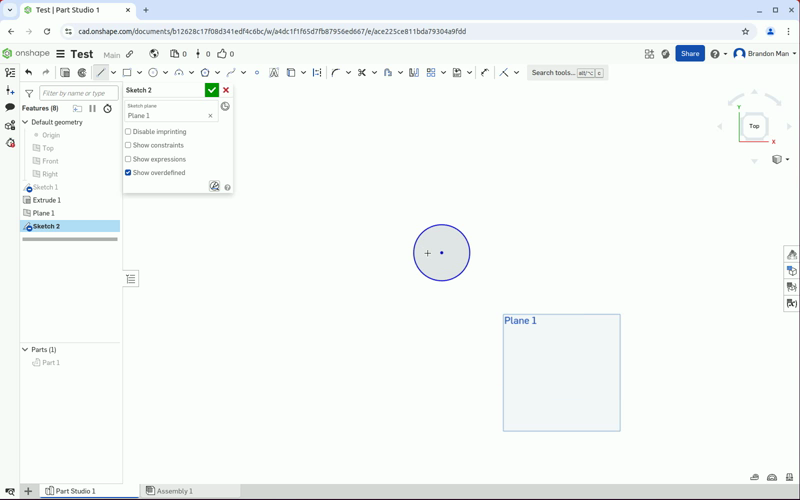
scroll(6)
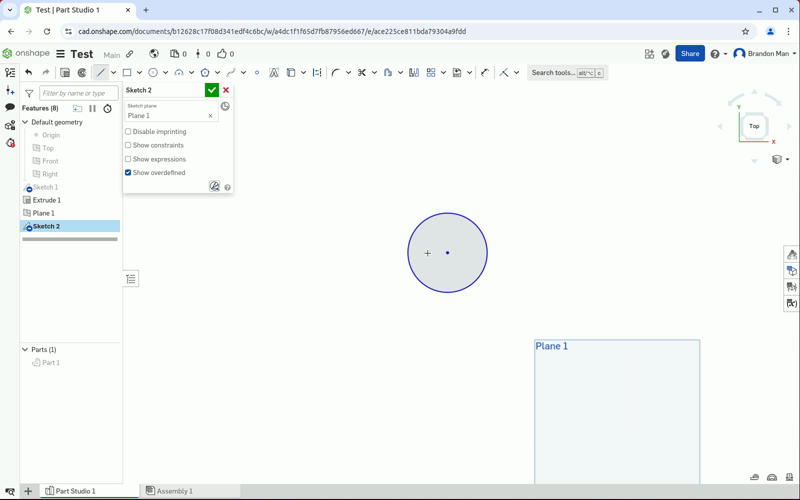
scroll(6)
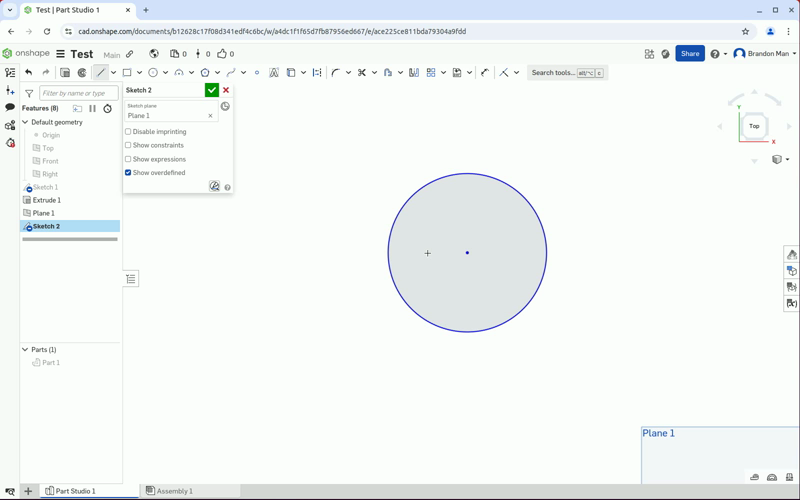
click(427, 252)
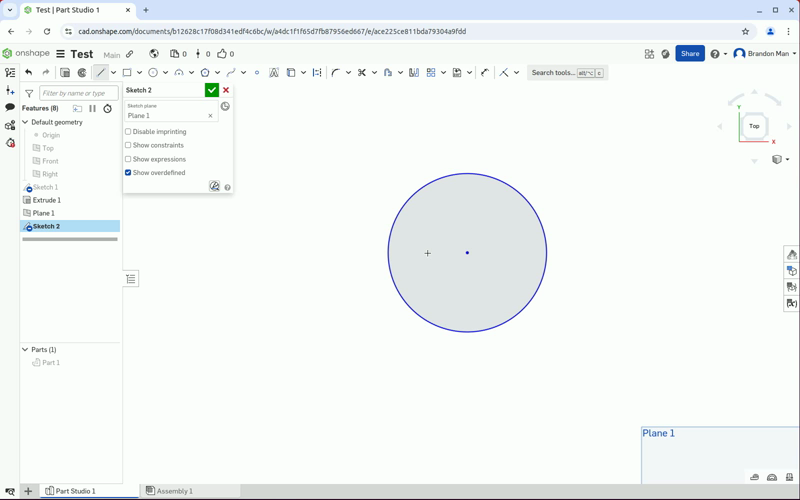
scroll(-6)
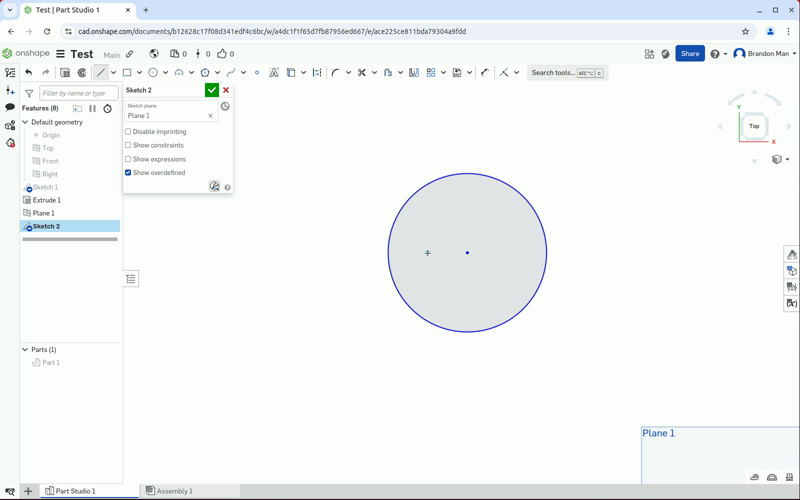
scroll(-6)
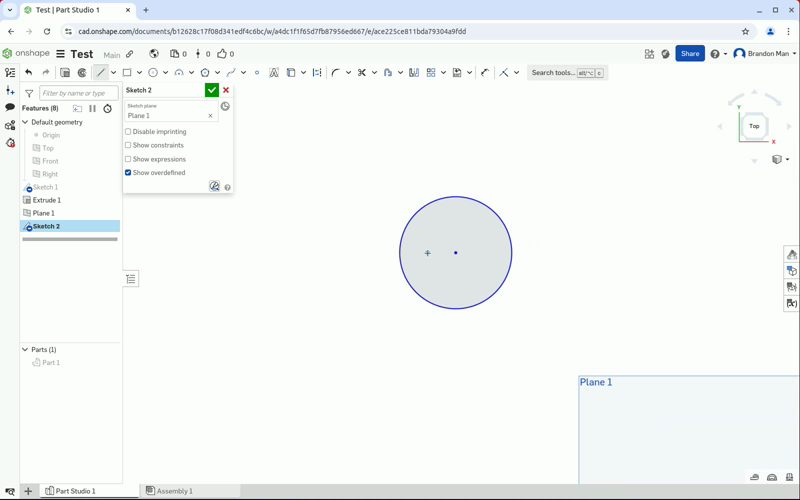
scroll(-6)
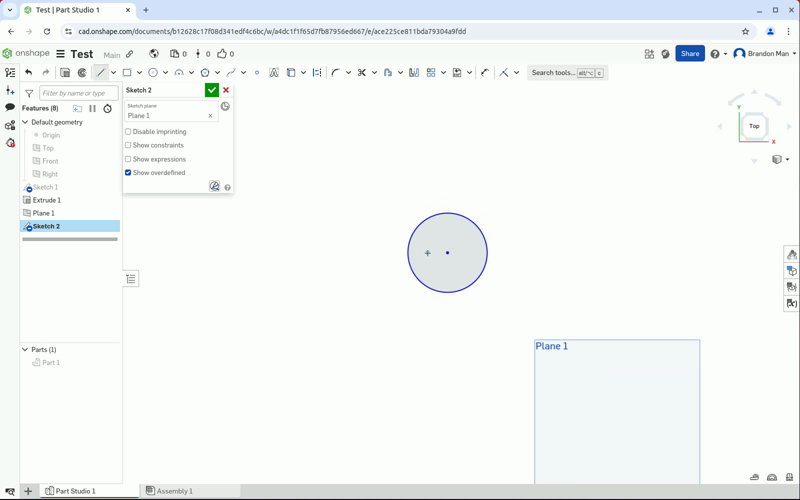
scroll(-6)
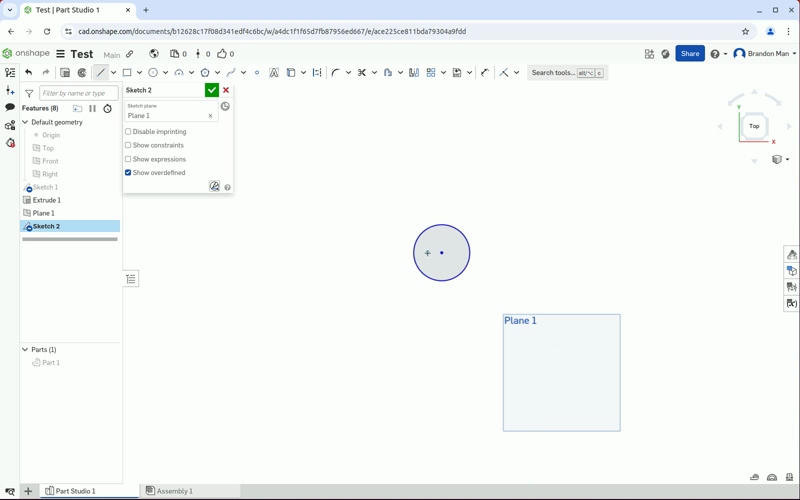
scroll(-6)
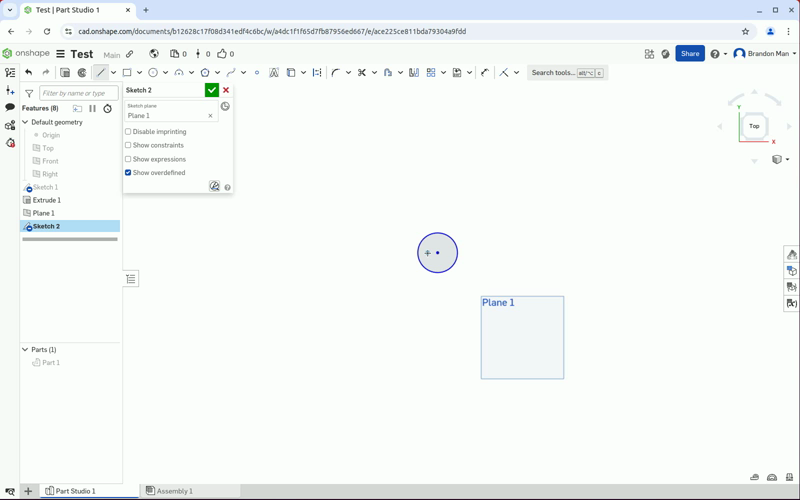
scroll(-6)
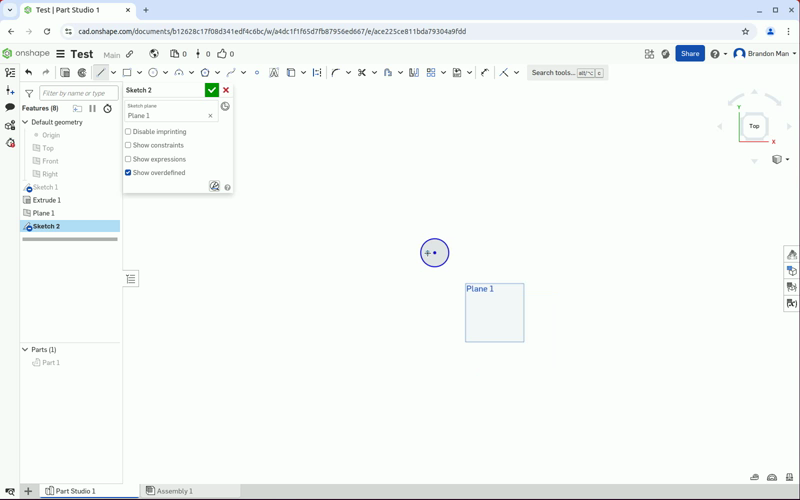
scroll(-6)
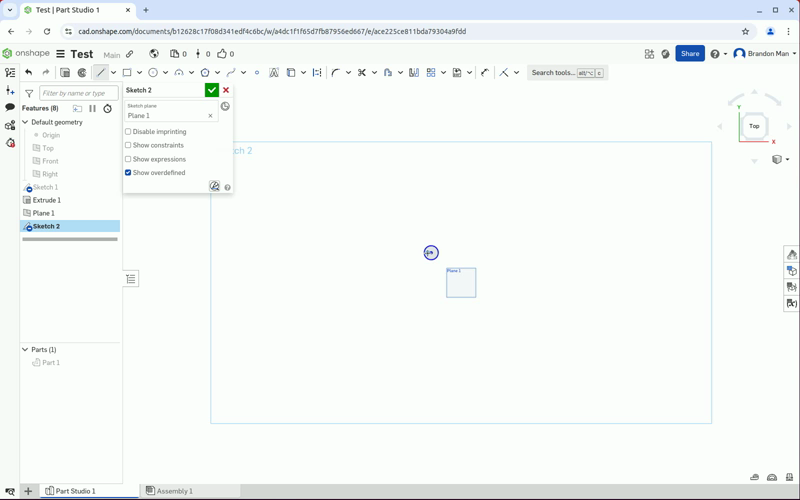
key_up(shift)
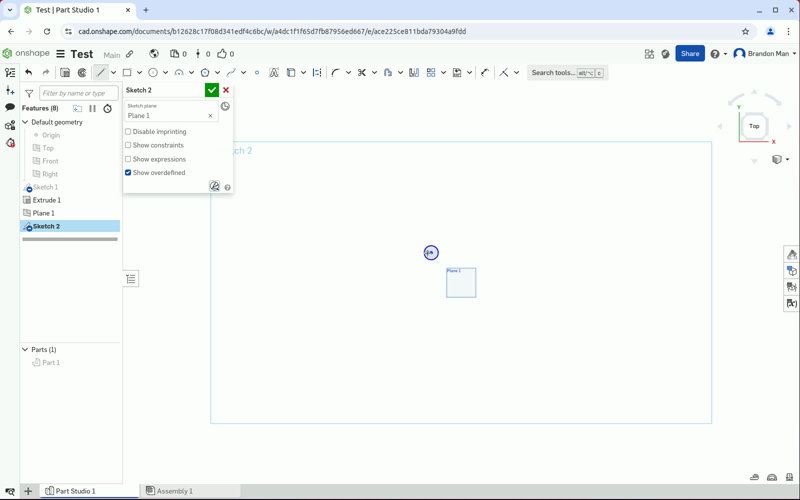
key_down(shift)
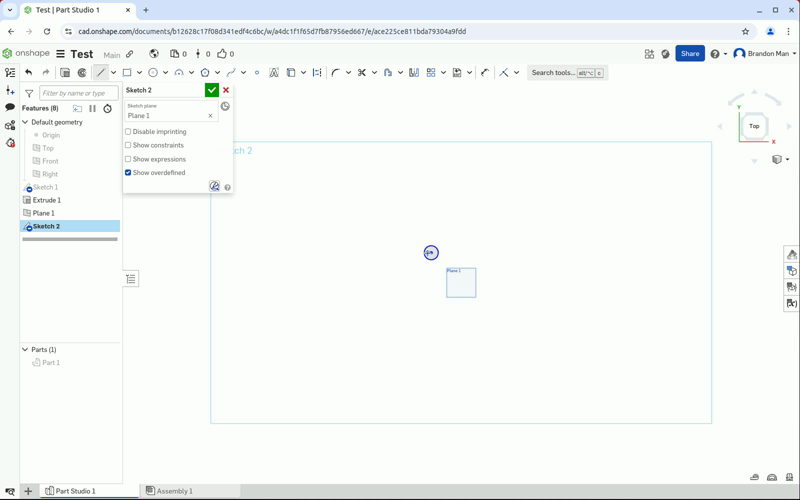
mouse_move(457, 252)
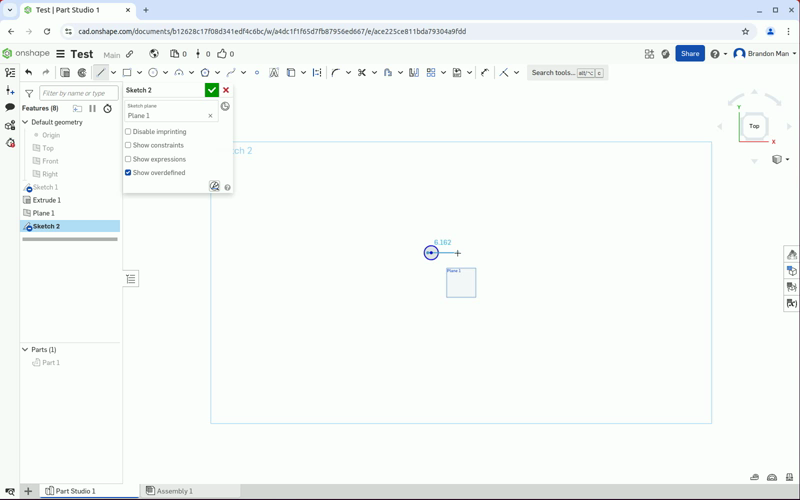
mouse_move(429, 255)
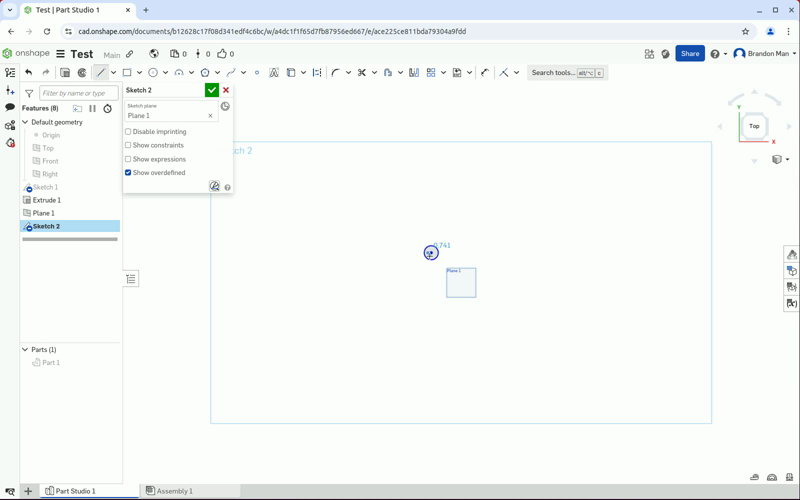
scroll(6)
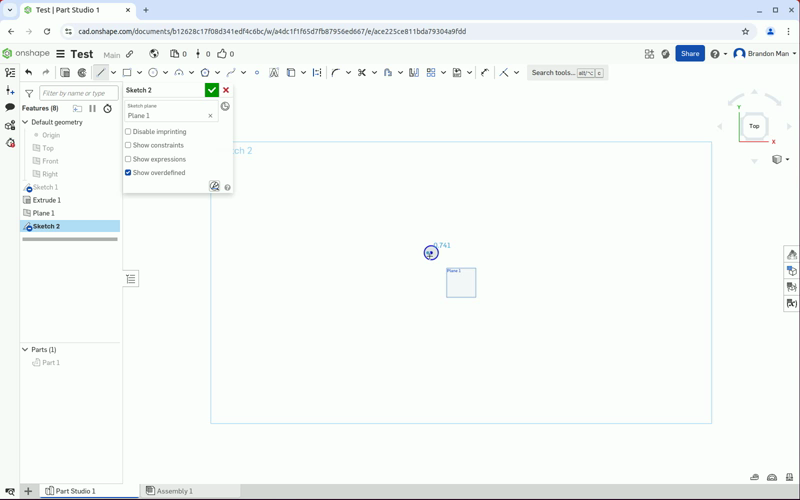
scroll(6)
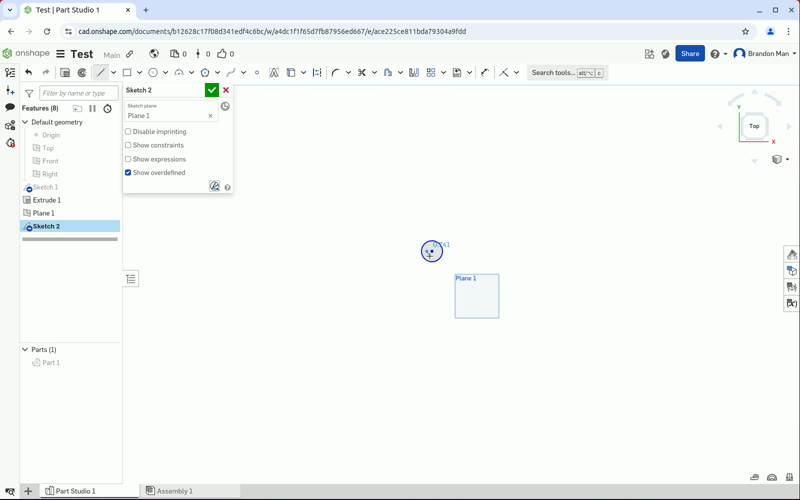
scroll(6)
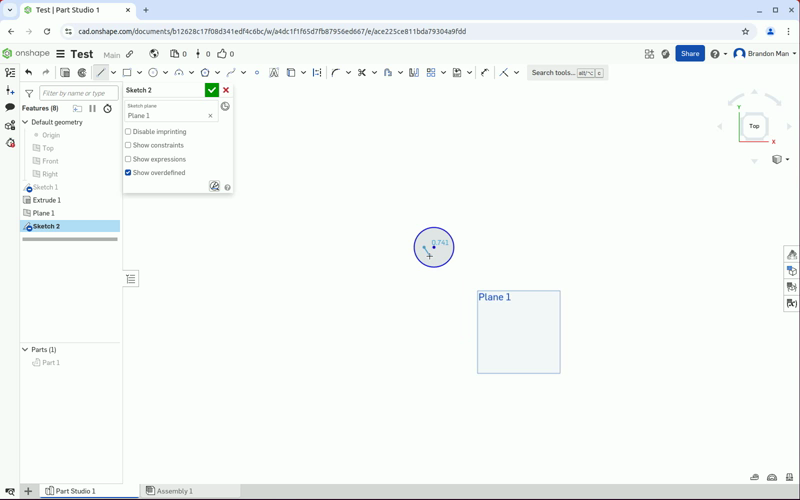
scroll(6)
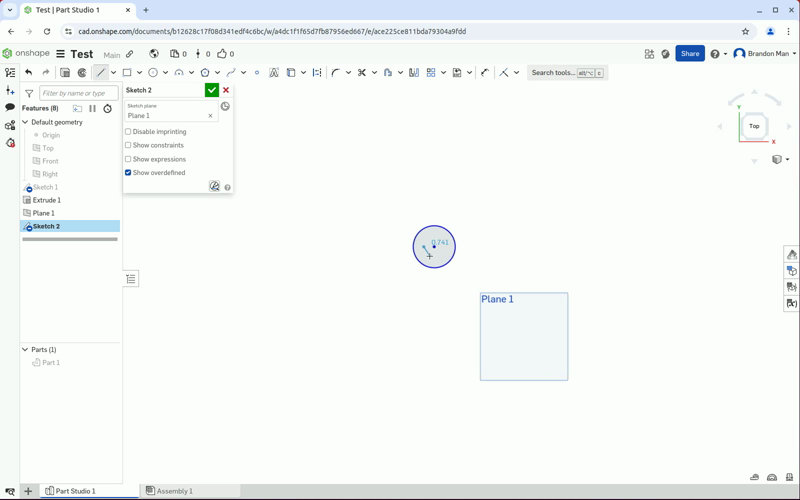
scroll(6)
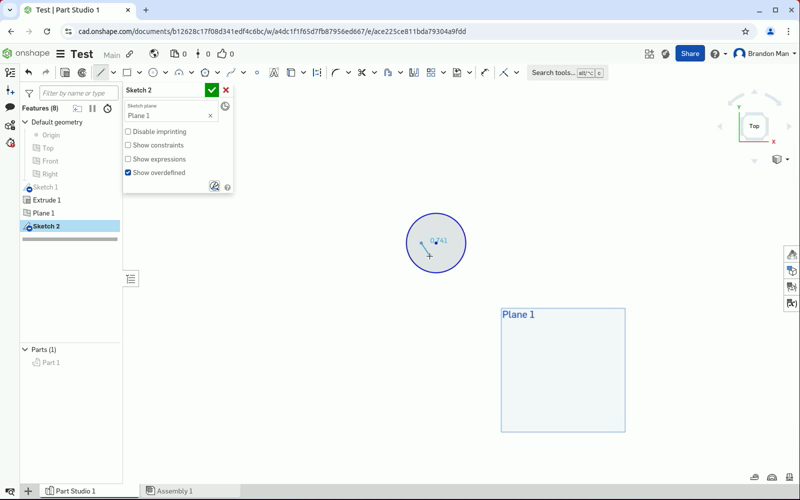
scroll(6)
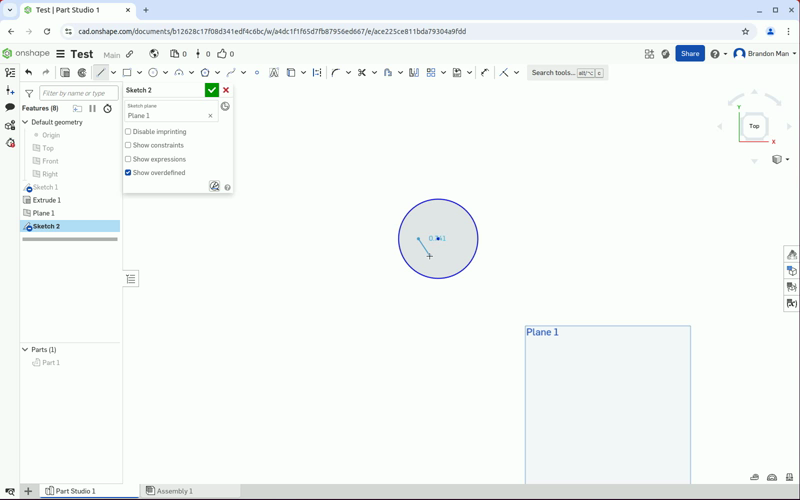
scroll(6)
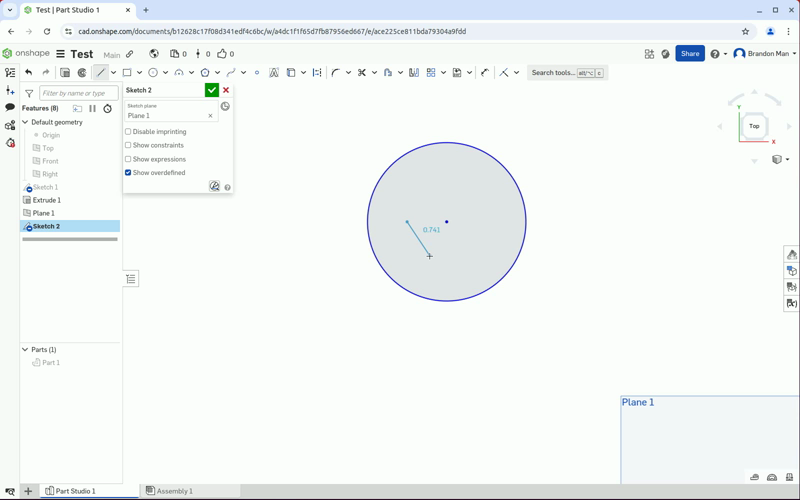
click(429, 255)
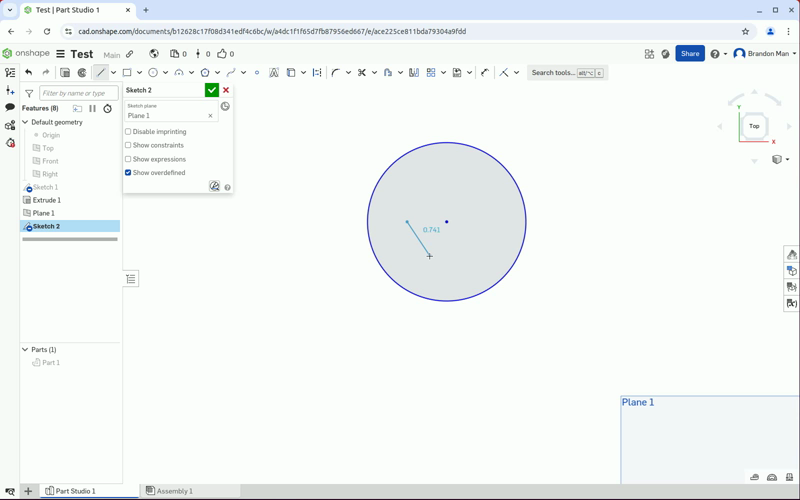
scroll(-6)
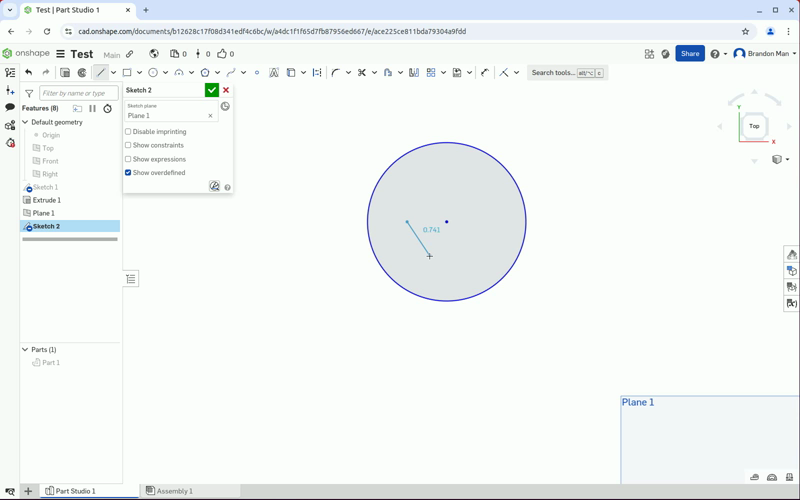
scroll(-6)
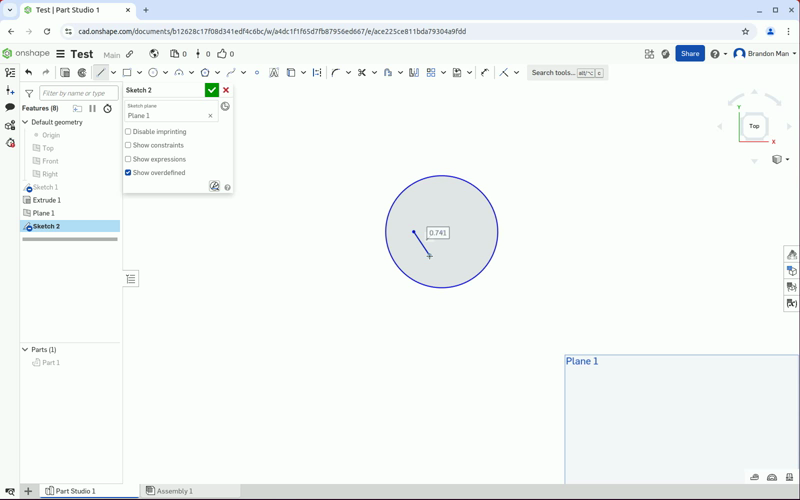
scroll(-6)
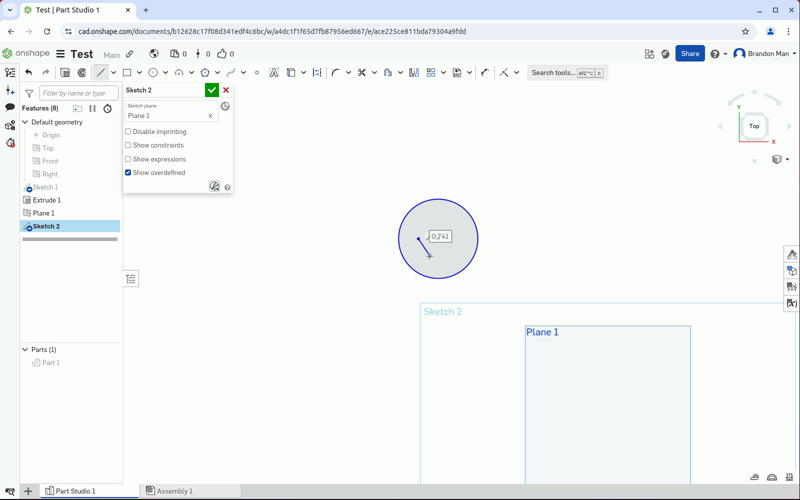
scroll(-6)
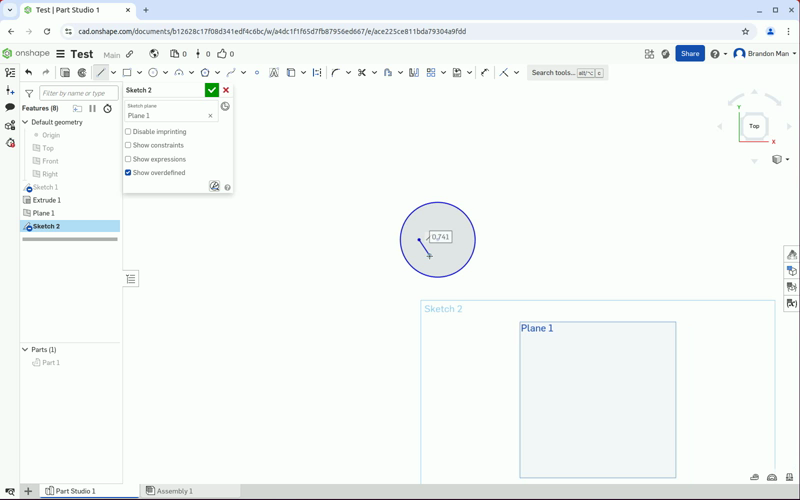
scroll(-6)
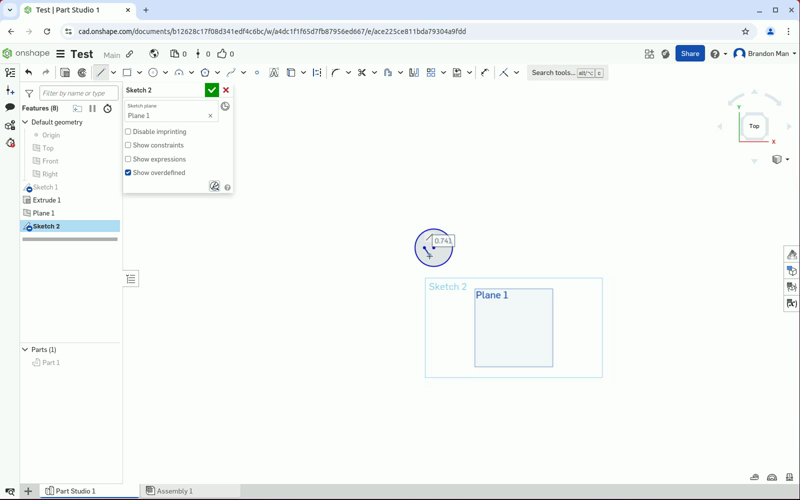
scroll(-6)
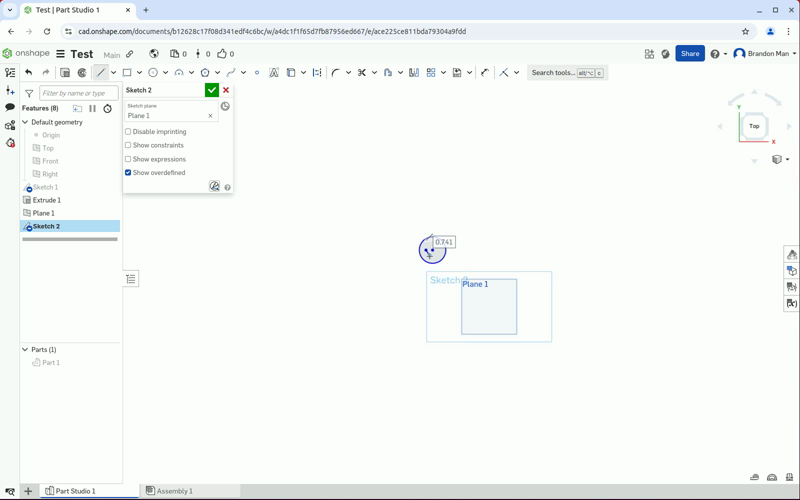
scroll(-6)
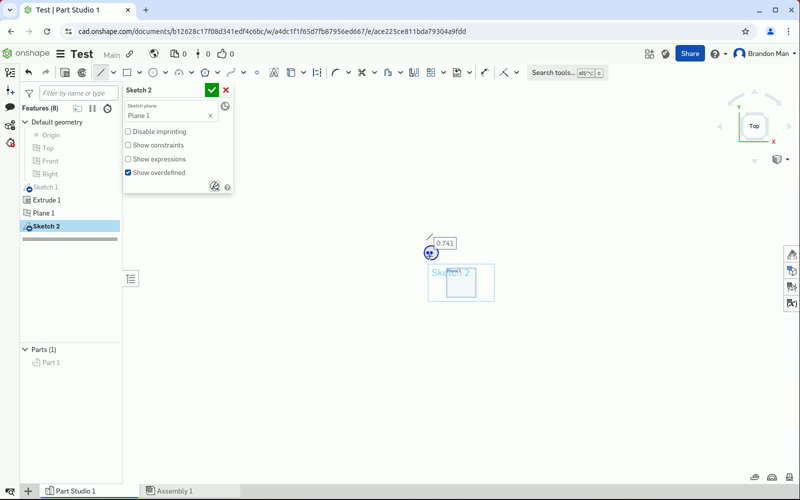
key_up(shift)
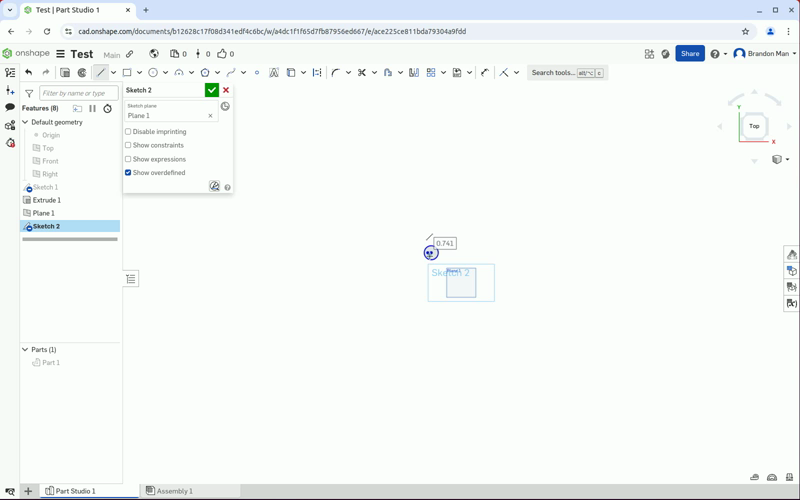
key_down(shift)
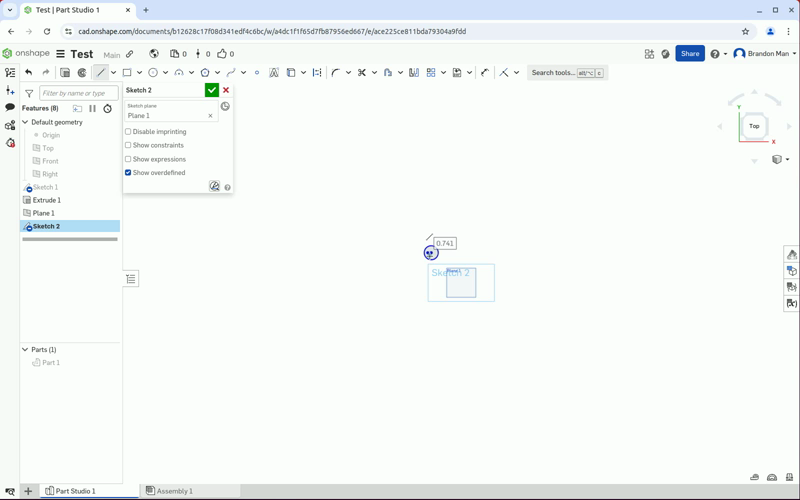
mouse_move(459, 255)
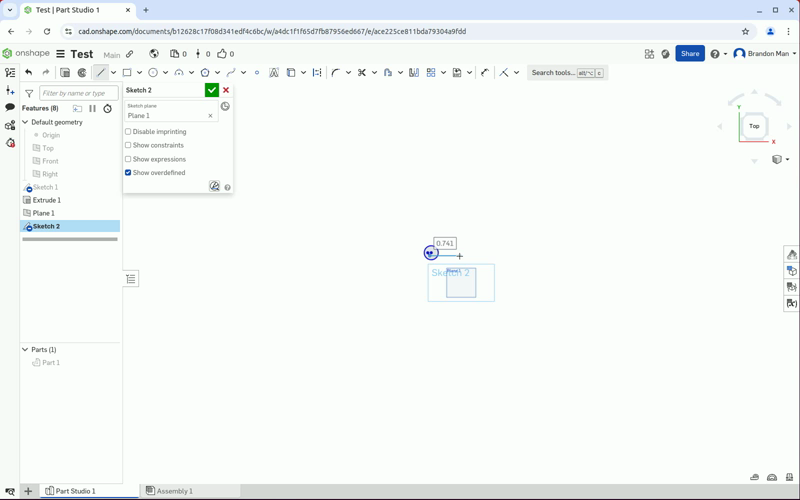
mouse_move(433, 255)
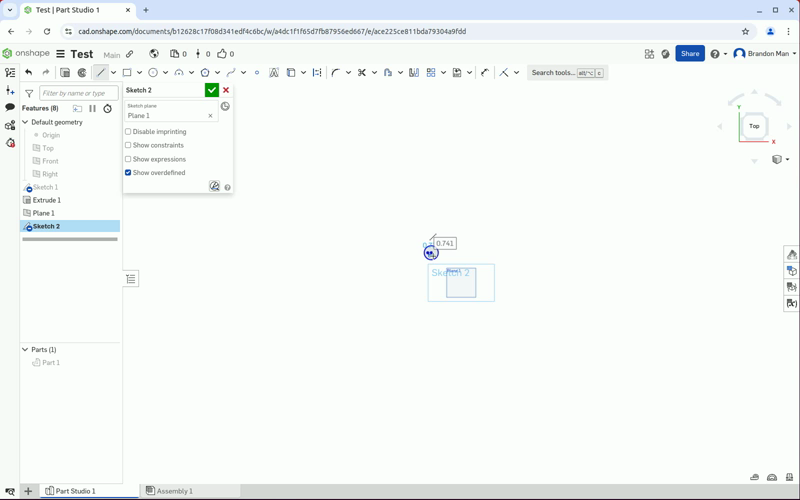
scroll(6)
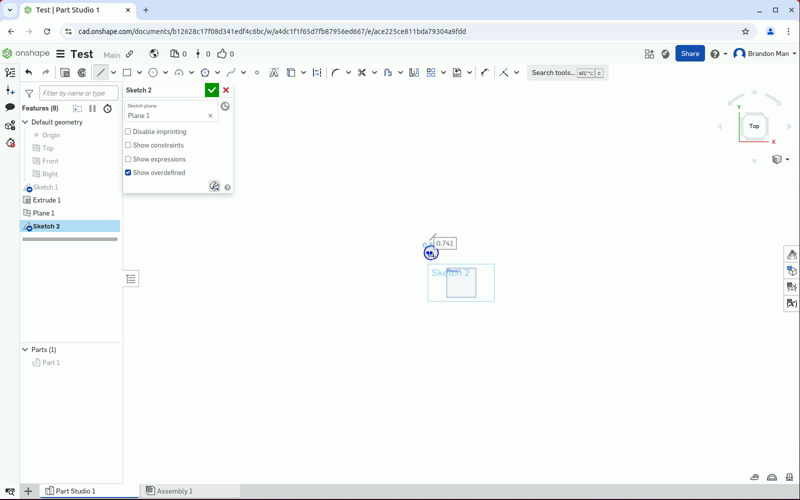
scroll(6)
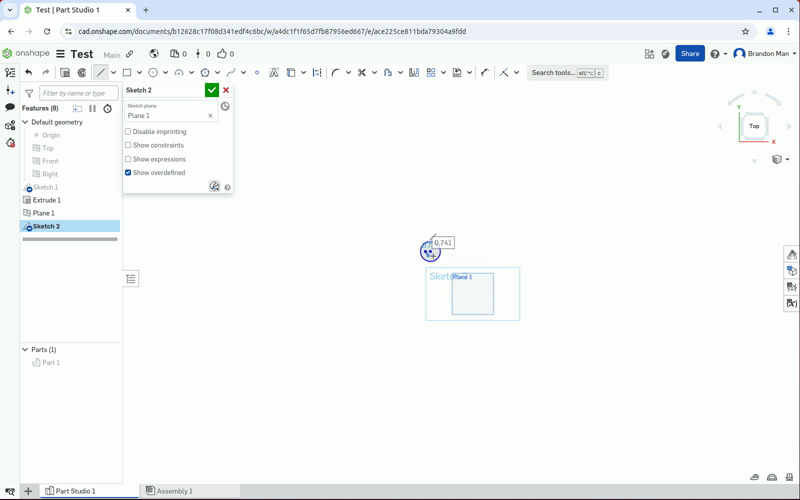
scroll(6)
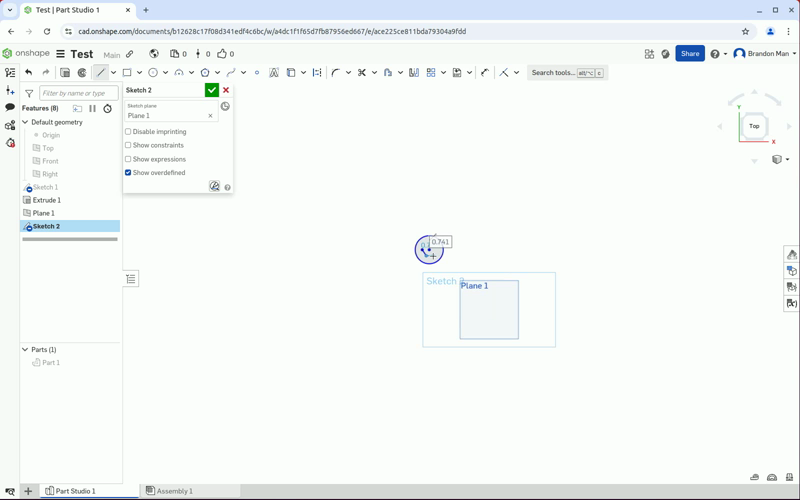
scroll(6)
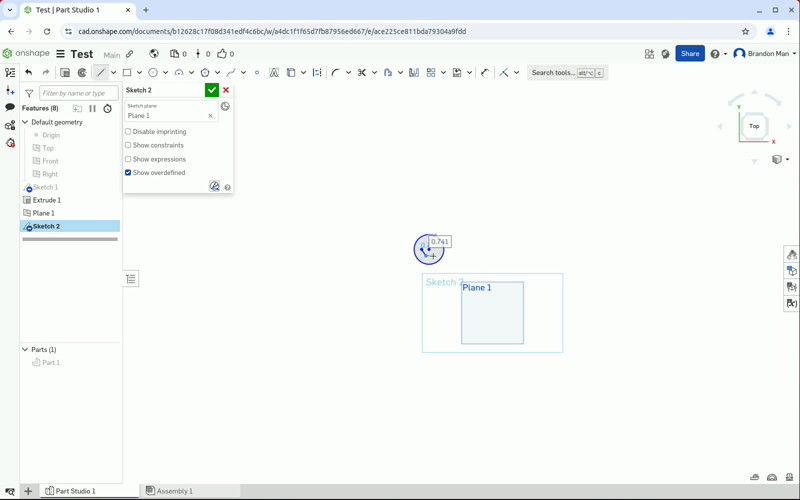
scroll(6)
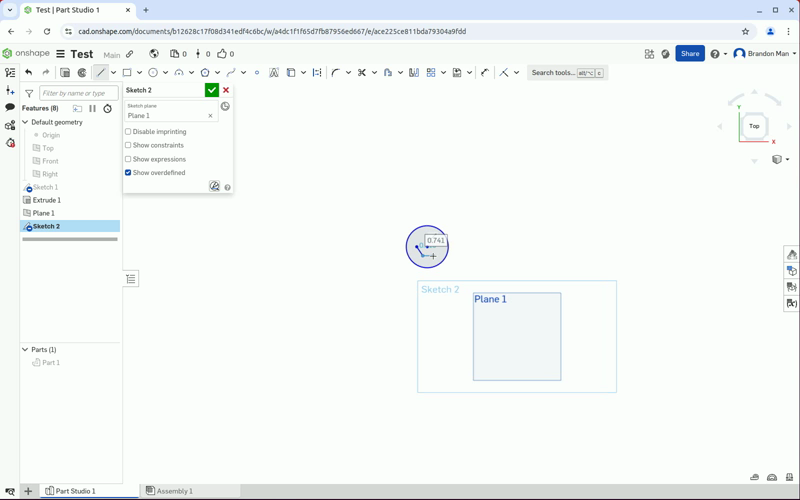
scroll(6)
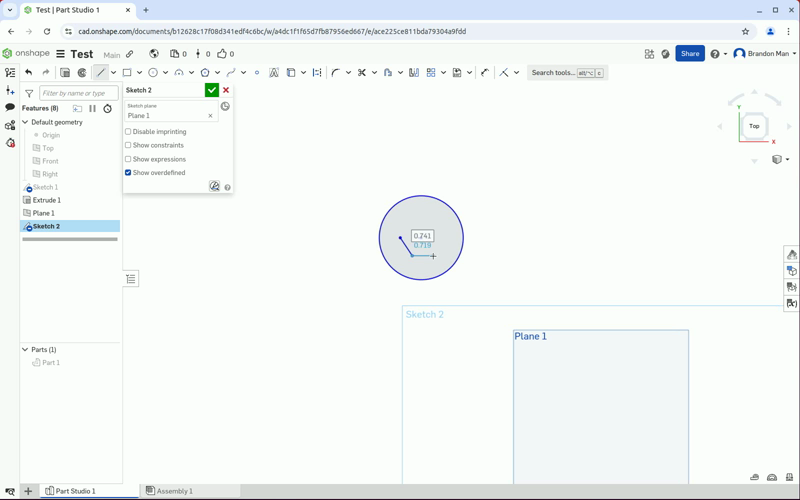
scroll(6)
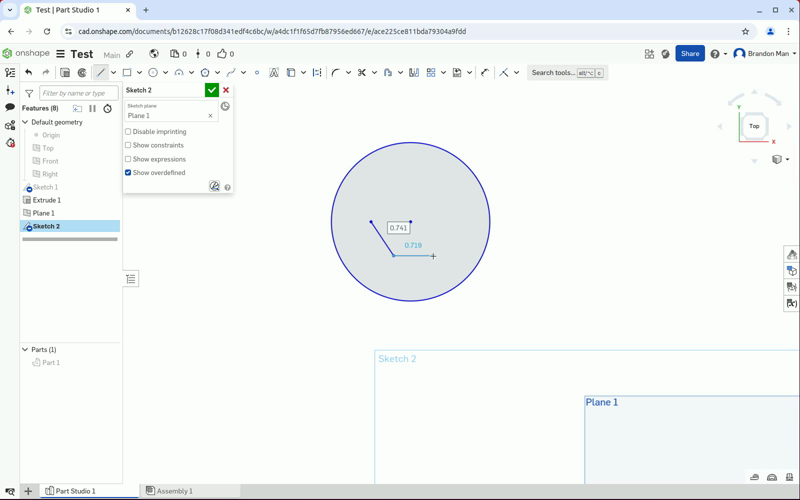
click(433, 255)
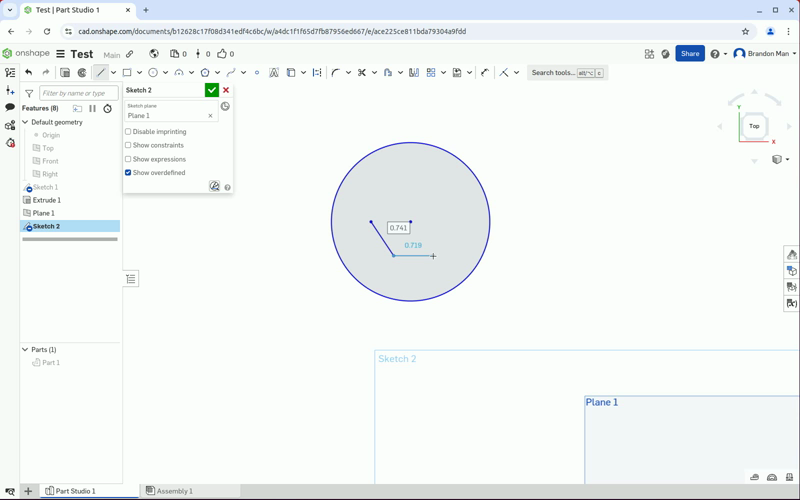
scroll(-6)
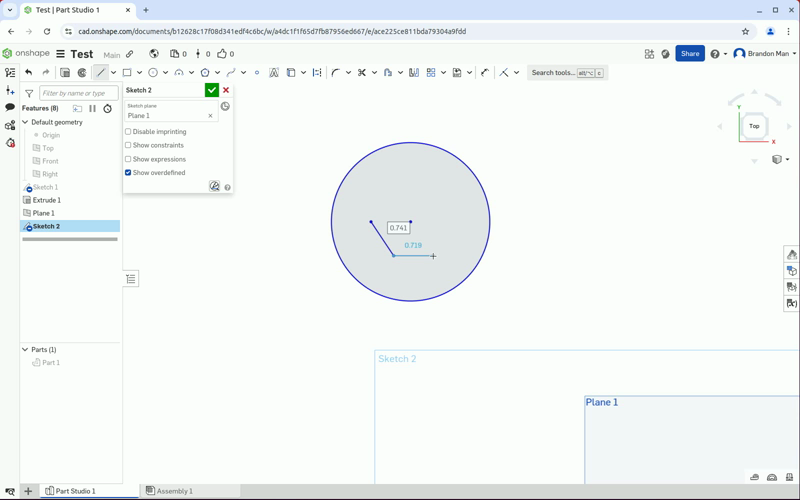
scroll(-6)
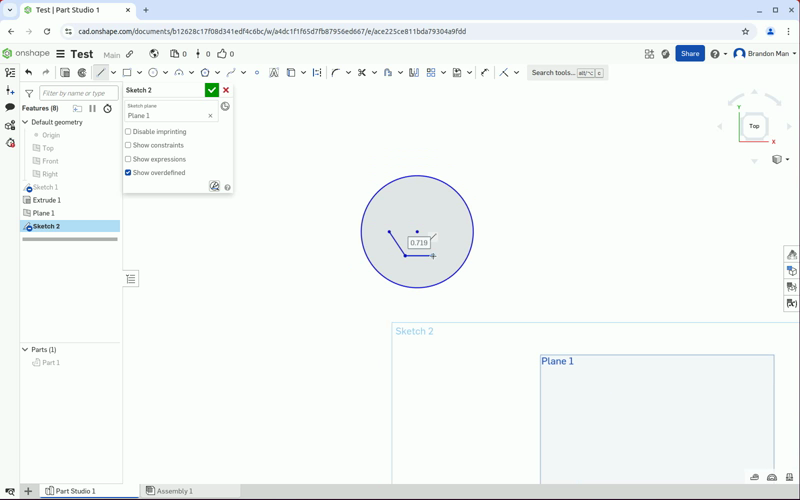
scroll(-6)
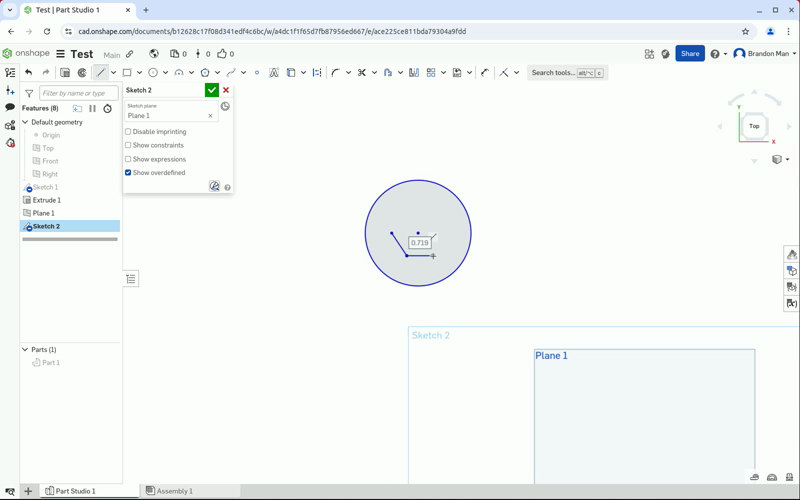
scroll(-6)
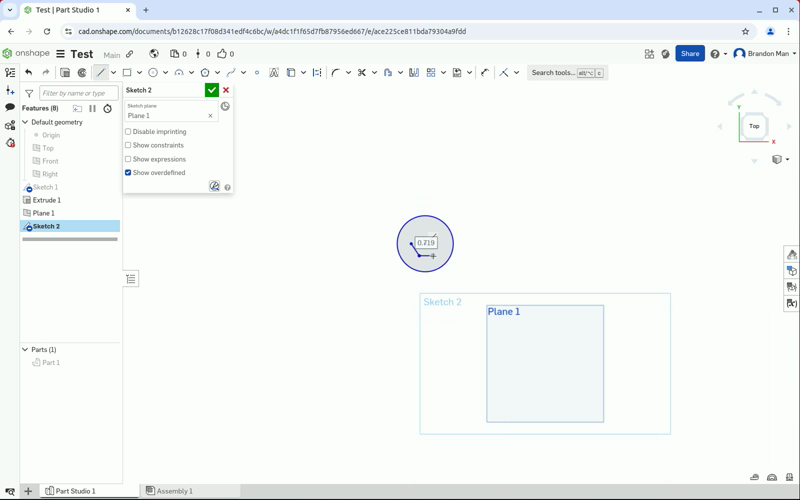
scroll(-6)
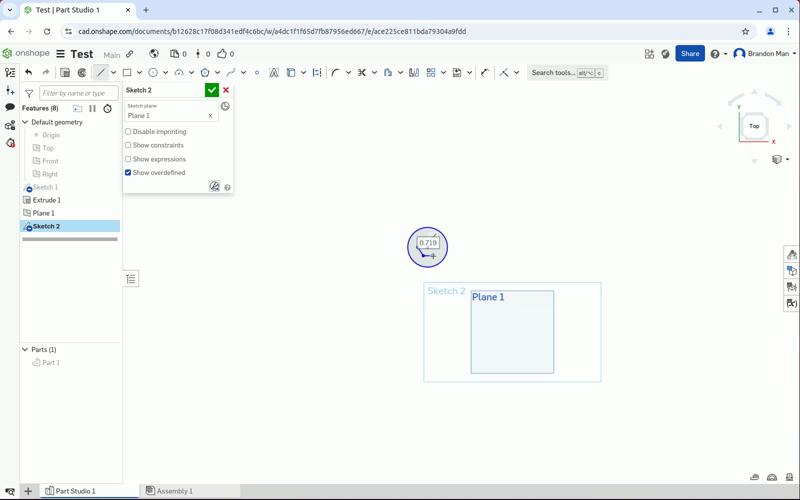
scroll(-6)
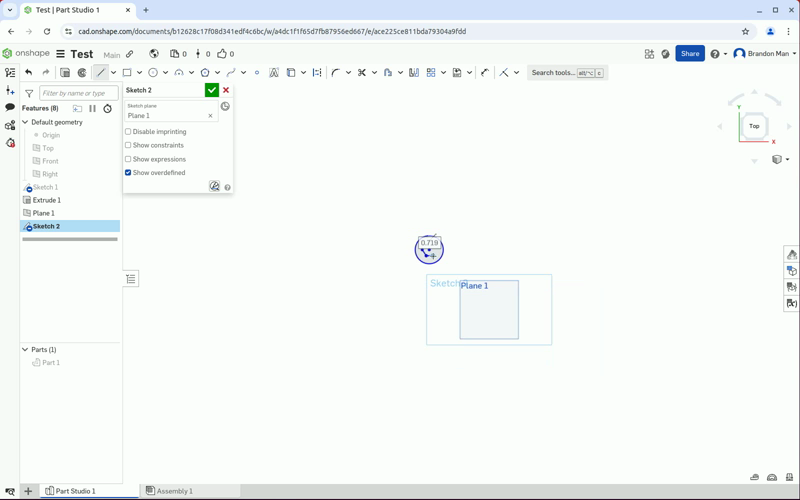
scroll(-6)
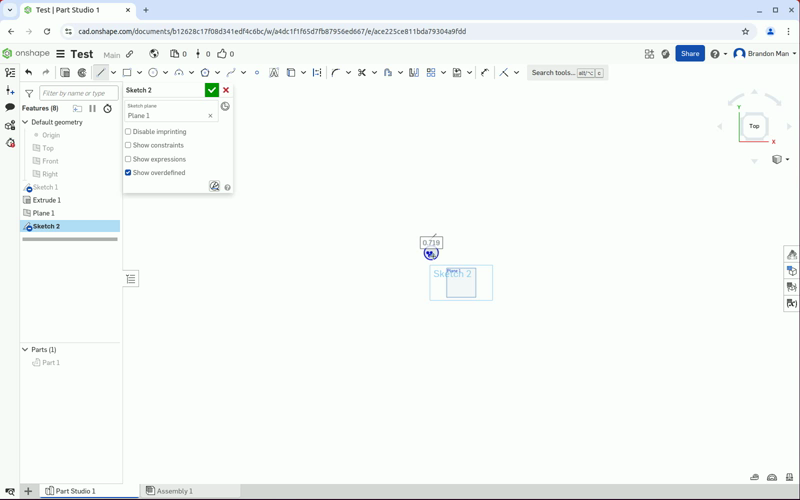
key_up(shift)
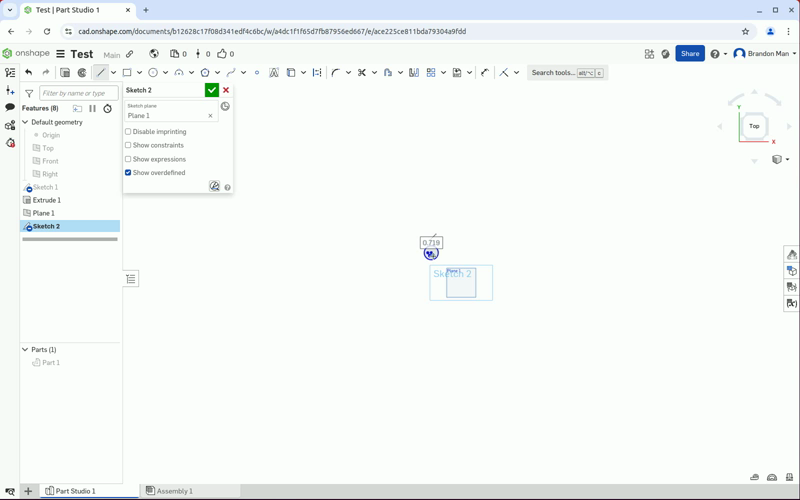
key_down(shift)
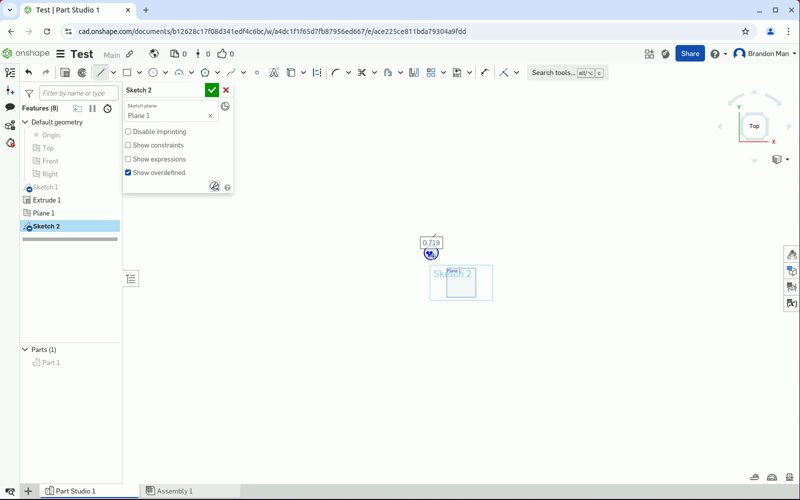
mouse_move(463, 255)
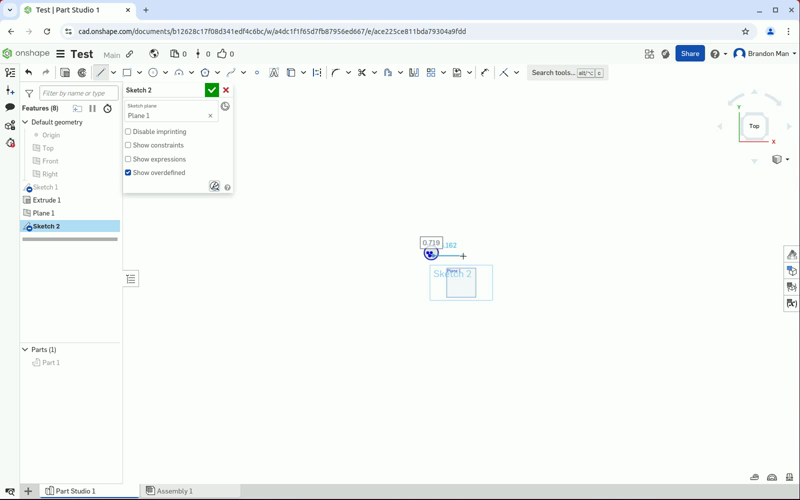
mouse_move(435, 252)
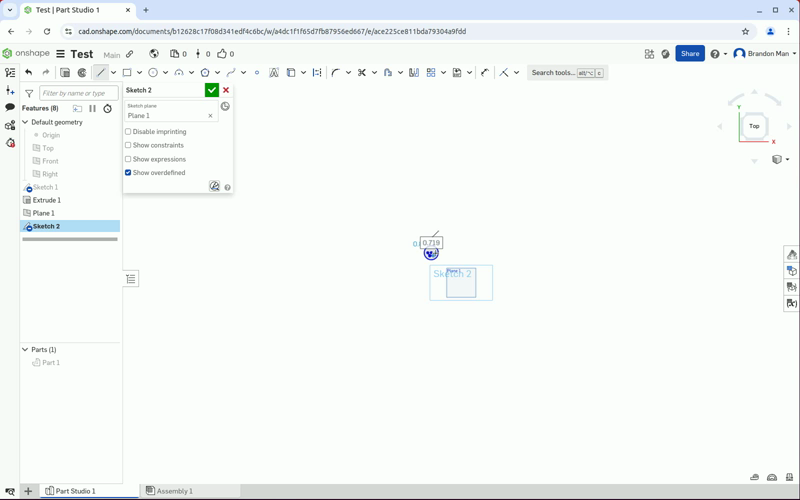
scroll(6)
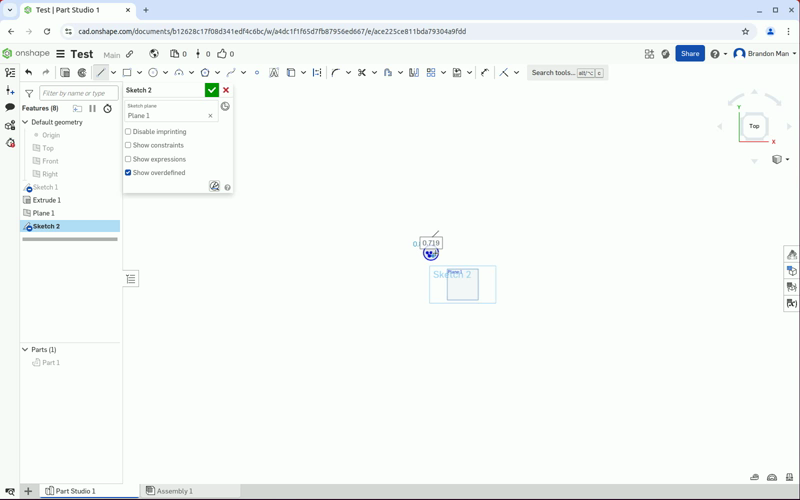
scroll(6)
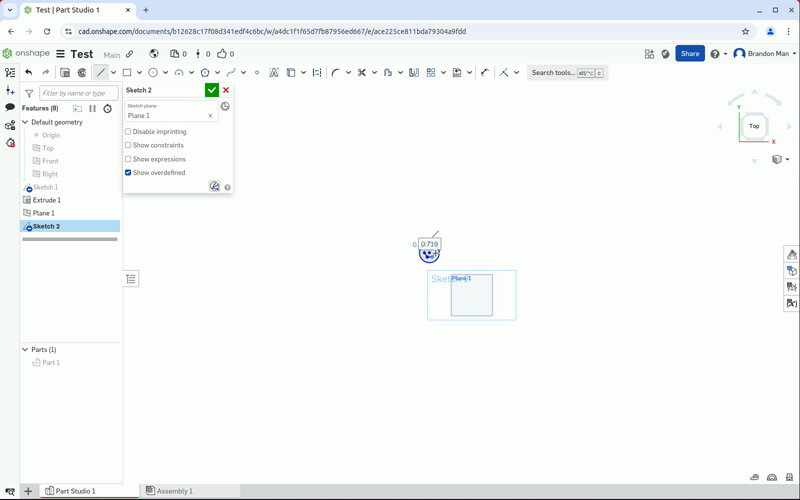
scroll(6)
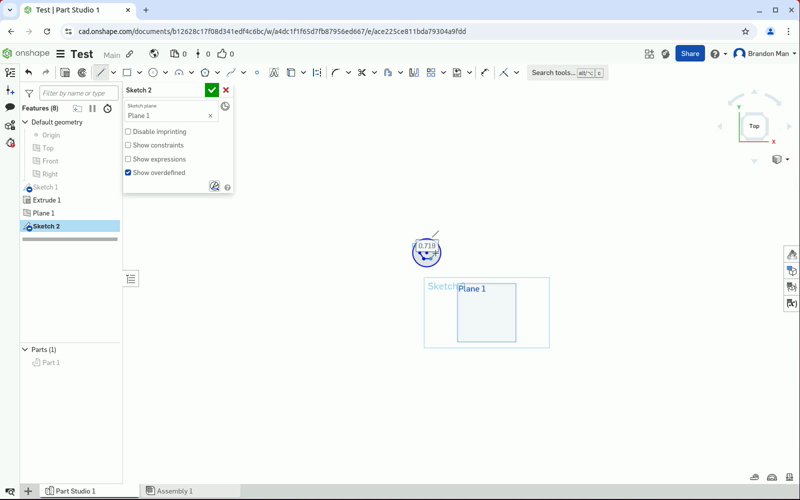
scroll(6)
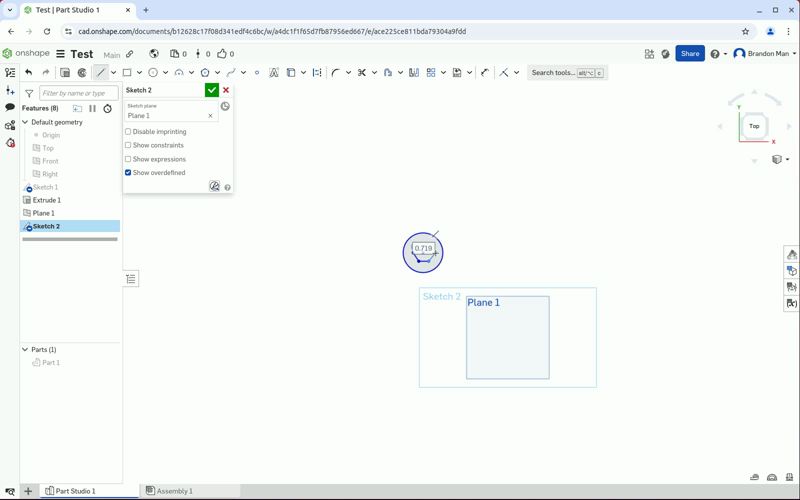
scroll(6)
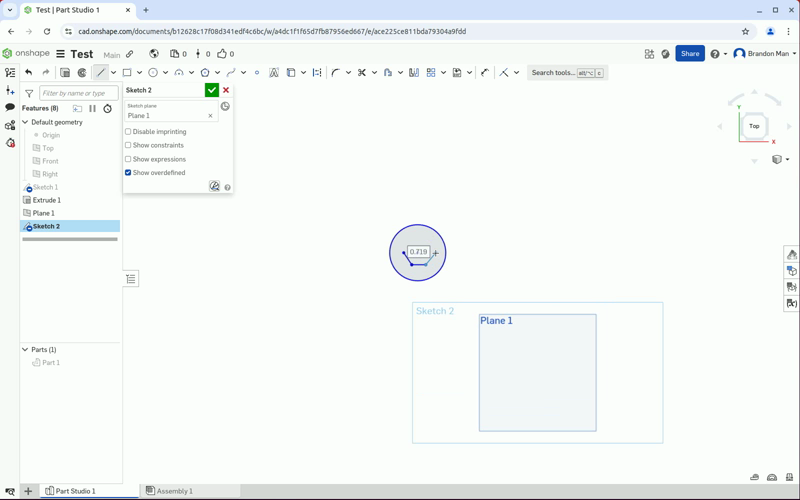
scroll(6)
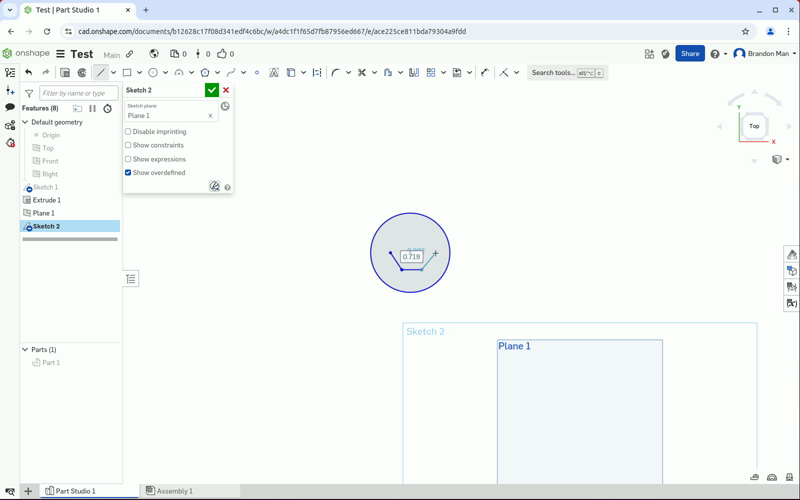
scroll(6)
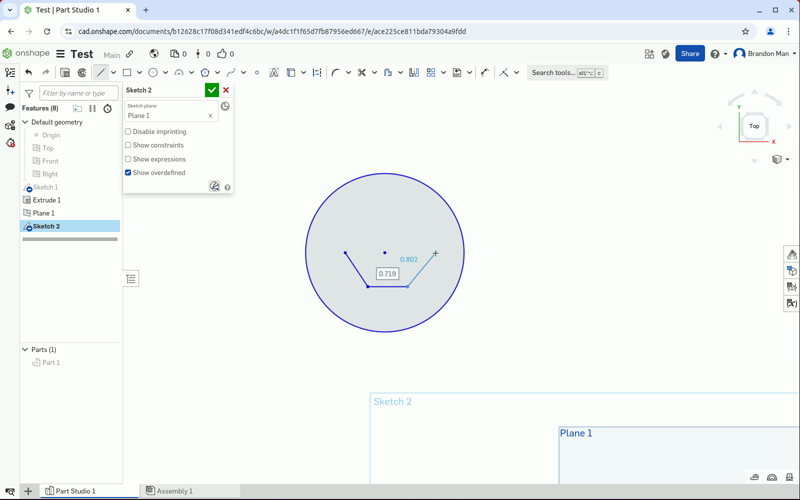
click(435, 252)
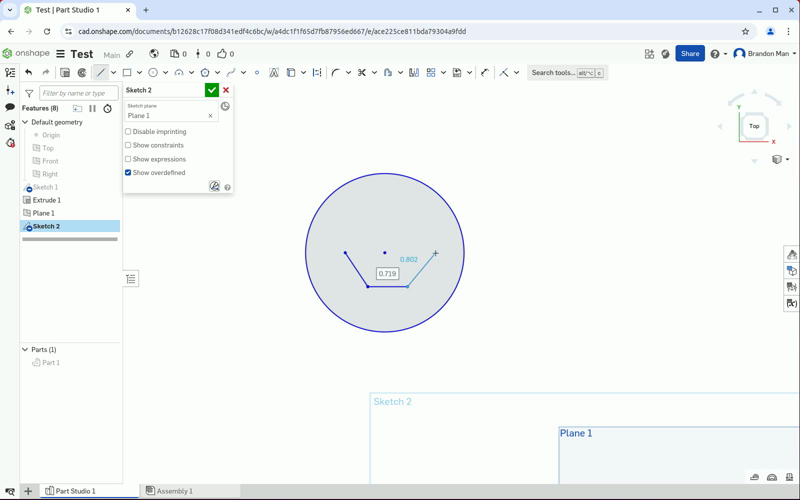
scroll(-6)
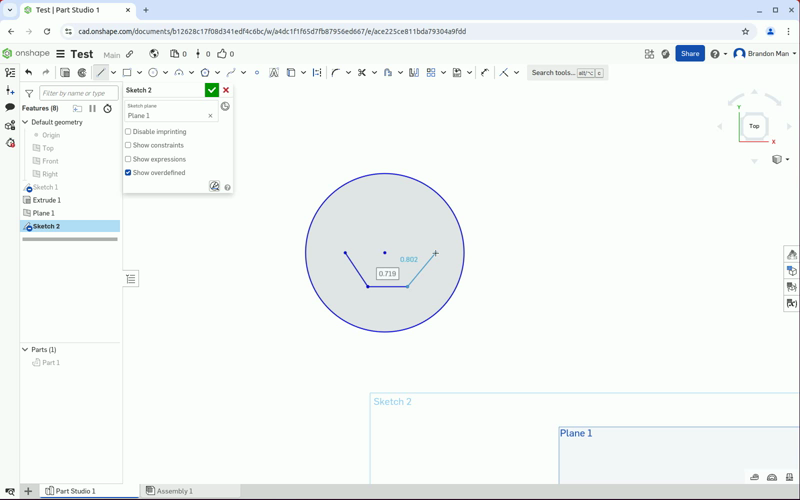
scroll(-6)
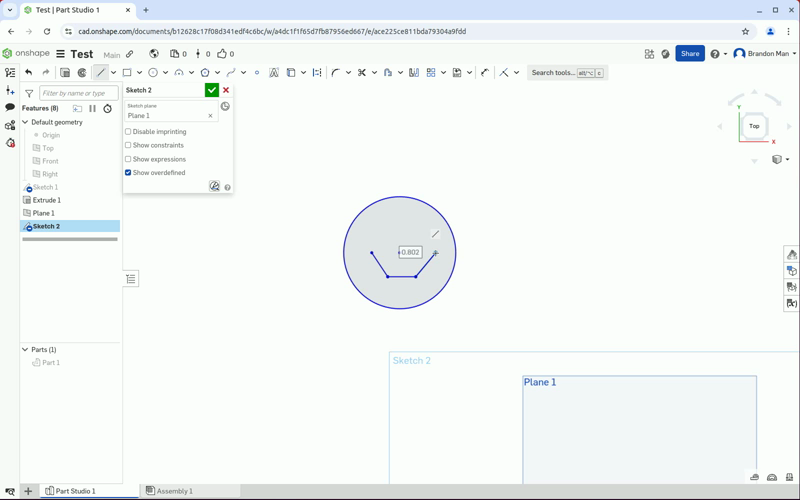
scroll(-6)
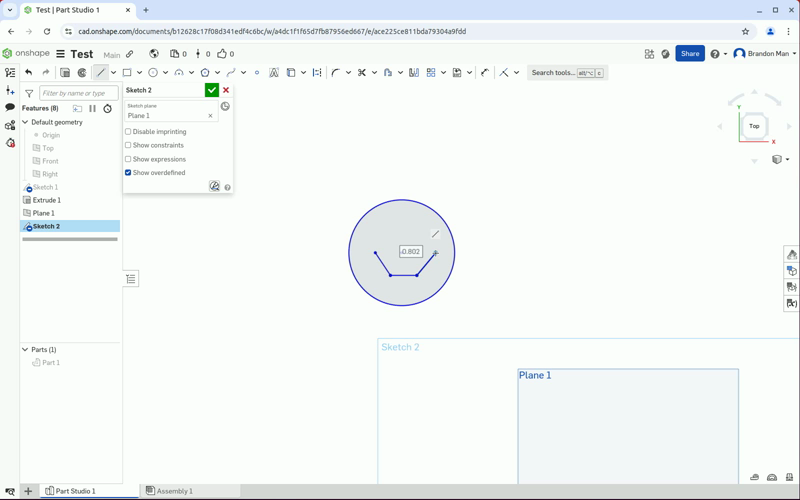
scroll(-6)
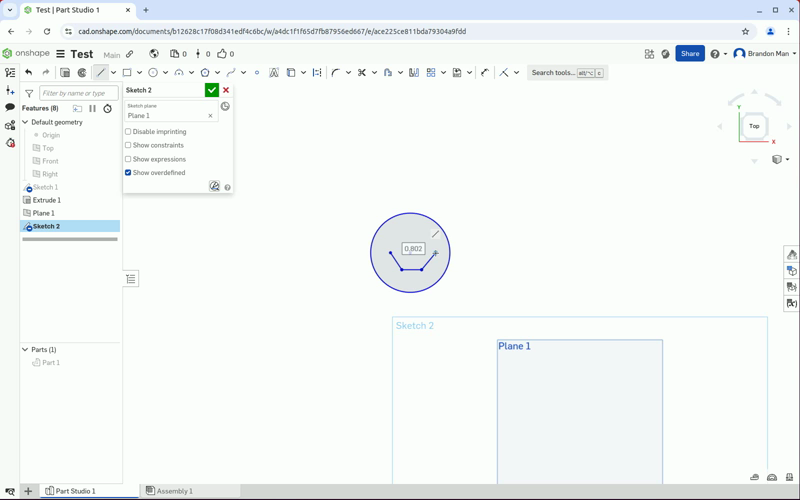
scroll(-6)
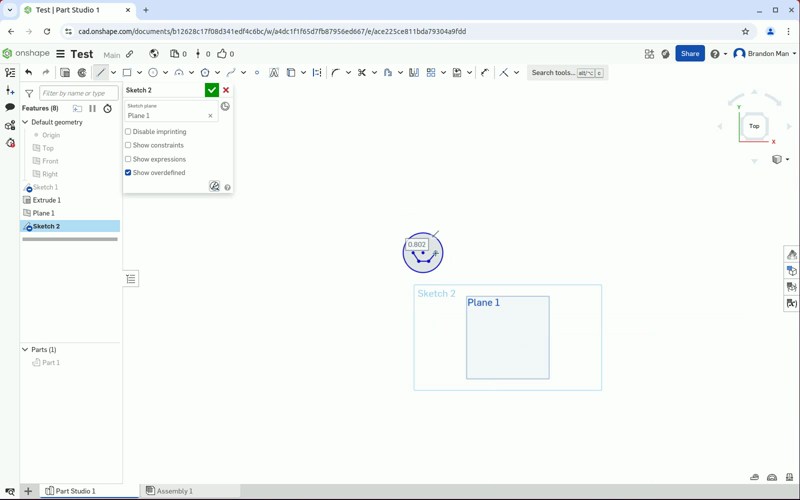
scroll(-6)
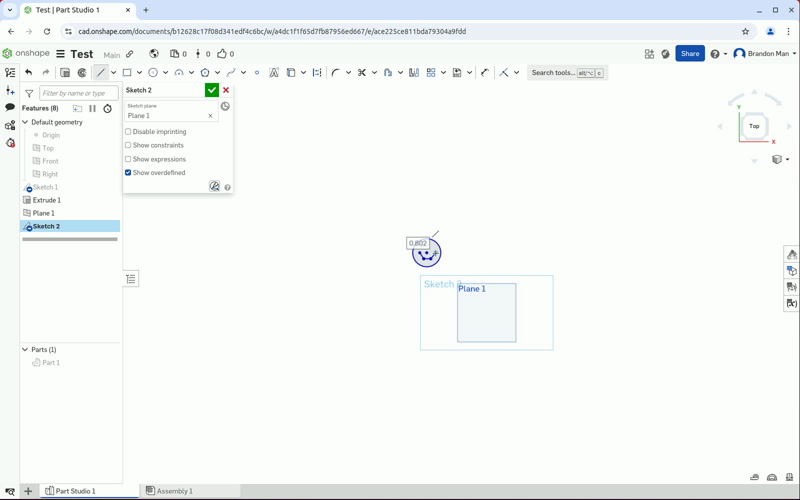
scroll(-6)
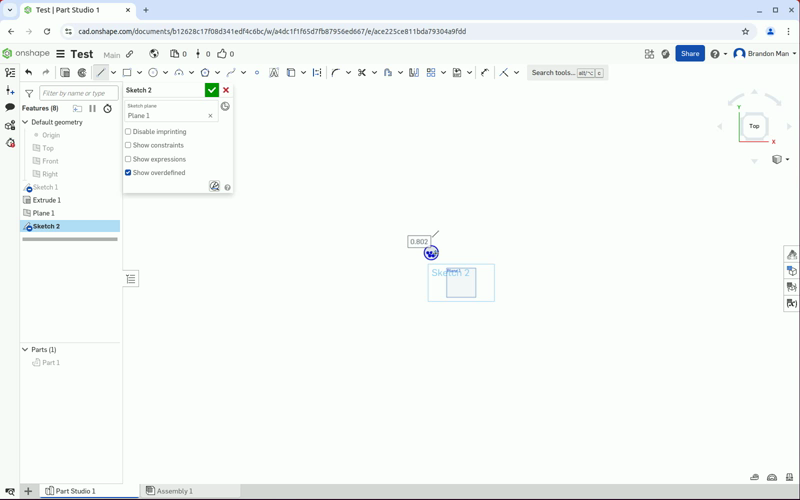
key_up(shift)
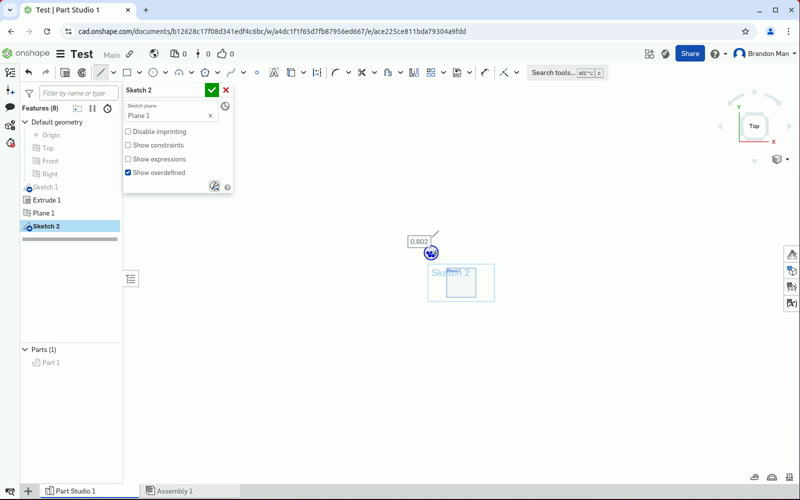
key_down(shift)
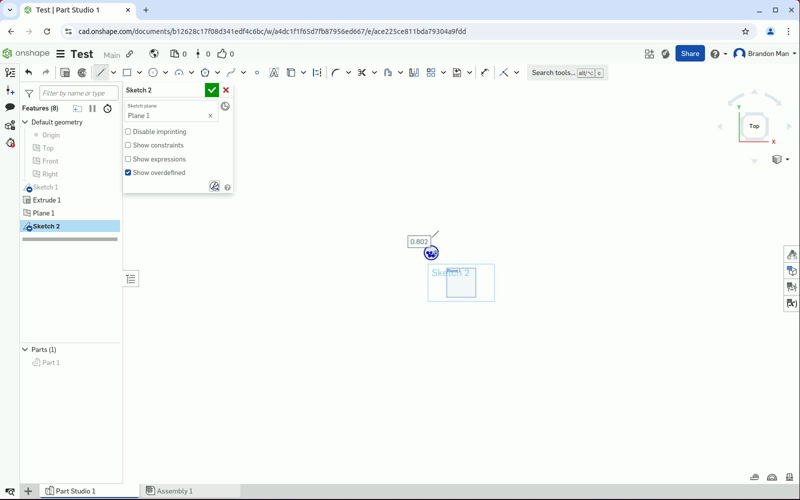
mouse_move(465, 252)
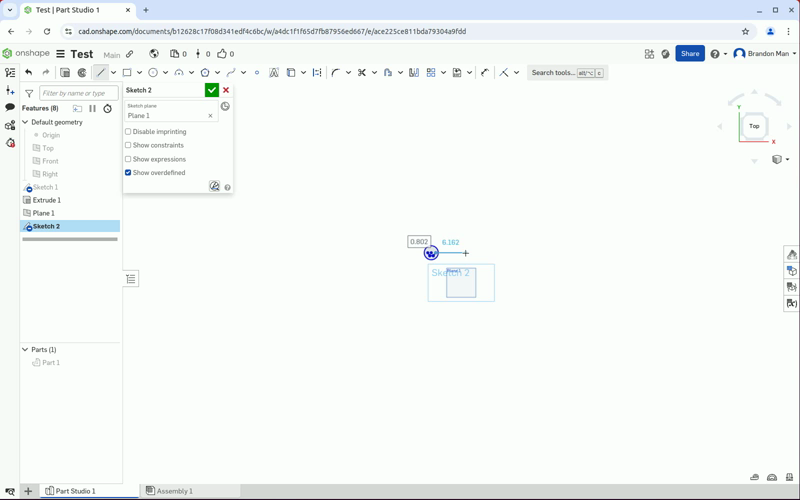
mouse_move(433, 249)
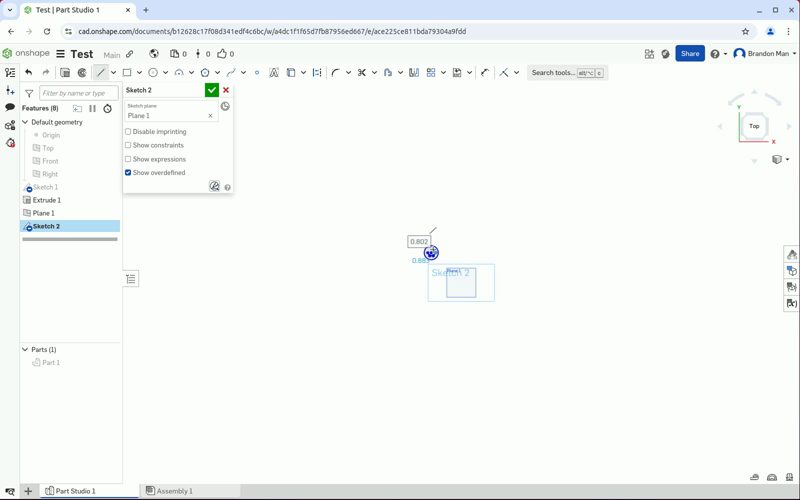
scroll(6)
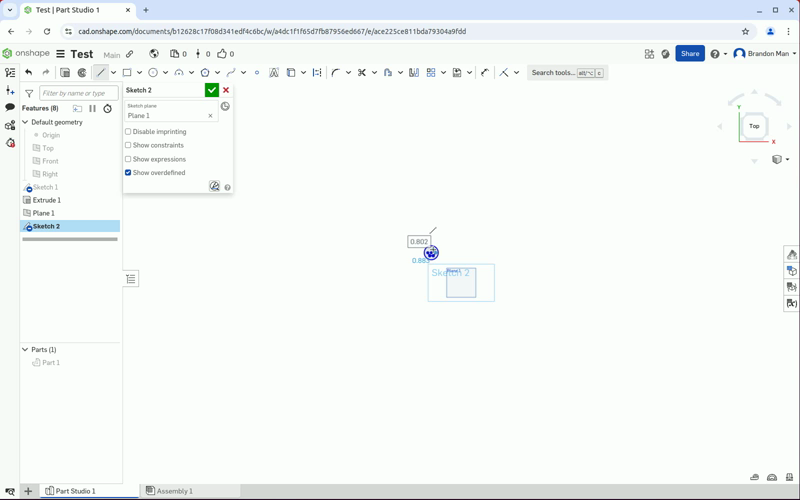
scroll(6)
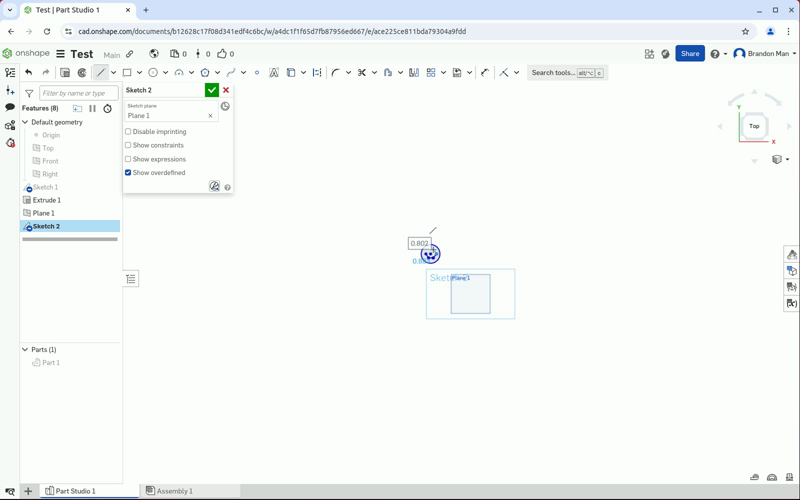
scroll(6)
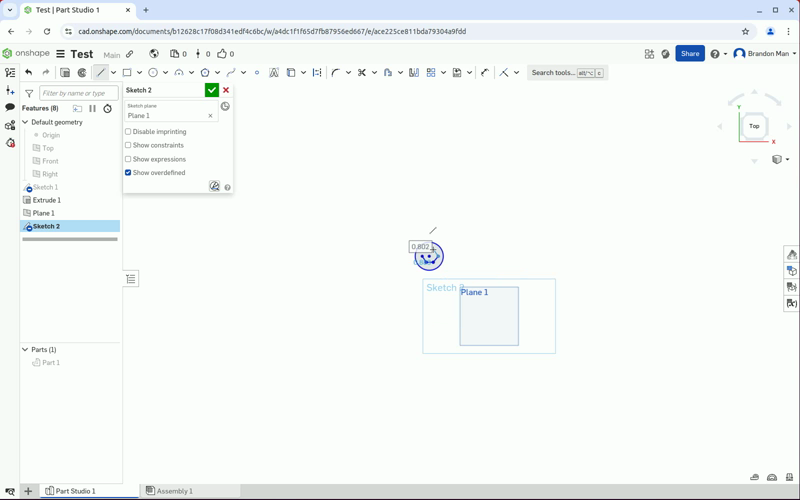
scroll(6)
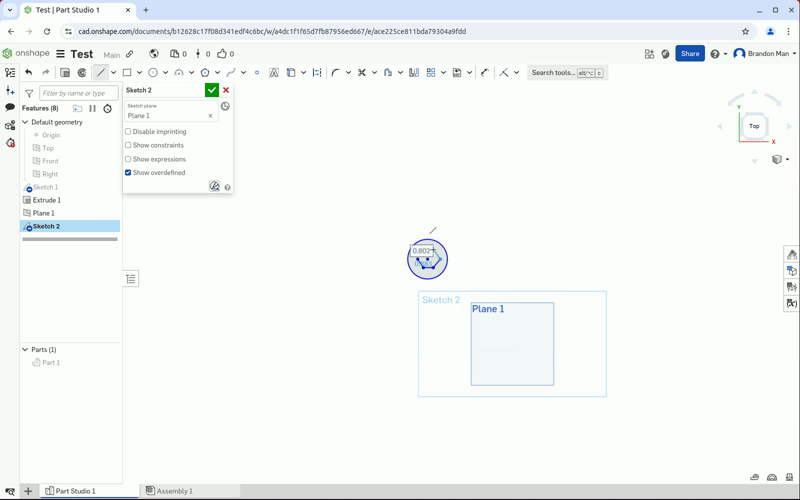
scroll(6)
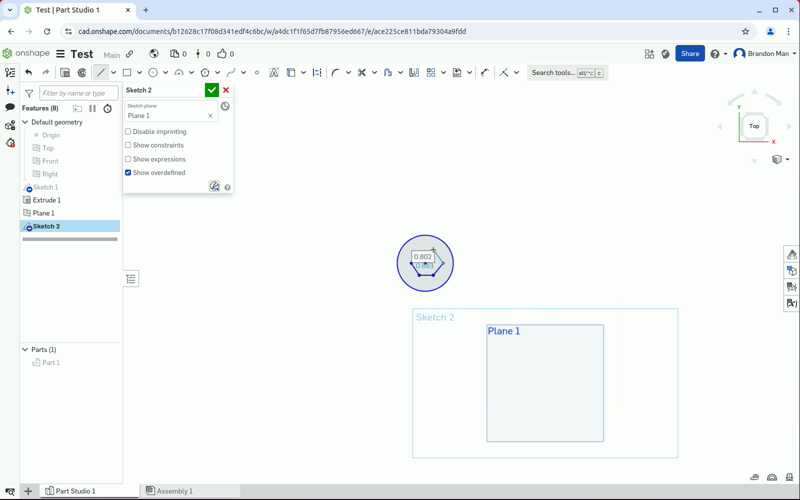
scroll(6)
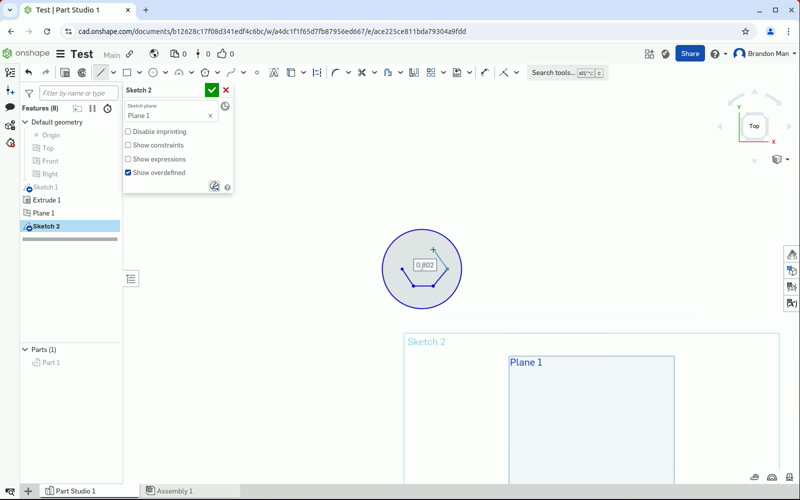
scroll(6)
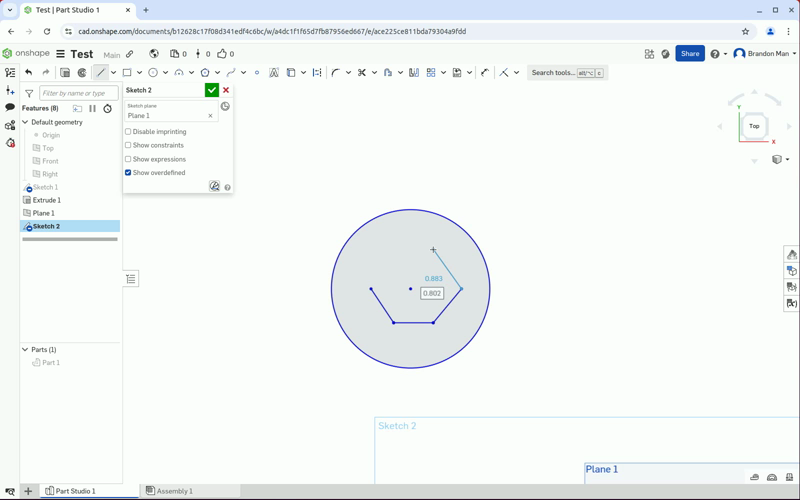
click(433, 249)
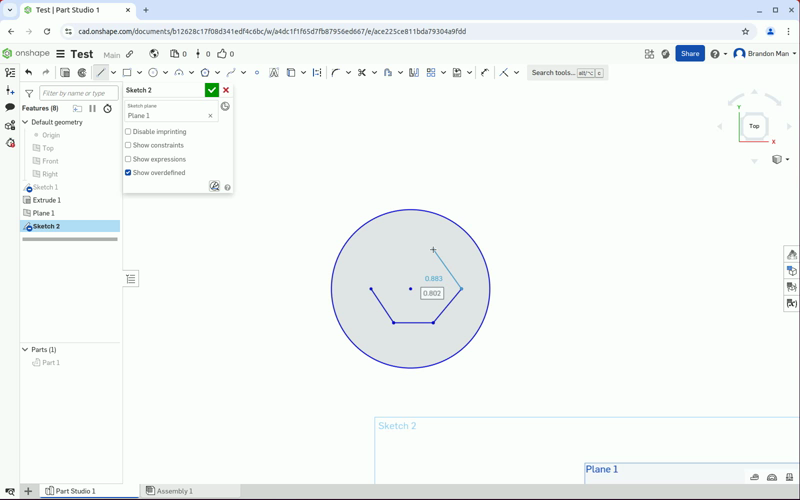
scroll(-6)
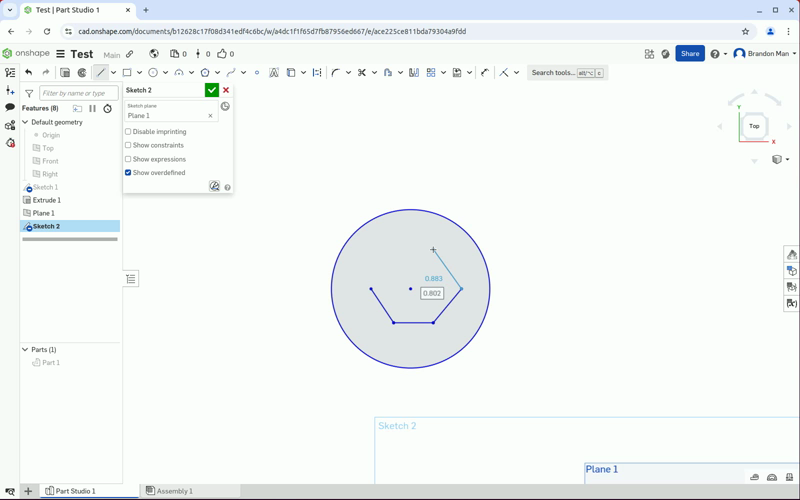
scroll(-6)
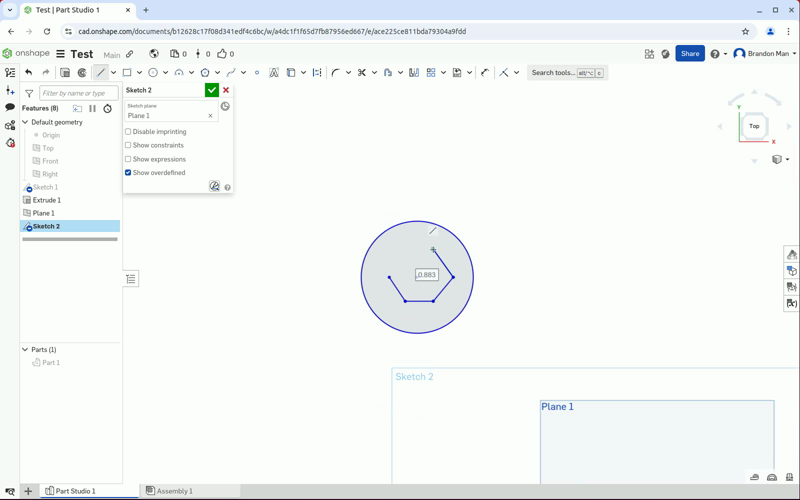
scroll(-6)
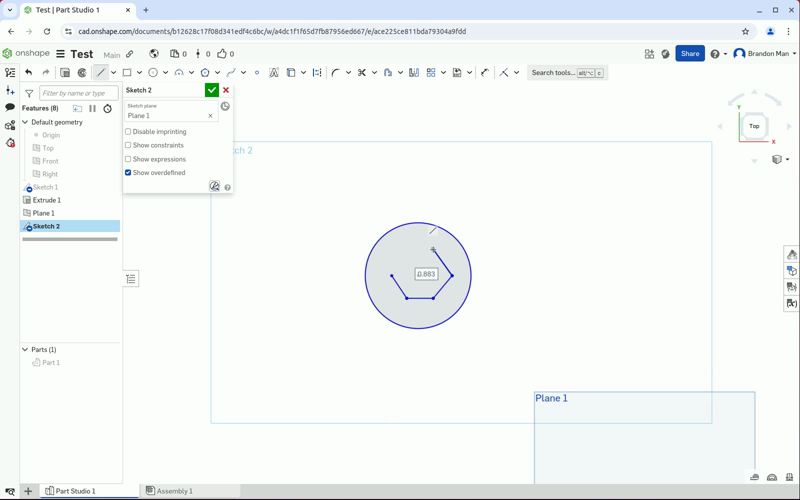
scroll(-6)
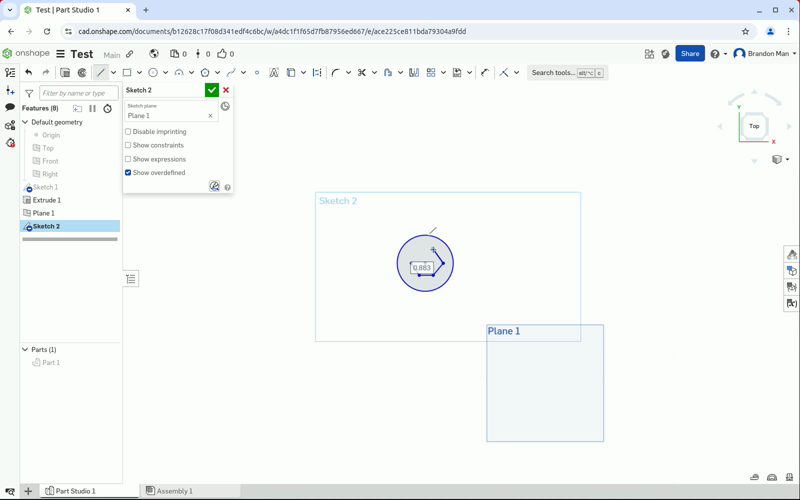
scroll(-6)
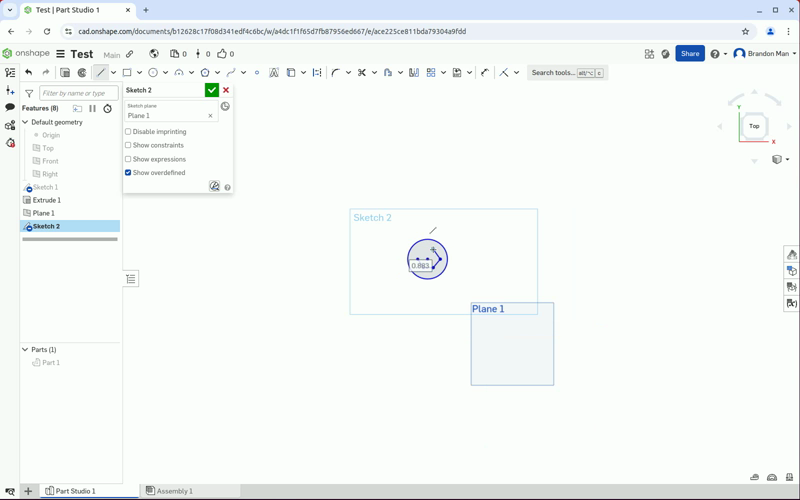
scroll(-6)
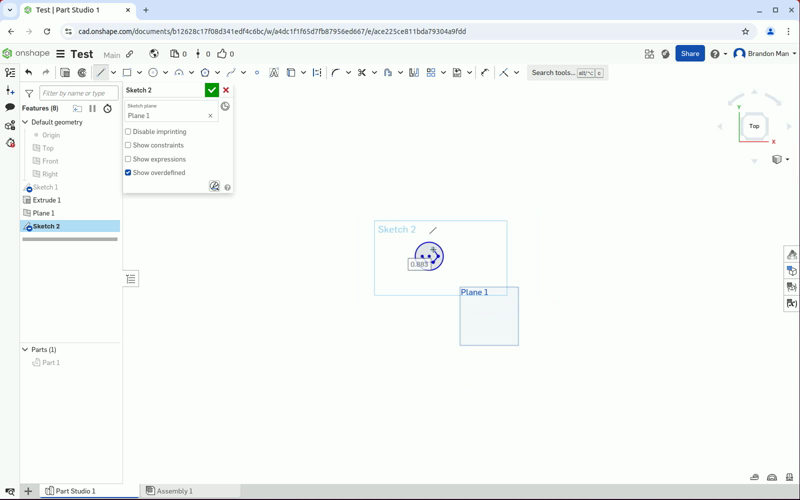
scroll(-6)
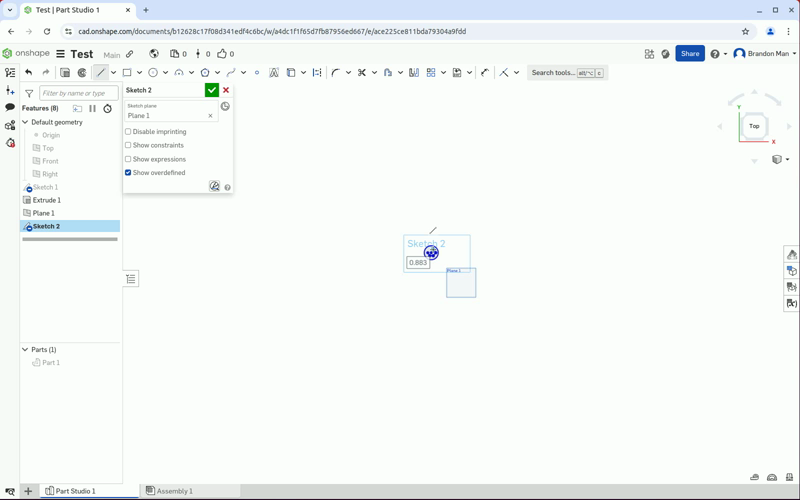
key_up(shift)
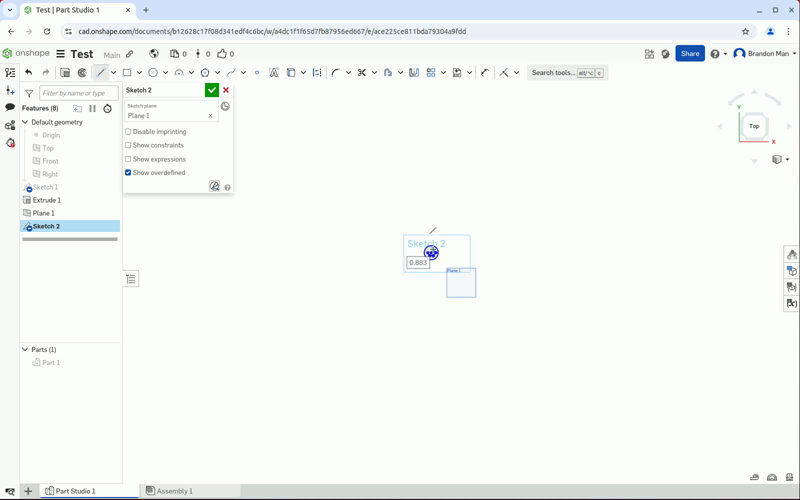
key_down(shift)
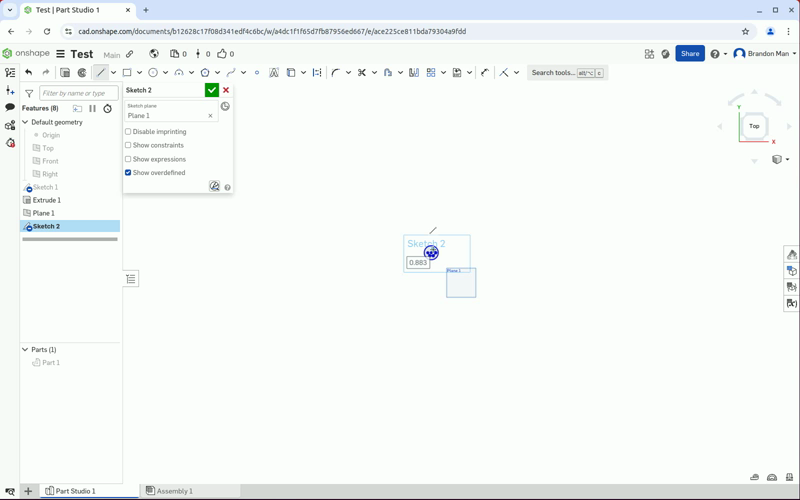
mouse_move(463, 249)
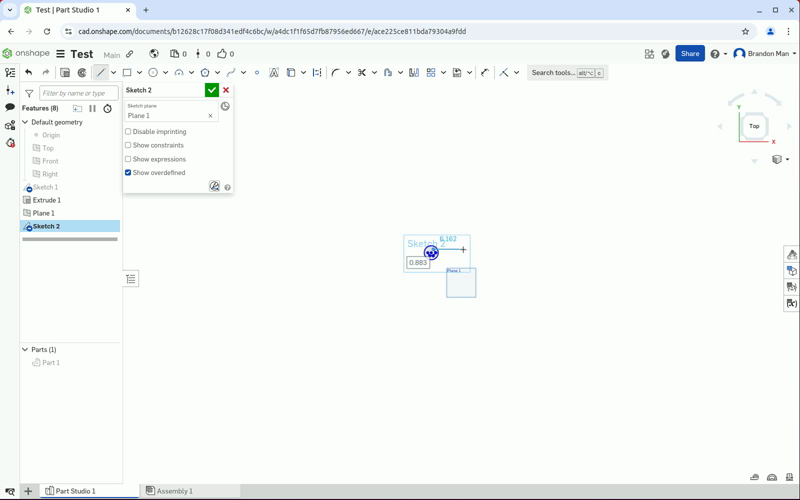
mouse_move(429, 249)
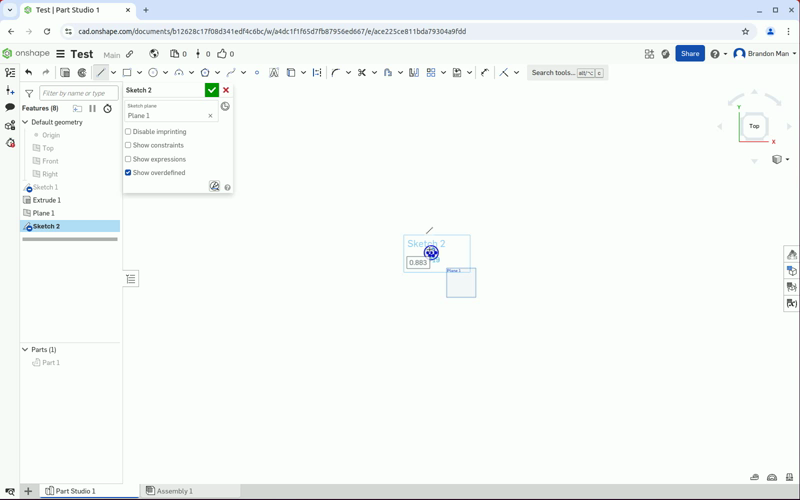
scroll(6)
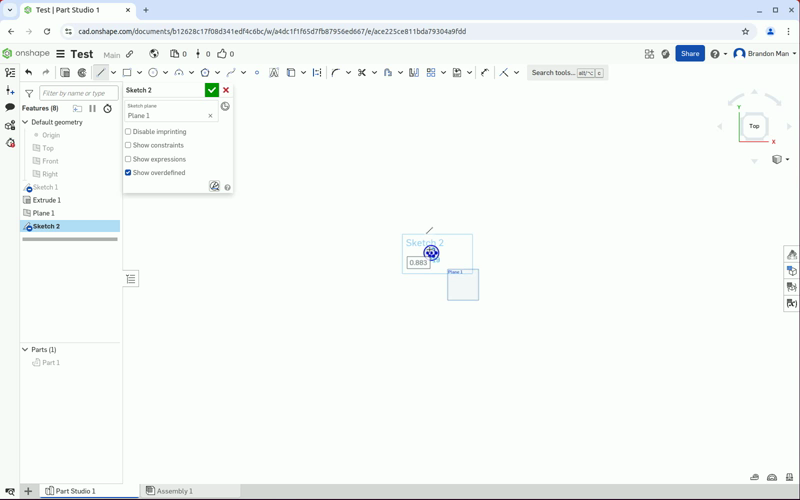
scroll(6)
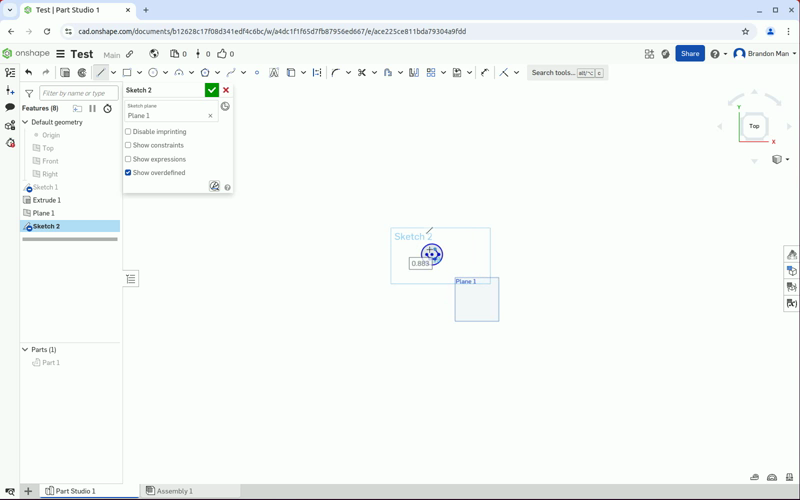
scroll(6)
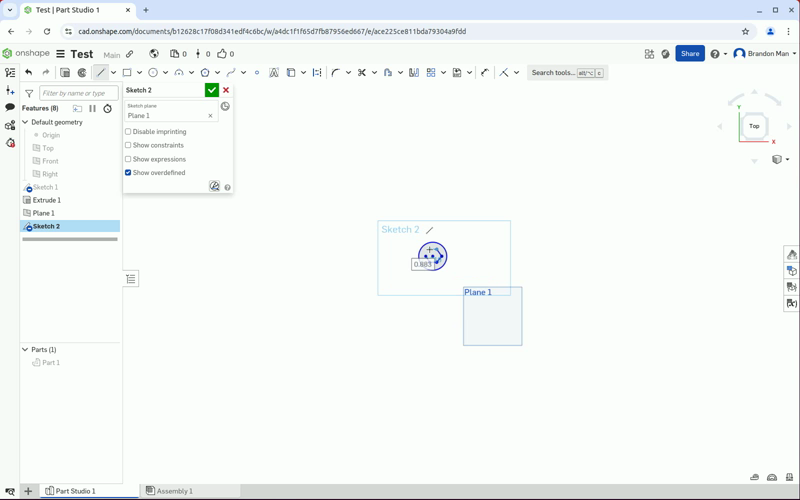
scroll(6)
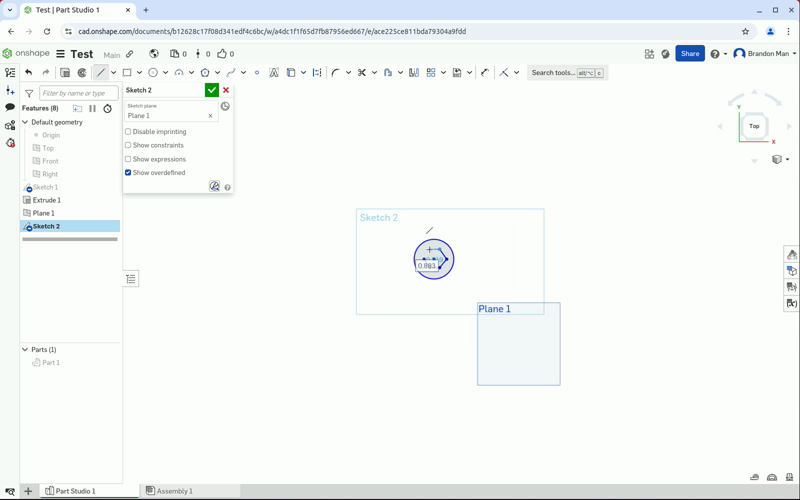
scroll(6)
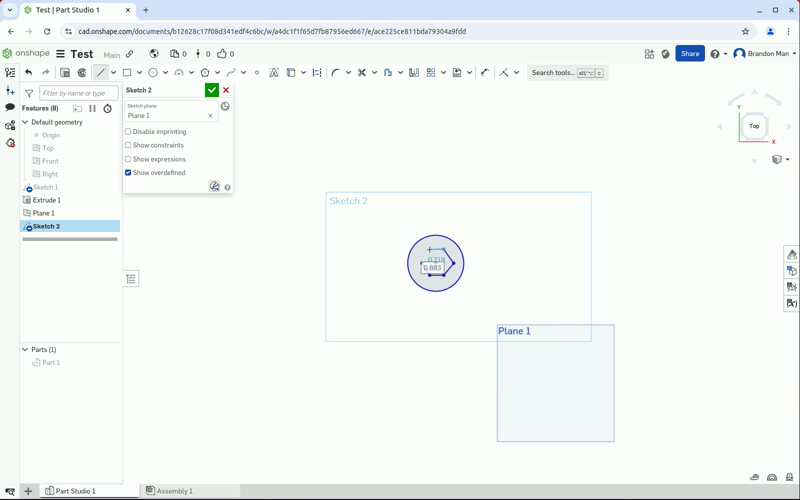
scroll(6)
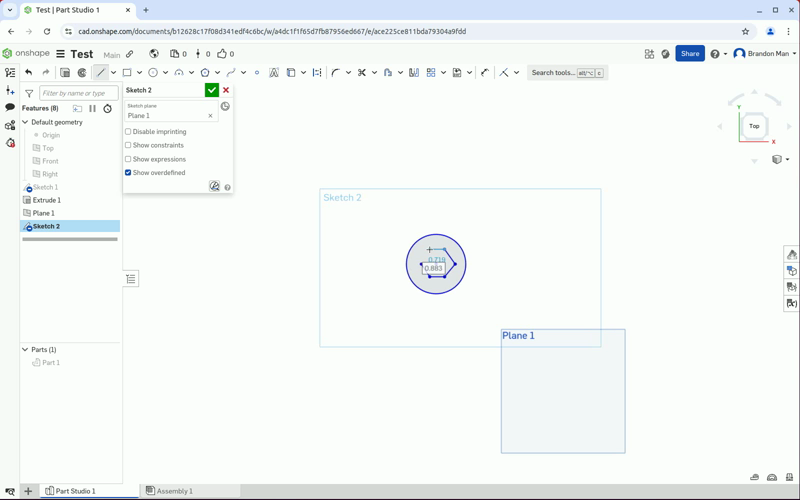
scroll(6)
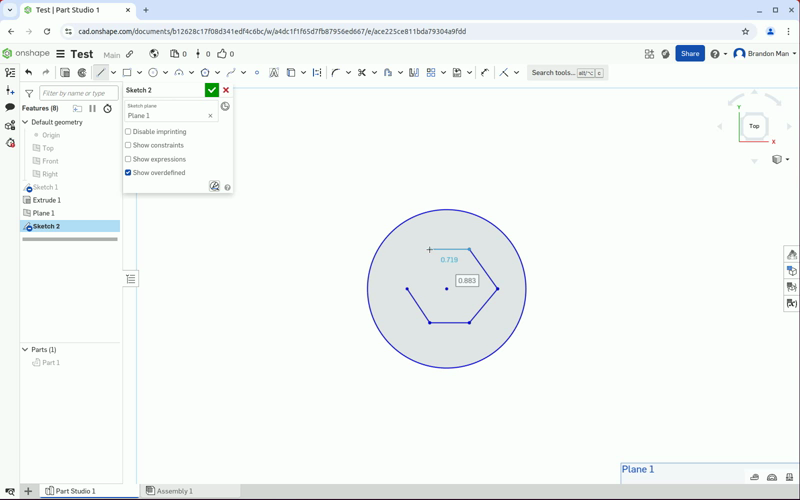
click(429, 249)
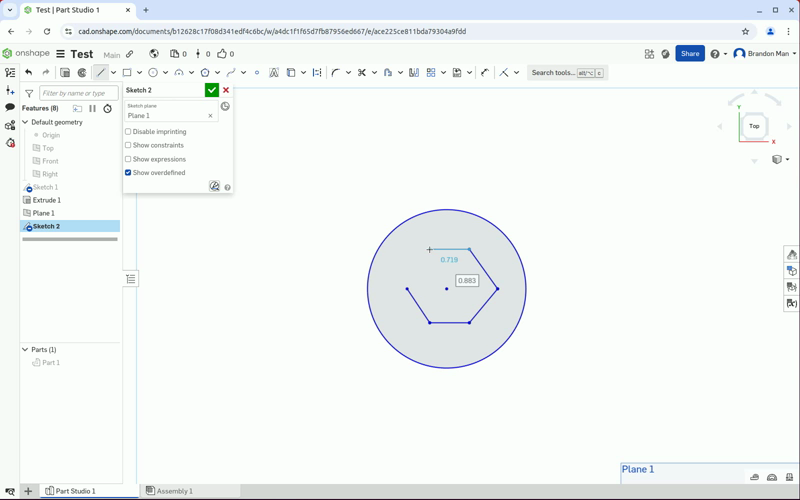
scroll(-6)
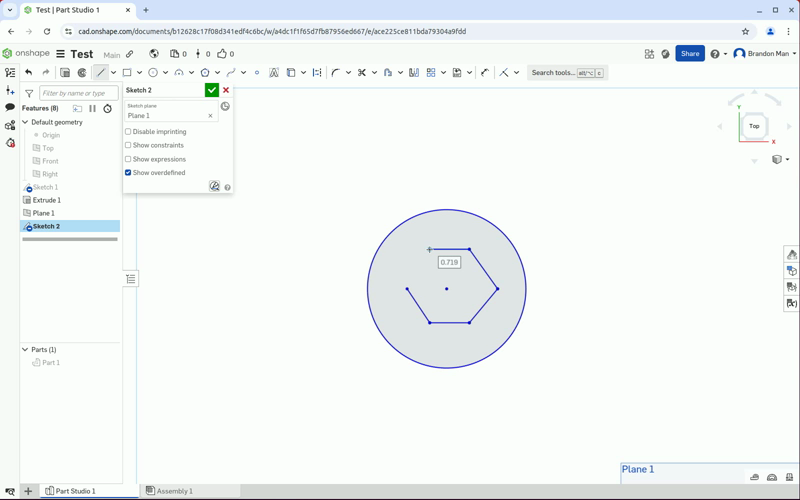
scroll(-6)
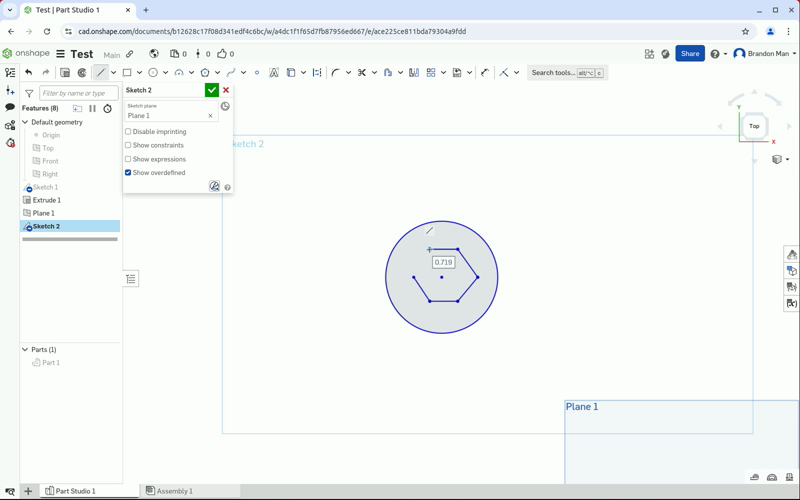
scroll(-6)
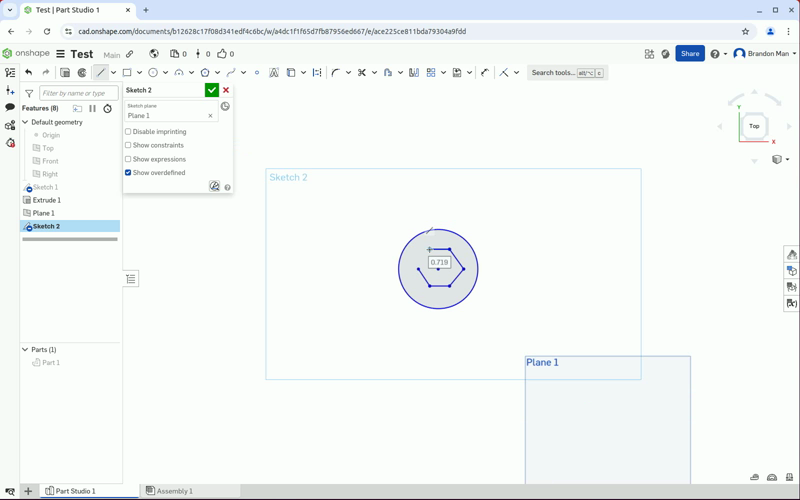
scroll(-6)
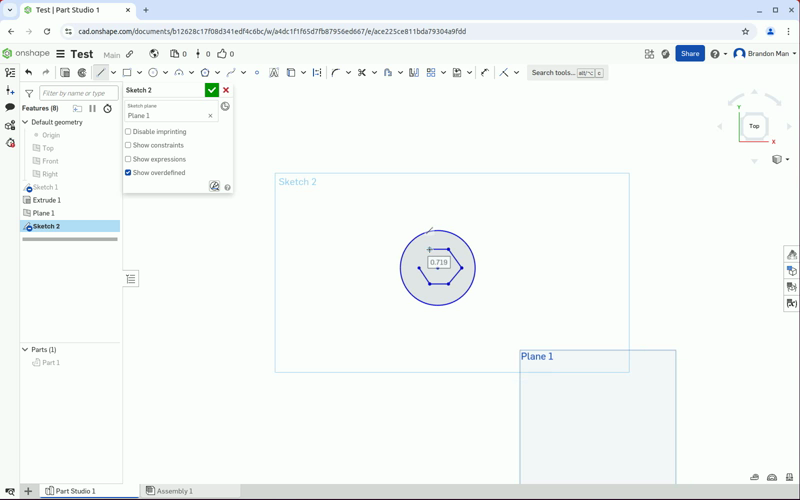
scroll(-6)
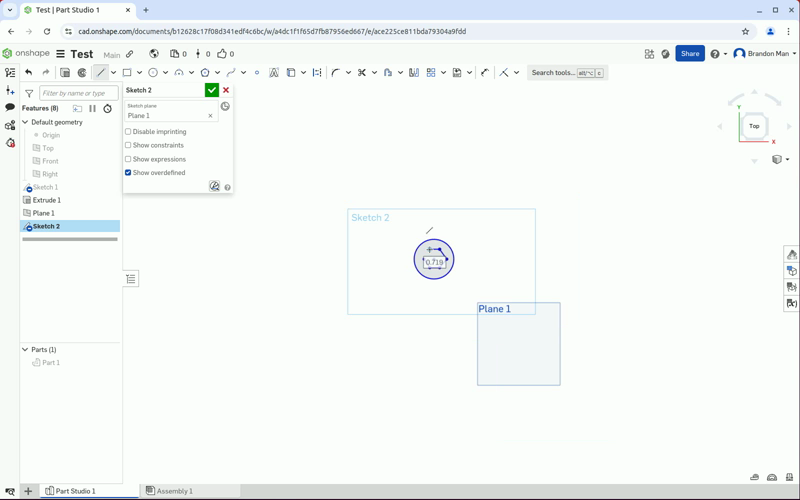
scroll(-6)
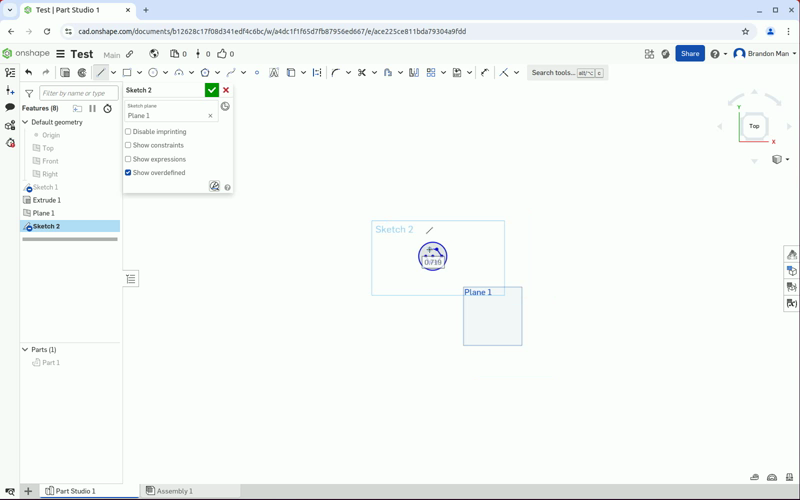
scroll(-6)
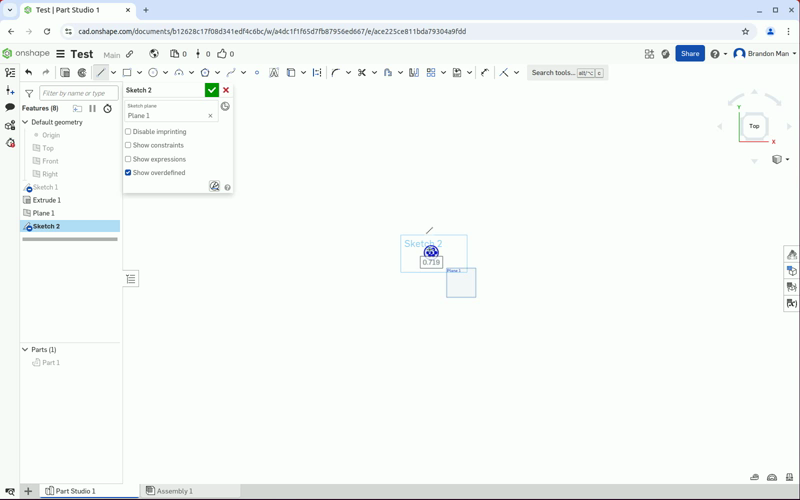
key_up(shift)
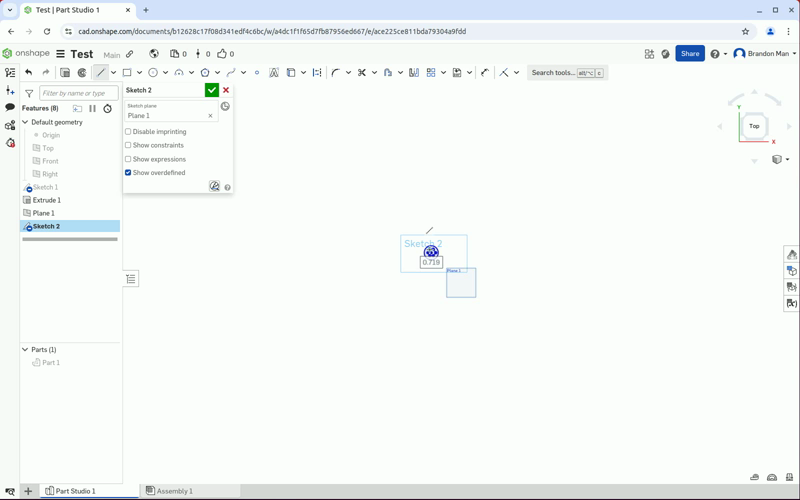
mouse_move(459, 249)
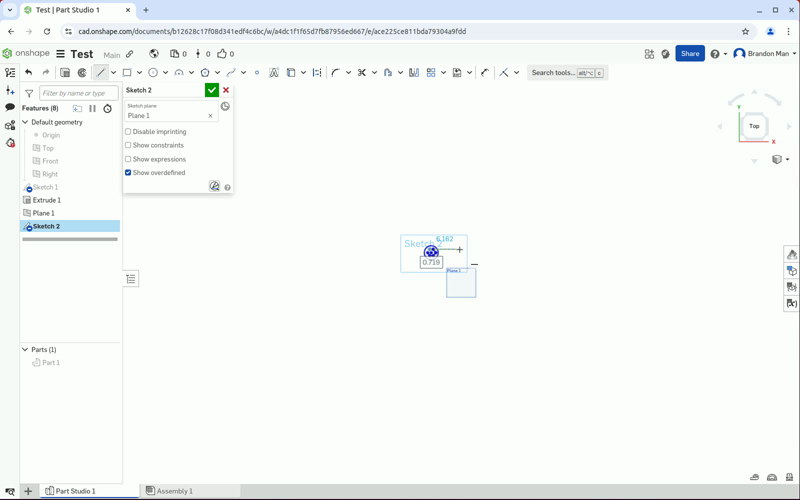
key_down(shift)
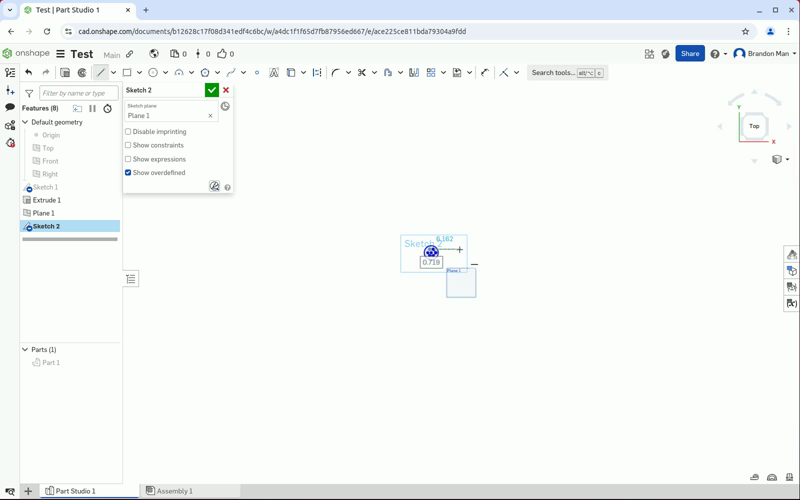
mouse_move(427, 252)
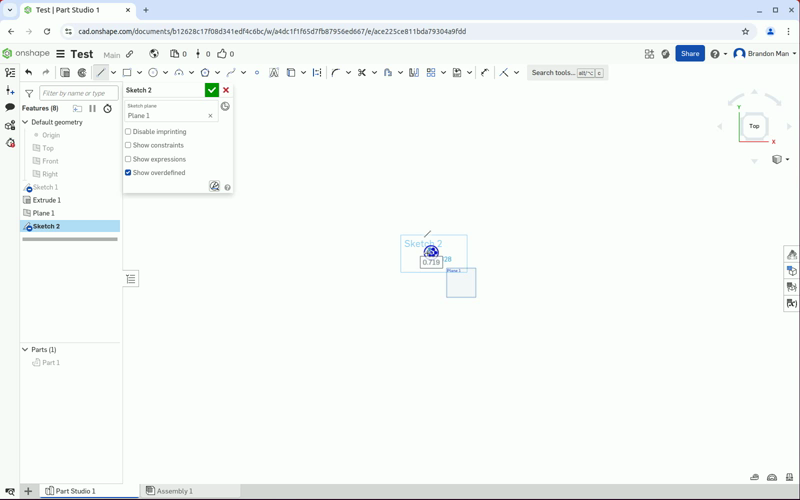
scroll(6)
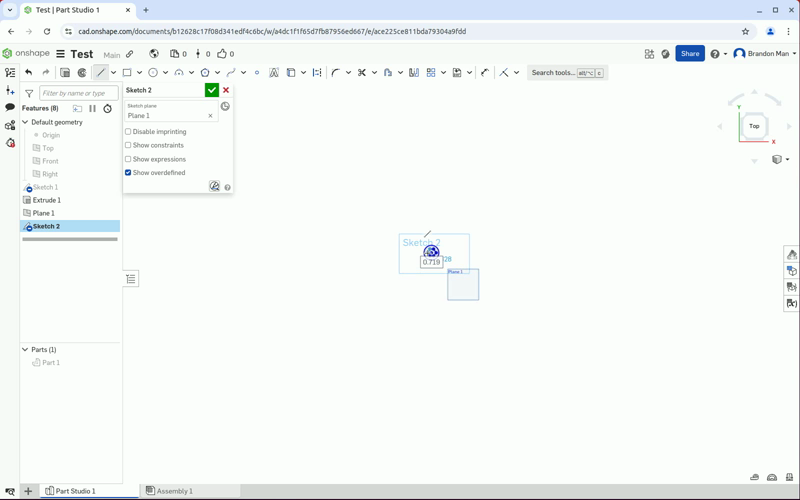
scroll(6)
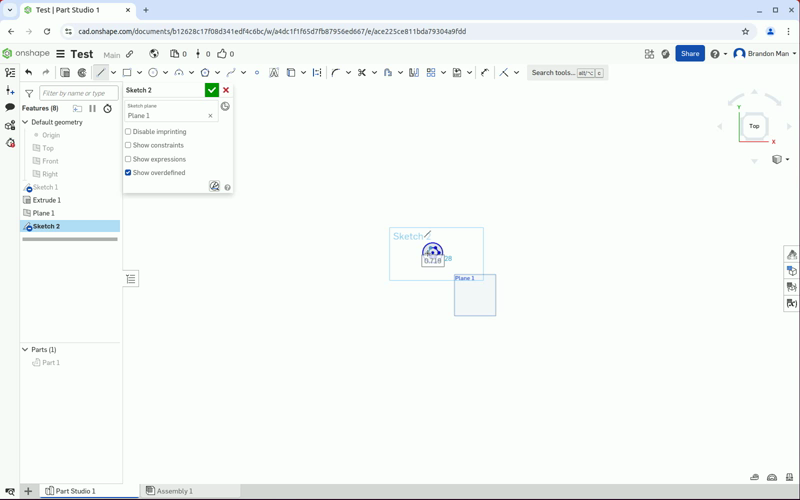
scroll(6)
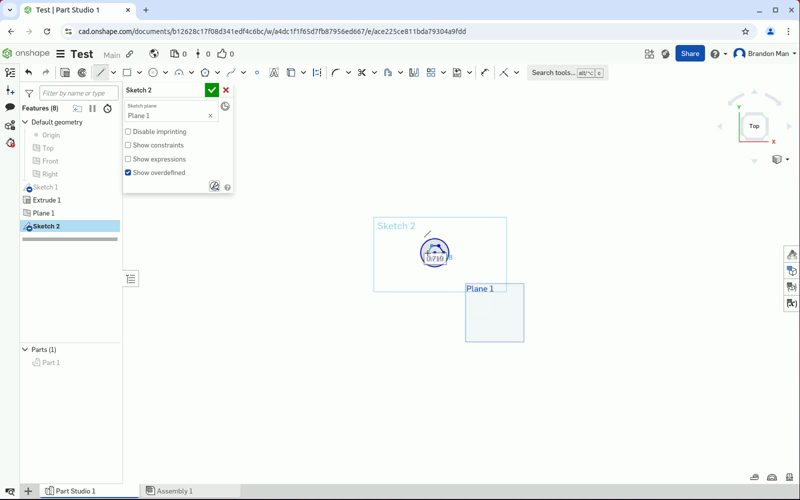
scroll(6)
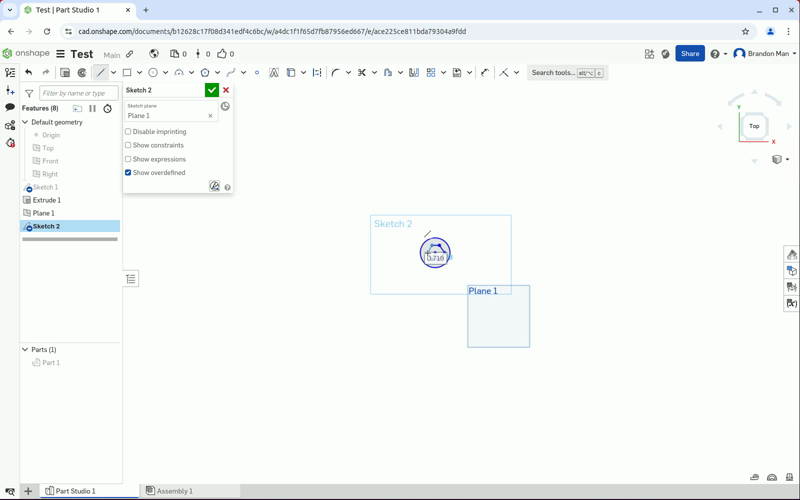
scroll(6)
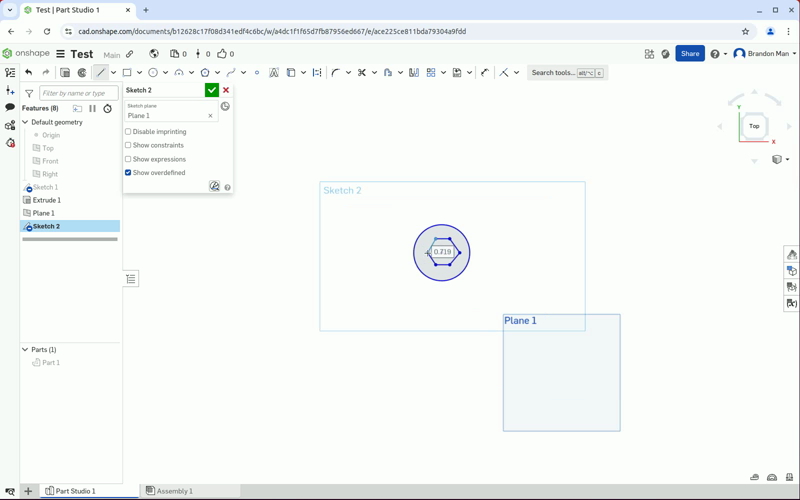
scroll(6)
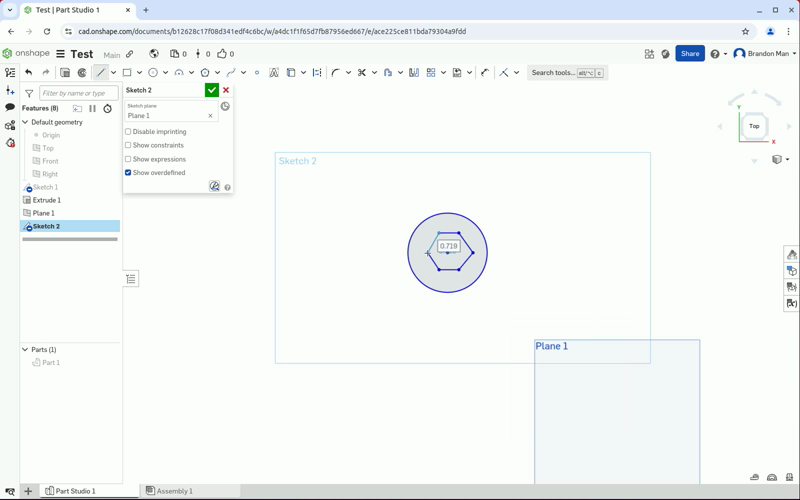
scroll(6)
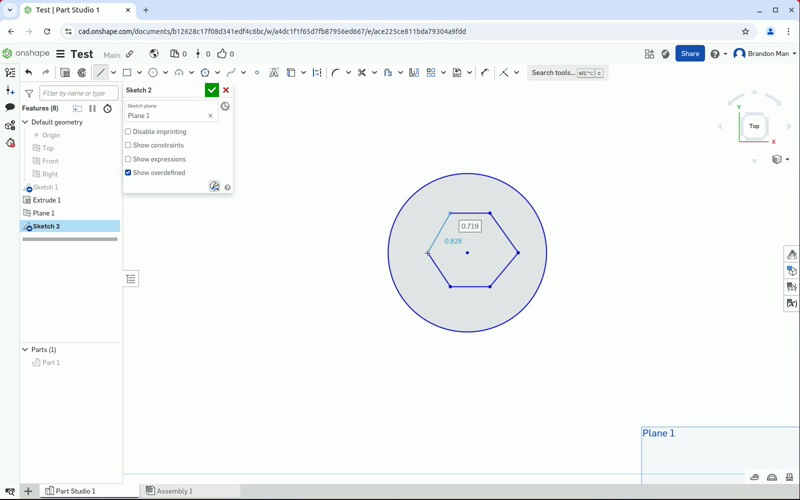
key_up(shift)
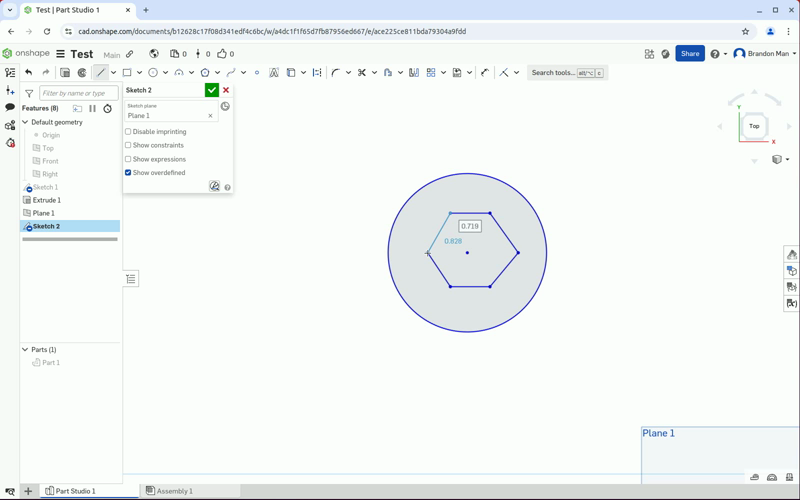
click(427, 252)
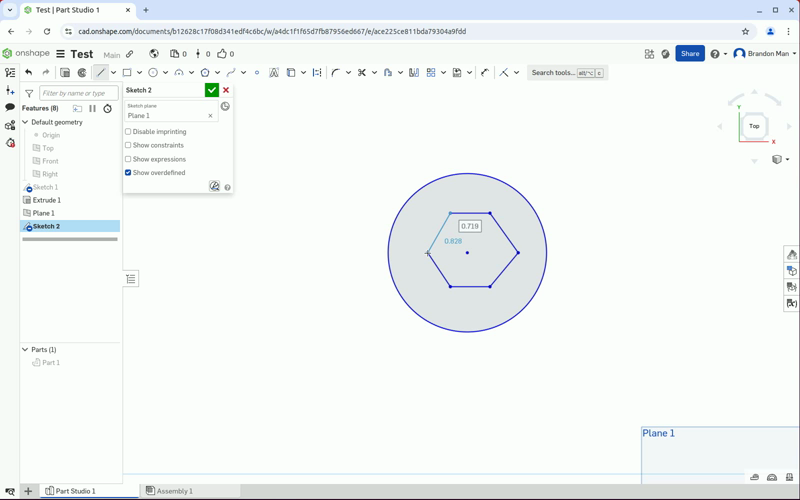
scroll(-6)
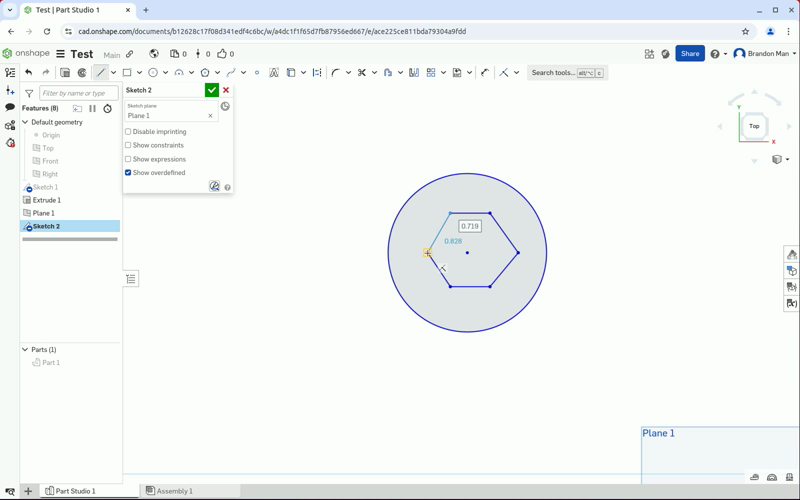
scroll(-6)
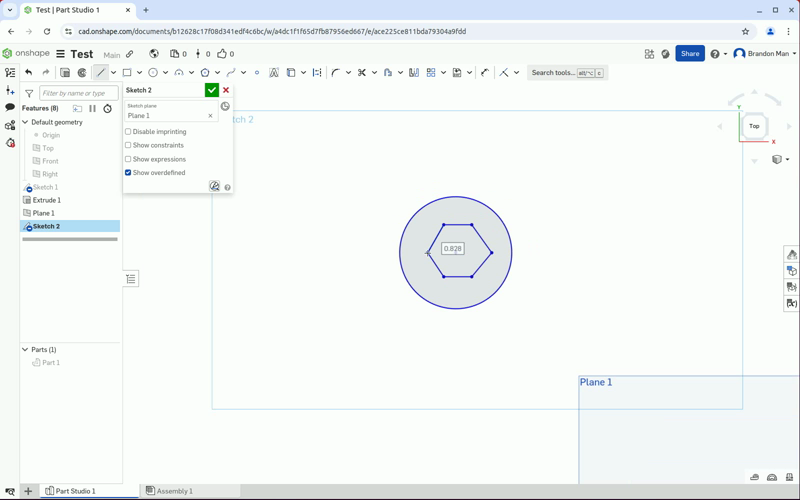
scroll(-6)
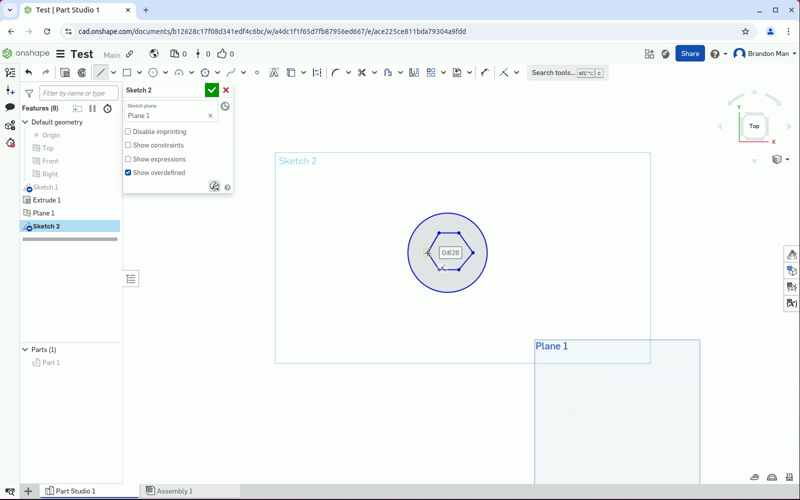
scroll(-6)
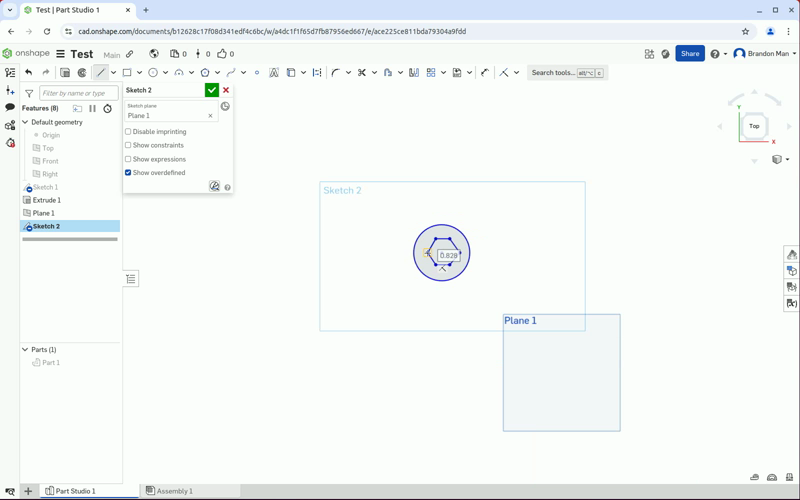
scroll(-6)
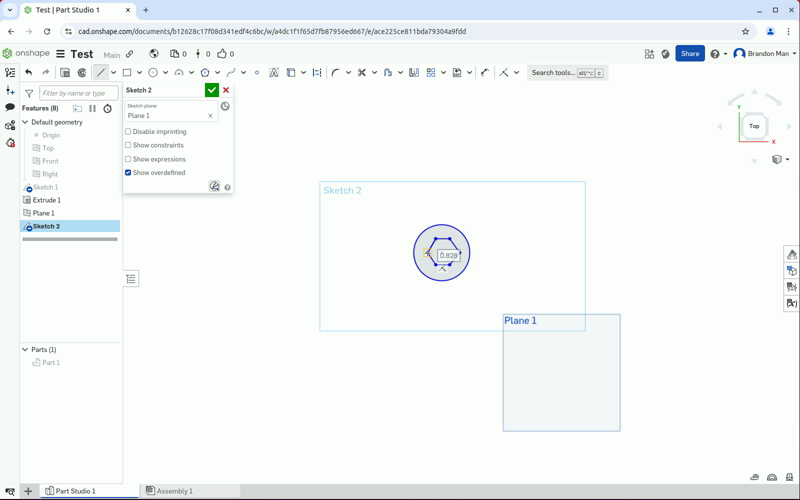
scroll(-6)
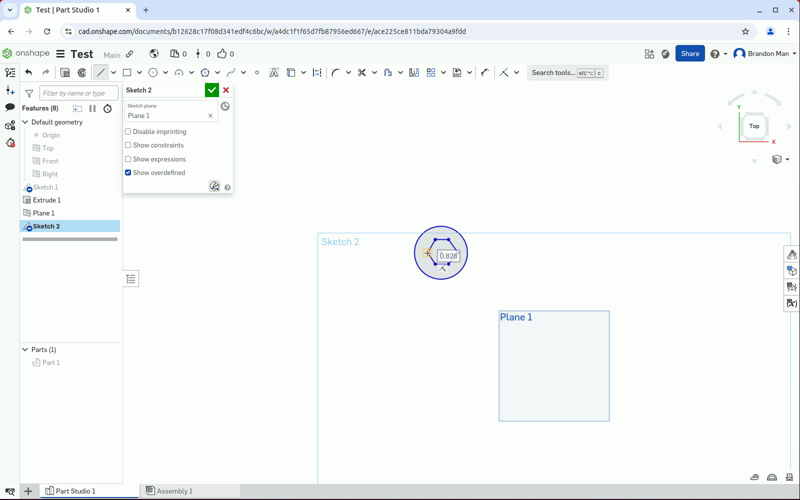
scroll(-6)
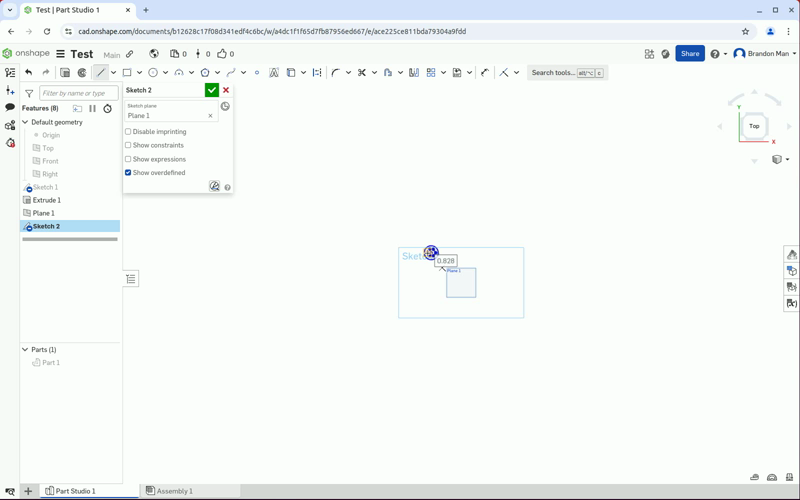
key(esc)
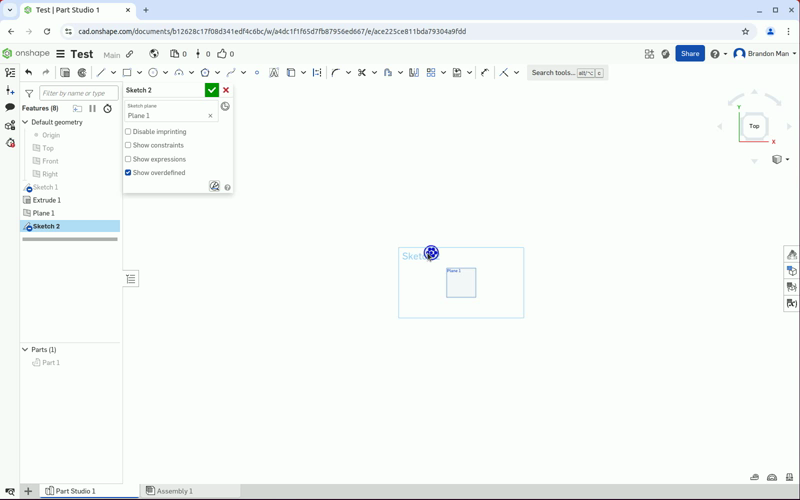
mouse_move(427, 249)
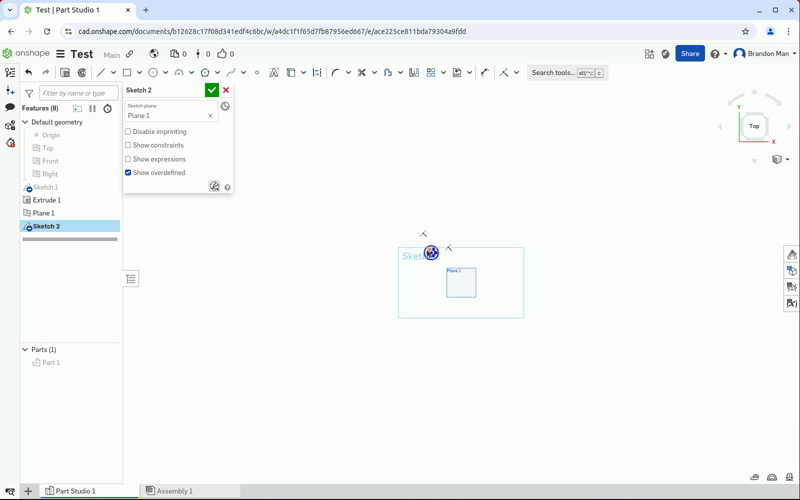
scroll(6)
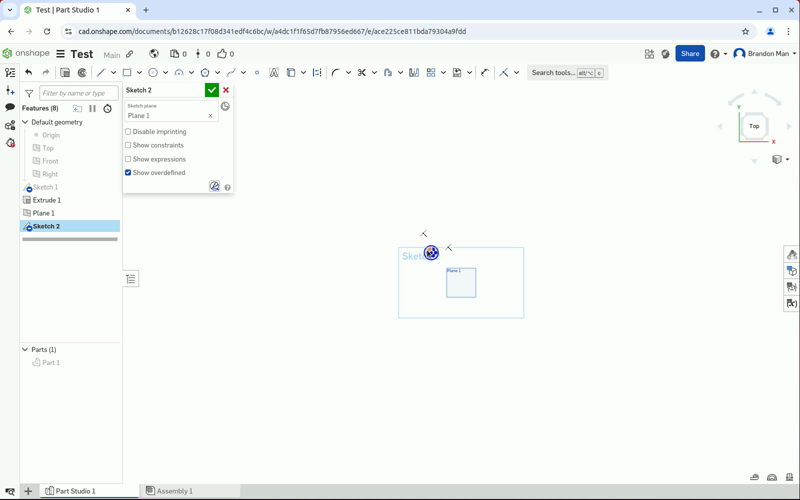
scroll(6)
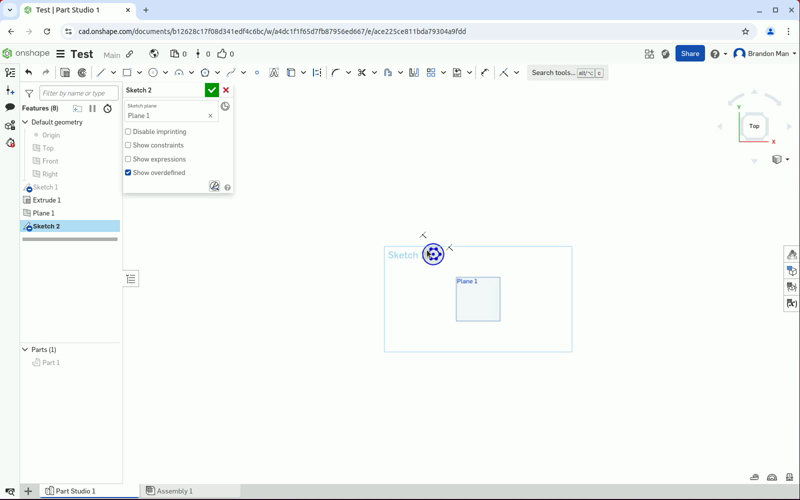
scroll(6)
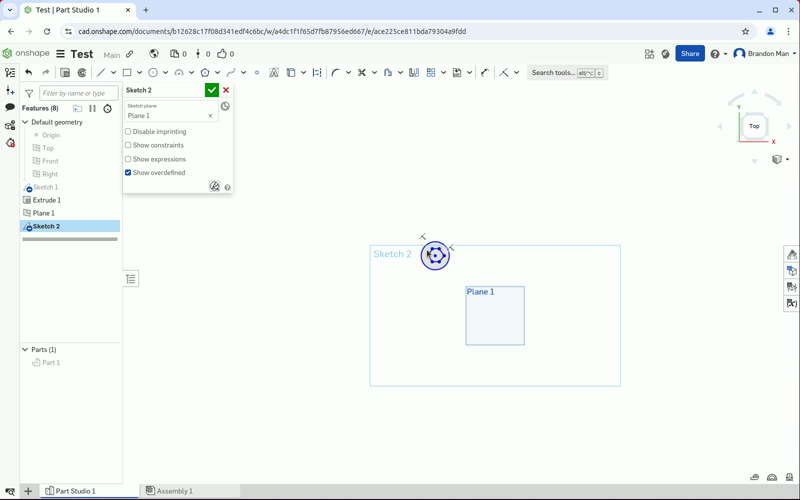
scroll(6)
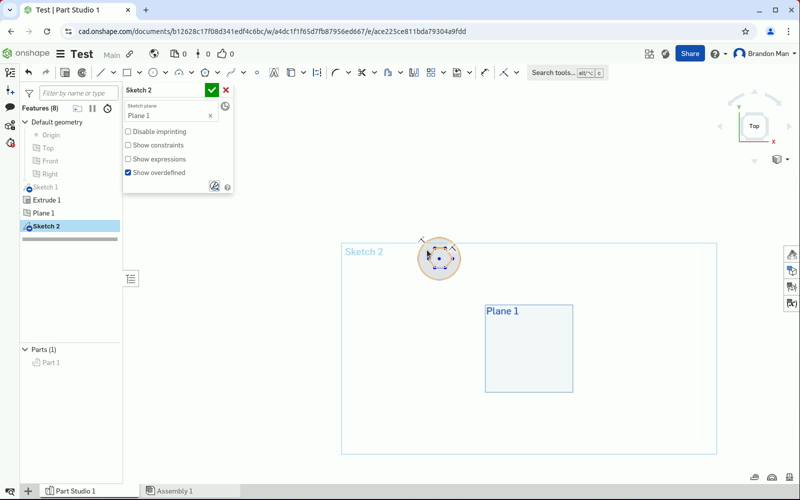
scroll(6)
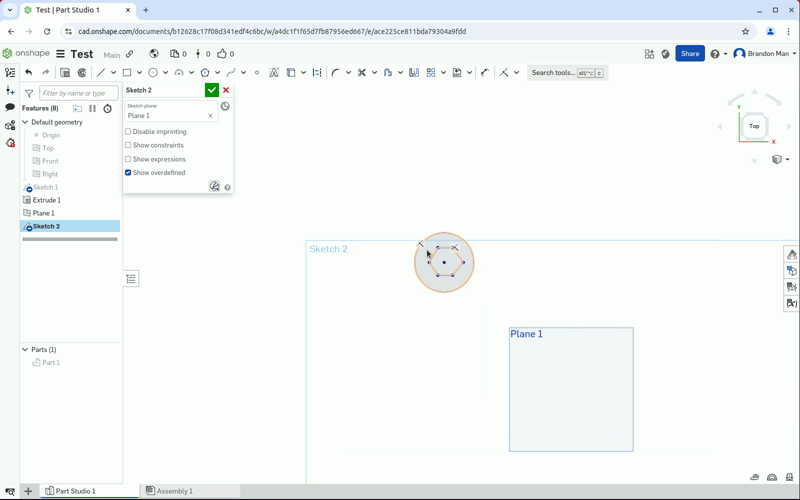
scroll(6)
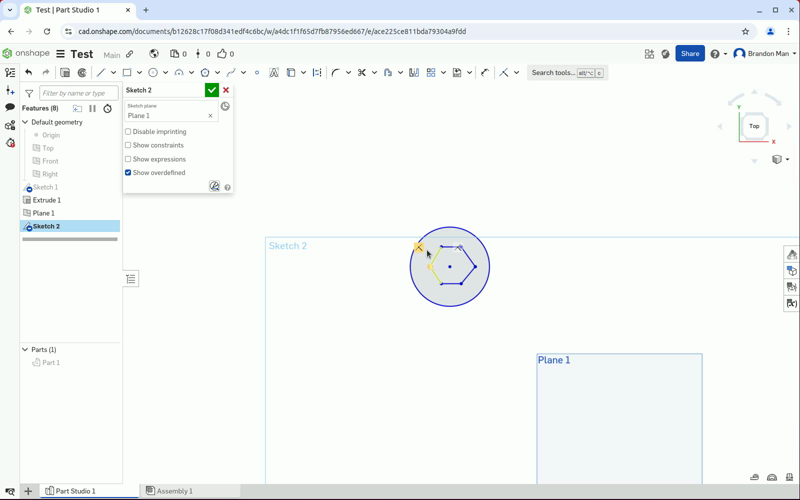
scroll(6)
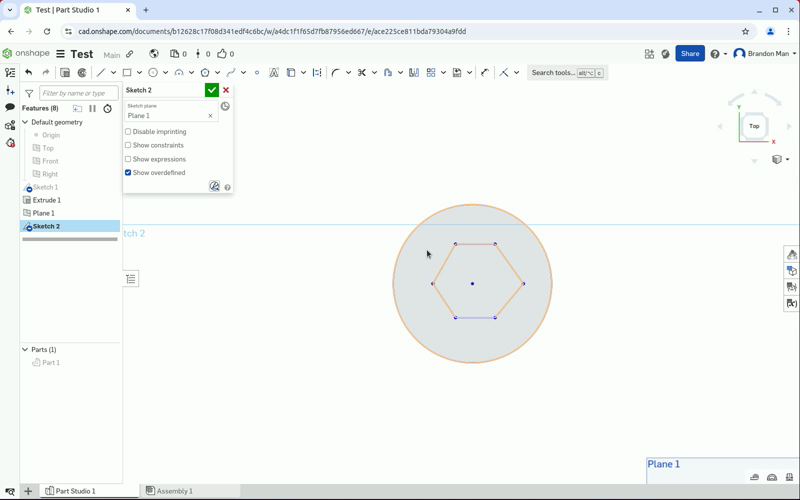
click(427, 249)
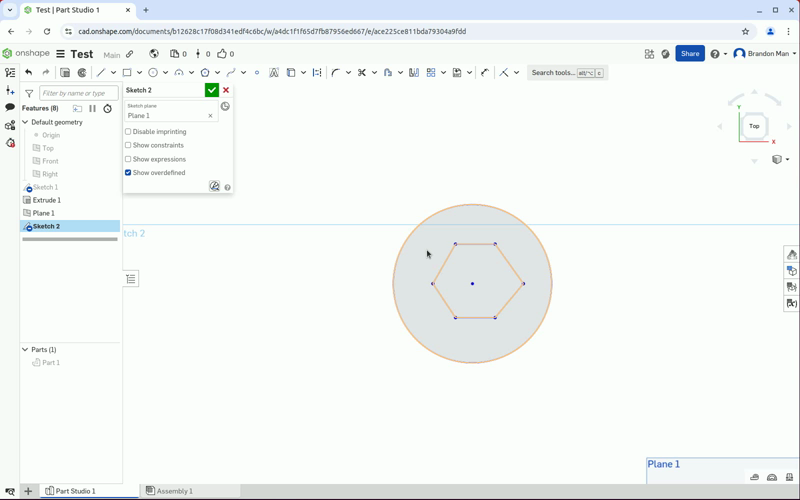
scroll(-6)
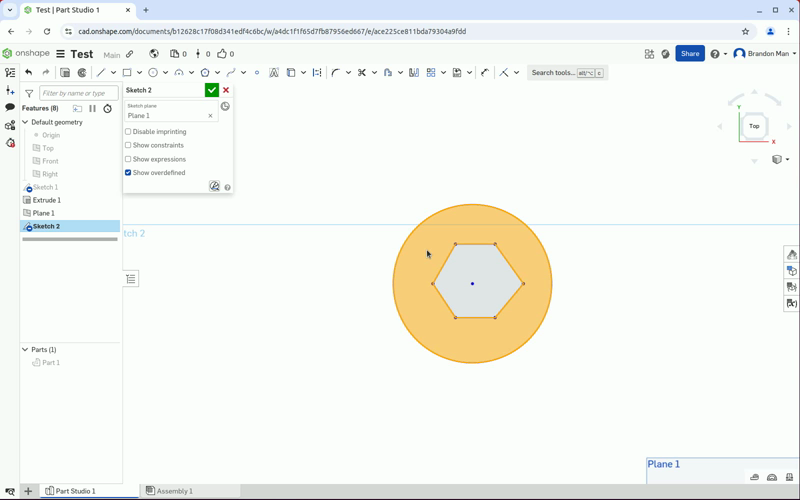
scroll(-6)
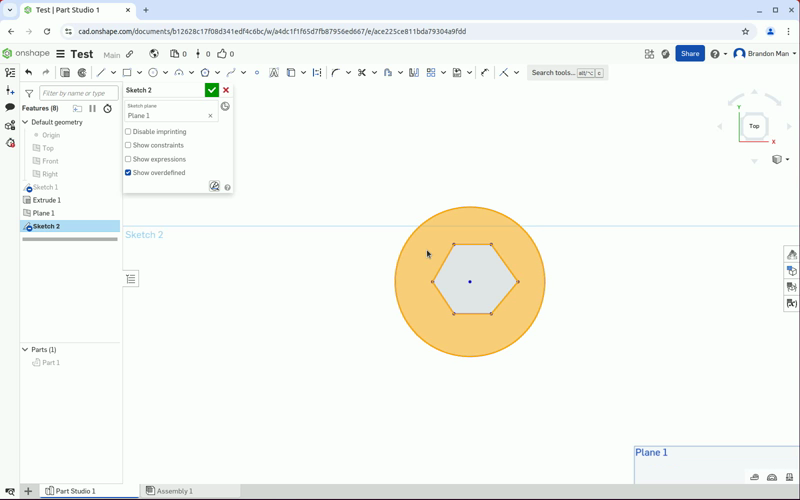
scroll(-6)
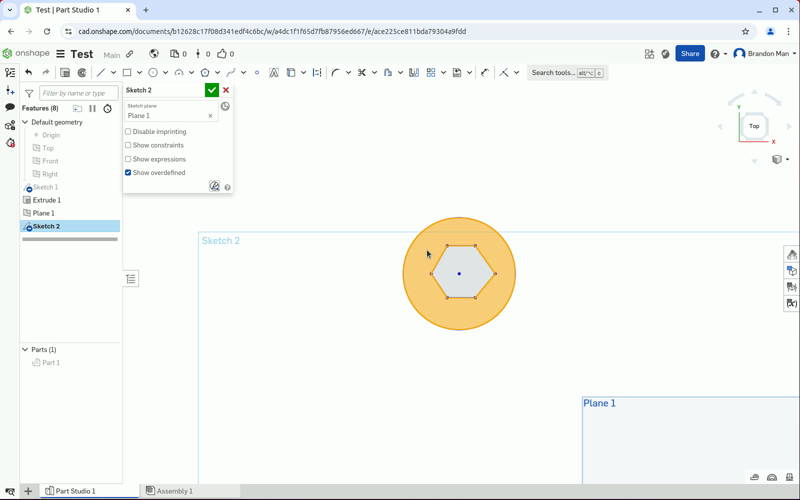
scroll(-6)
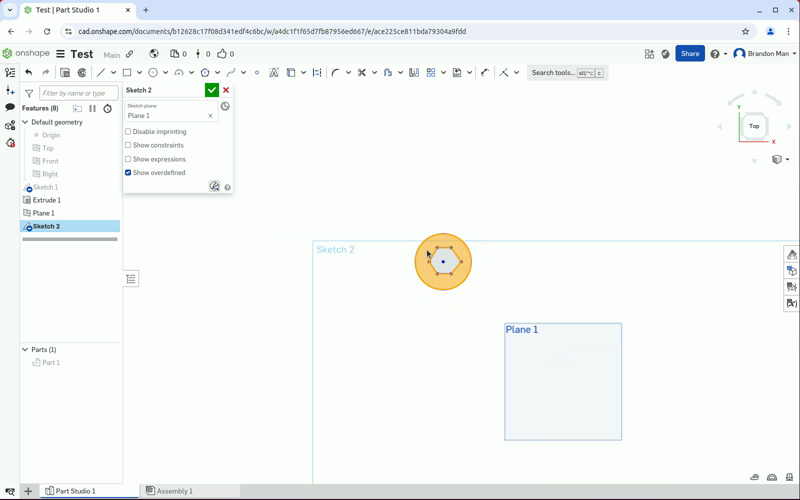
scroll(-6)
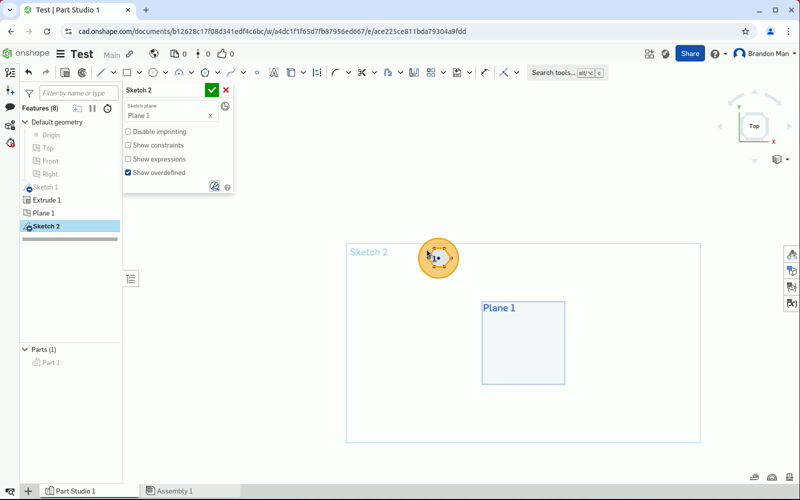
scroll(-6)
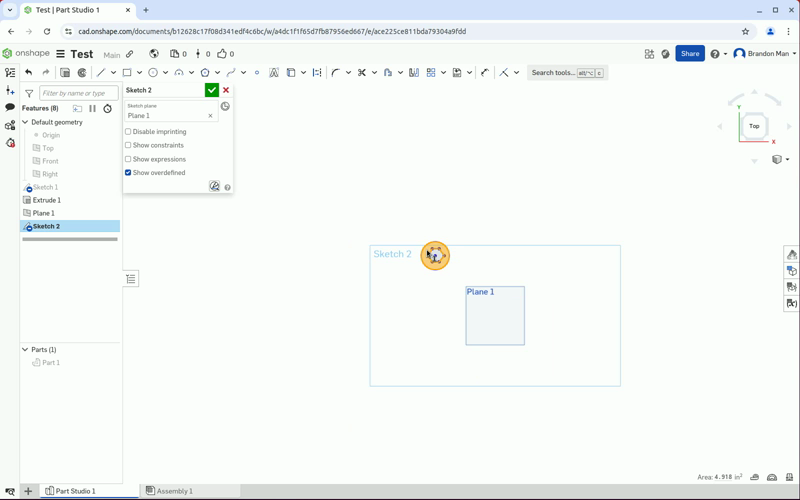
scroll(-6)
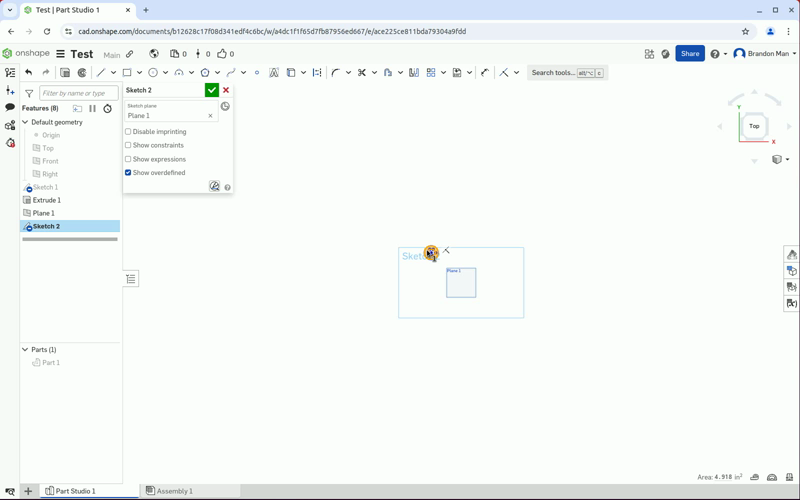
mouse_move(73, 352)
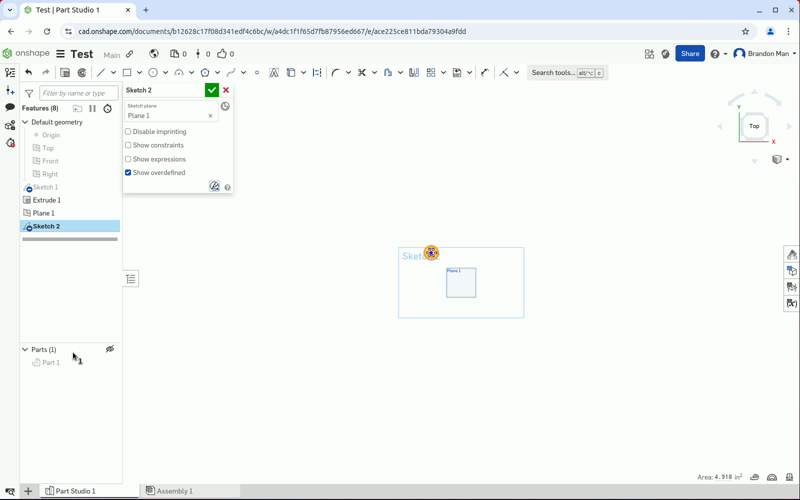
key(shift+y)
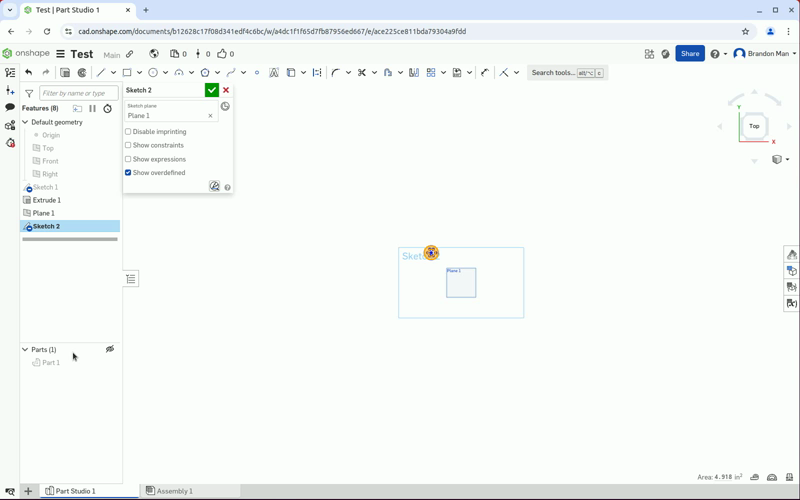
key(shift+e)
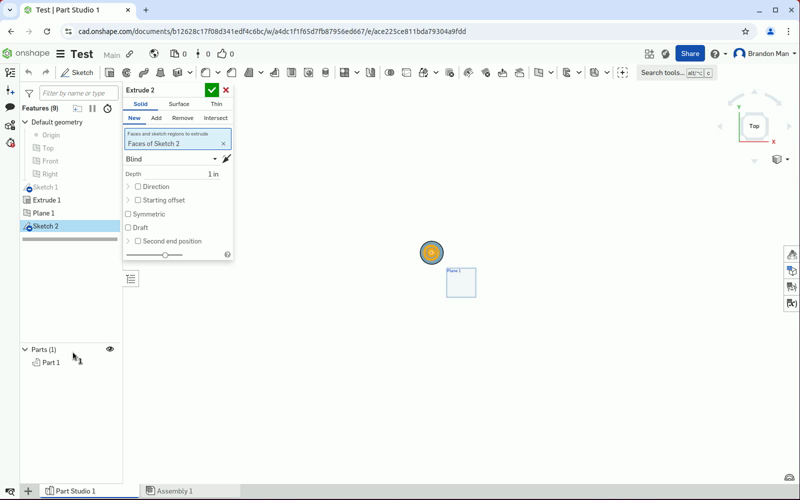
mouse_move(143, 106)
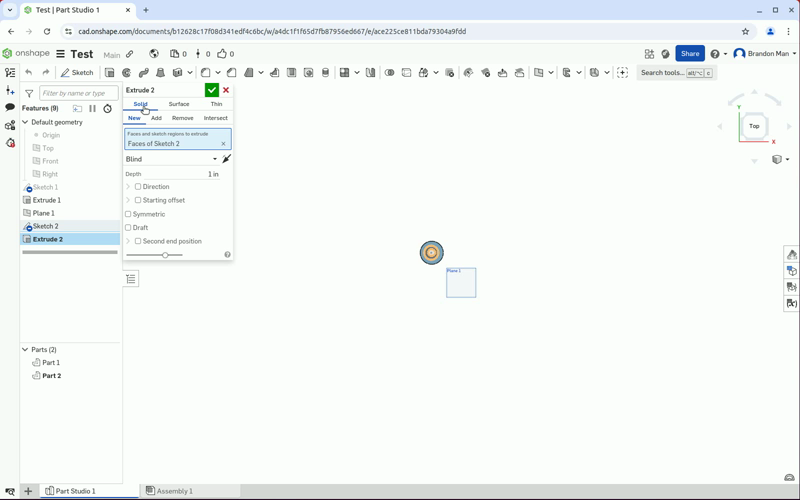
click(143, 106)
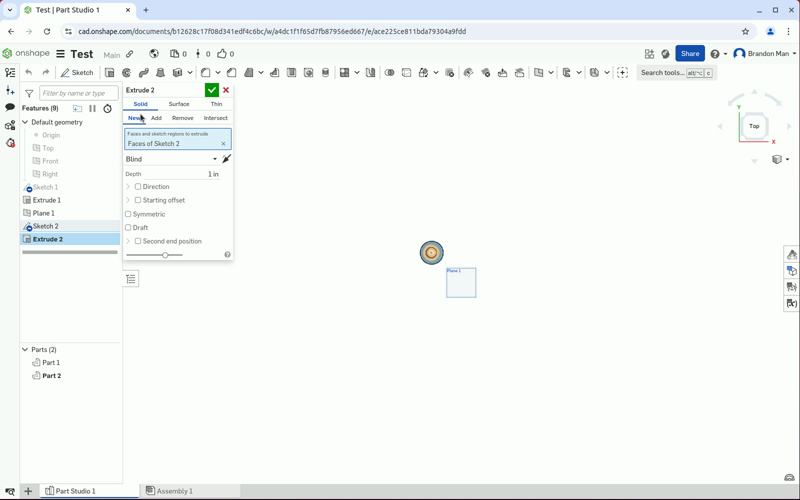
mouse_move(137, 120)
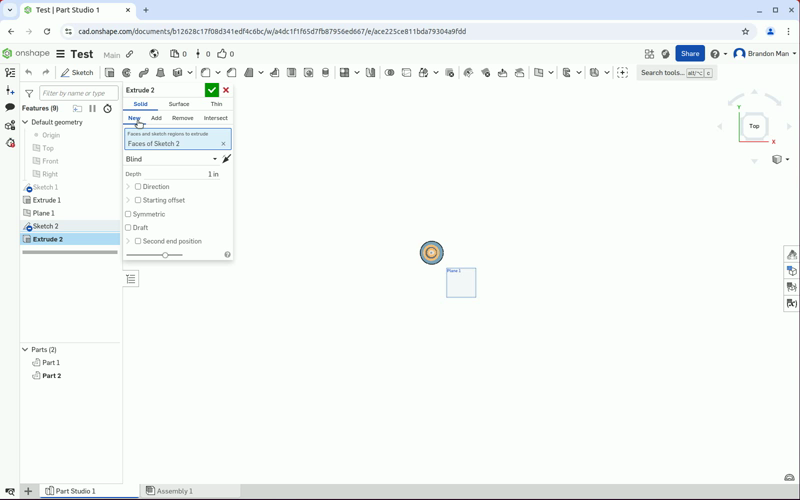
click(137, 120)
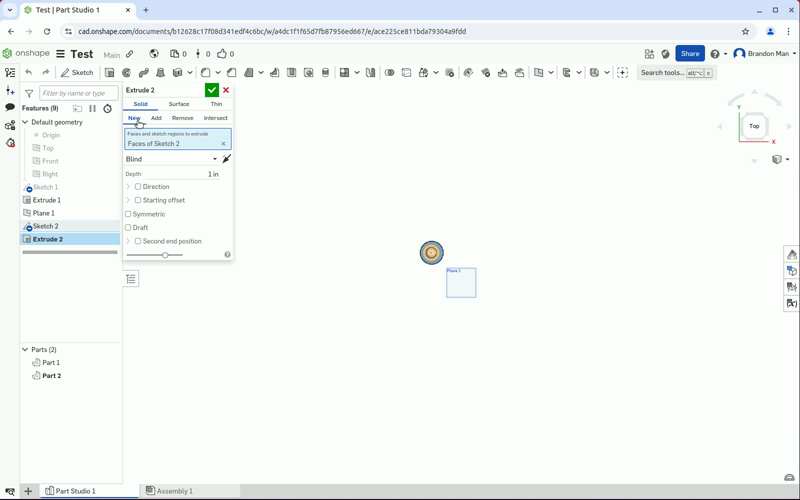
key(tab, 4)
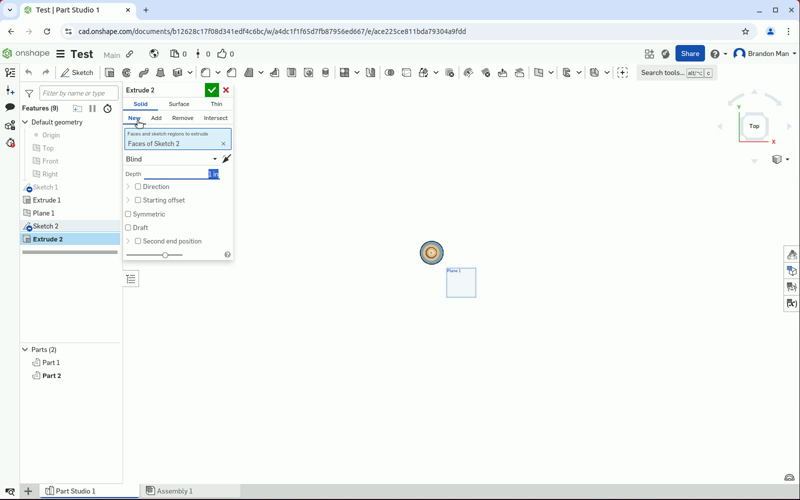
text(0.722)
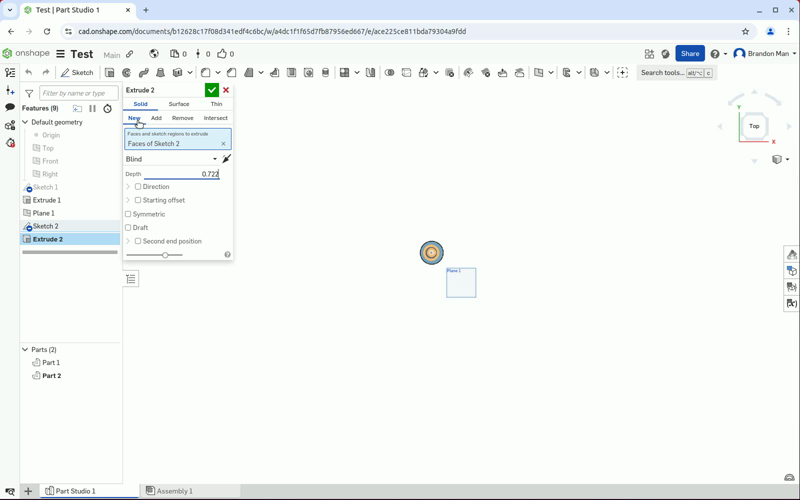
key(enter)
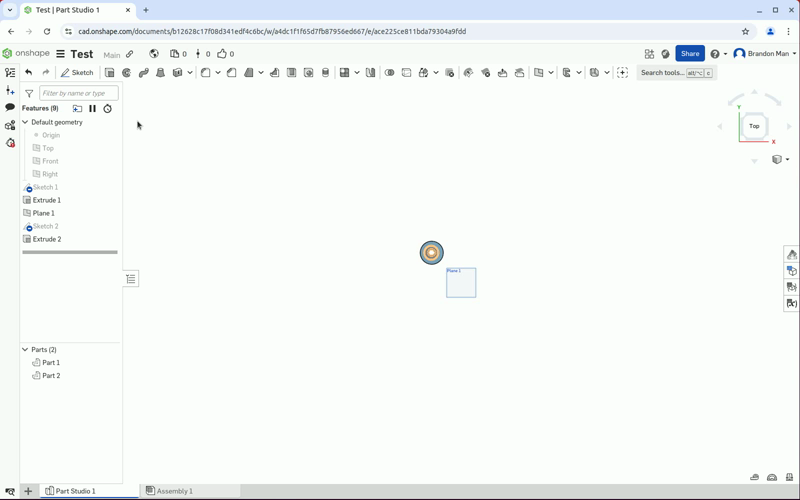
key(shift+h)
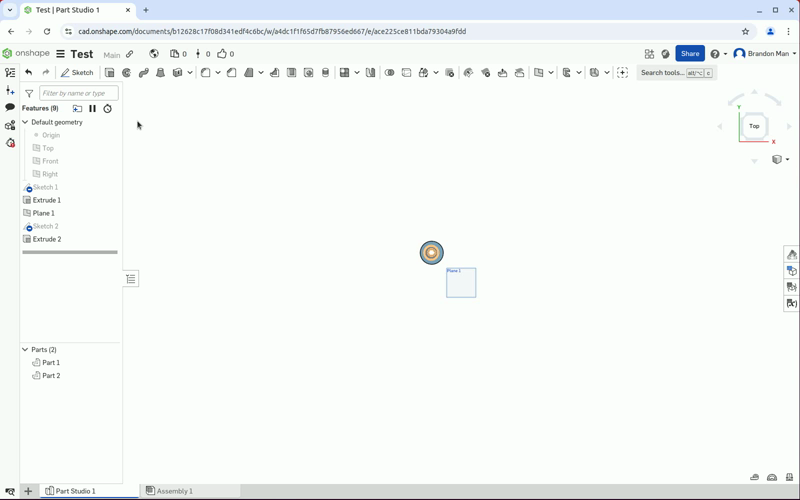
key(shift+h)
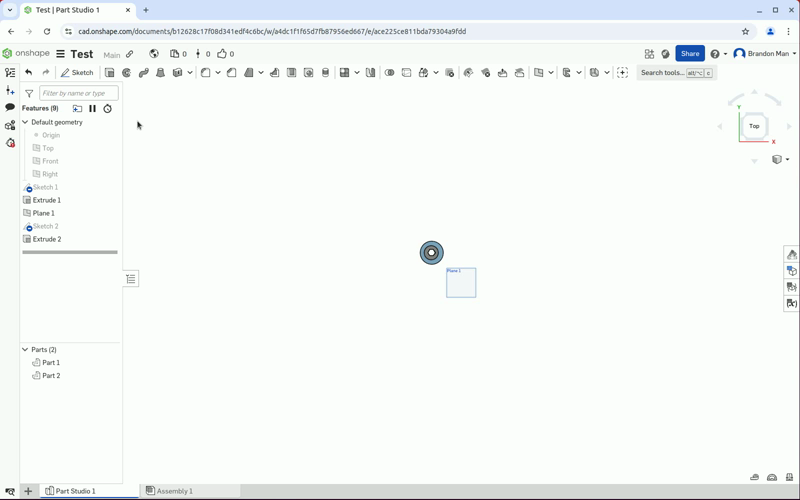
mouse_move(73, 189)
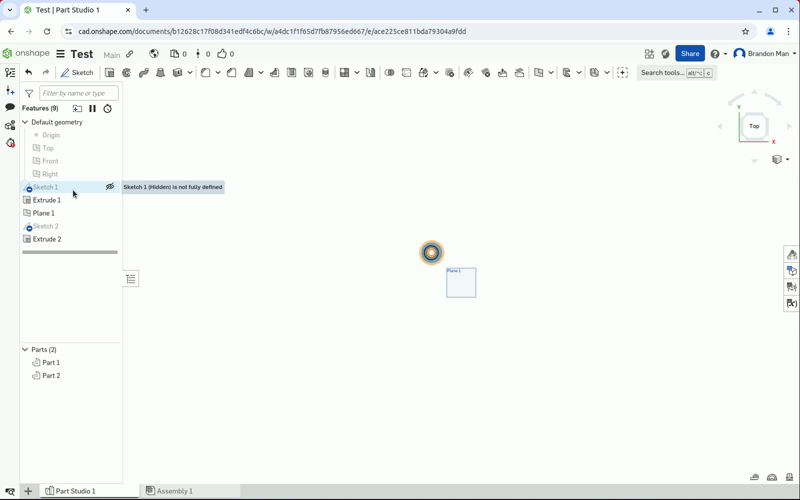
click(73, 189)
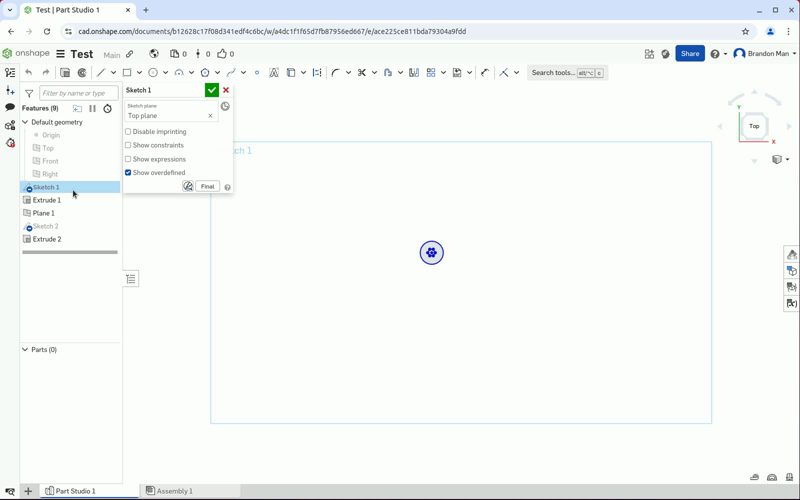
mouse_move(229, 92)
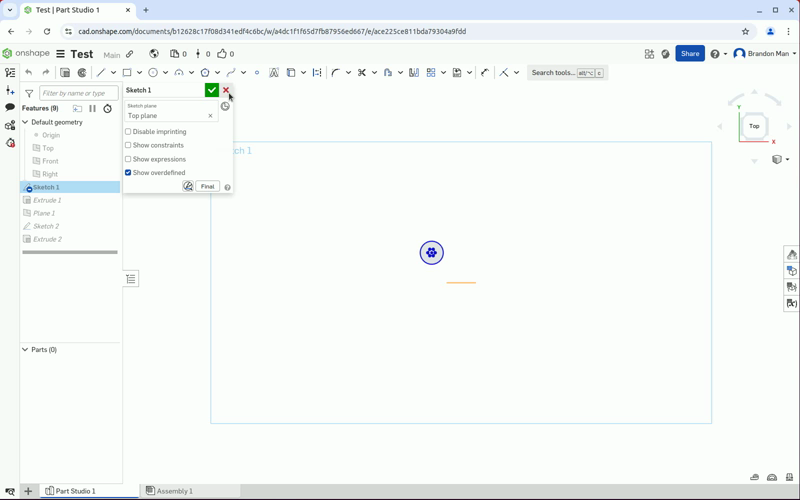
click(229, 92)
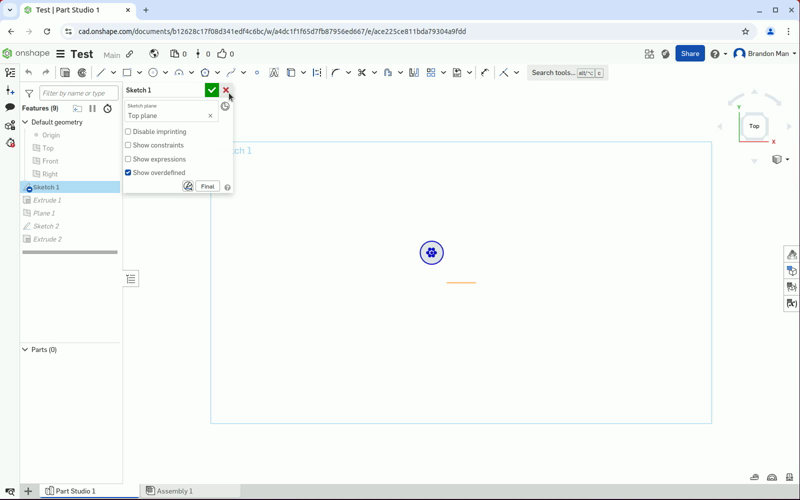
key(shift+s)
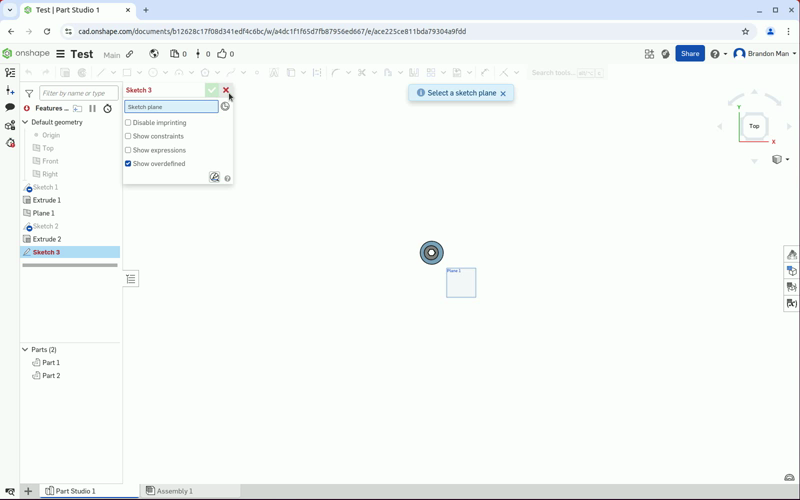
mouse_move(73, 150)
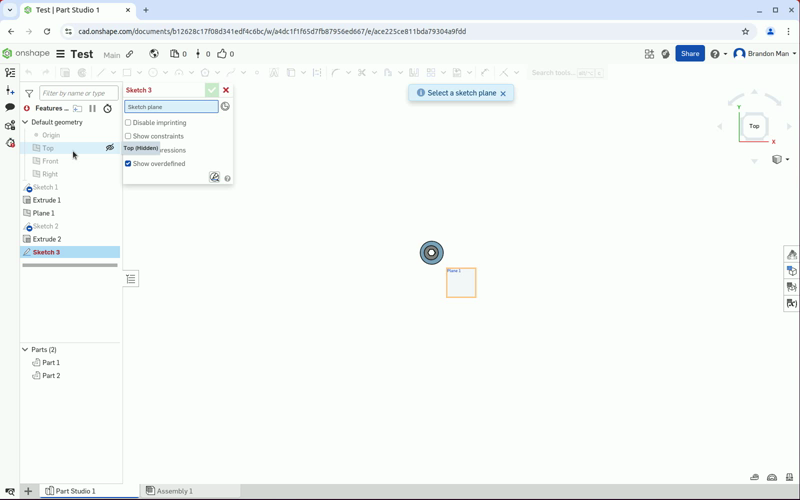
click(73, 150)
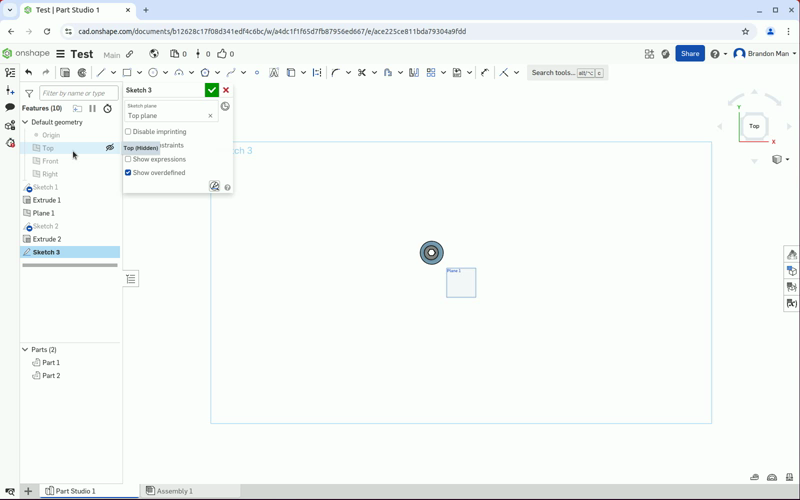
mouse_move(73, 352)
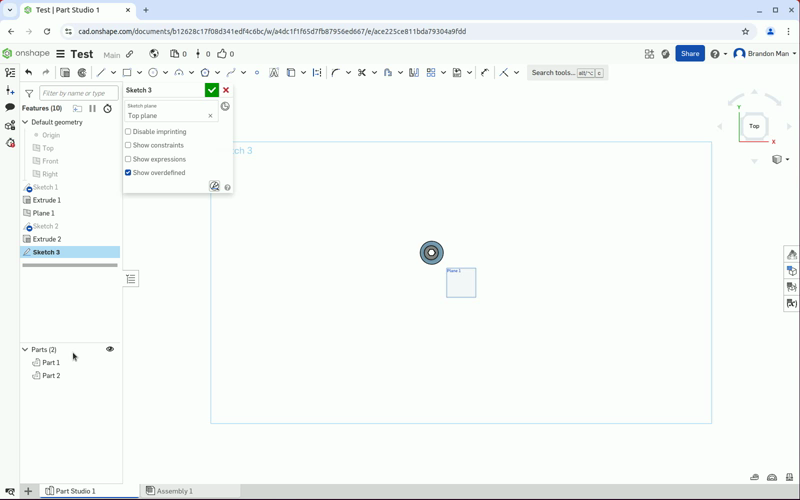
key(y)
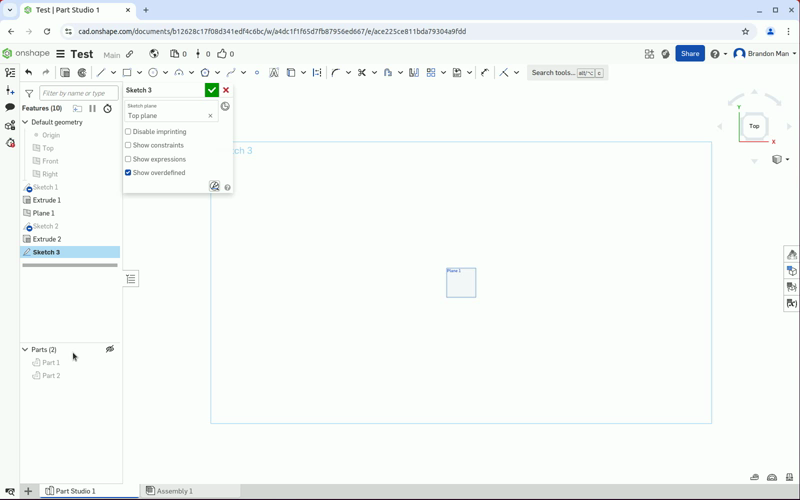
key(c)
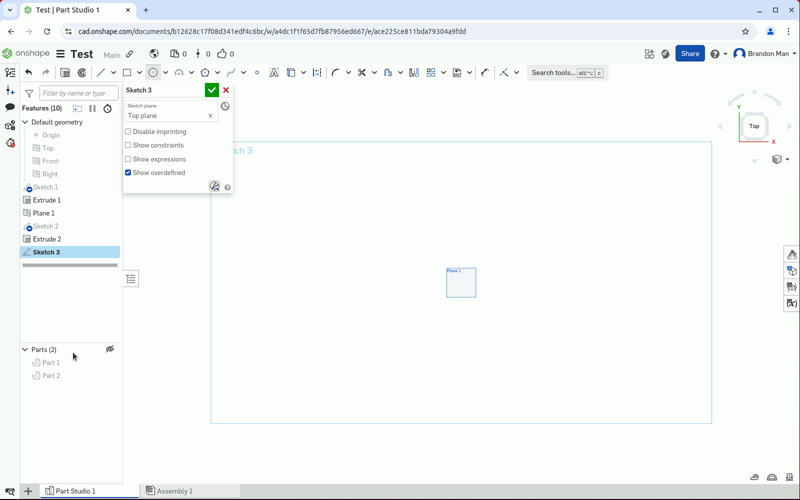
key_down(shift)
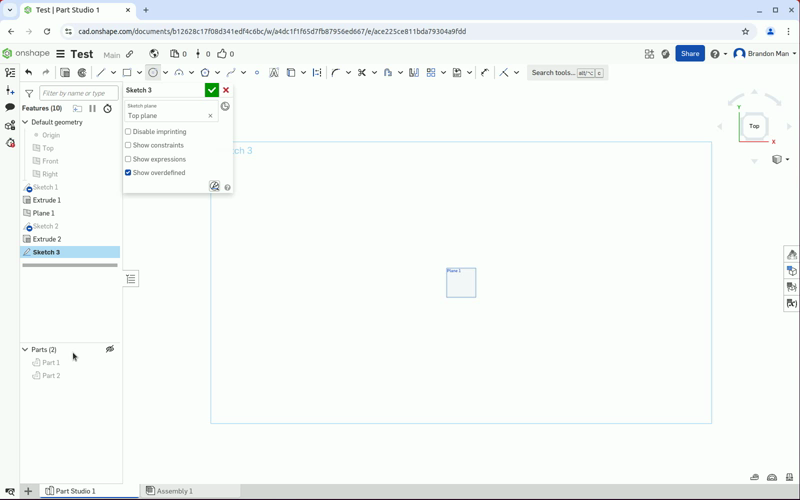
mouse_move(452, 253)
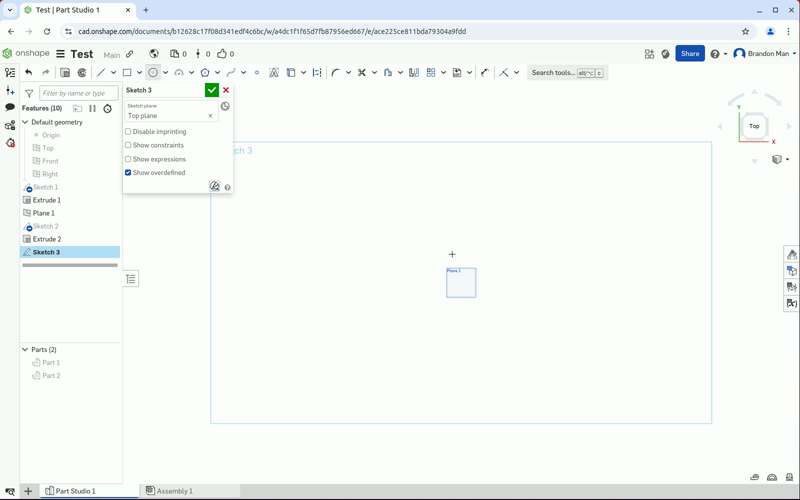
click(452, 253)
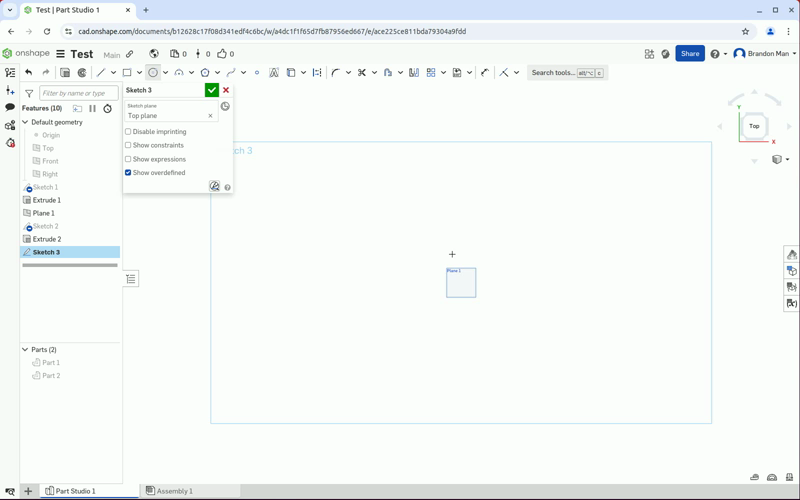
key_up(shift)
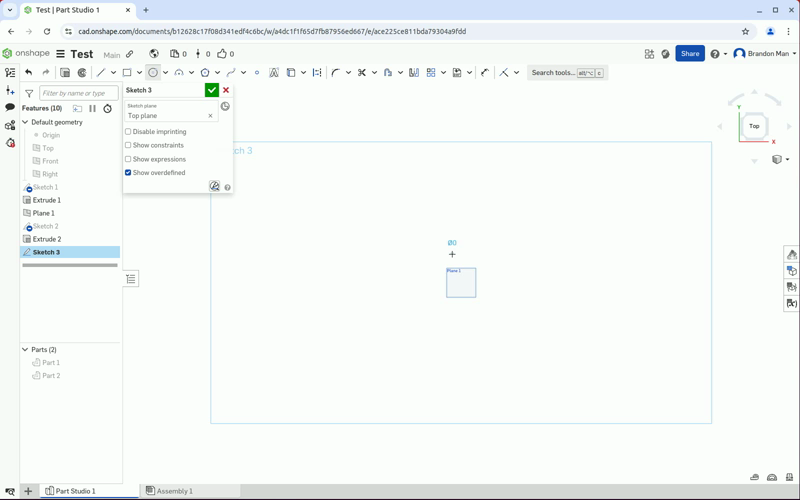
mouse_move(459, 253)
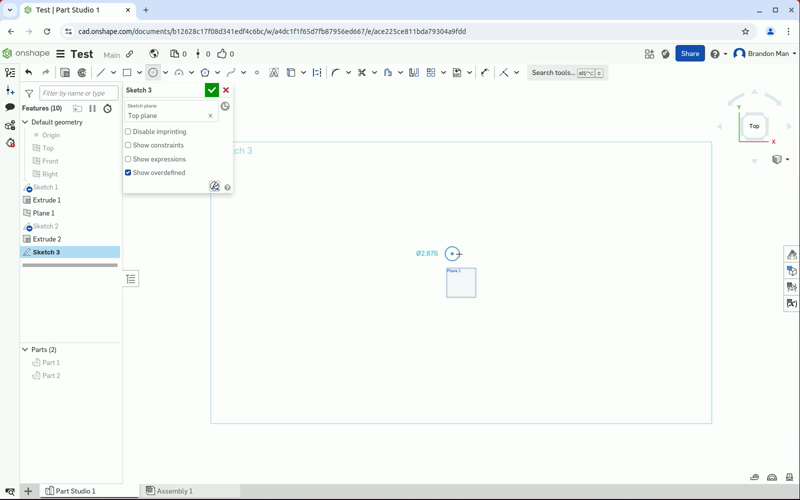
click(459, 253)
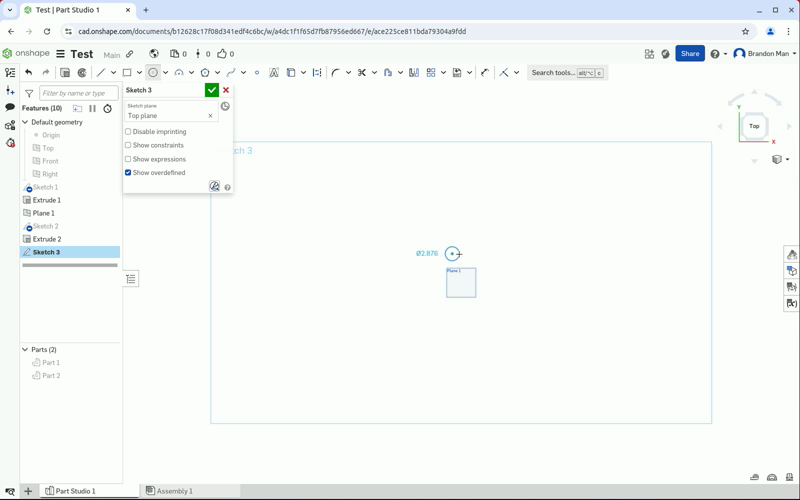
key(esc)
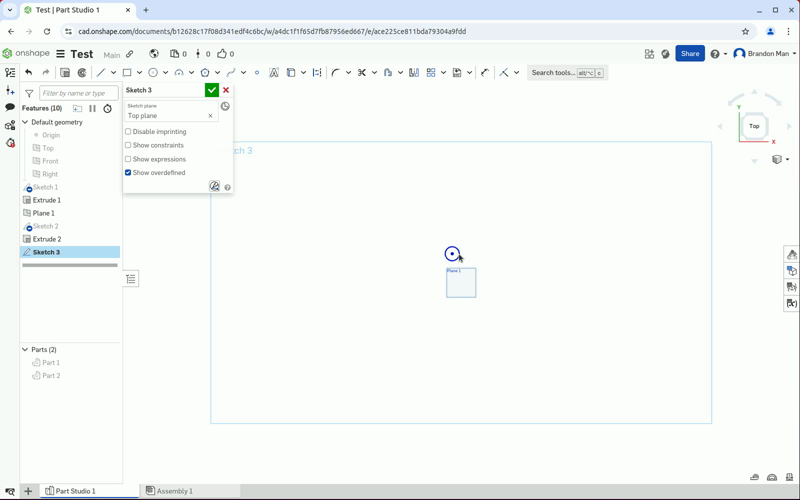
key(l)
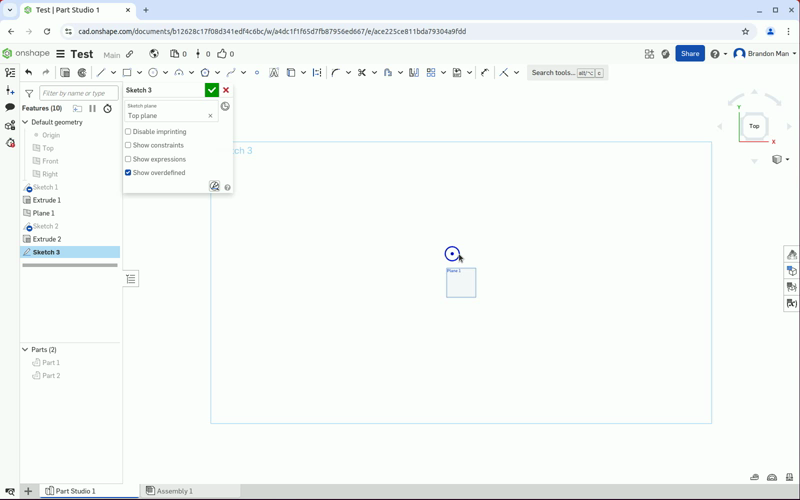
key_down(shift)
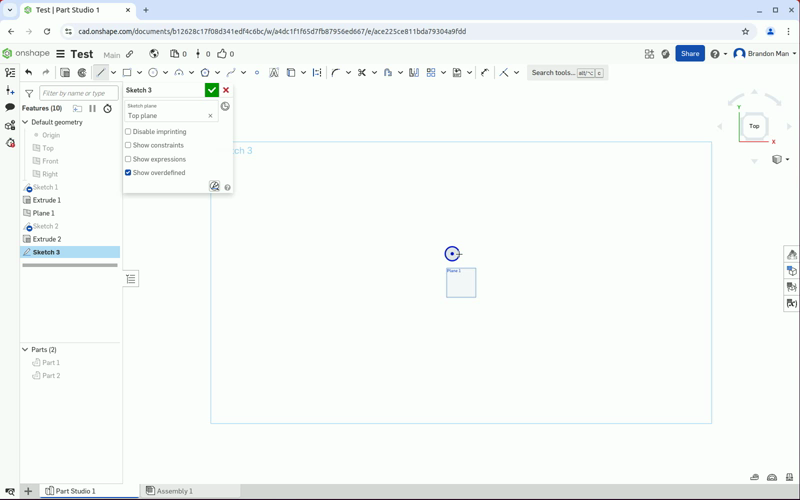
mouse_move(448, 254)
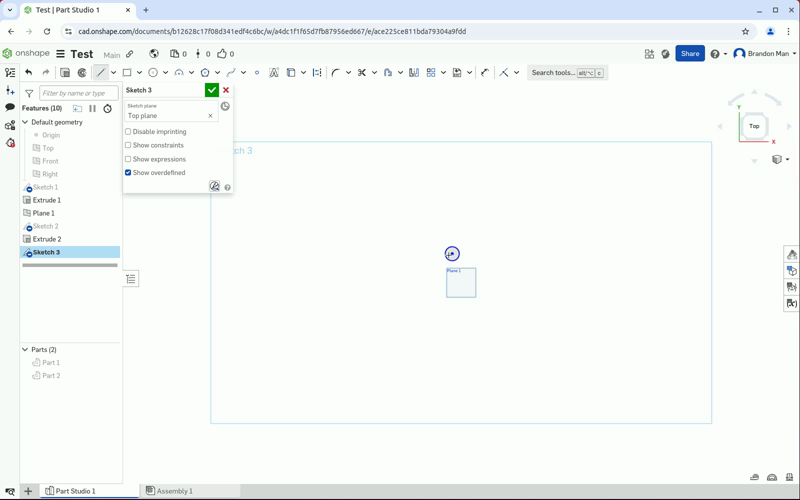
scroll(6)
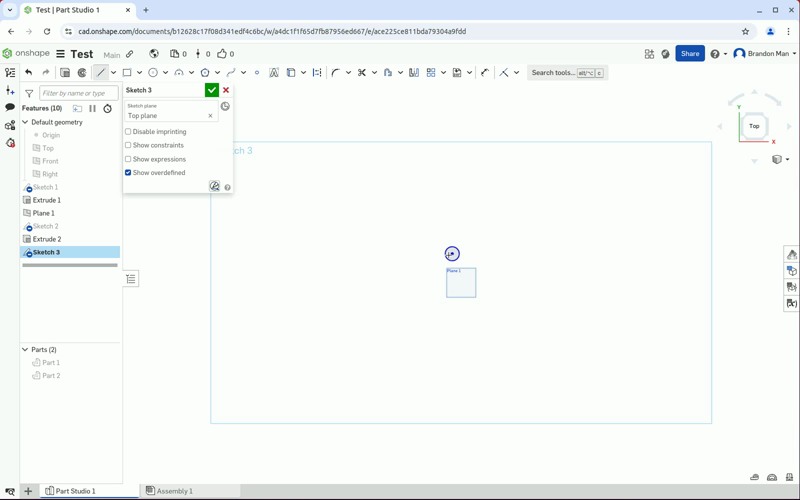
scroll(6)
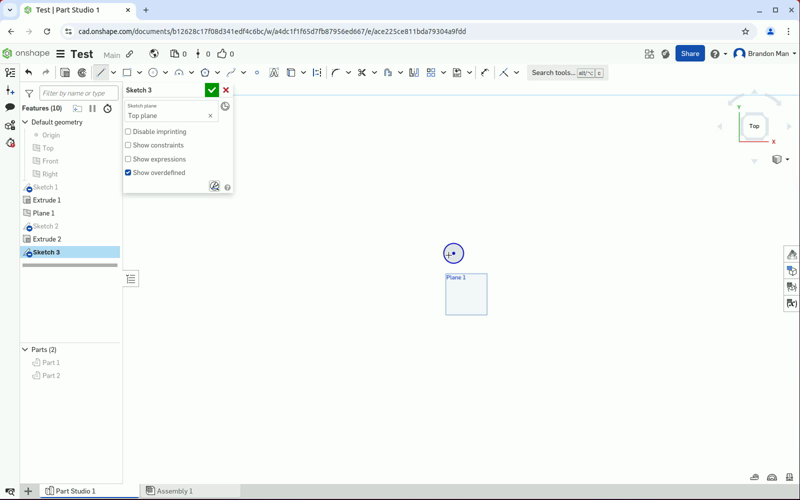
scroll(6)
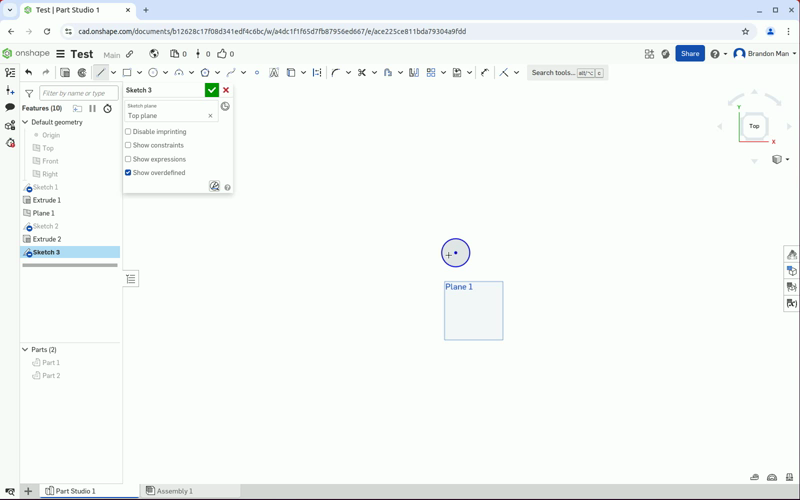
scroll(6)
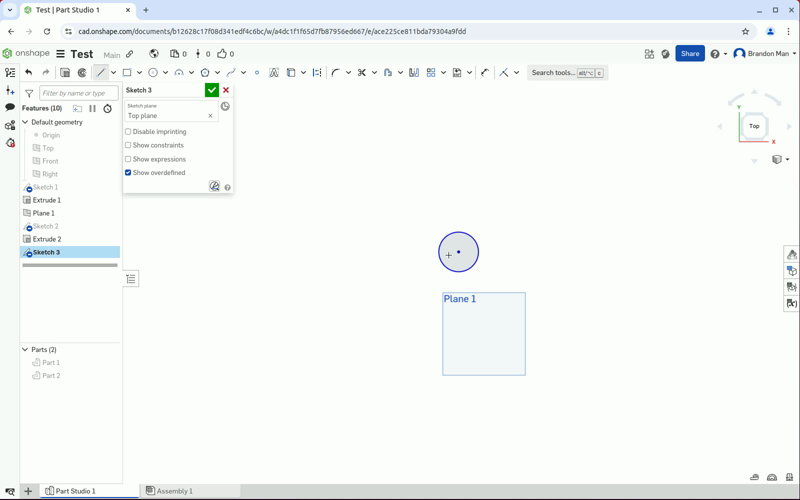
scroll(6)
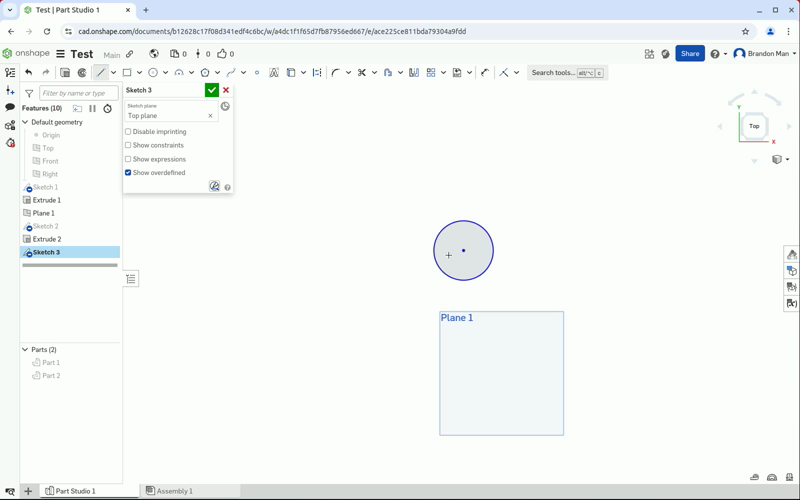
scroll(6)
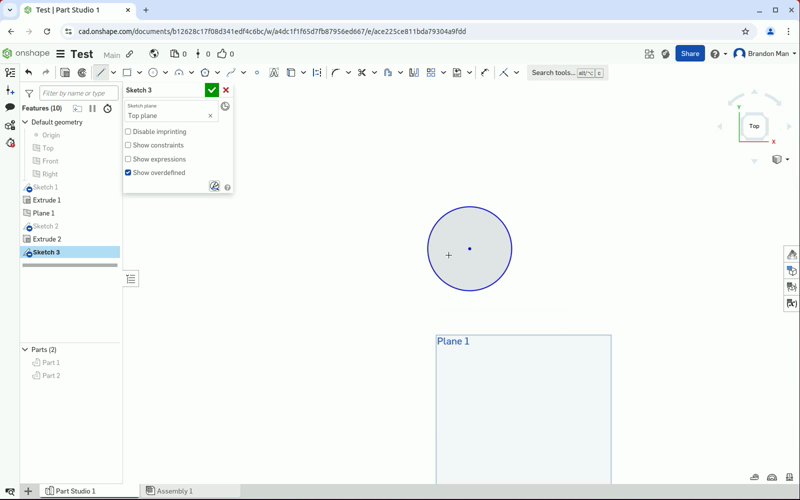
scroll(6)
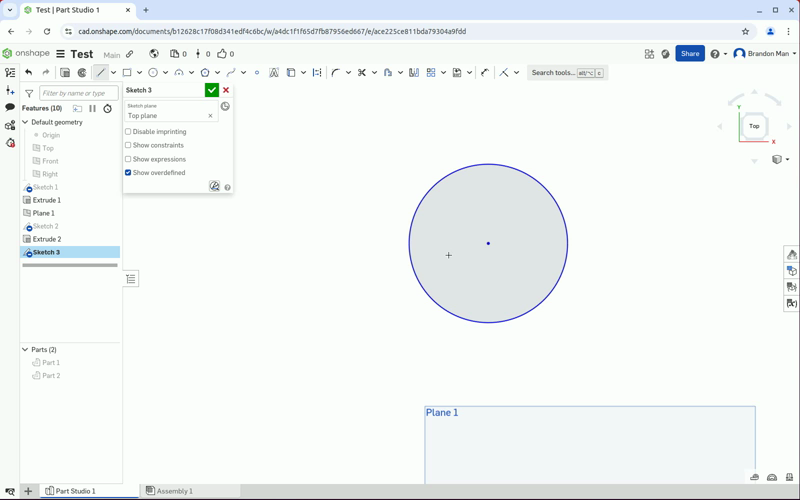
click(448, 254)
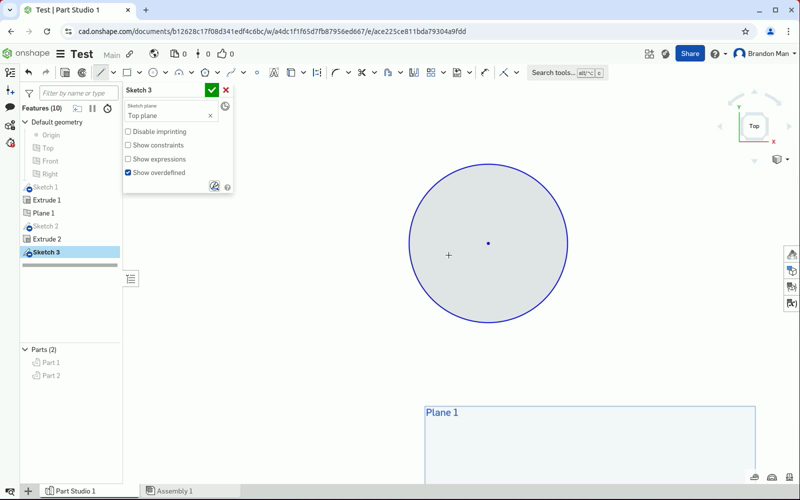
scroll(-6)
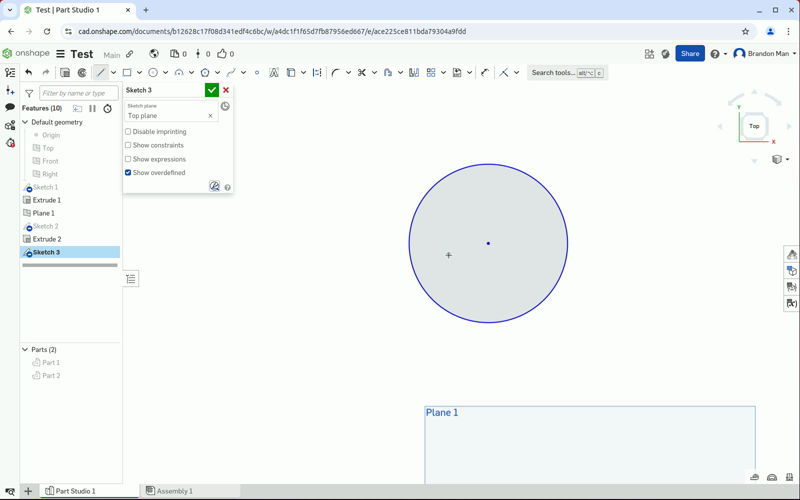
scroll(-6)
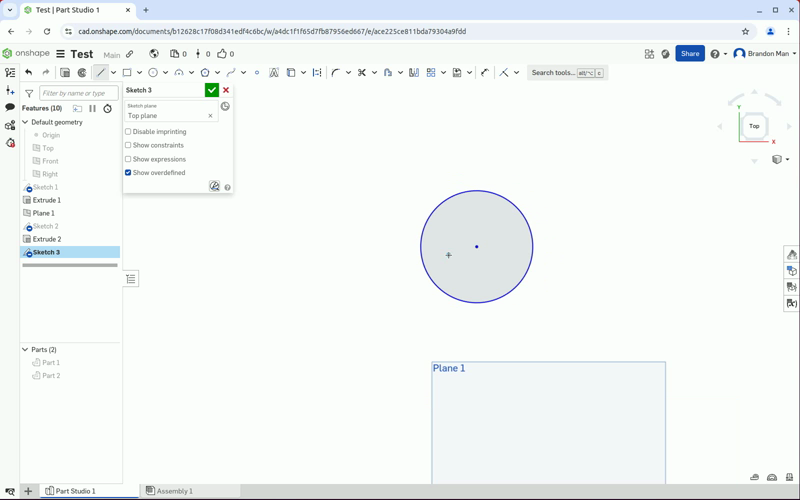
scroll(-6)
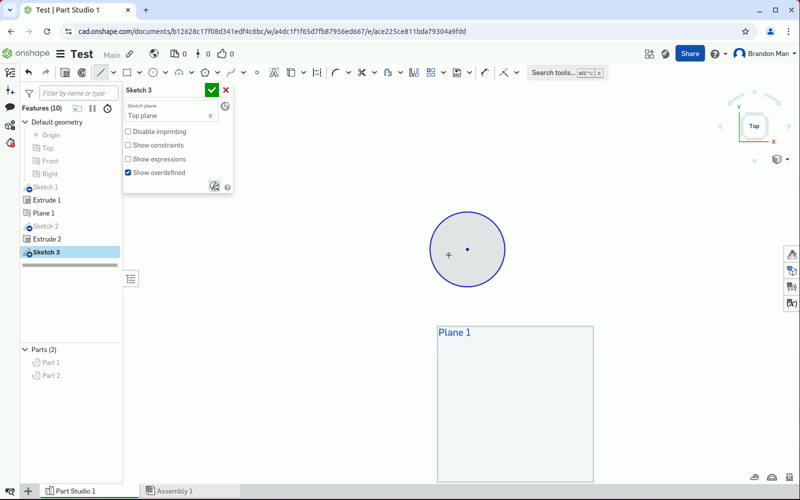
scroll(-6)
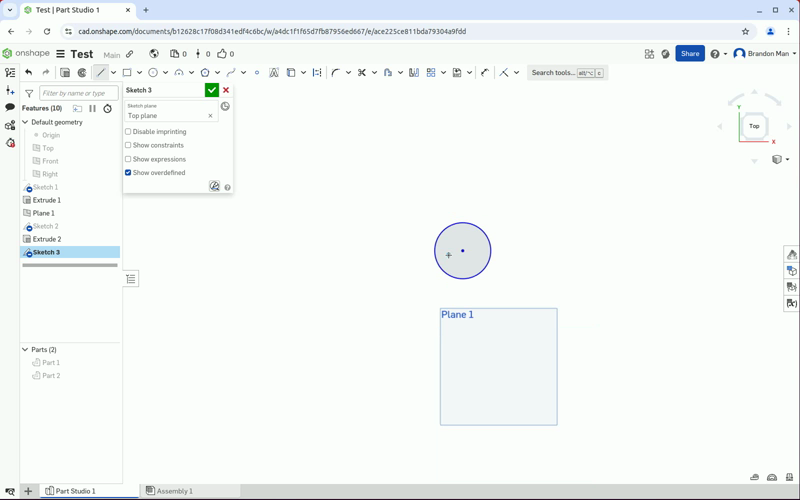
scroll(-6)
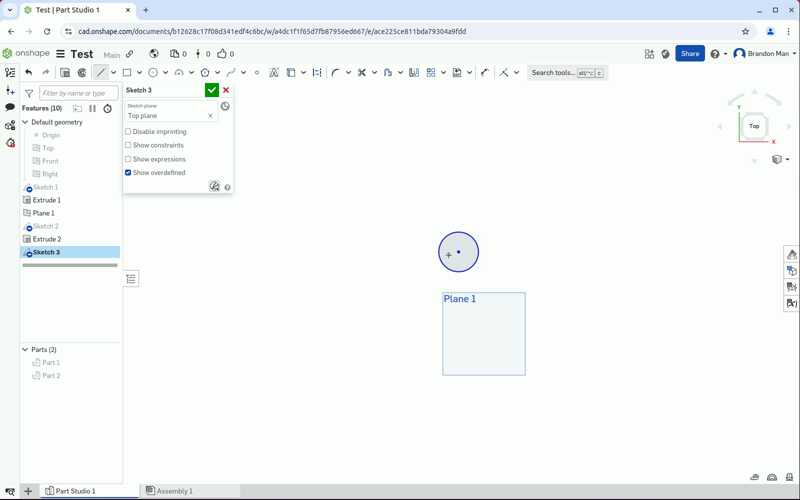
scroll(-6)
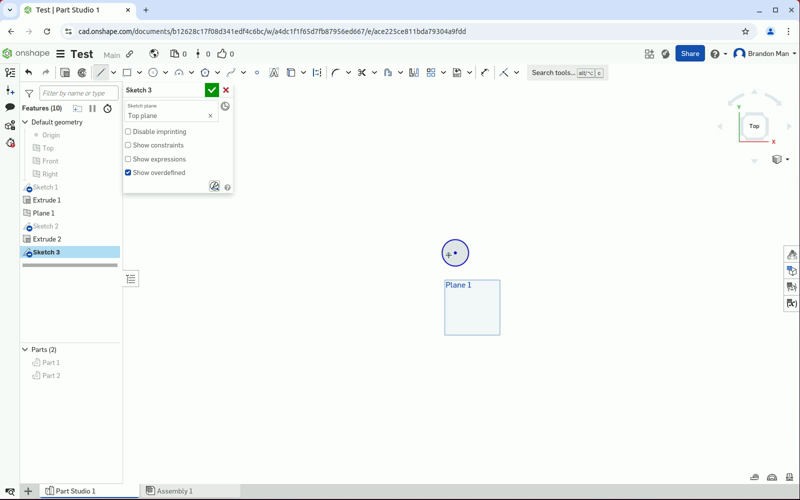
scroll(-6)
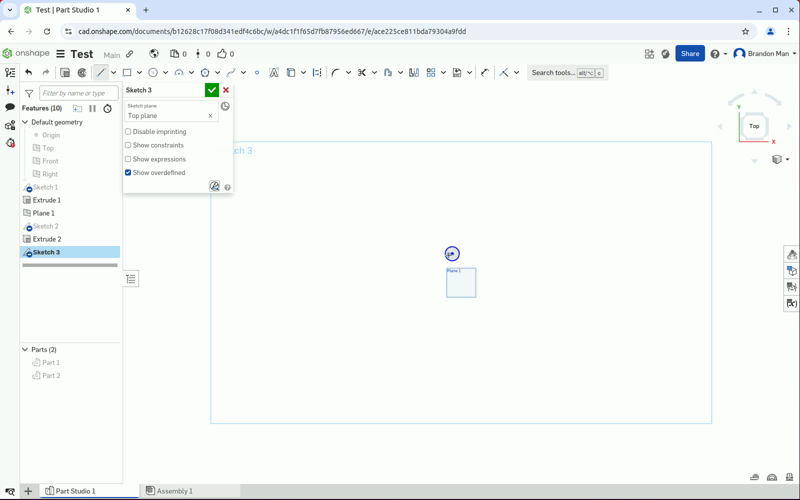
key_up(shift)
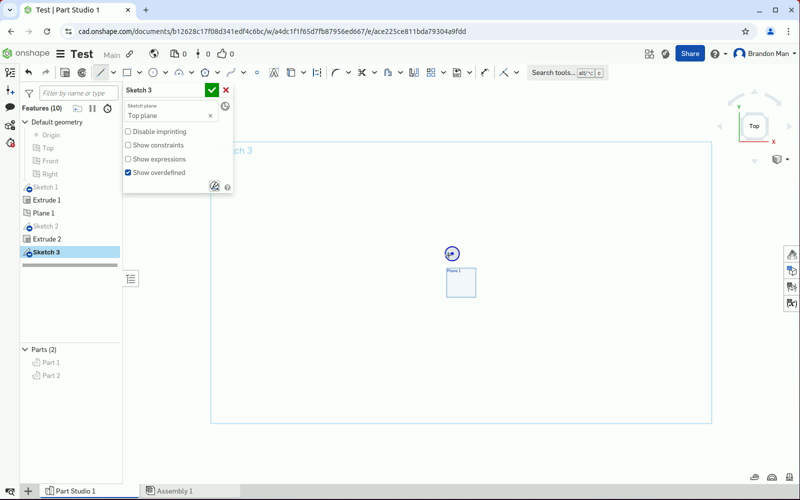
key_down(shift)
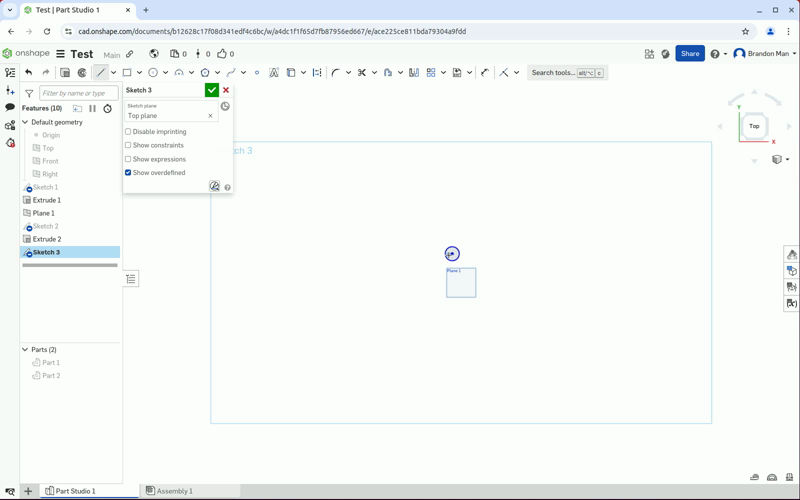
mouse_move(478, 254)
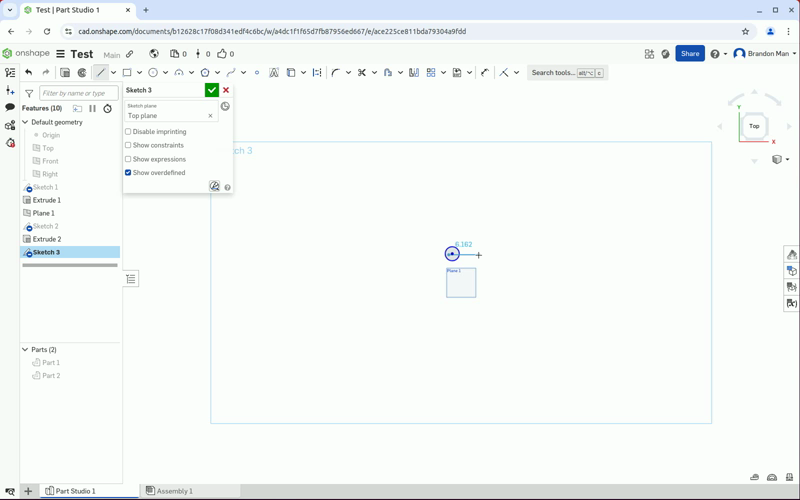
mouse_move(451, 257)
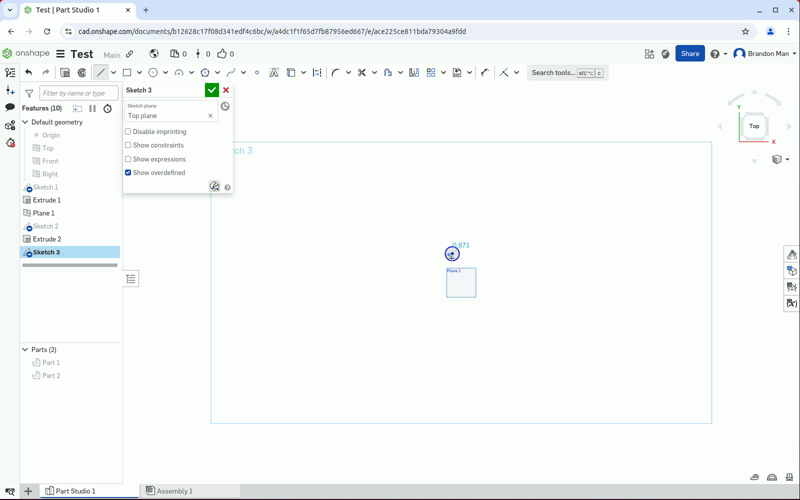
scroll(6)
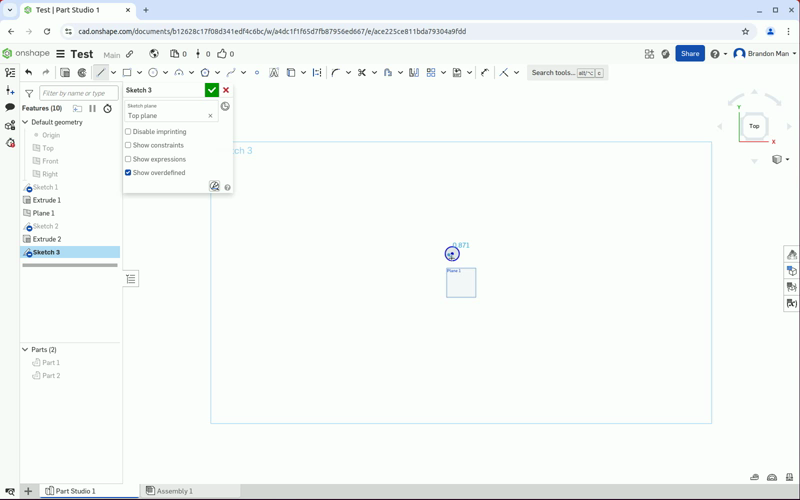
scroll(6)
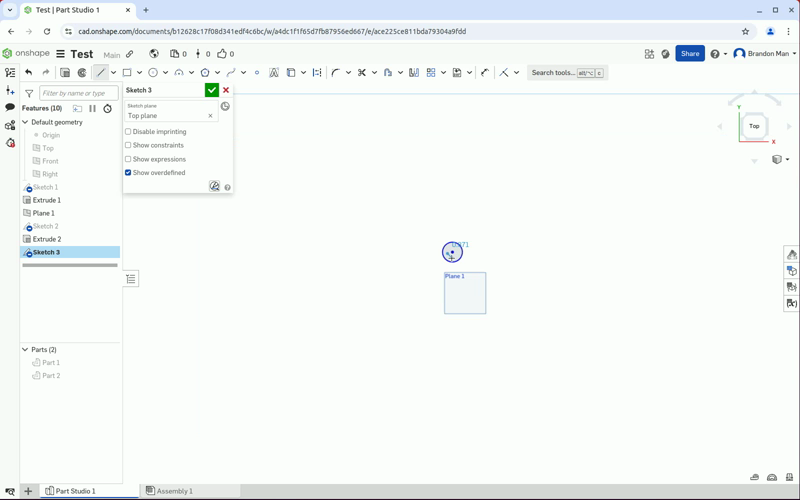
scroll(6)
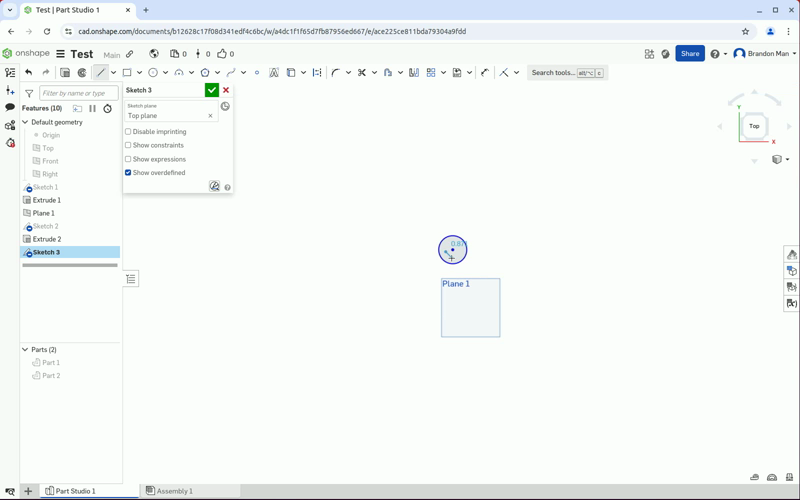
scroll(6)
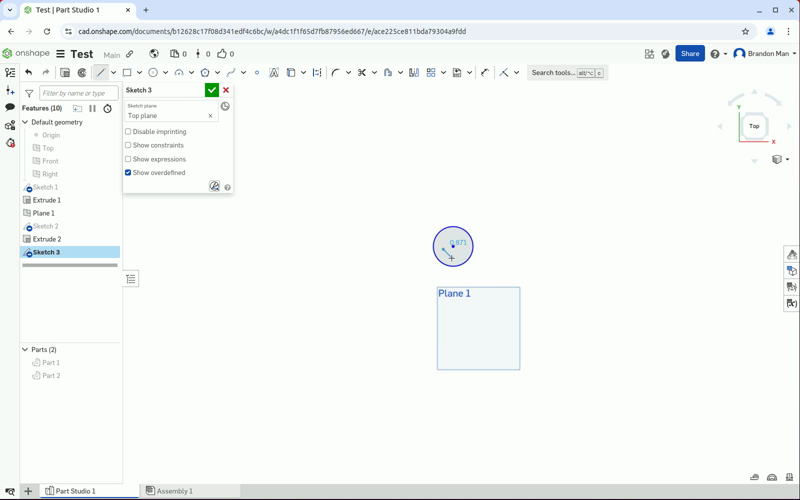
scroll(6)
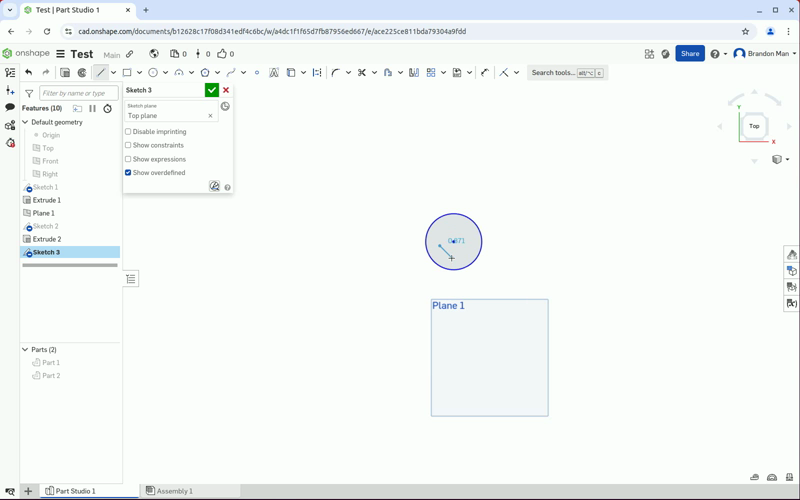
scroll(6)
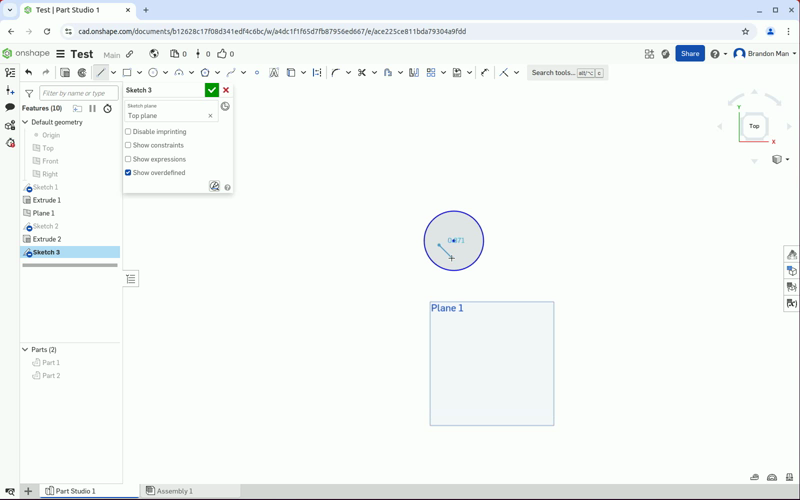
scroll(6)
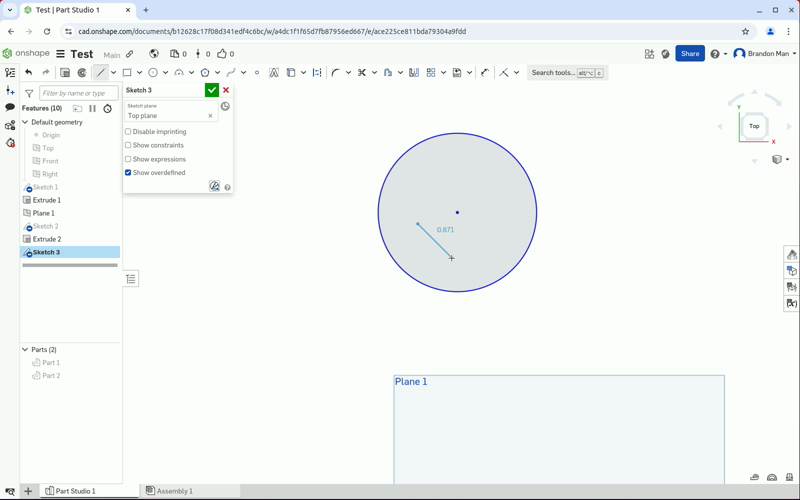
click(451, 257)
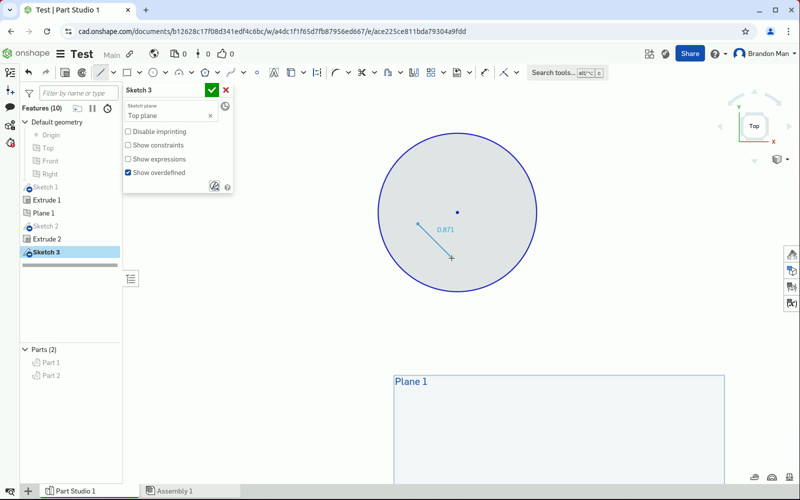
scroll(-6)
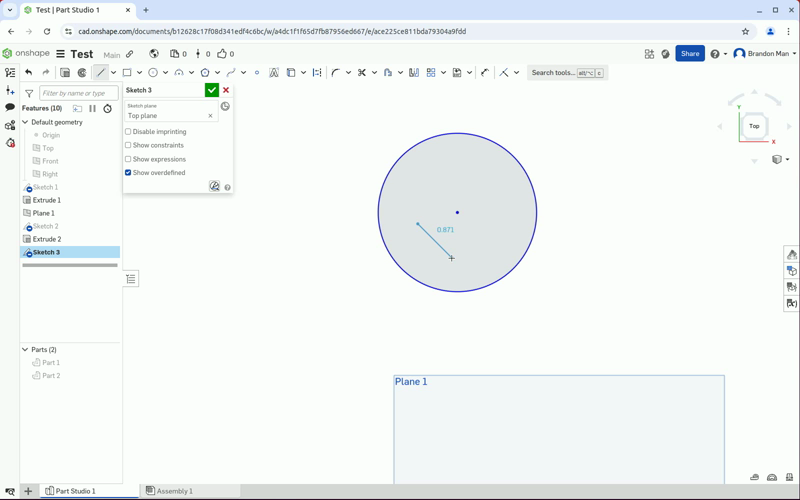
scroll(-6)
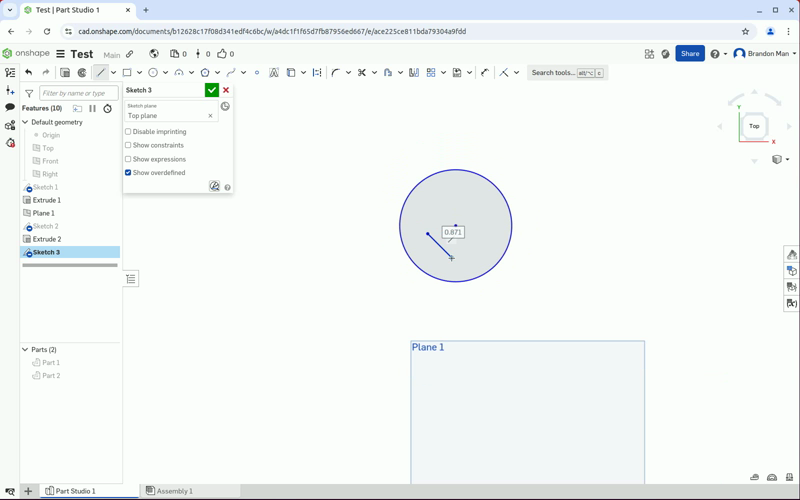
scroll(-6)
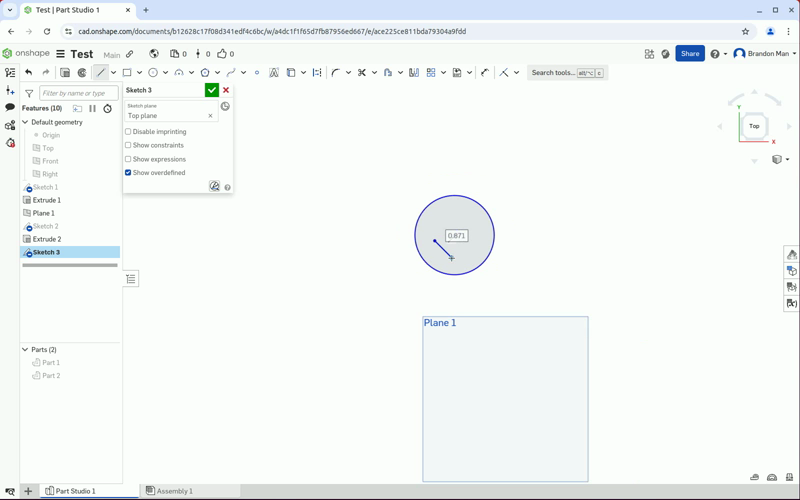
scroll(-6)
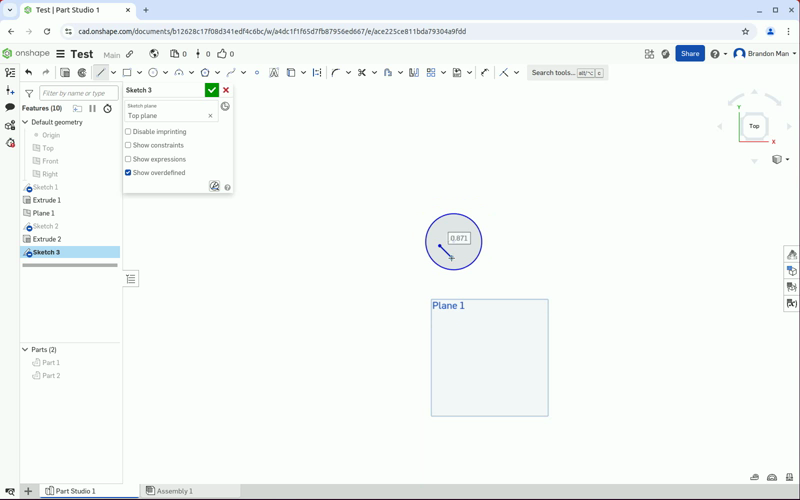
scroll(-6)
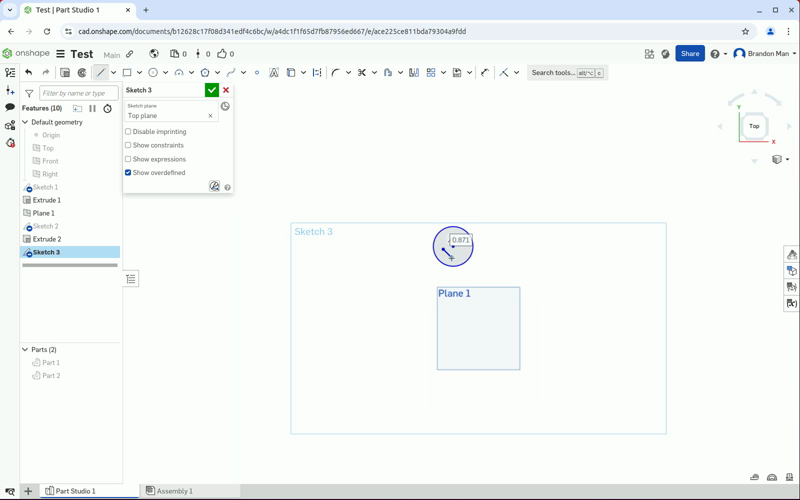
scroll(-6)
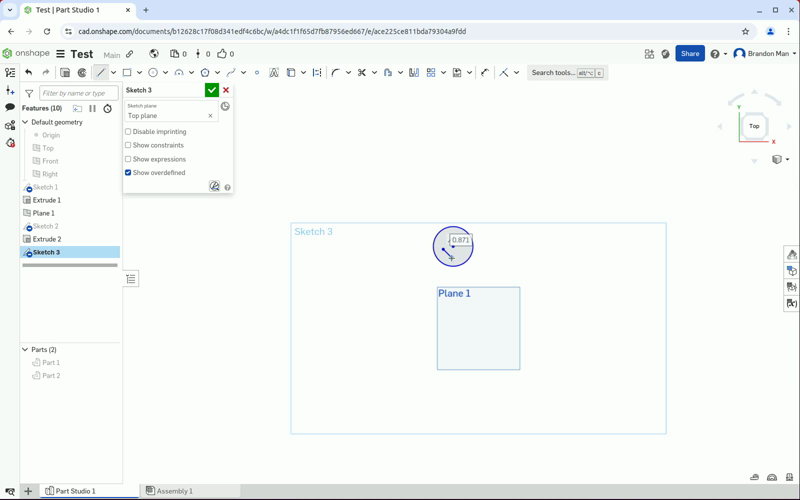
scroll(-6)
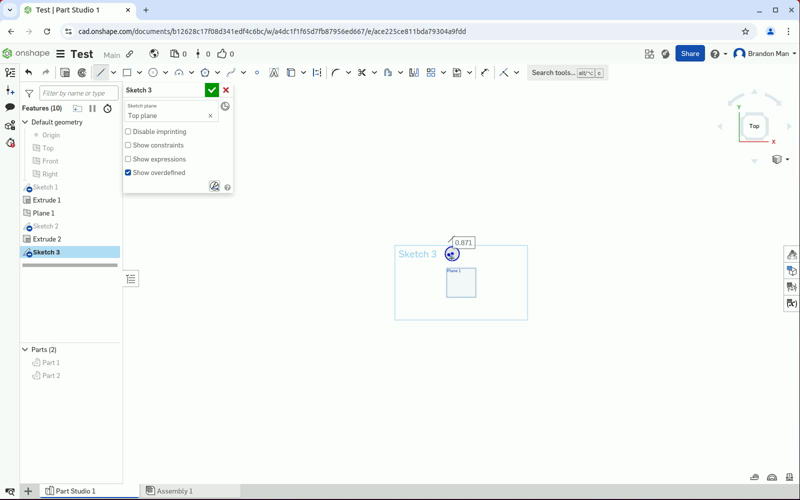
key_up(shift)
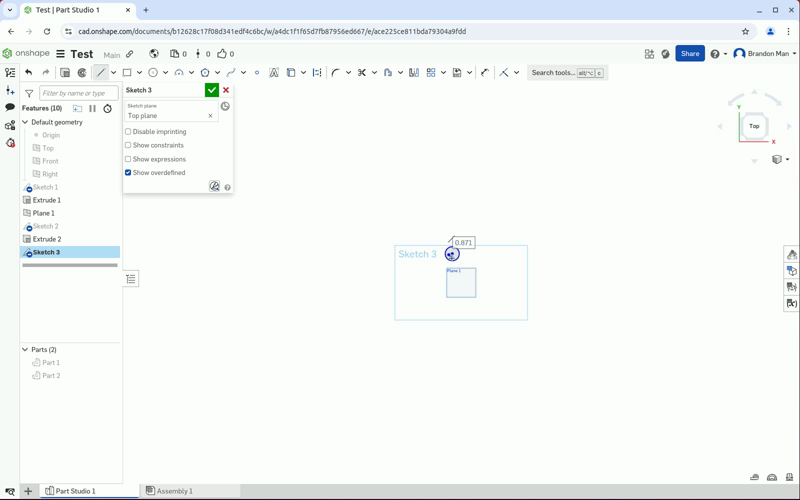
key_down(shift)
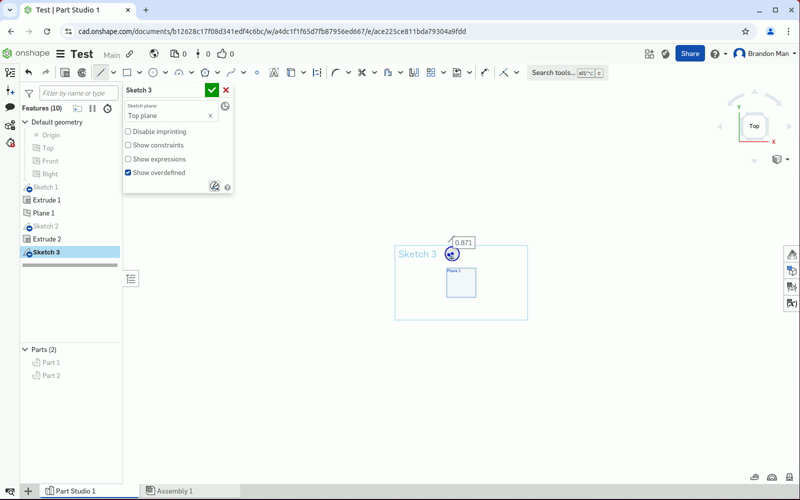
mouse_move(481, 257)
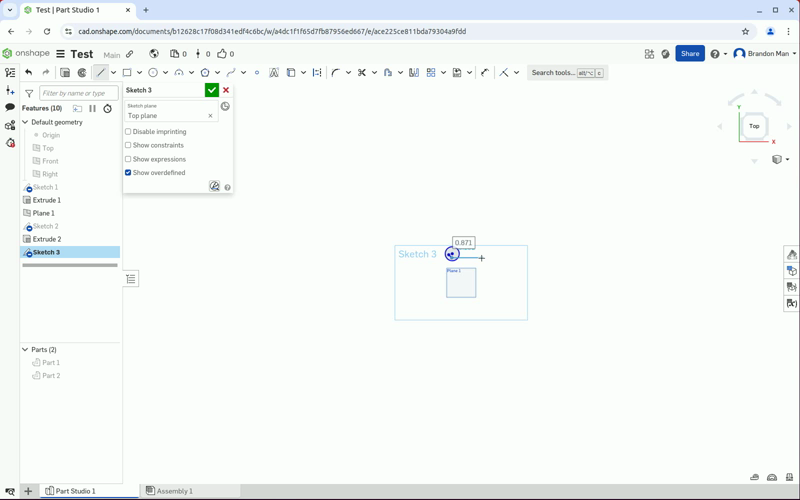
mouse_move(455, 256)
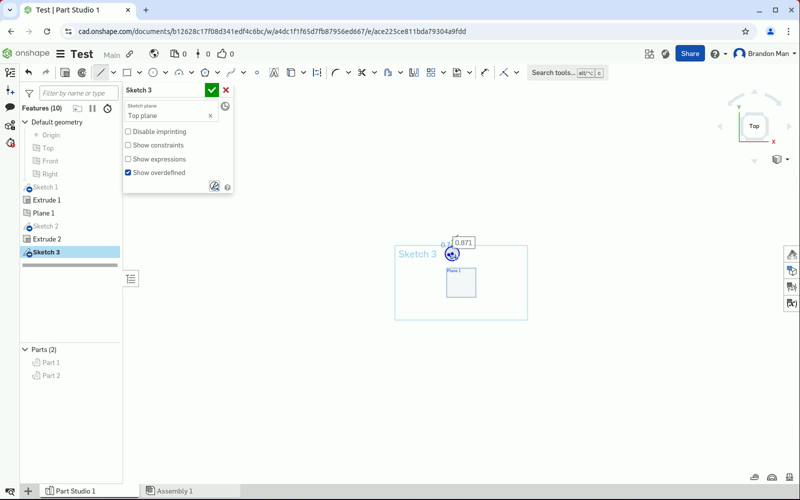
scroll(6)
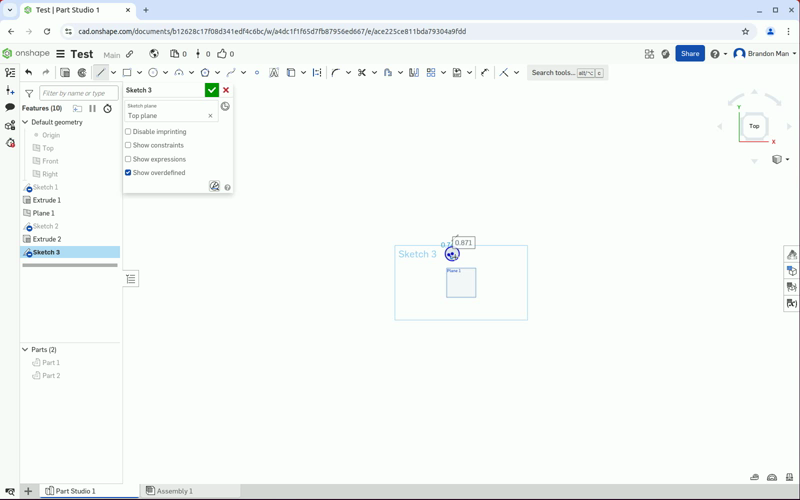
scroll(6)
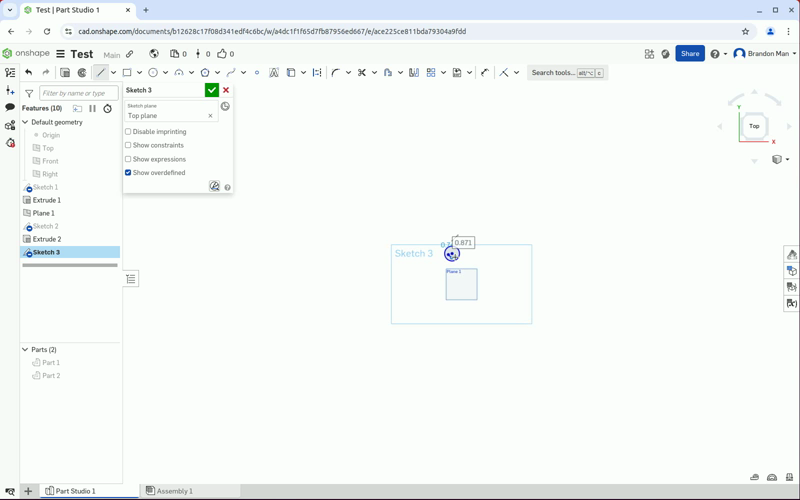
scroll(6)
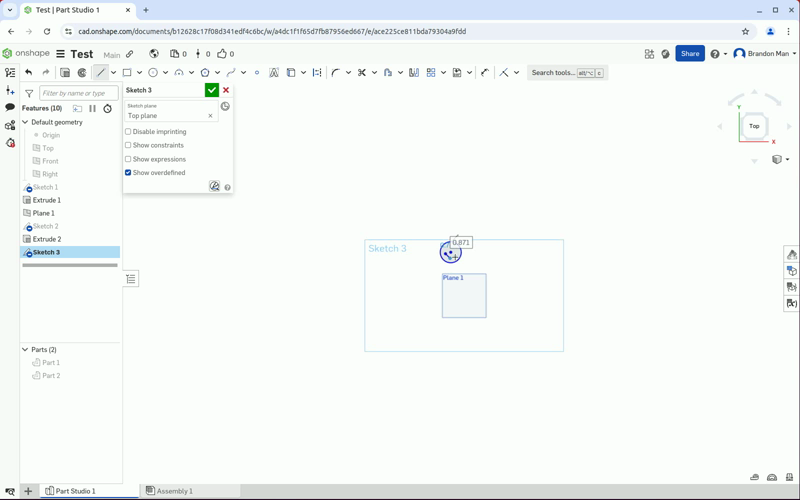
scroll(6)
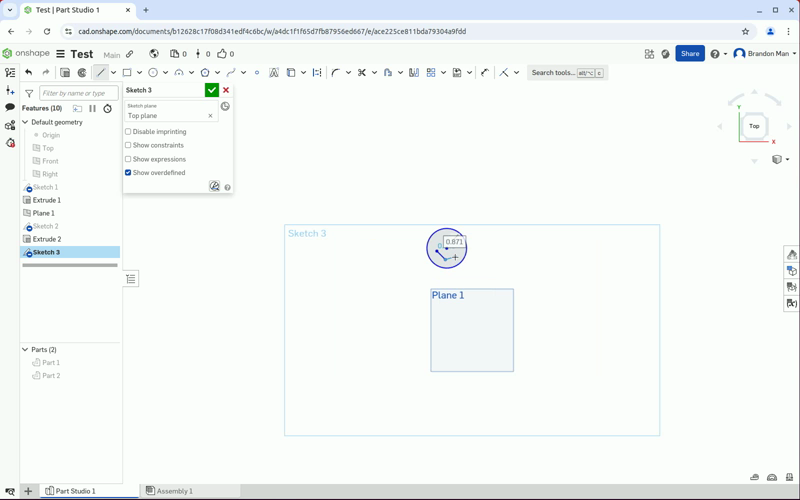
scroll(6)
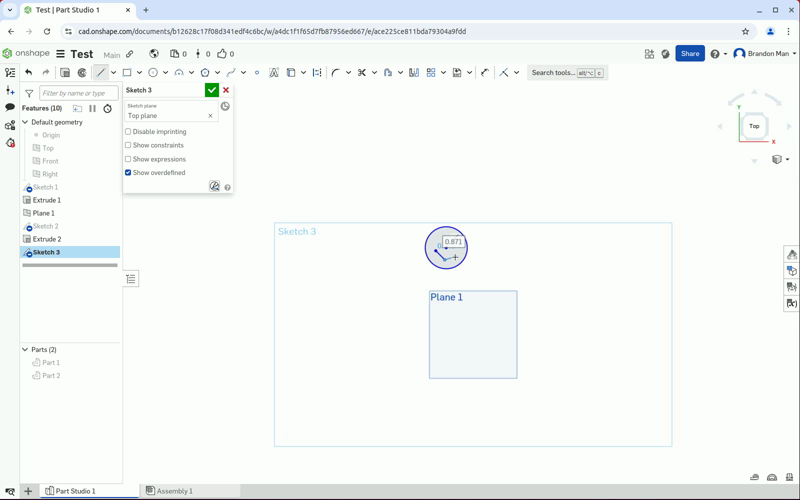
scroll(6)
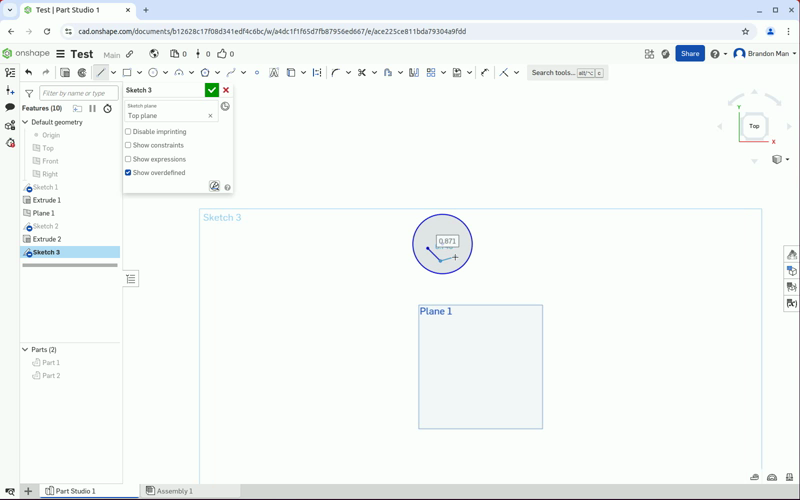
scroll(6)
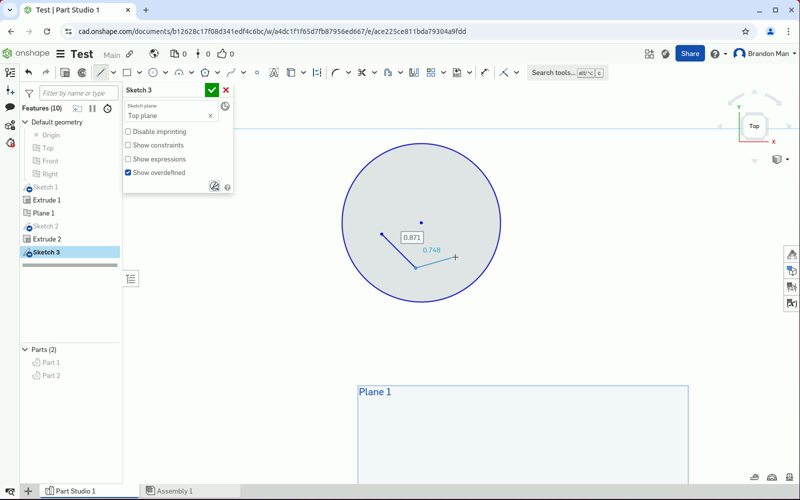
click(455, 256)
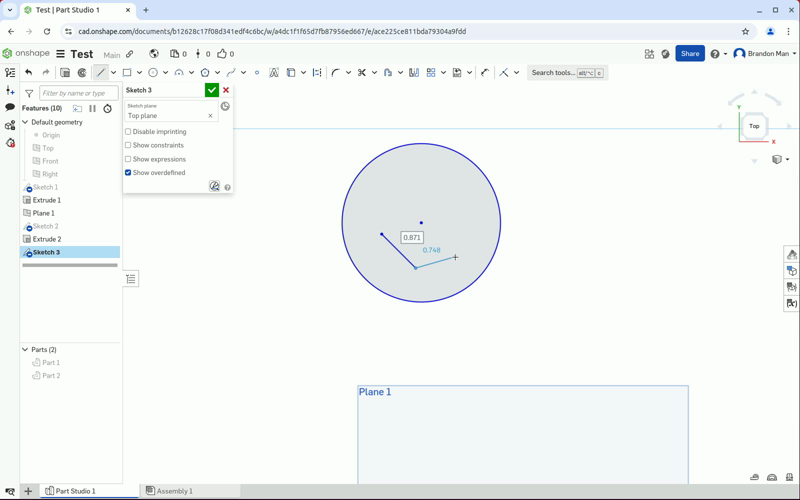
scroll(-6)
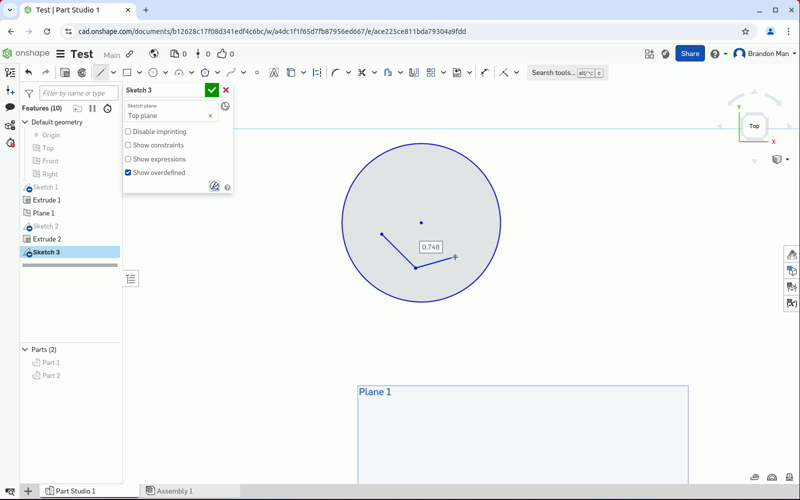
scroll(-6)
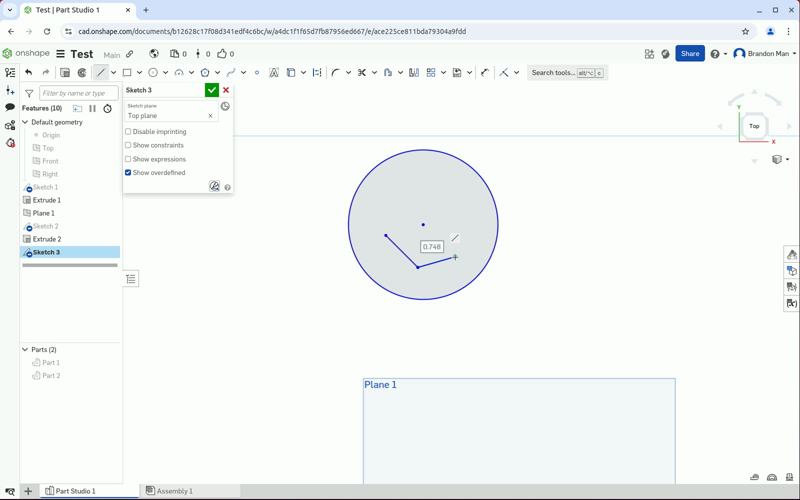
scroll(-6)
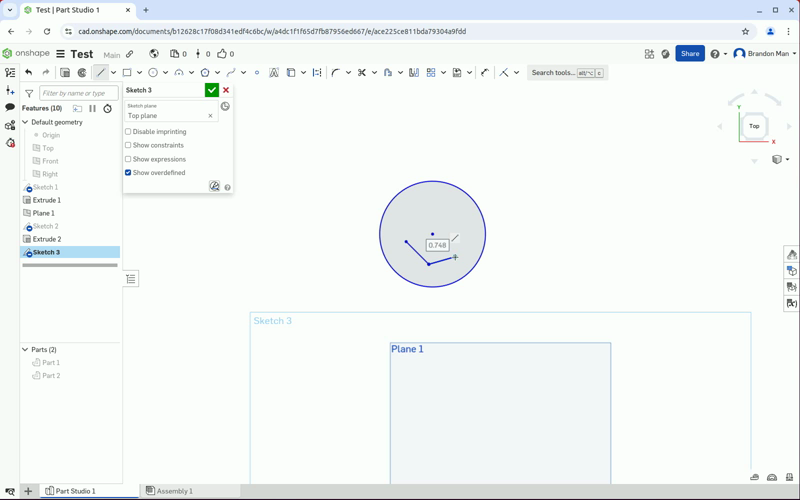
scroll(-6)
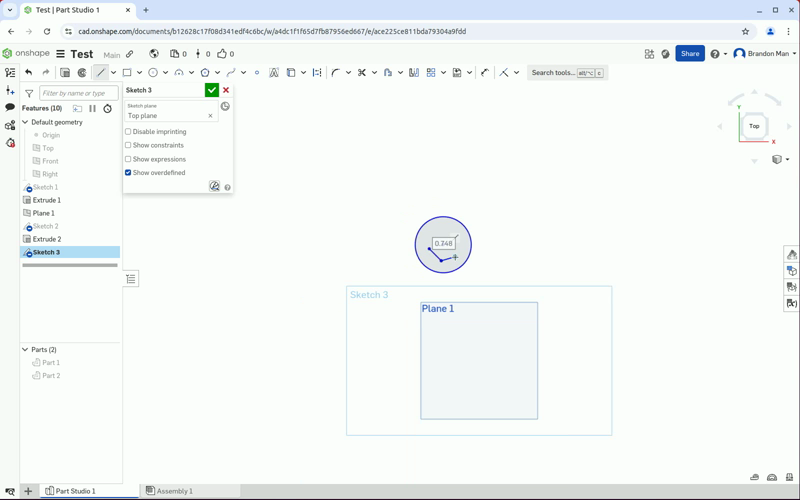
scroll(-6)
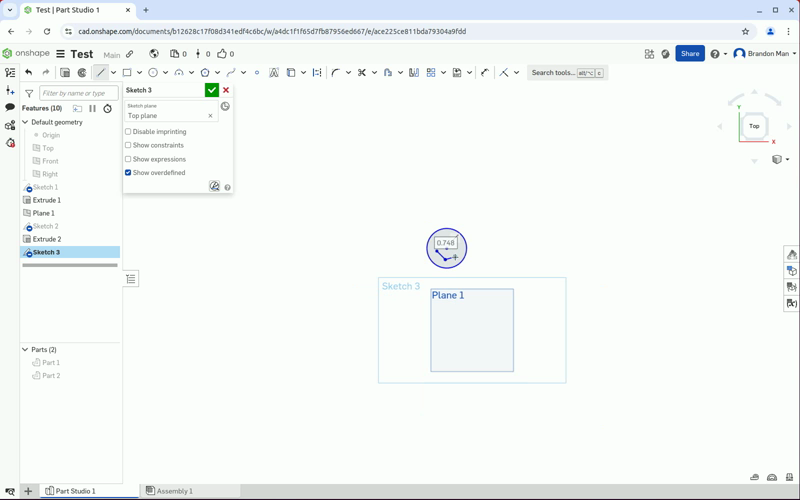
scroll(-6)
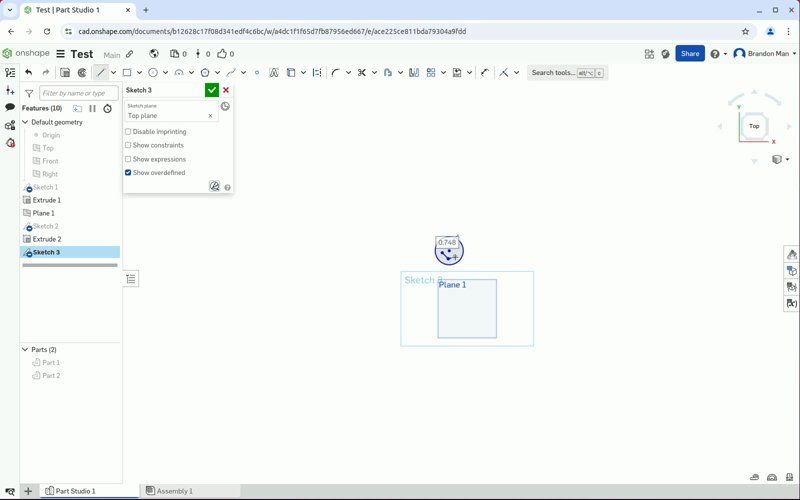
scroll(-6)
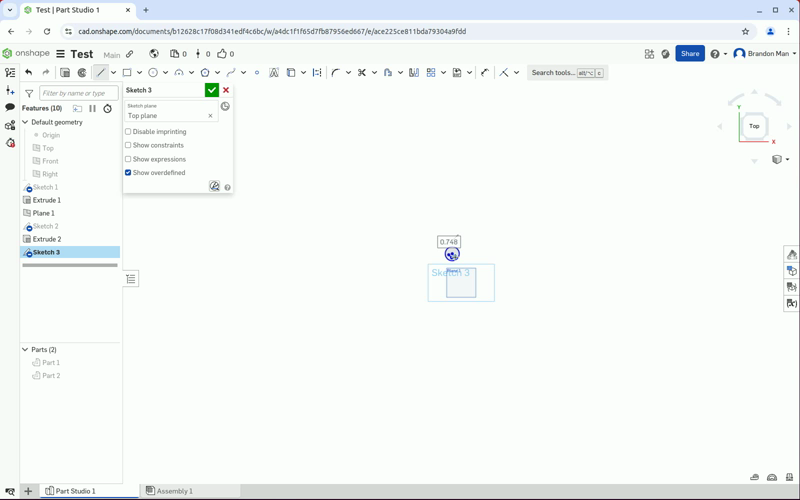
key_up(shift)
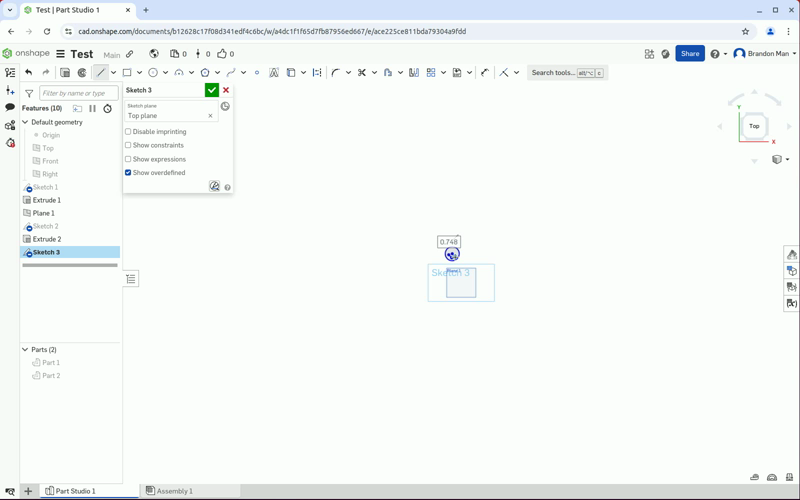
key_down(shift)
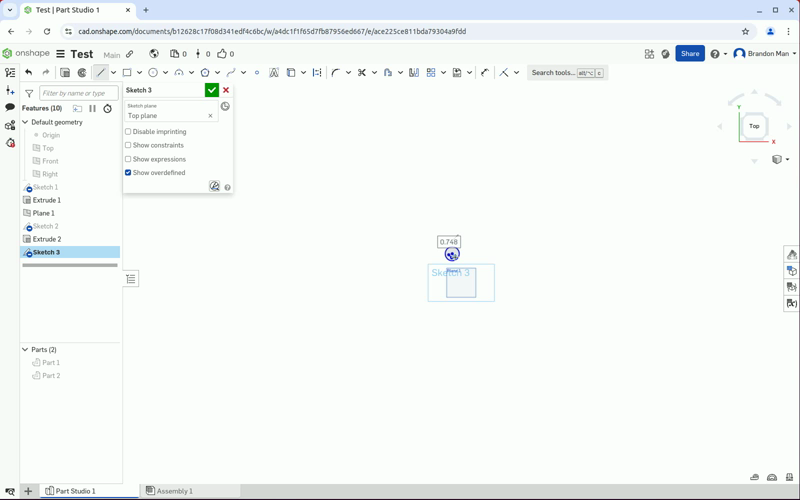
mouse_move(485, 256)
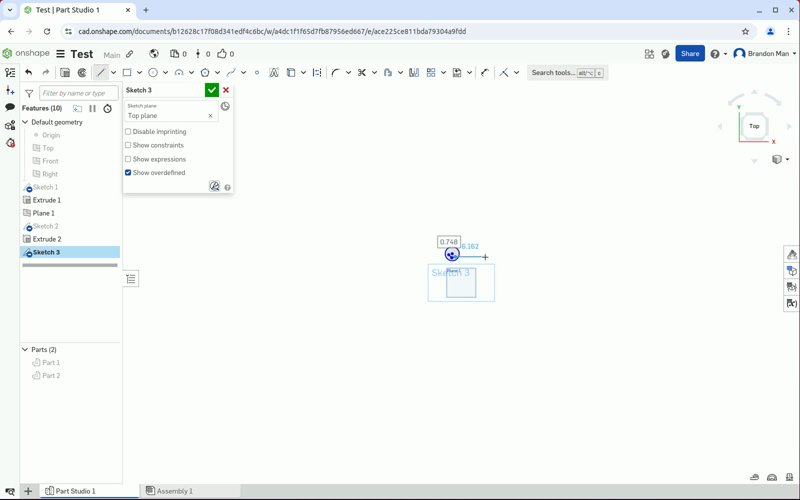
mouse_move(456, 252)
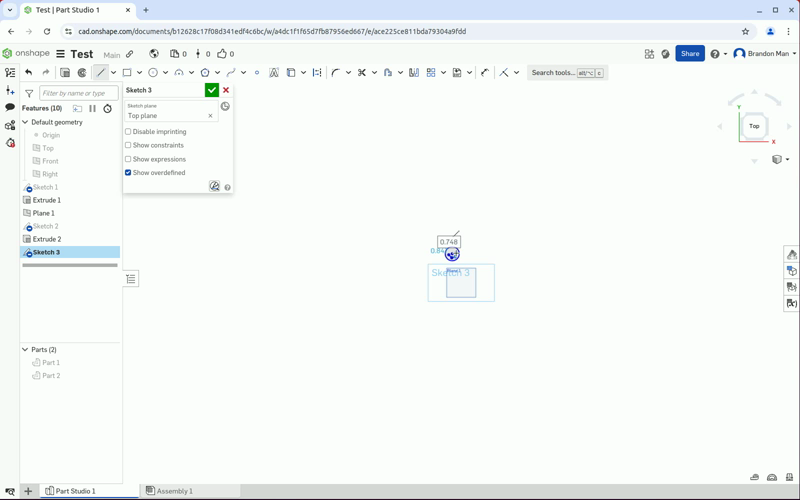
scroll(6)
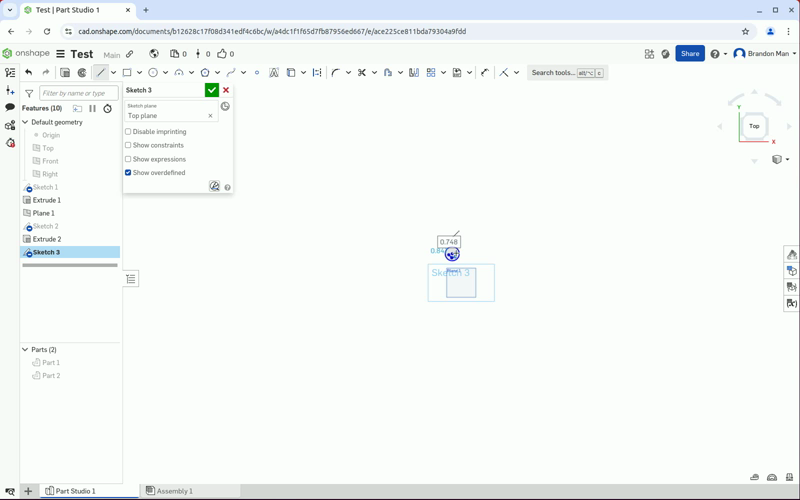
scroll(6)
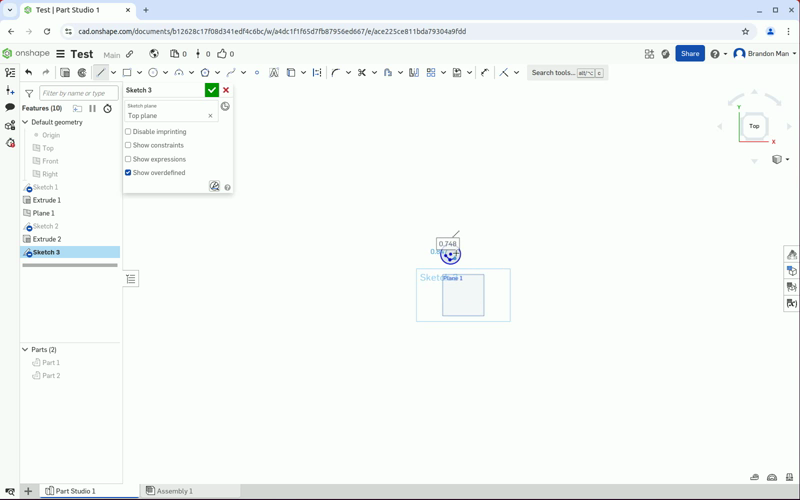
scroll(6)
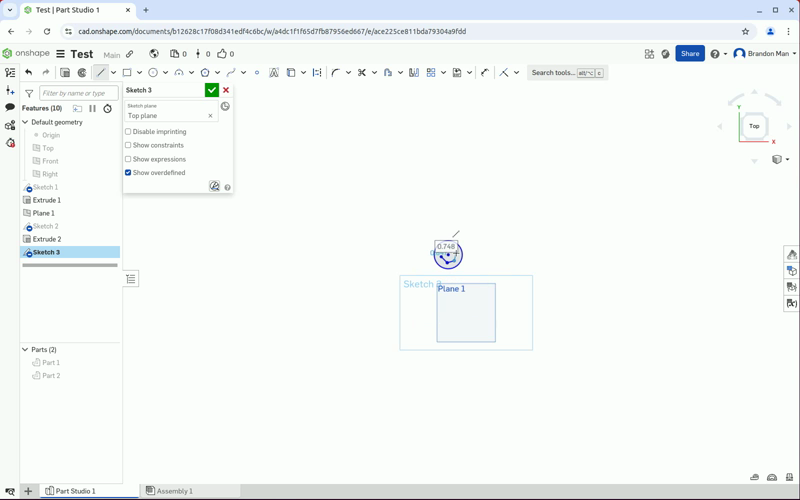
scroll(6)
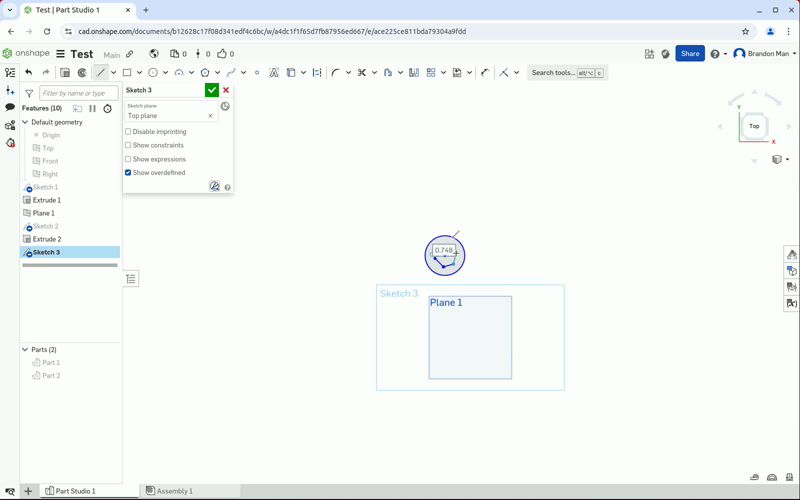
scroll(6)
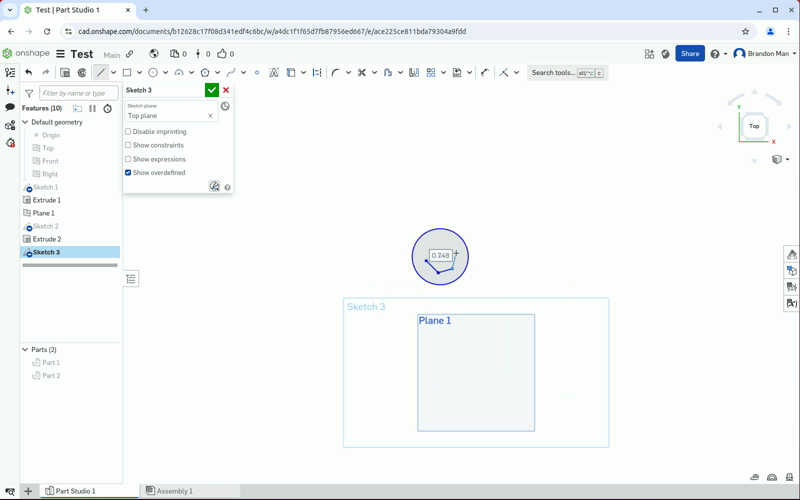
scroll(6)
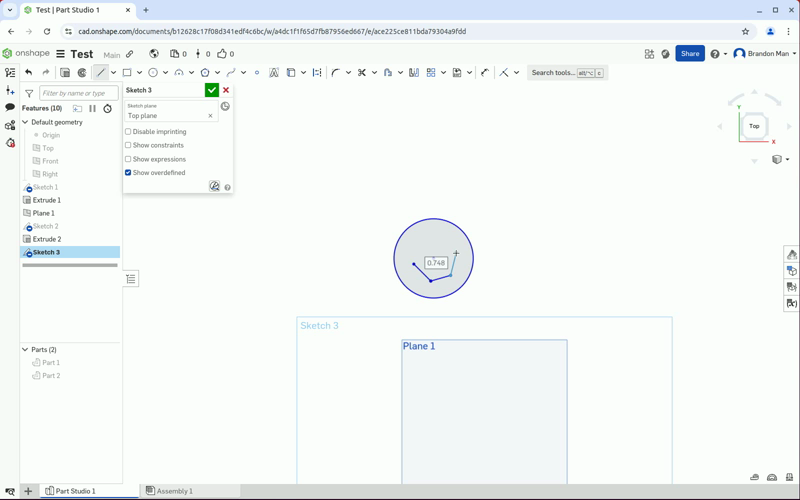
scroll(6)
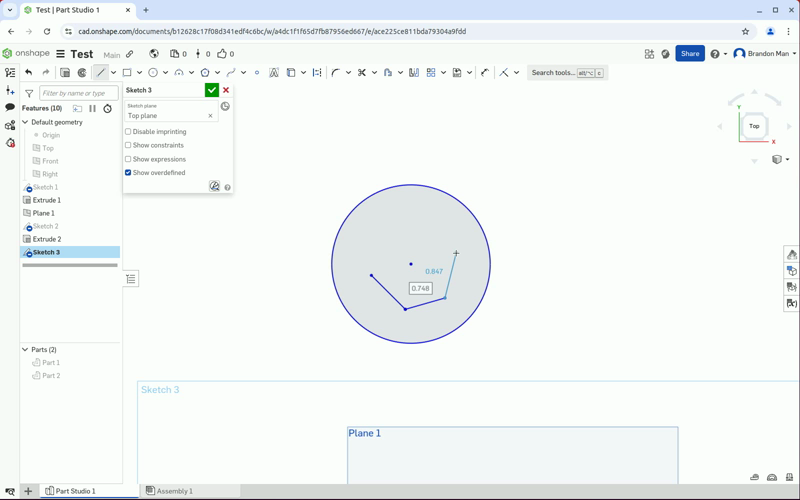
click(456, 252)
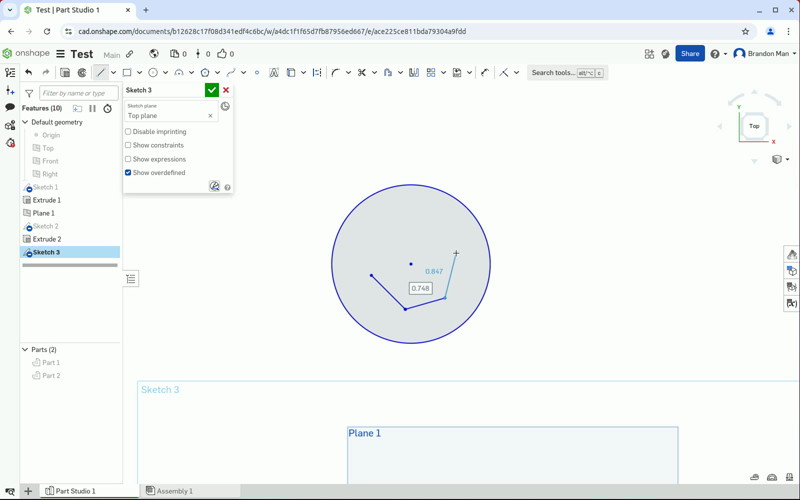
scroll(-6)
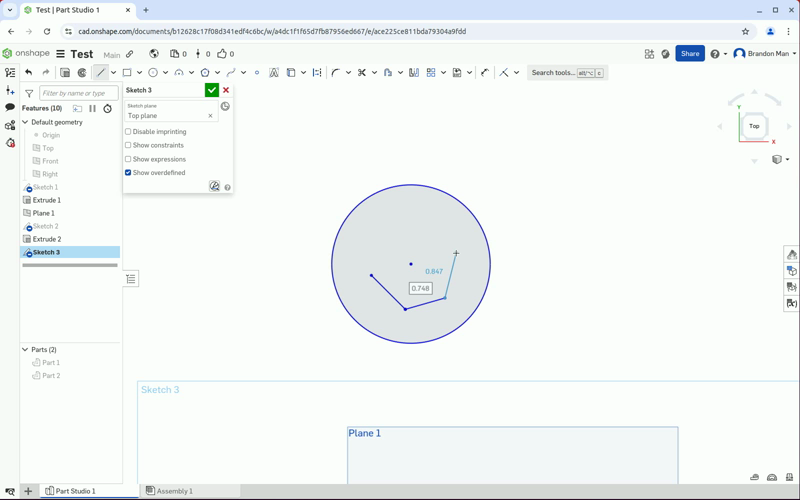
scroll(-6)
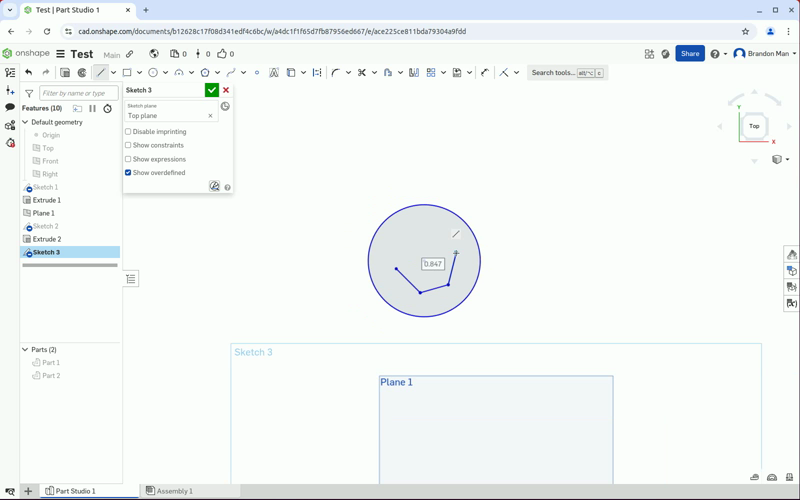
scroll(-6)
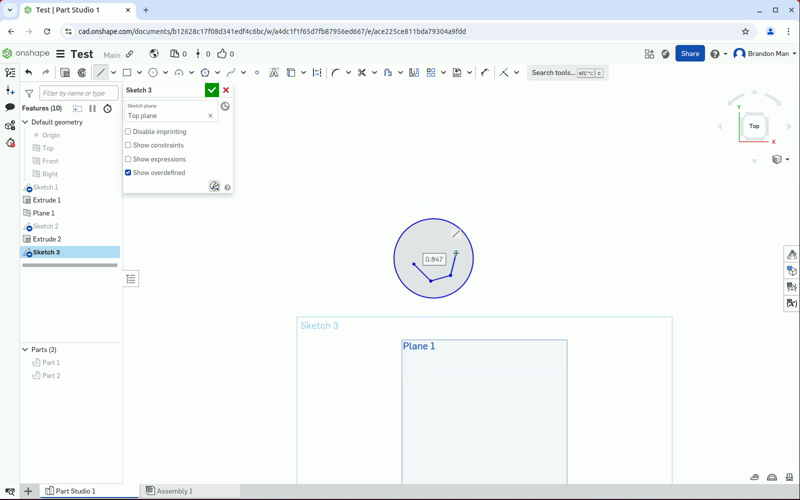
scroll(-6)
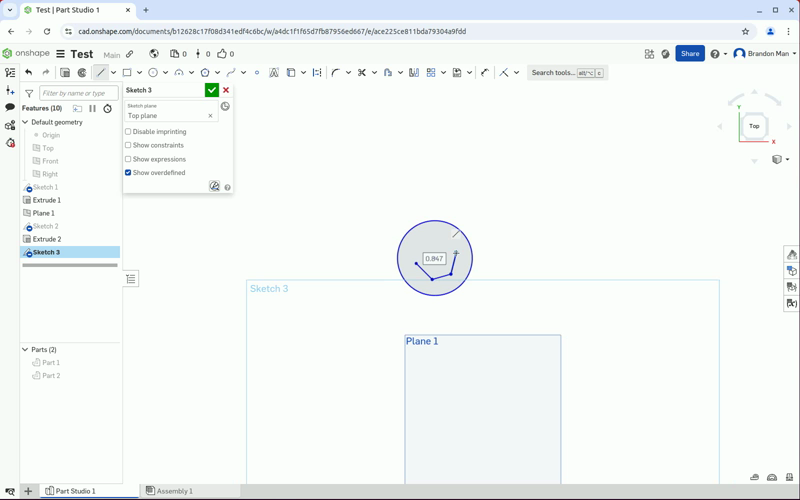
scroll(-6)
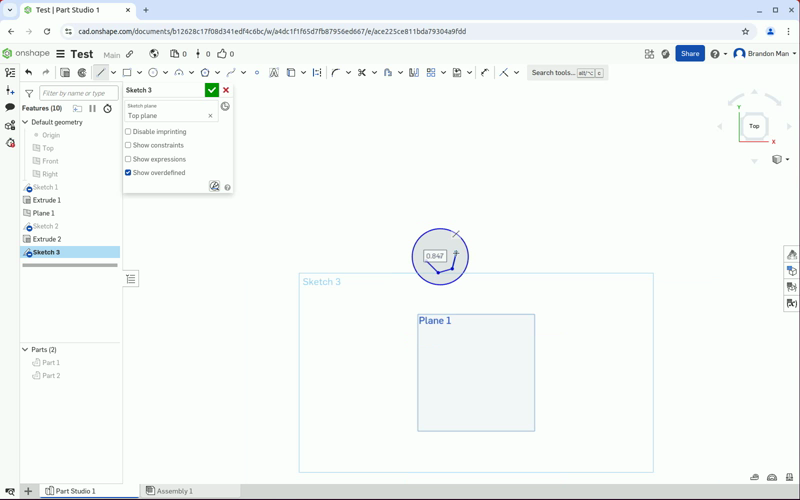
scroll(-6)
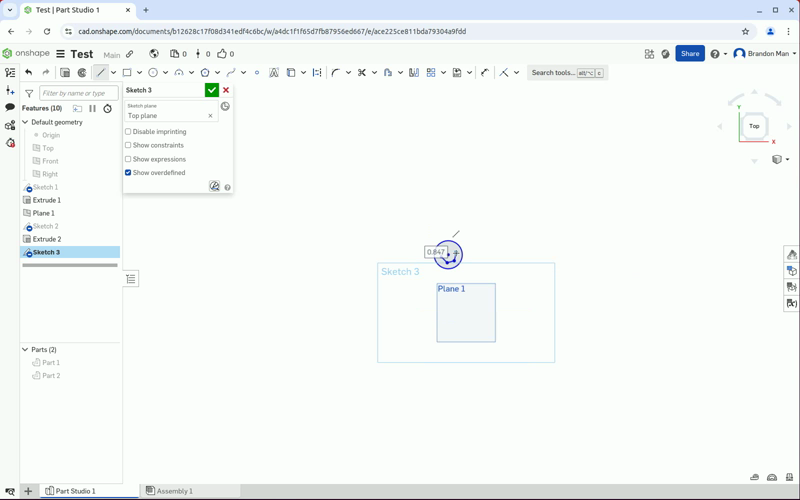
scroll(-6)
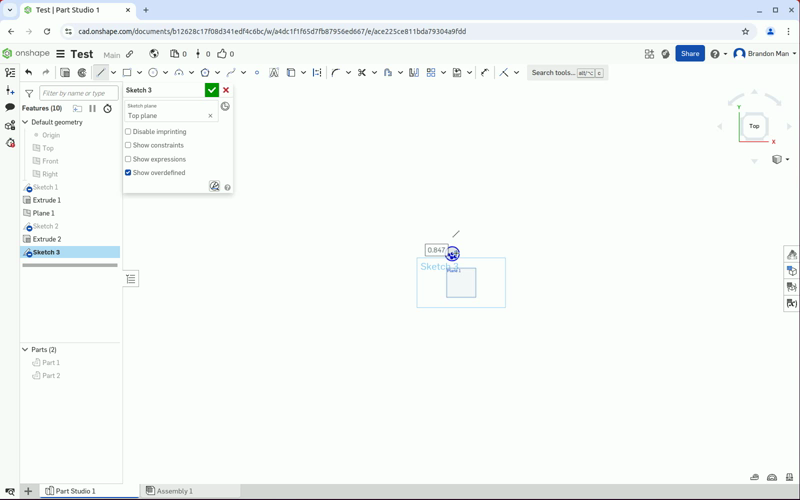
key_up(shift)
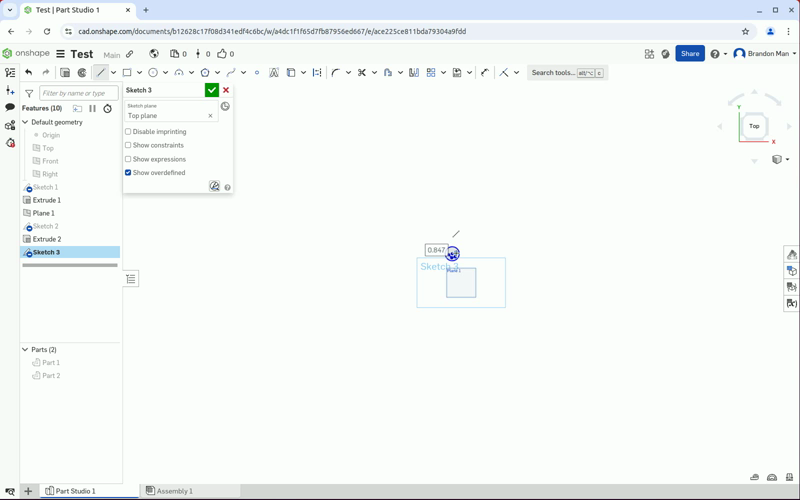
key_down(shift)
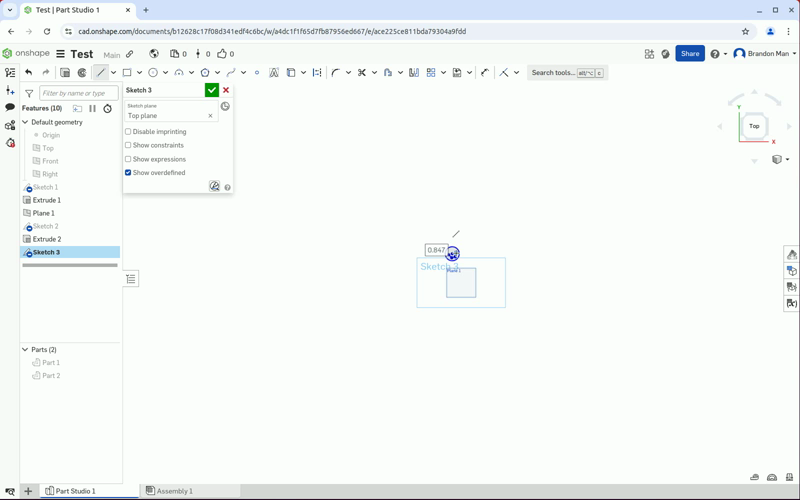
mouse_move(486, 252)
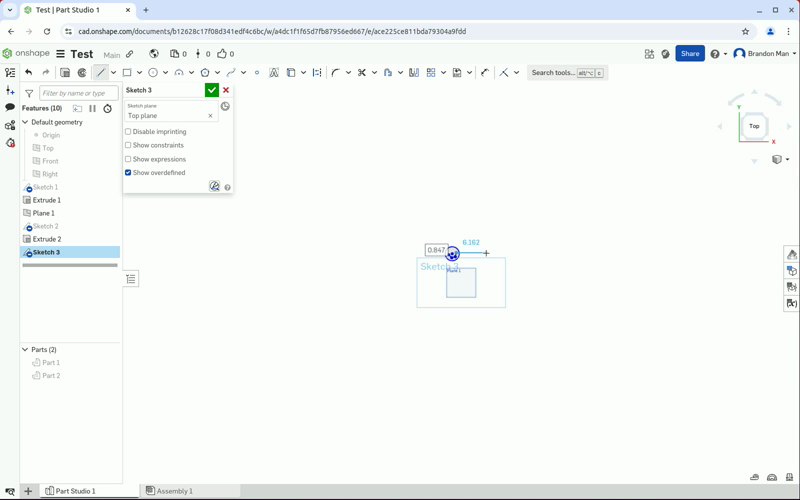
mouse_move(453, 249)
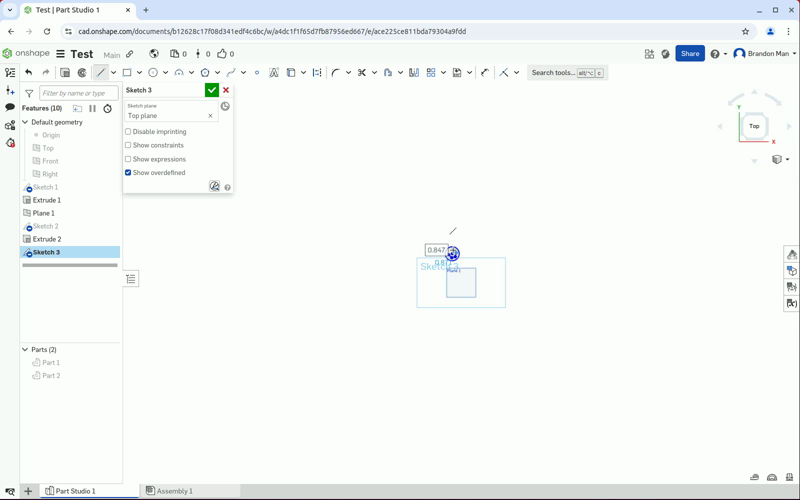
scroll(6)
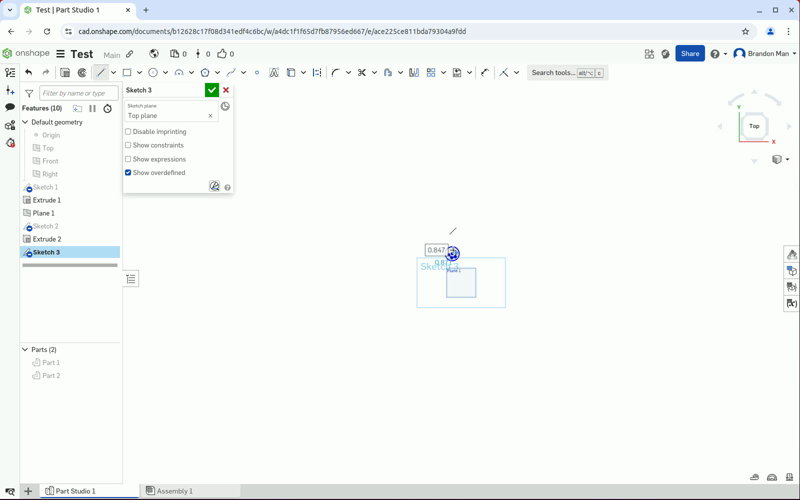
scroll(6)
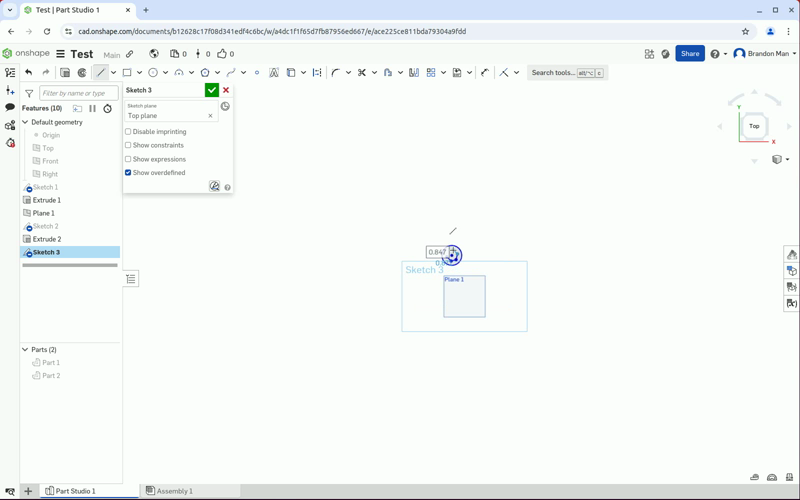
scroll(6)
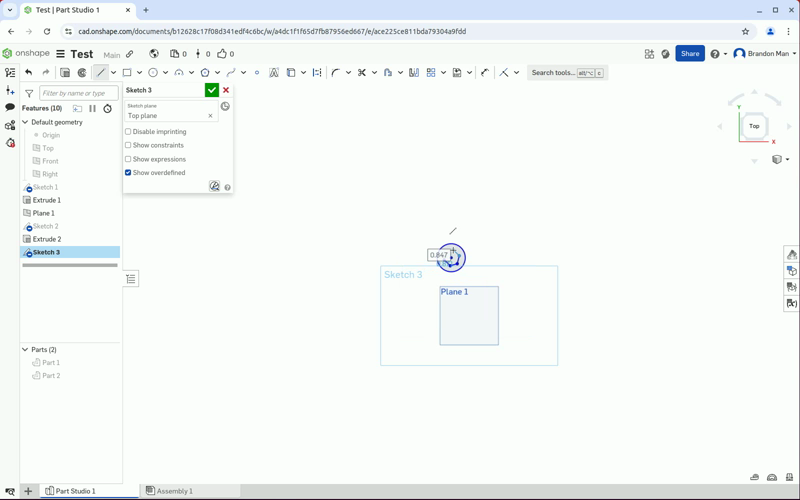
scroll(6)
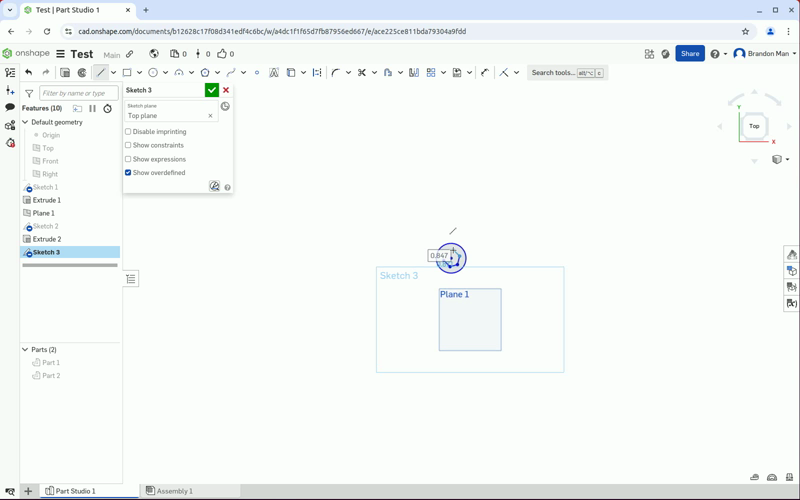
scroll(6)
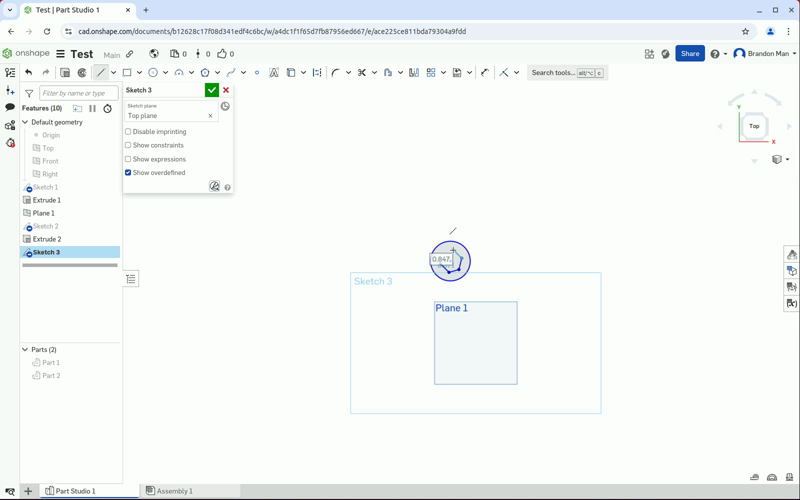
scroll(6)
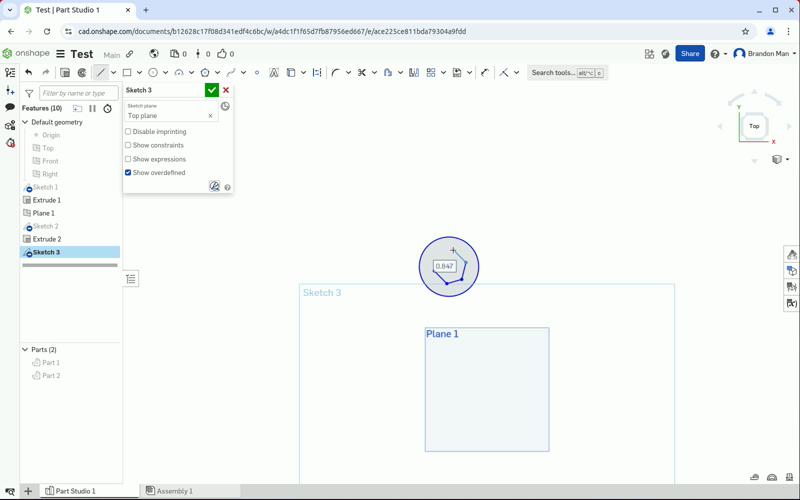
scroll(6)
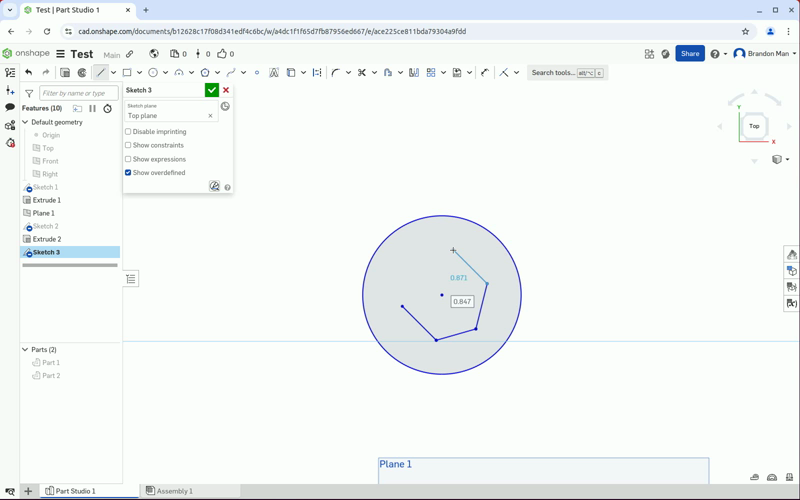
click(453, 249)
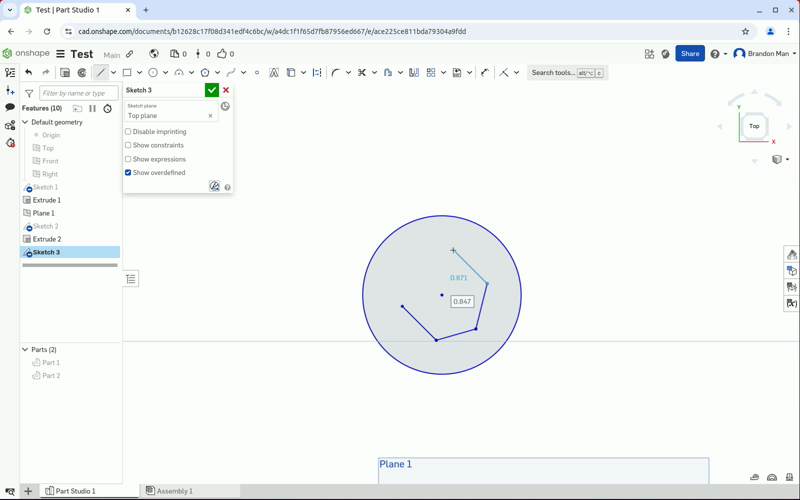
scroll(-6)
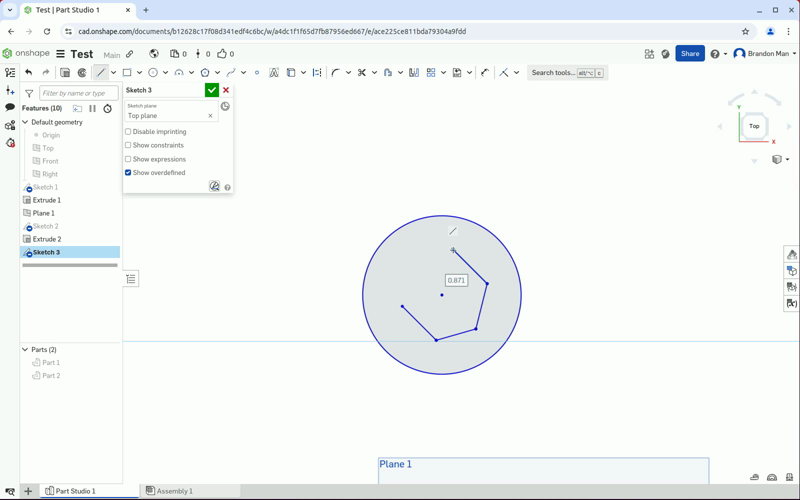
scroll(-6)
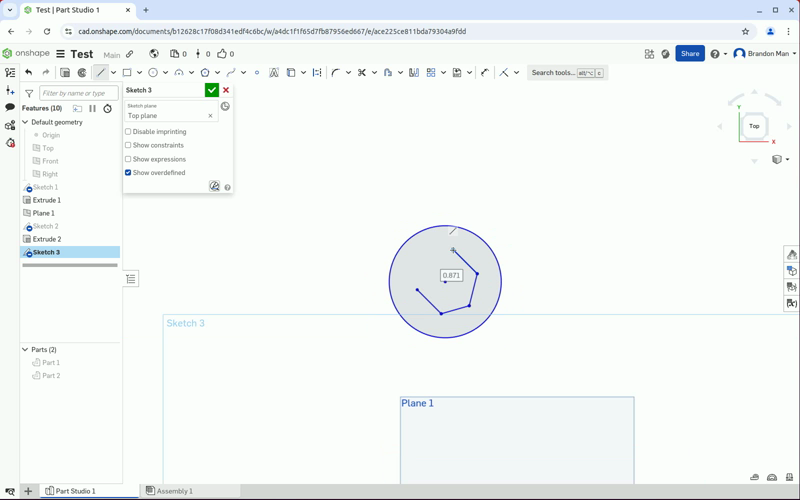
scroll(-6)
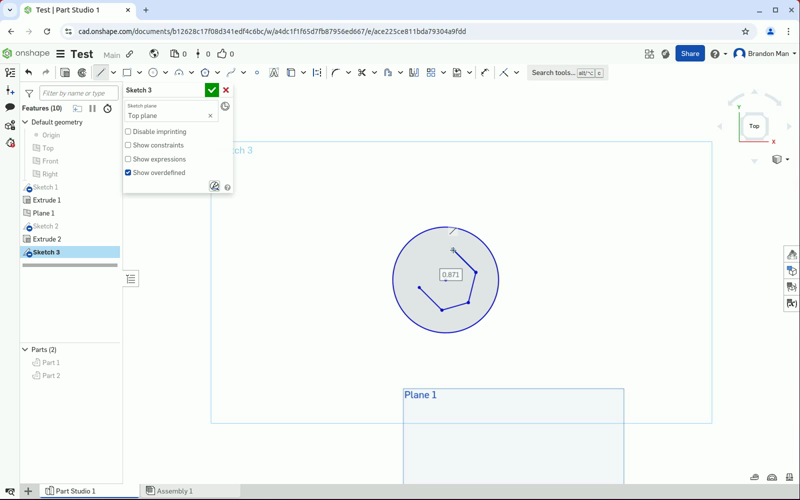
scroll(-6)
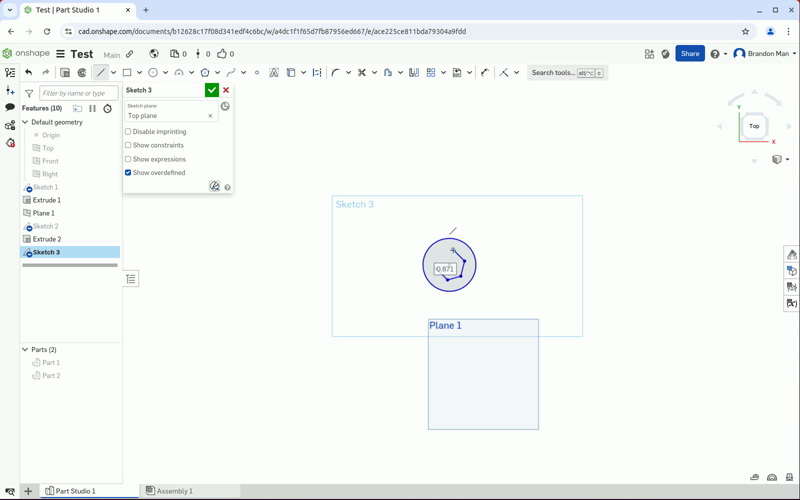
scroll(-6)
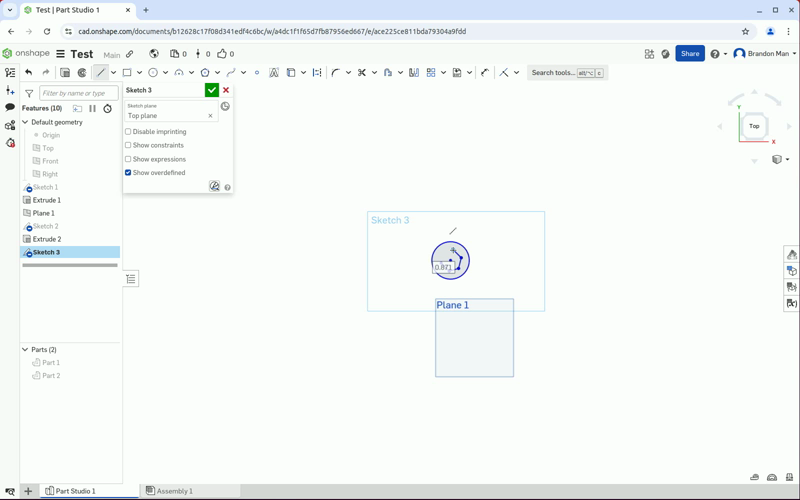
scroll(-6)
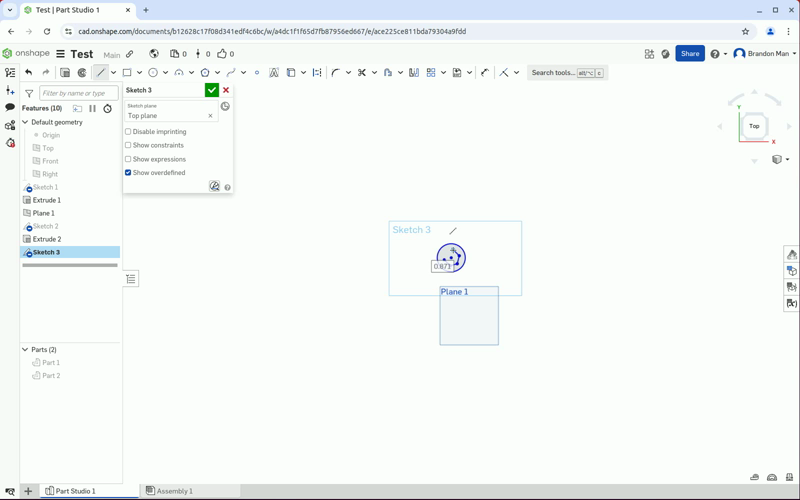
scroll(-6)
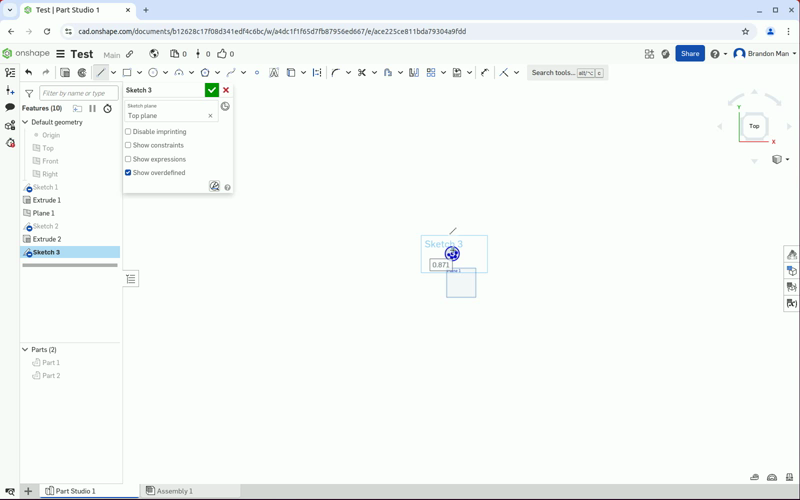
key_up(shift)
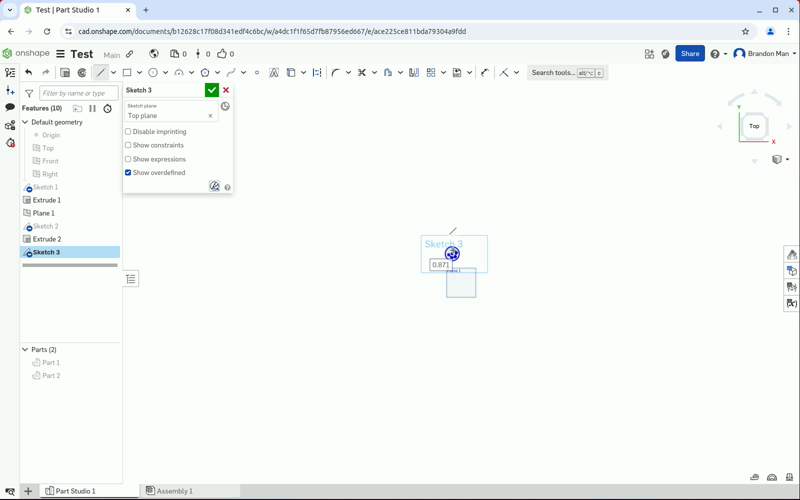
key_down(shift)
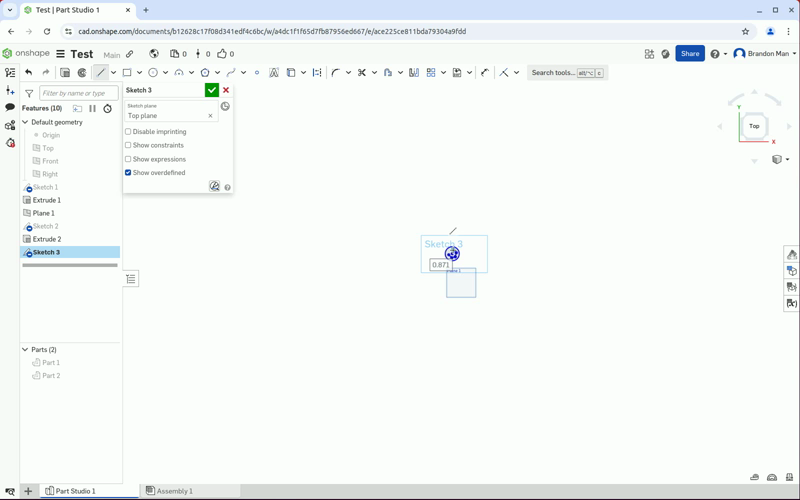
mouse_move(483, 249)
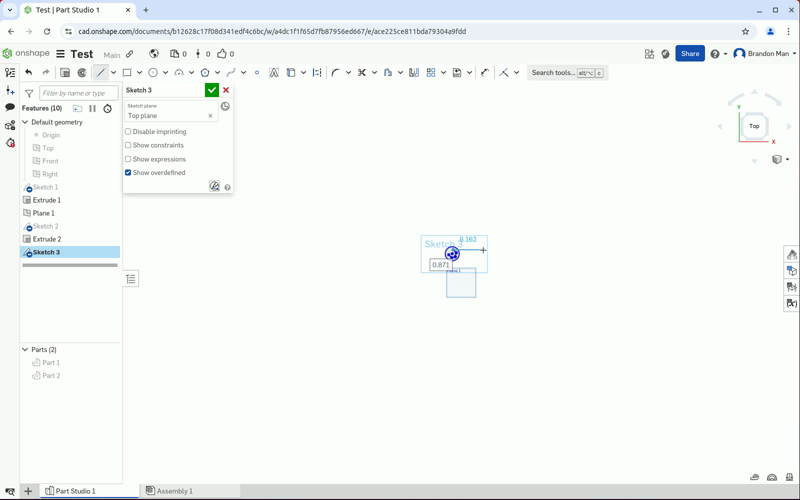
mouse_move(449, 250)
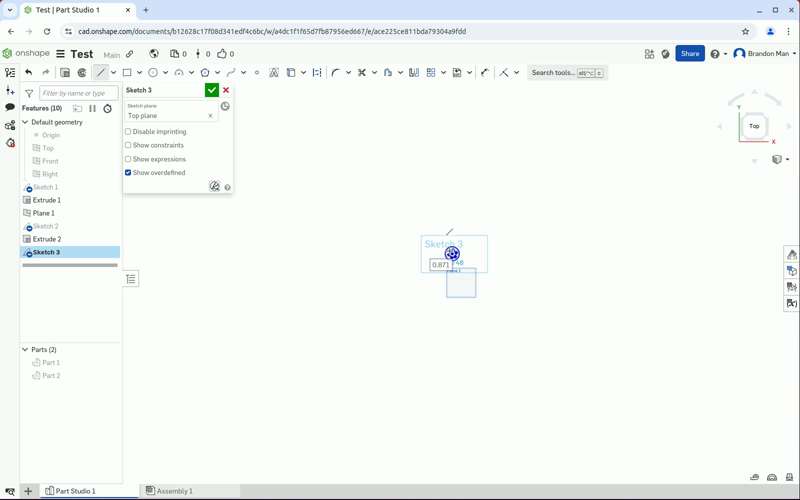
scroll(6)
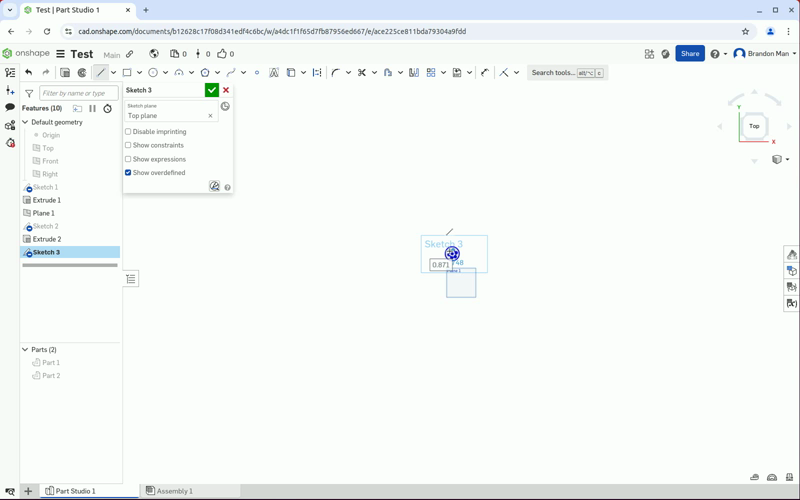
scroll(6)
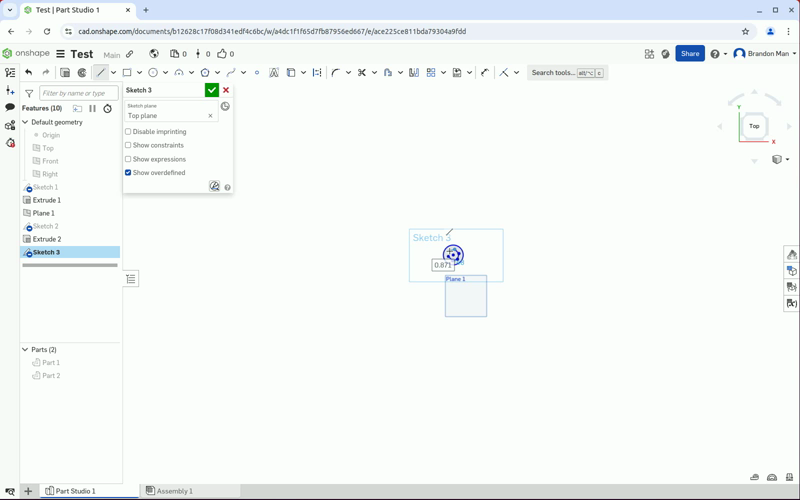
scroll(6)
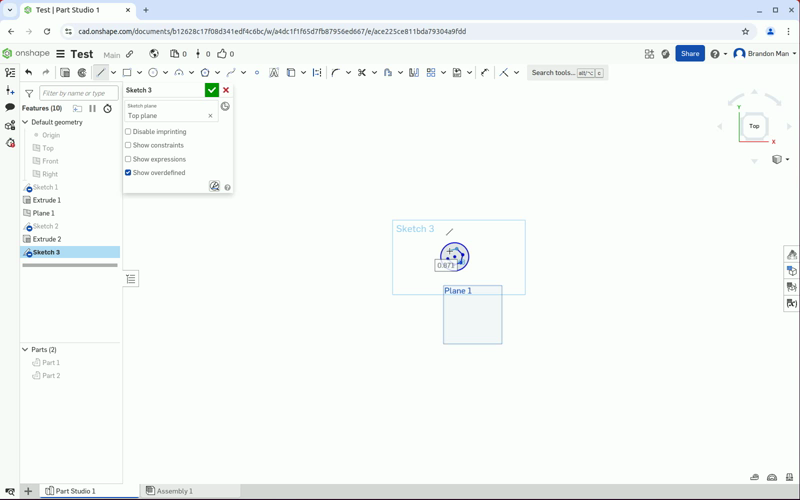
scroll(6)
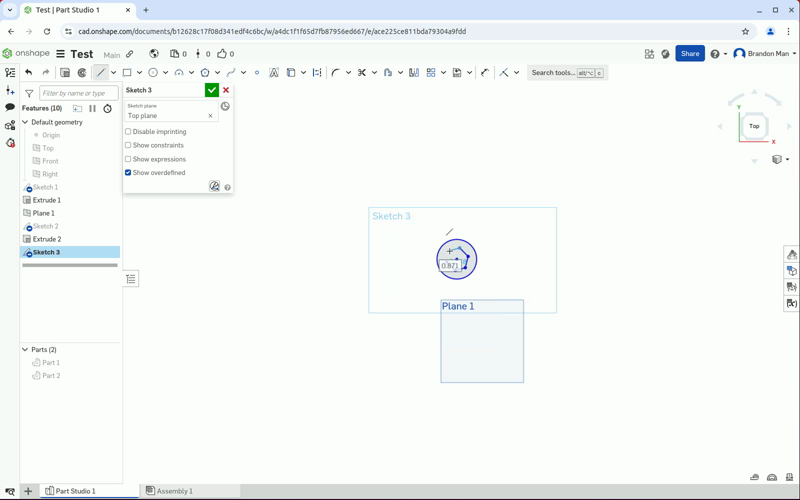
scroll(6)
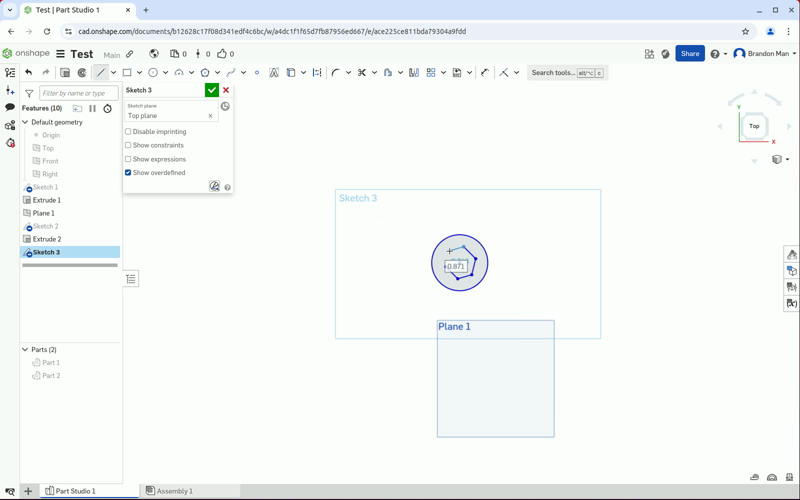
scroll(6)
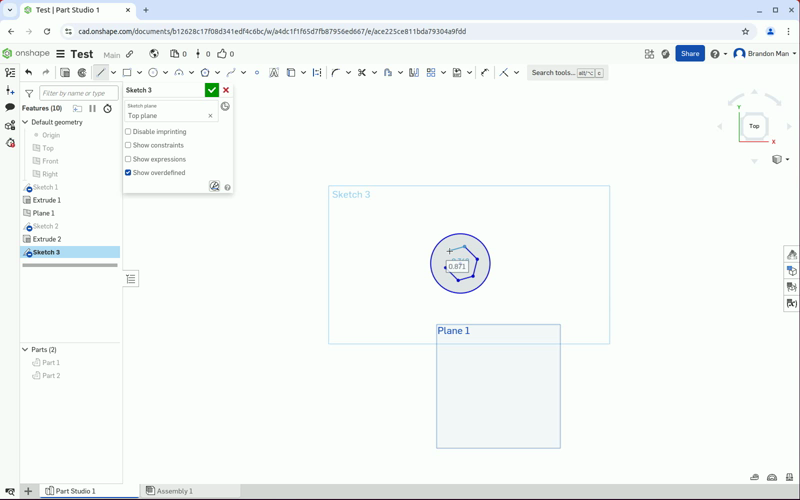
scroll(6)
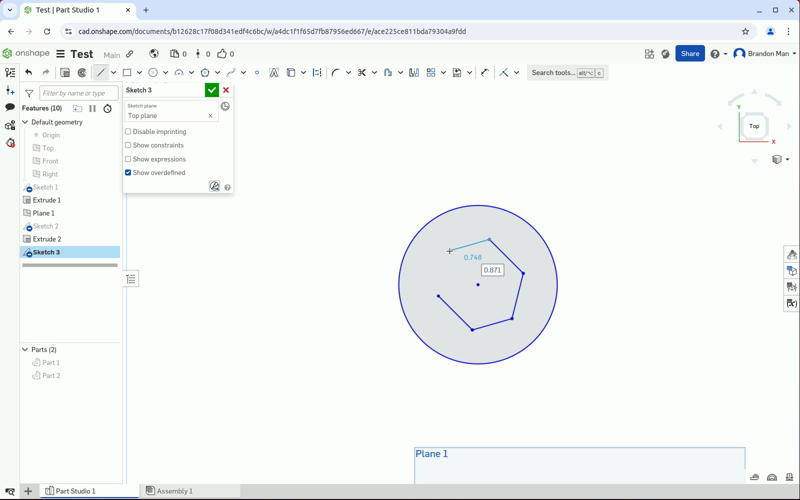
click(449, 250)
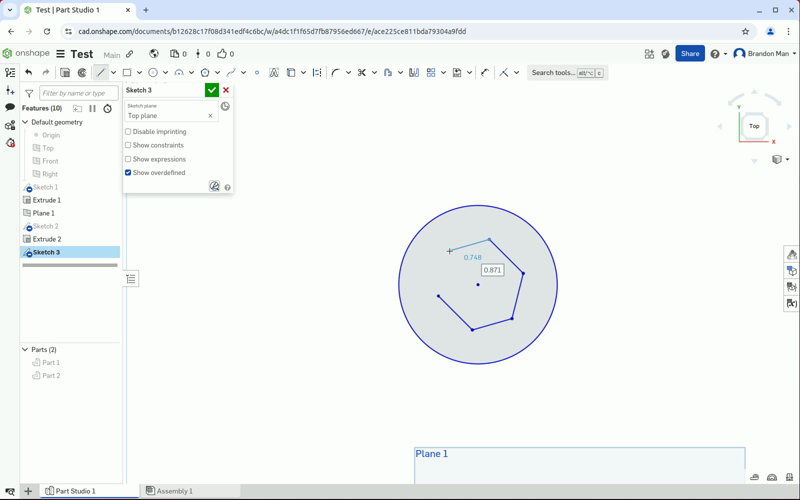
scroll(-6)
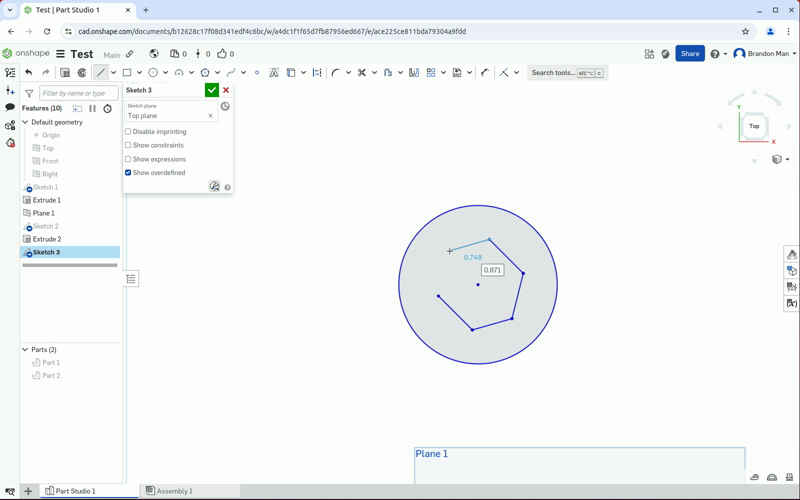
scroll(-6)
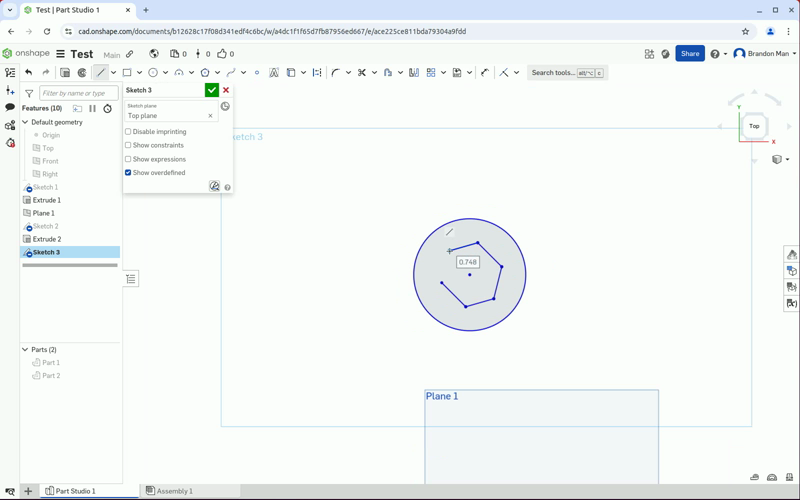
scroll(-6)
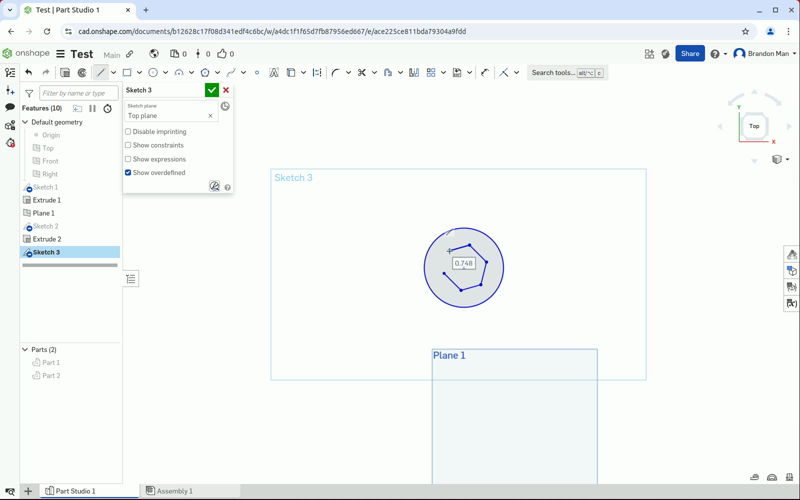
scroll(-6)
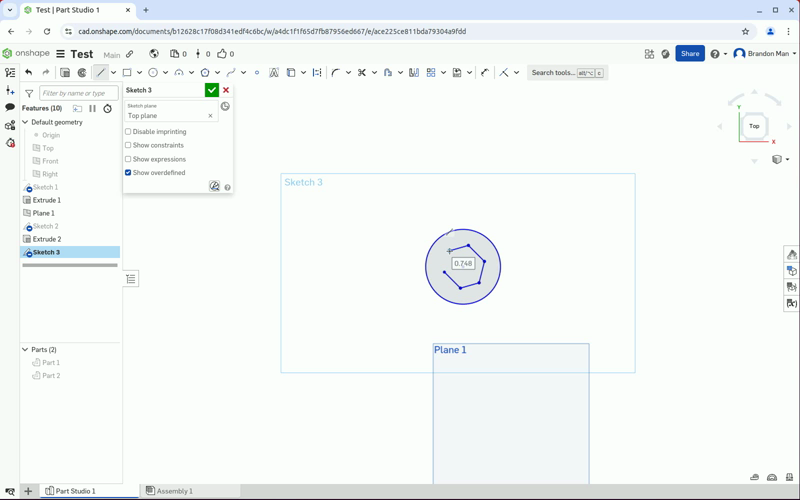
scroll(-6)
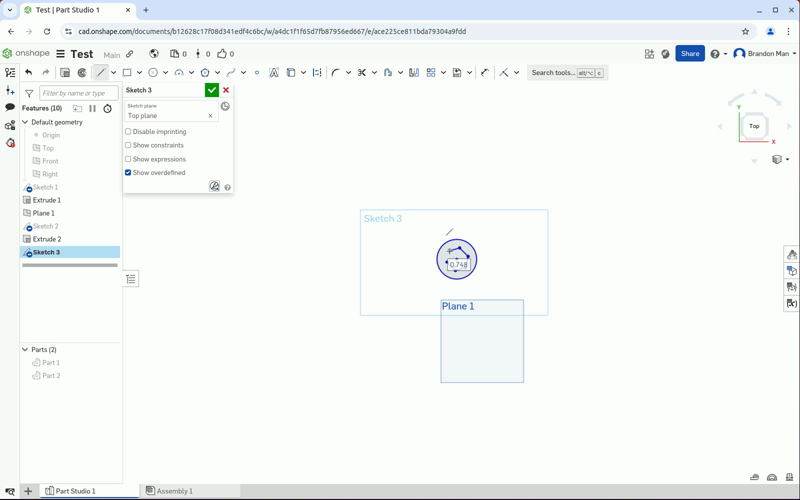
scroll(-6)
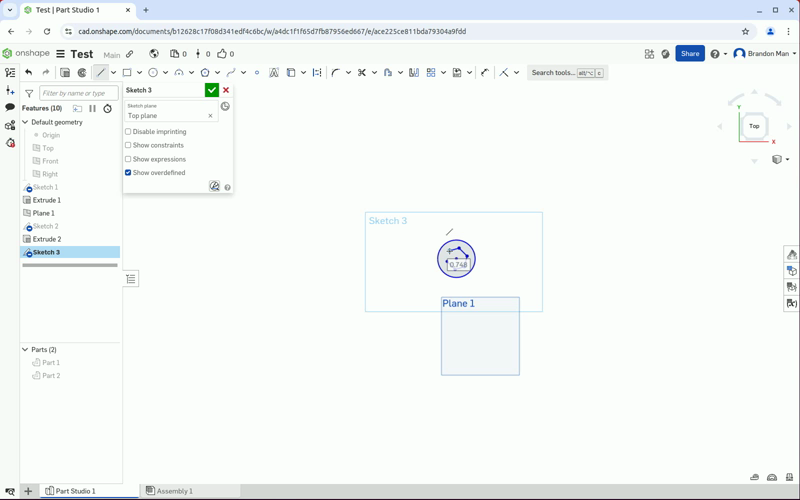
scroll(-6)
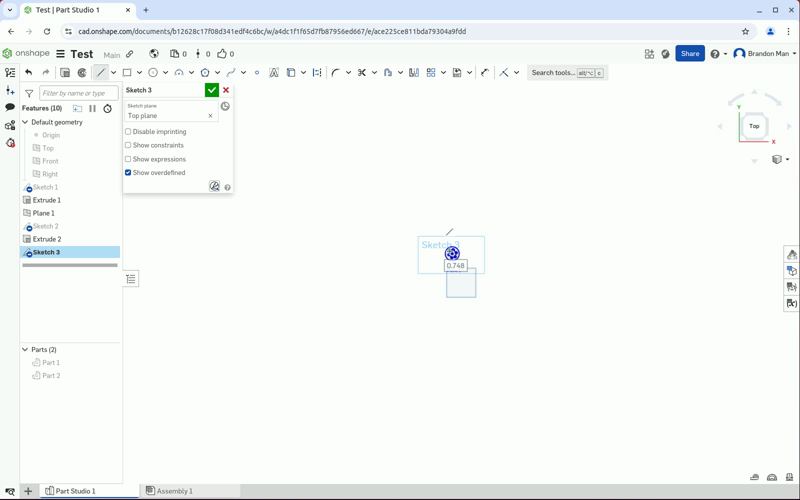
key_up(shift)
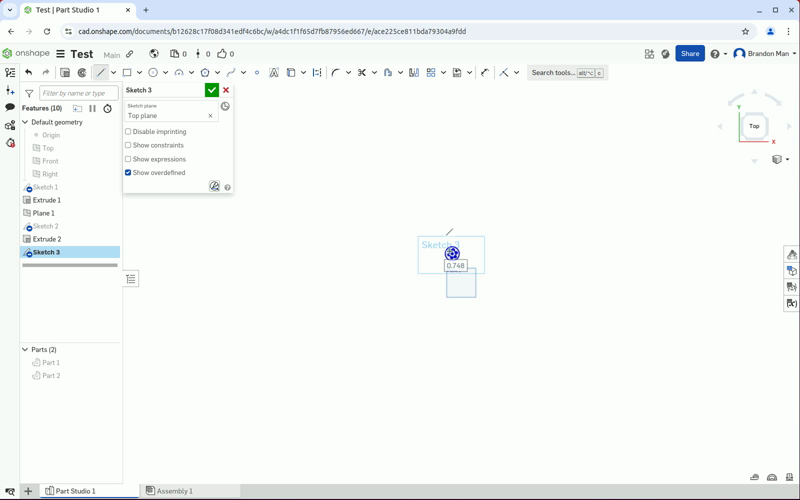
mouse_move(479, 250)
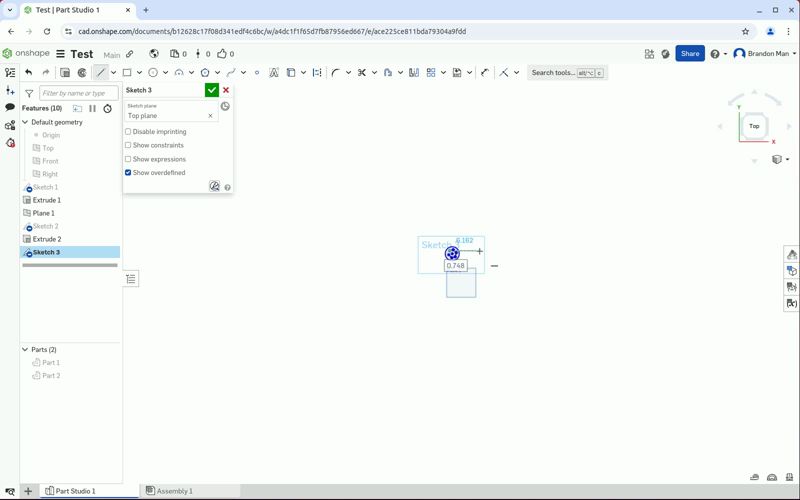
key_down(shift)
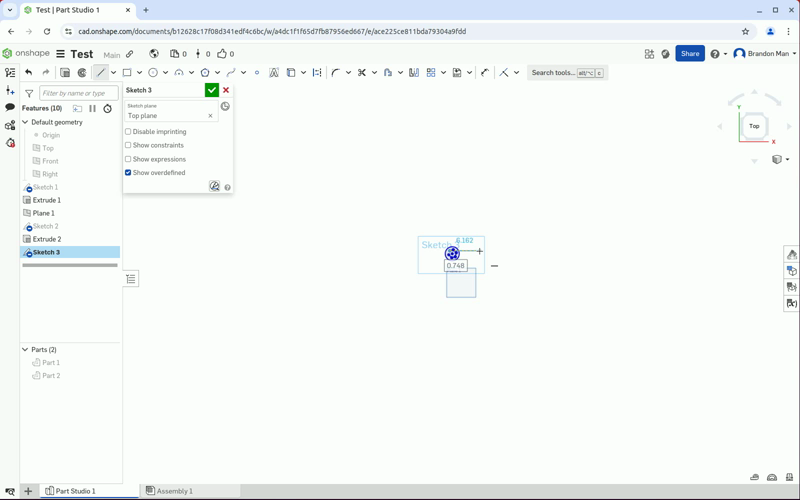
mouse_move(448, 254)
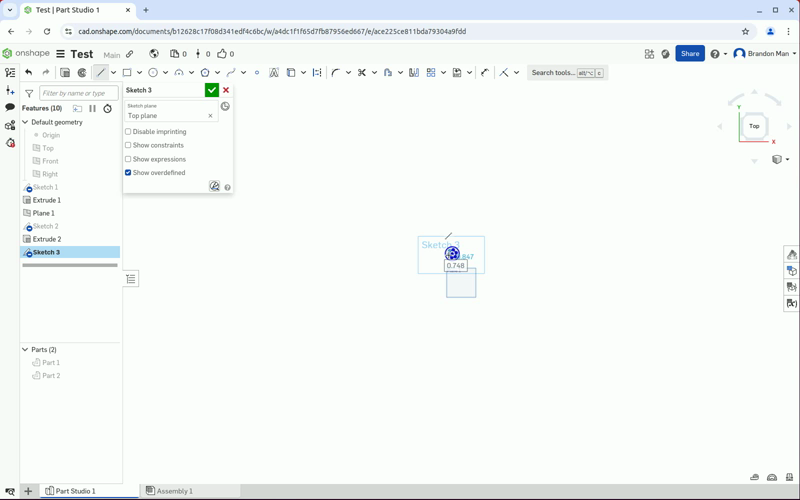
scroll(6)
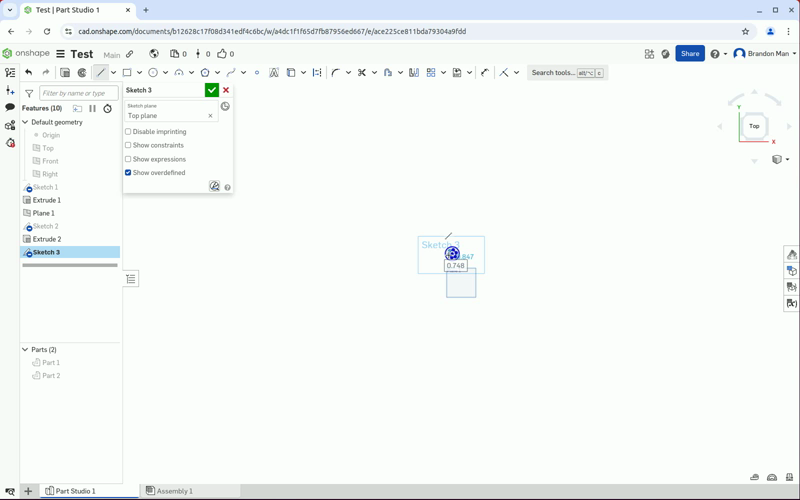
scroll(6)
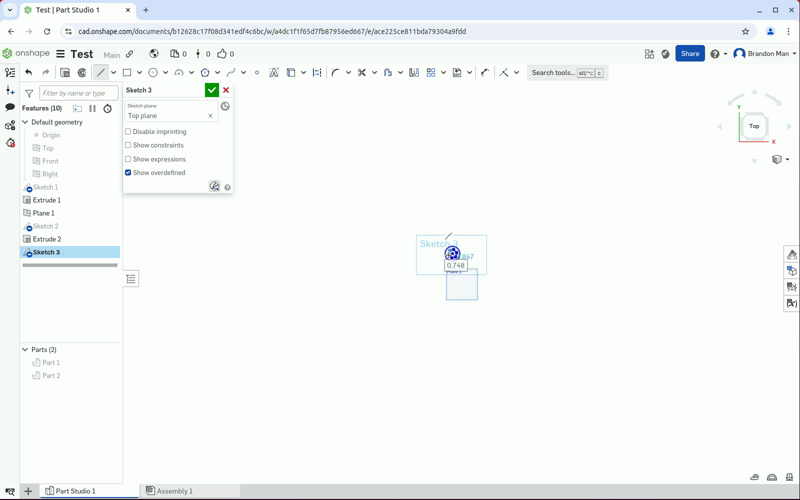
scroll(6)
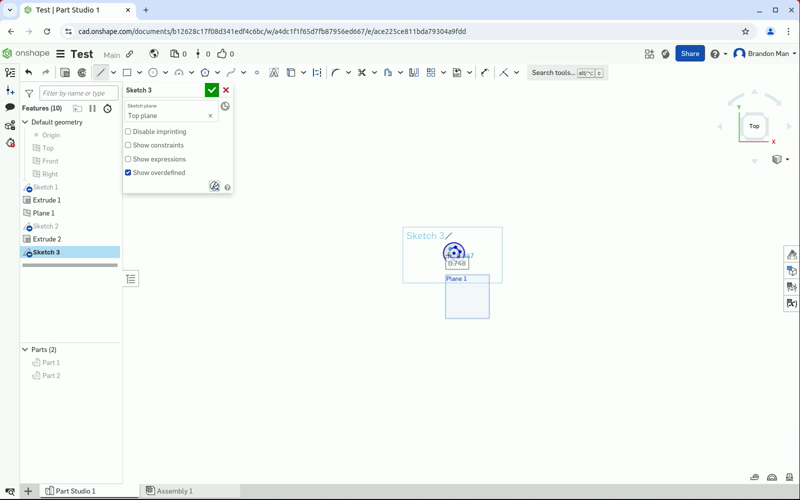
scroll(6)
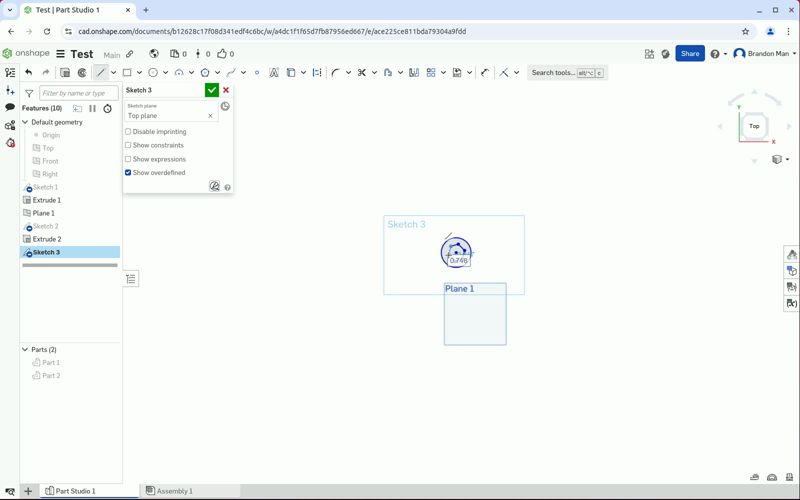
scroll(6)
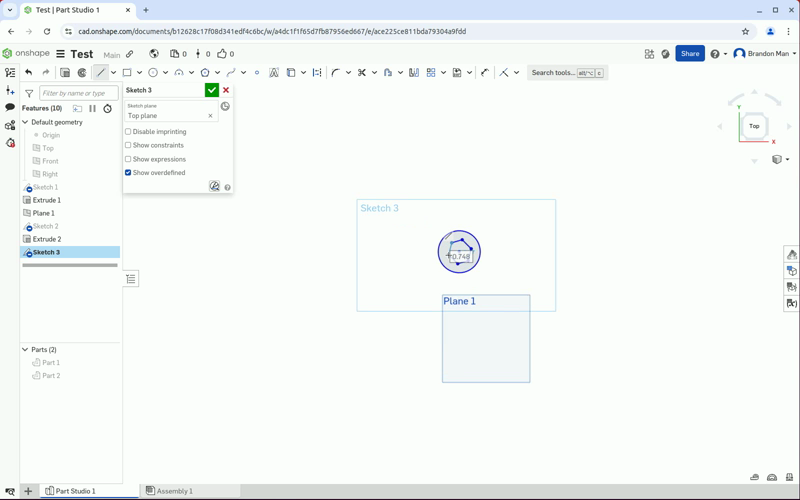
scroll(6)
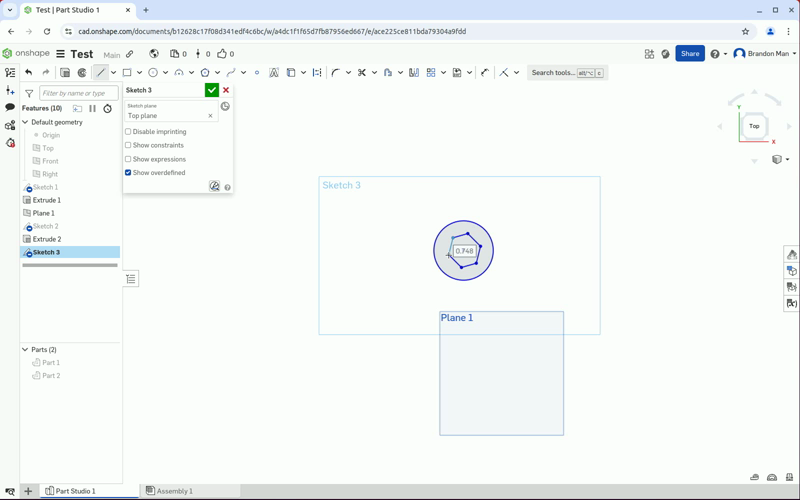
scroll(6)
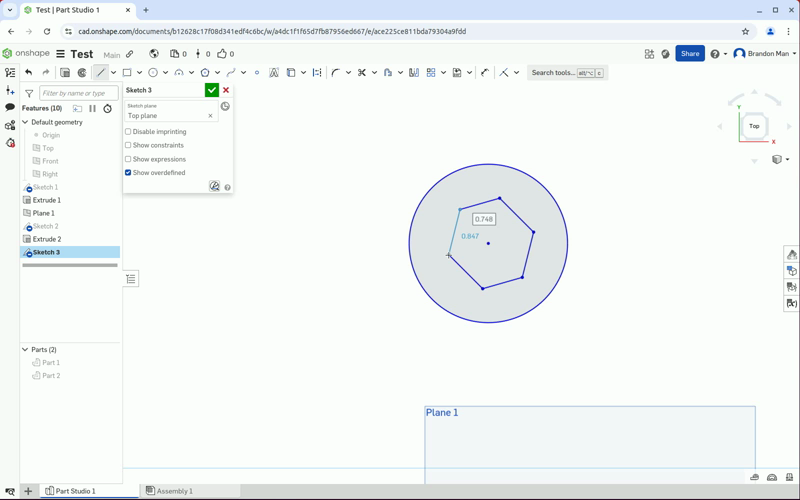
key_up(shift)
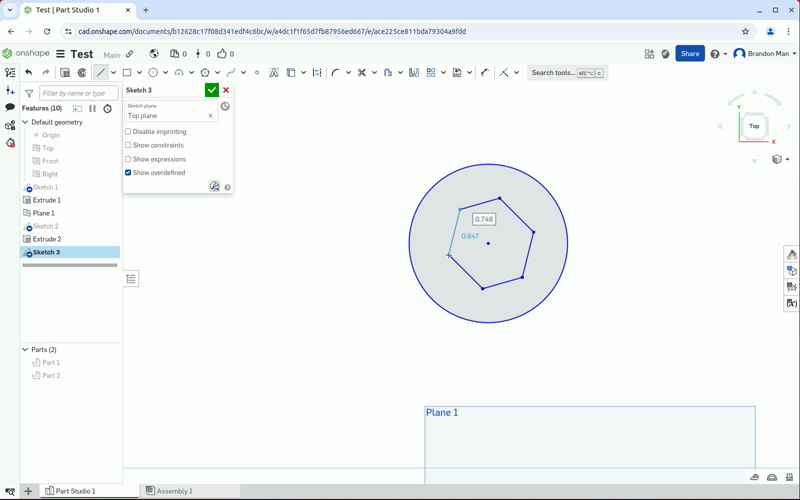
click(448, 254)
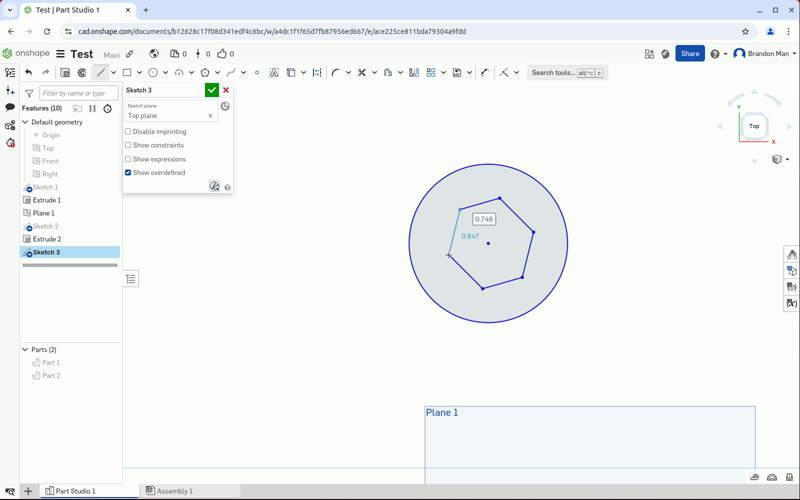
scroll(-6)
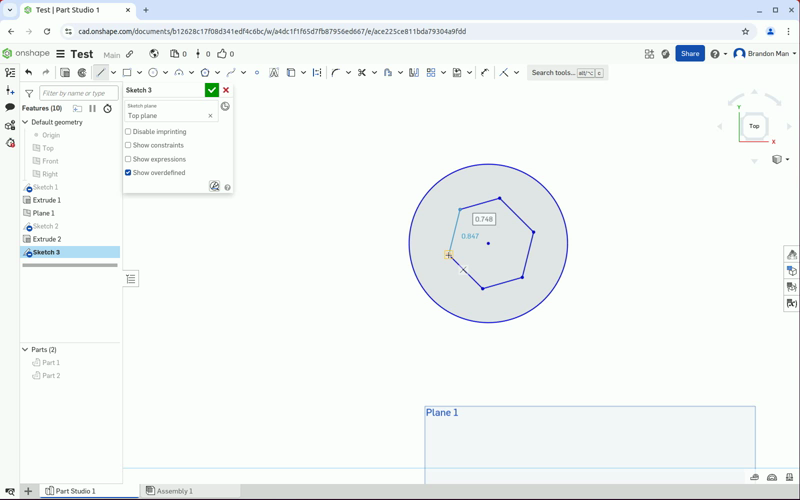
scroll(-6)
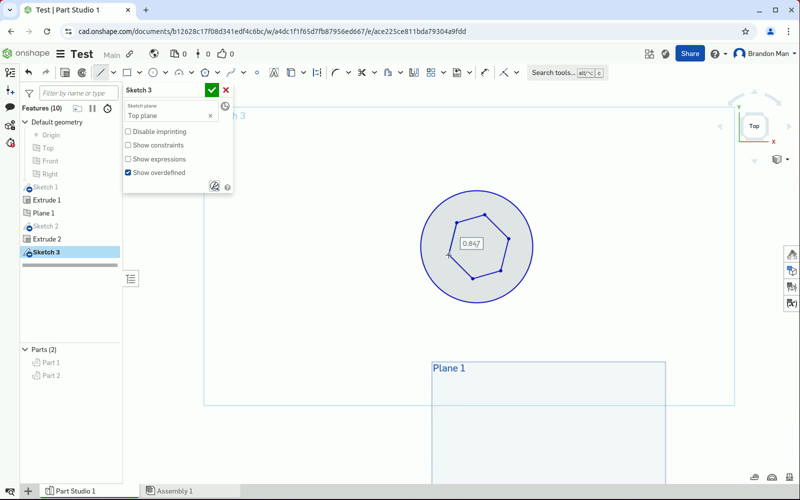
scroll(-6)
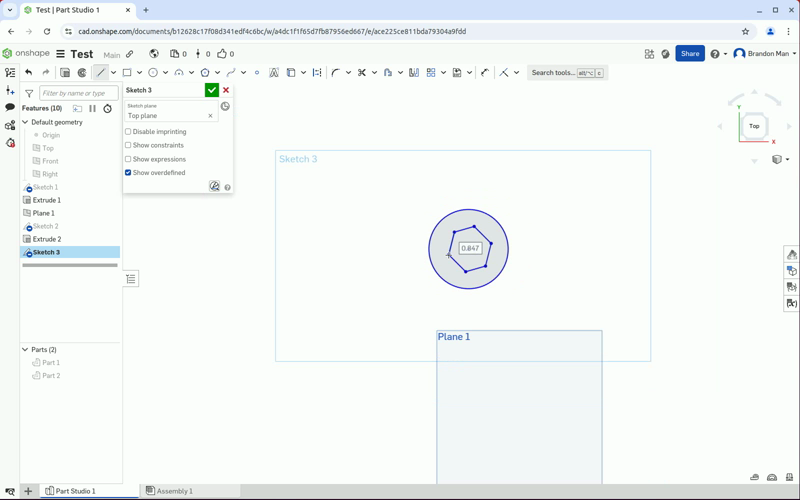
scroll(-6)
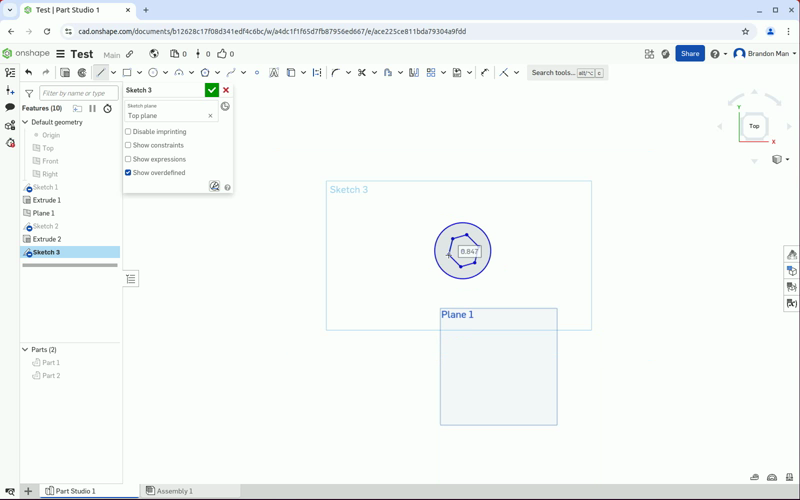
scroll(-6)
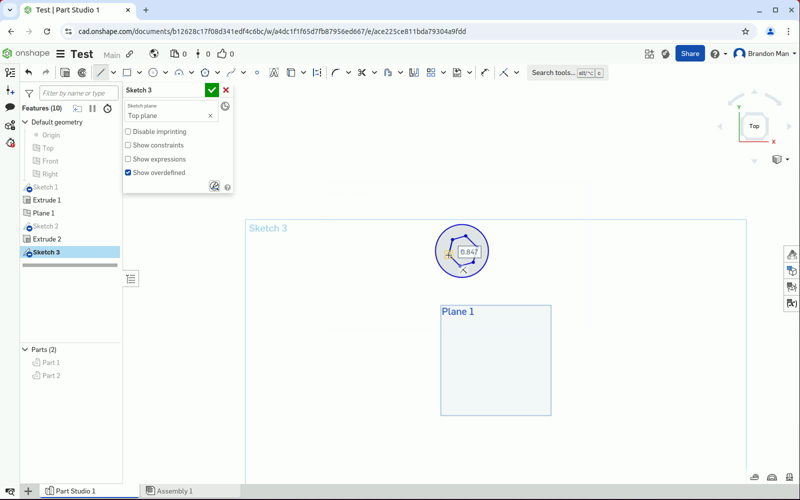
scroll(-6)
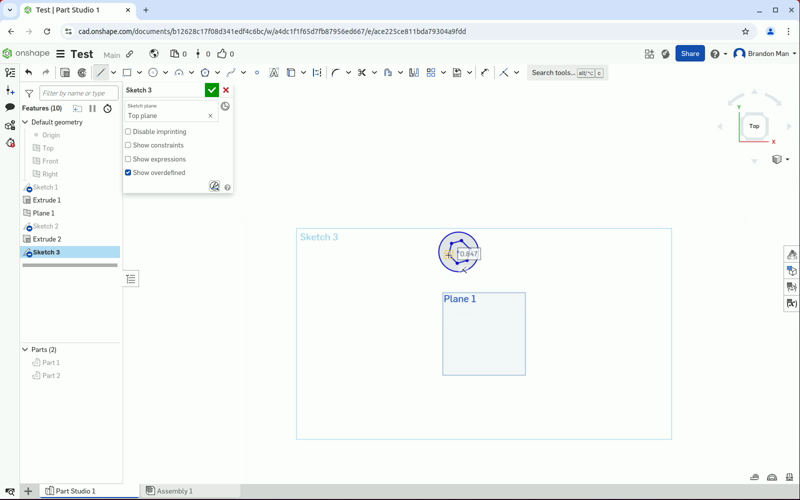
scroll(-6)
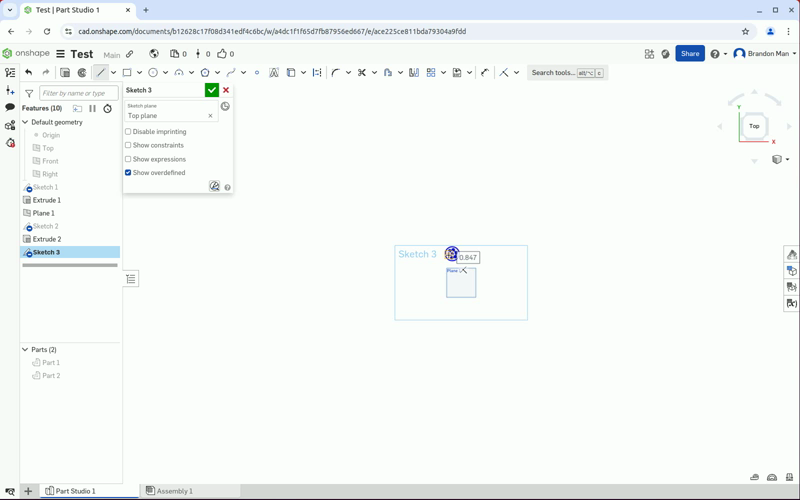
key(esc)
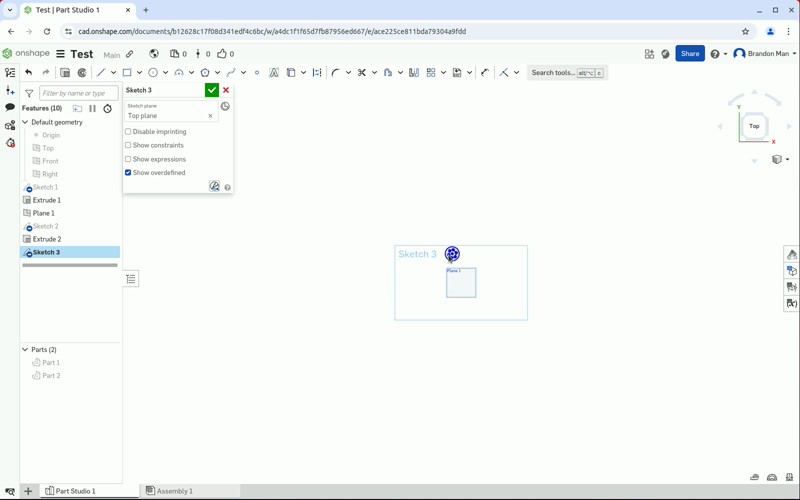
mouse_move(459, 254)
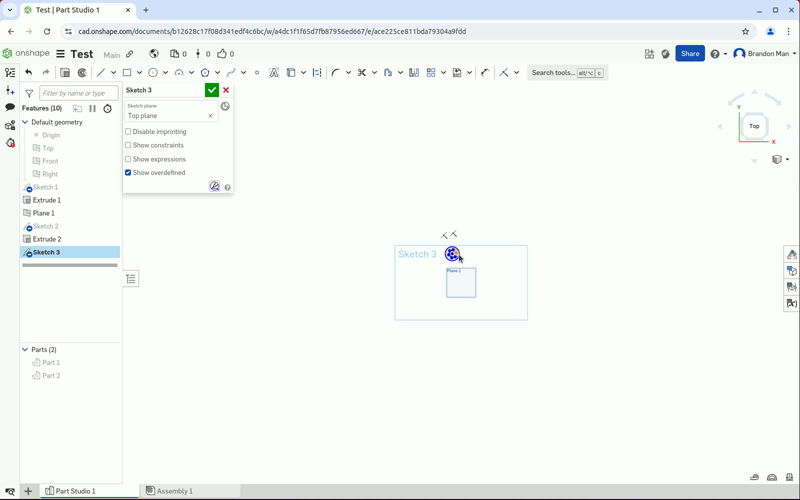
scroll(6)
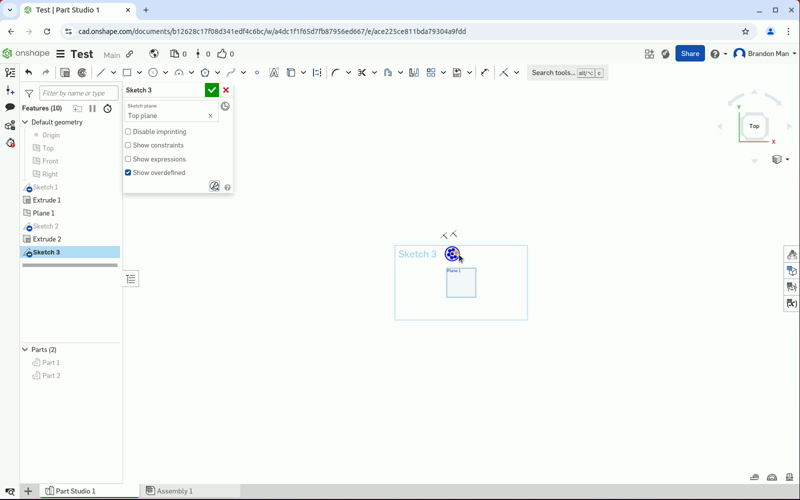
scroll(6)
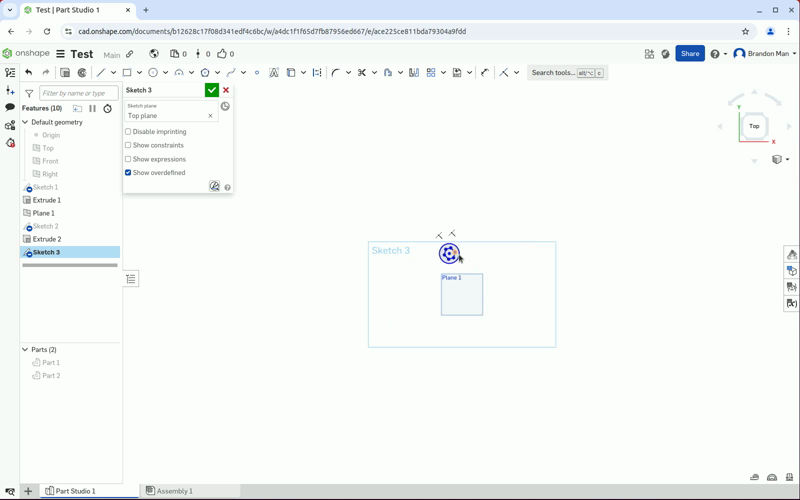
scroll(6)
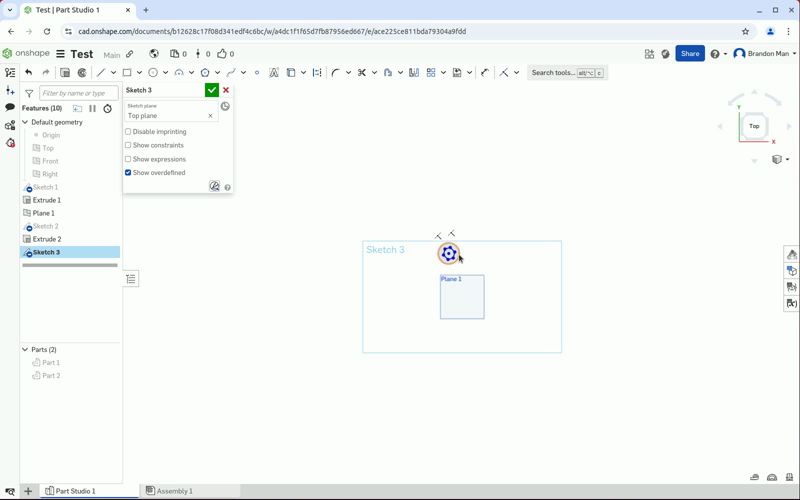
scroll(6)
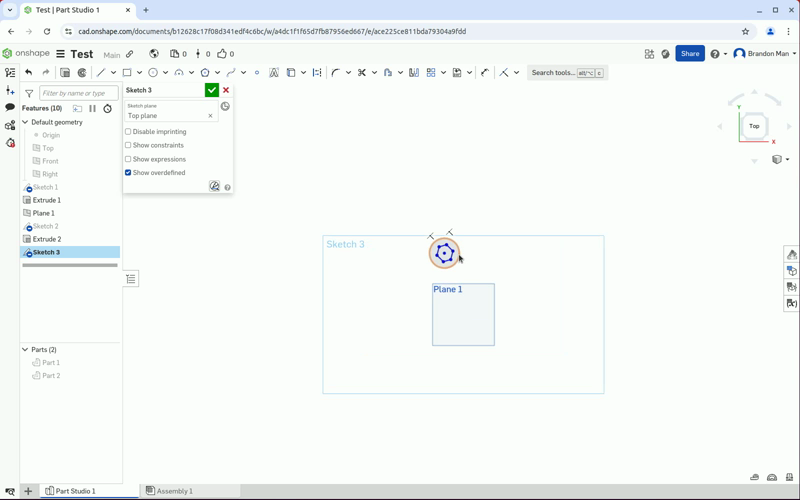
scroll(6)
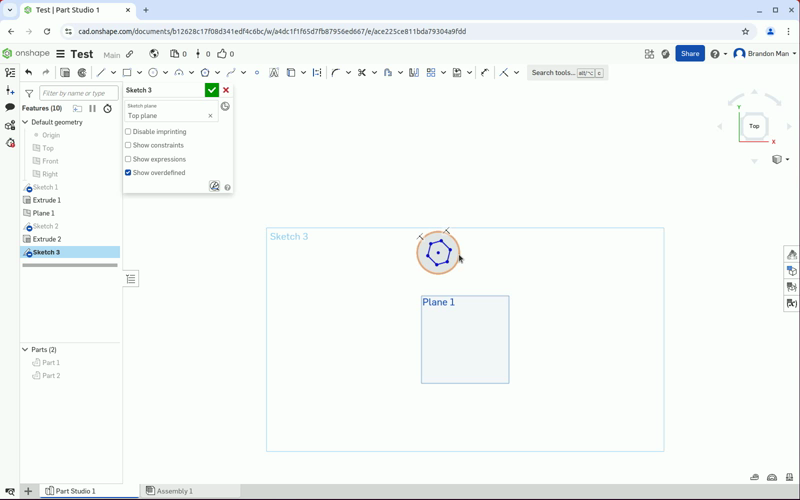
scroll(6)
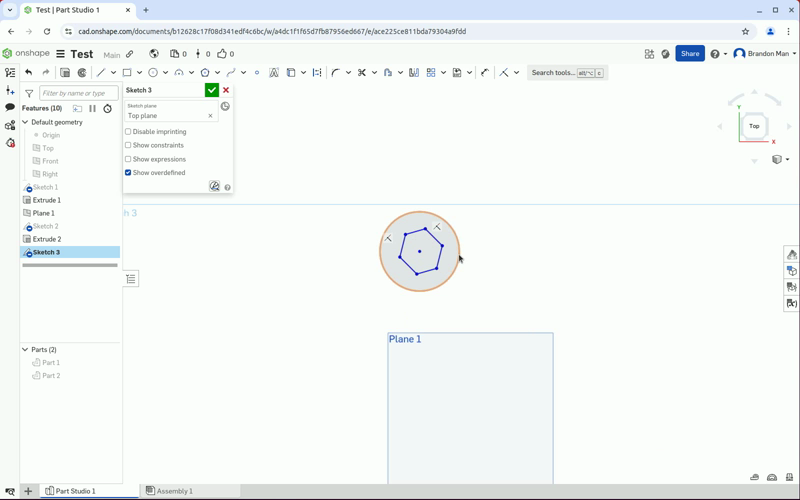
scroll(6)
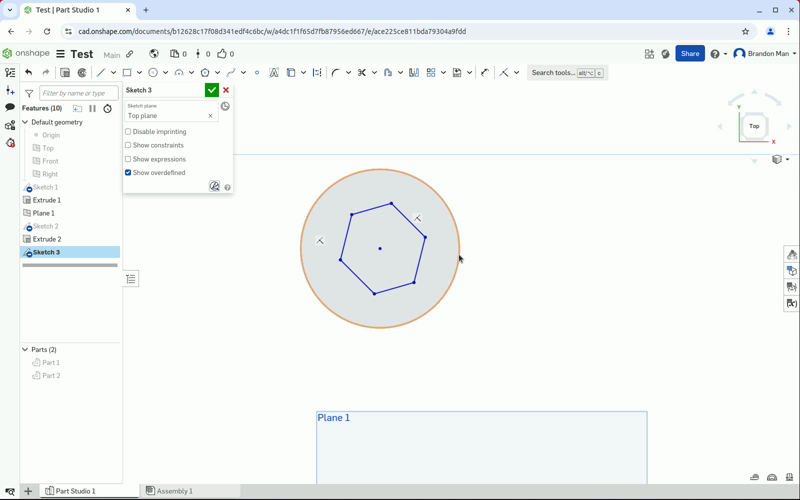
click(459, 254)
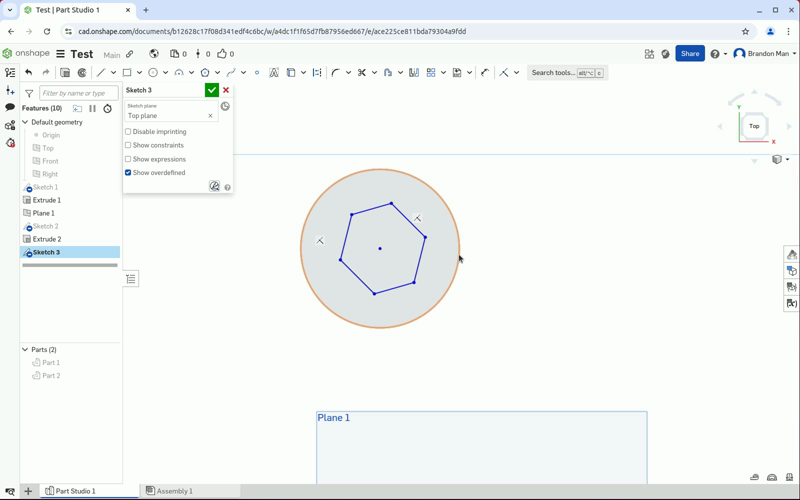
scroll(-6)
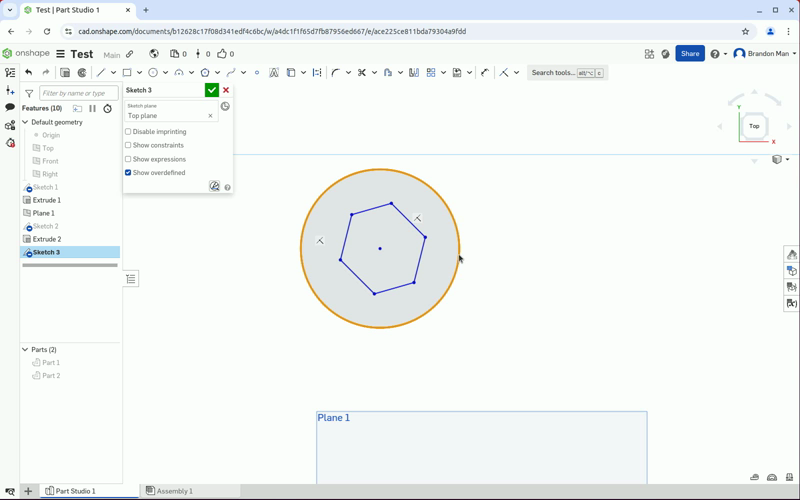
scroll(-6)
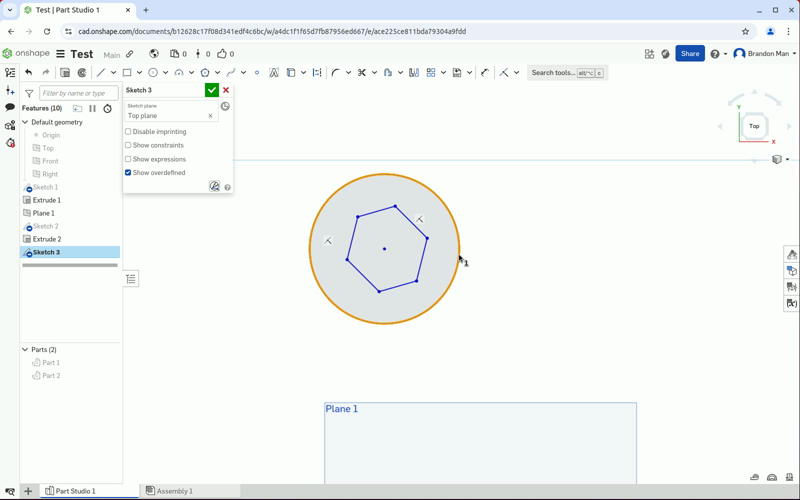
scroll(-6)
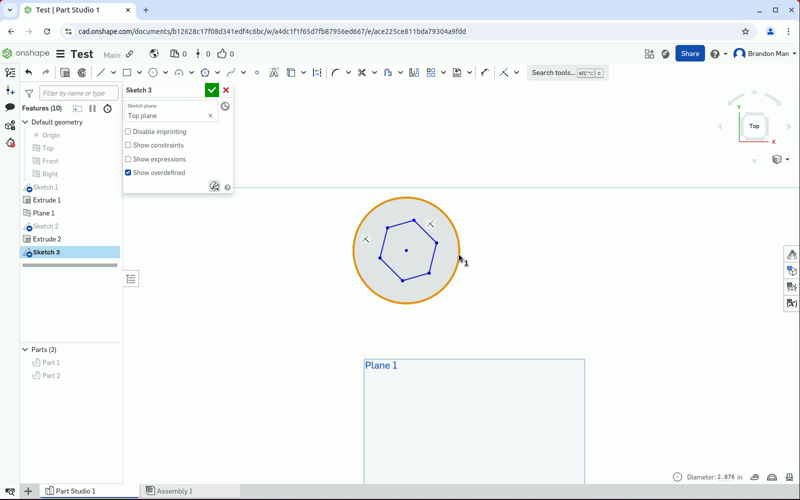
scroll(-6)
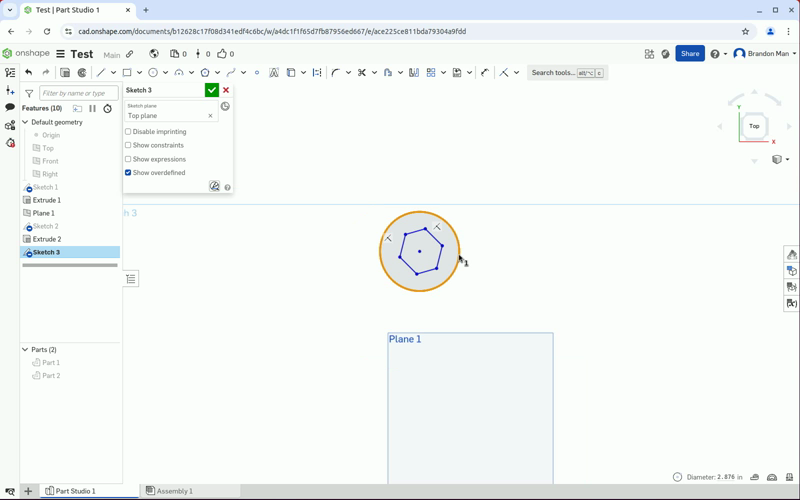
scroll(-6)
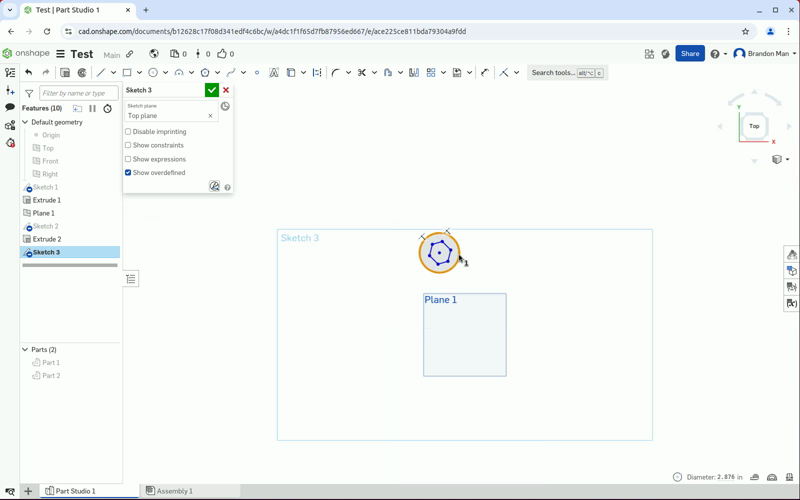
scroll(-6)
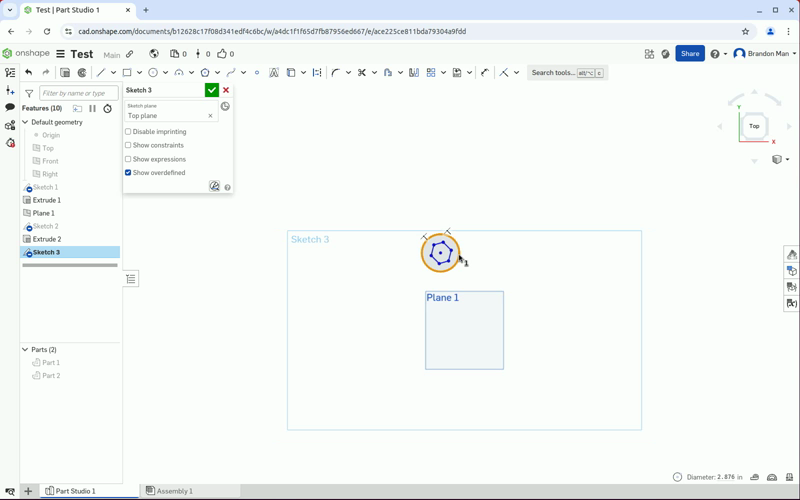
scroll(-6)
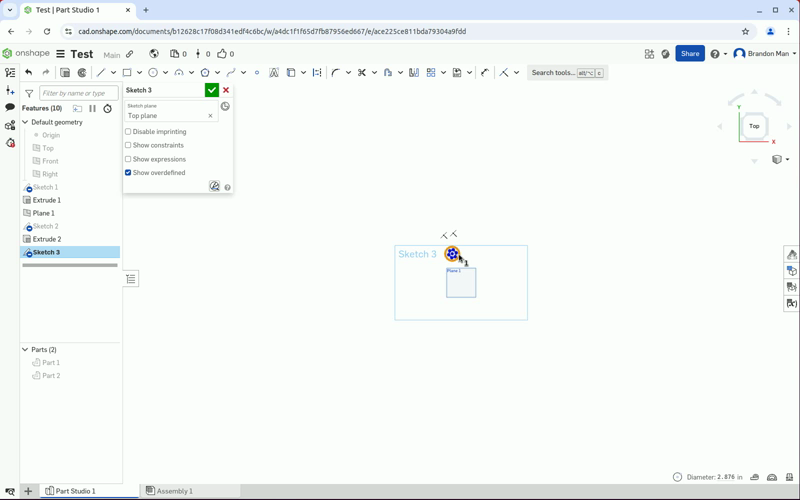
mouse_move(73, 352)
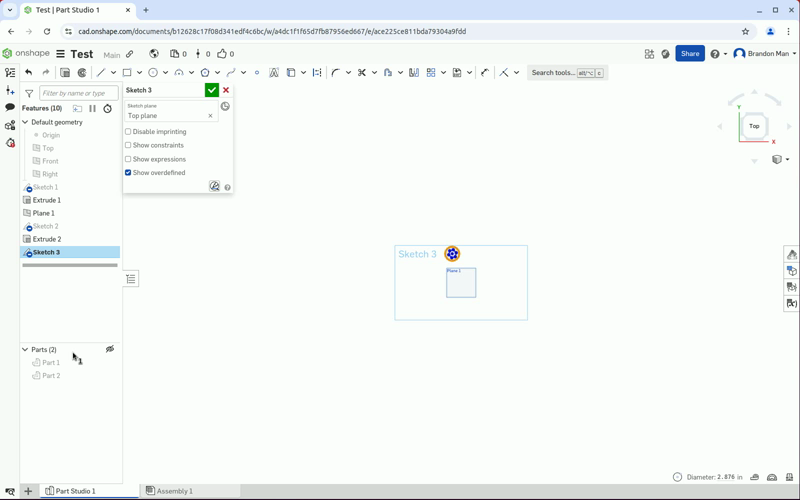
key(shift+y)
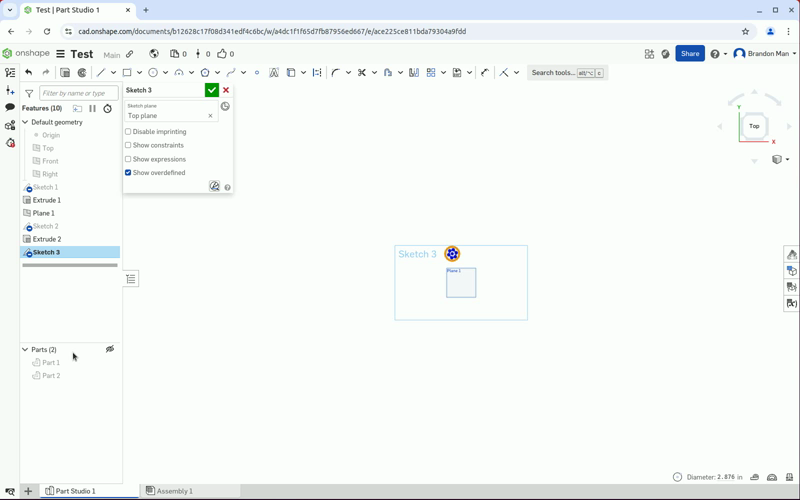
key(shift+e)
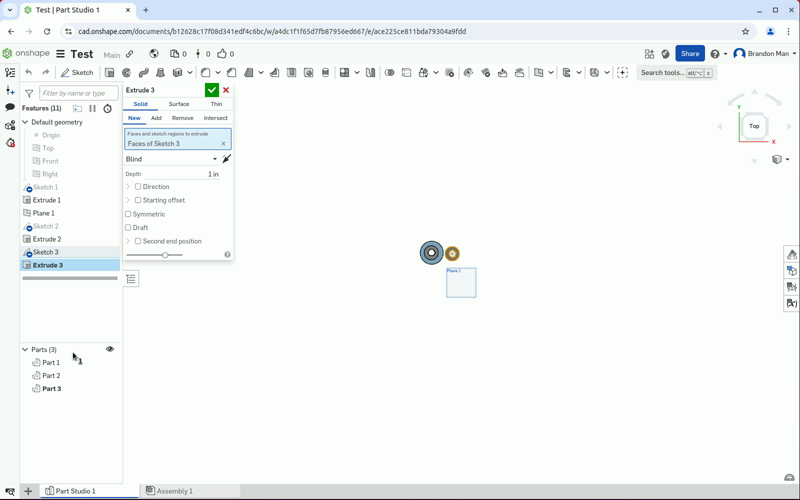
mouse_move(143, 106)
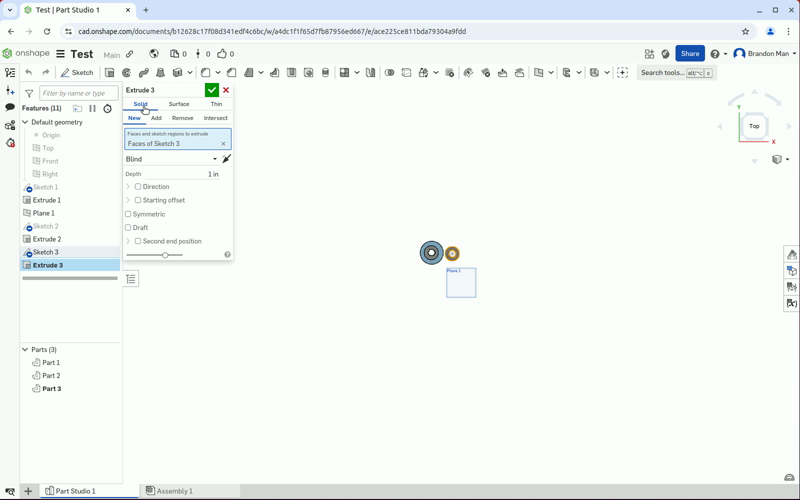
click(143, 106)
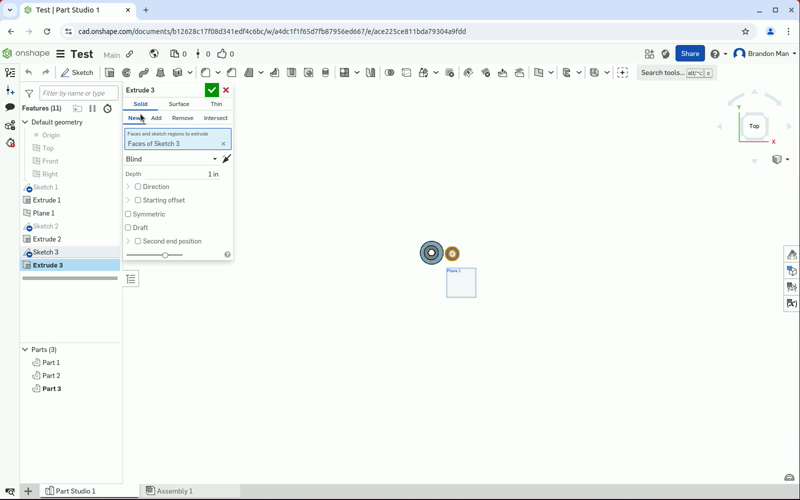
mouse_move(137, 120)
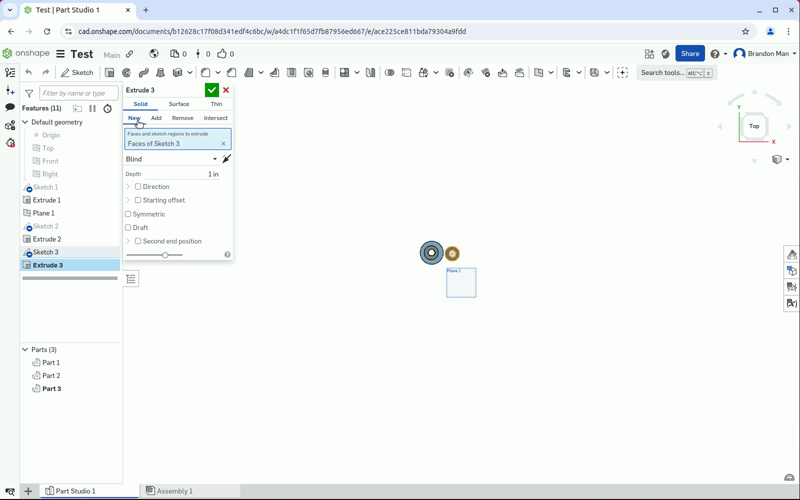
click(137, 120)
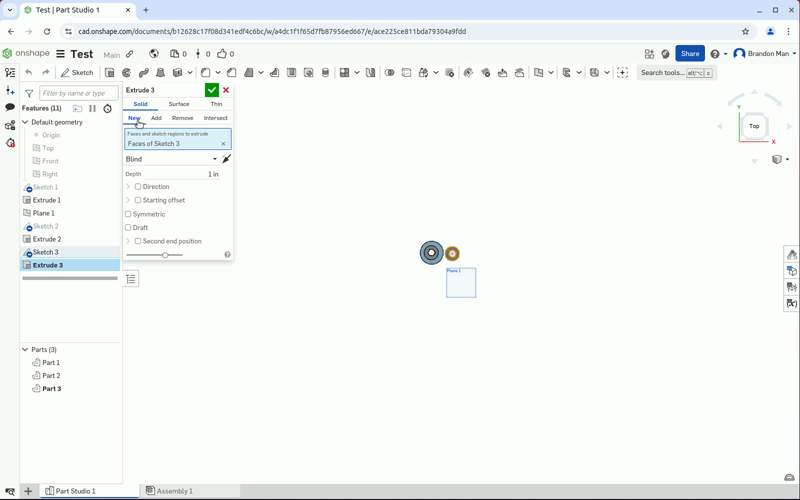
key(tab, 4)
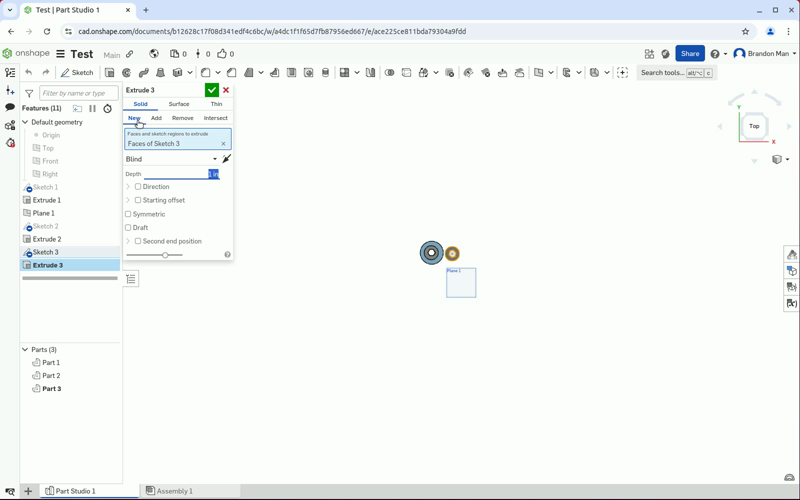
text(0.481)
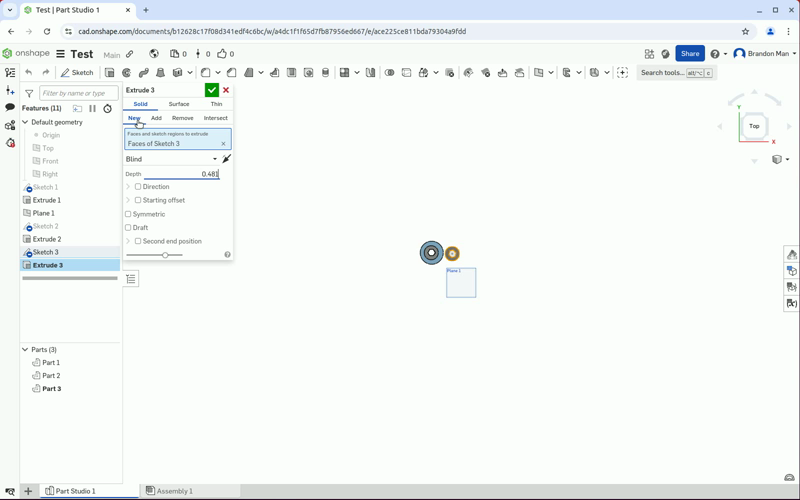
key(enter)
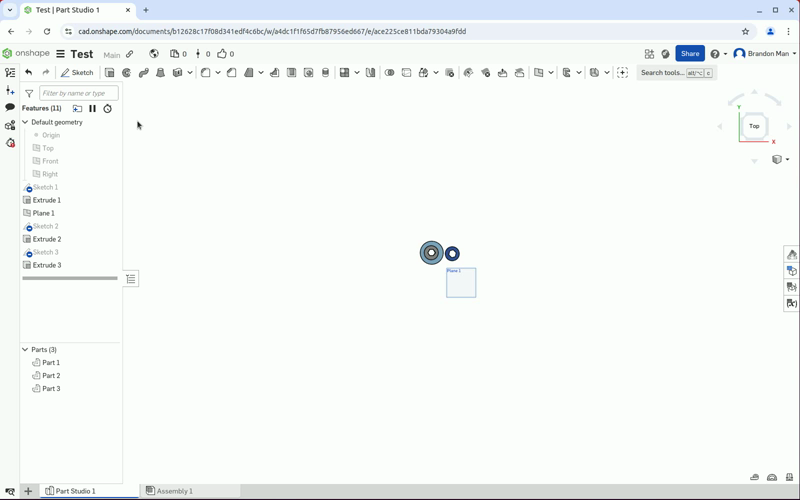
key(shift+h)
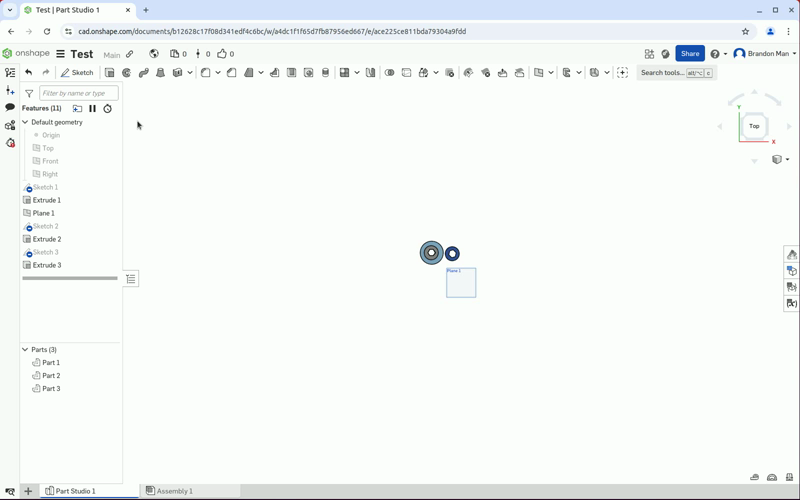
key(shift+h)
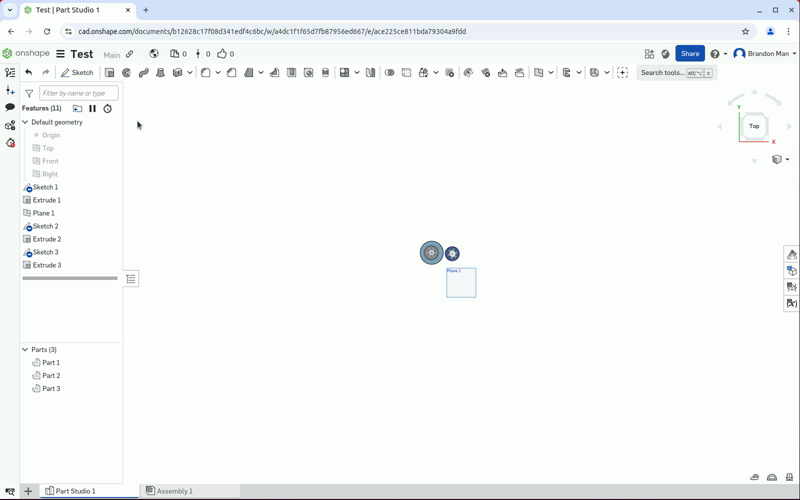
key(shift+7)
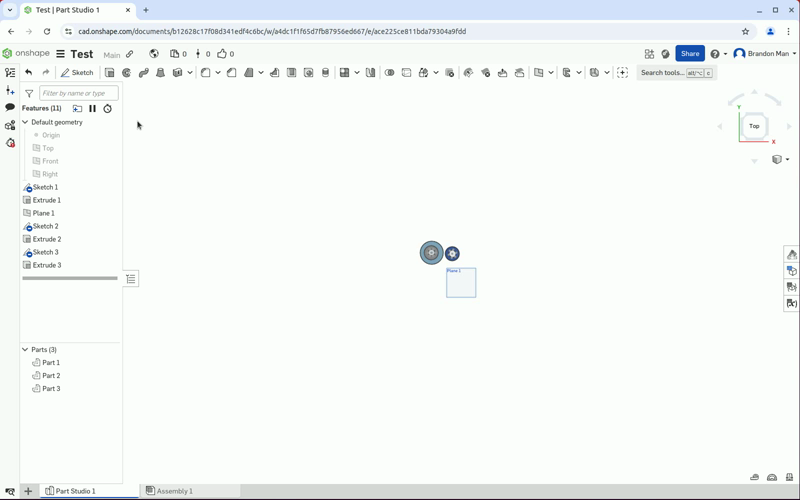
key(up, 3)
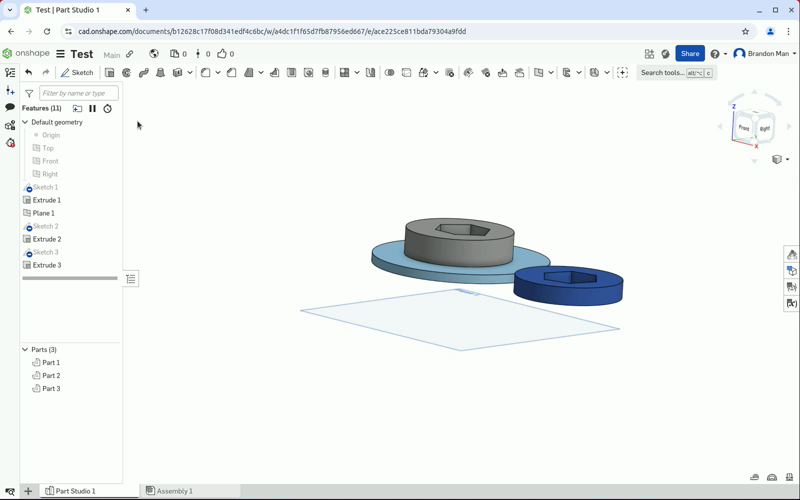
key(left, 3)
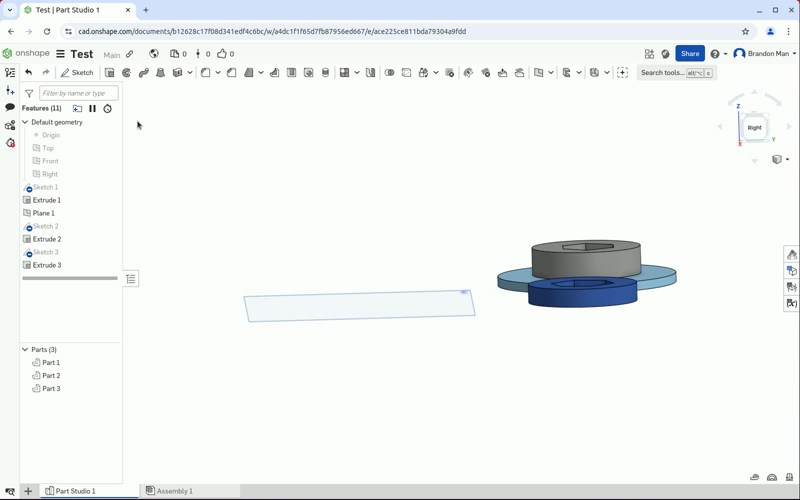
key(right, 3)
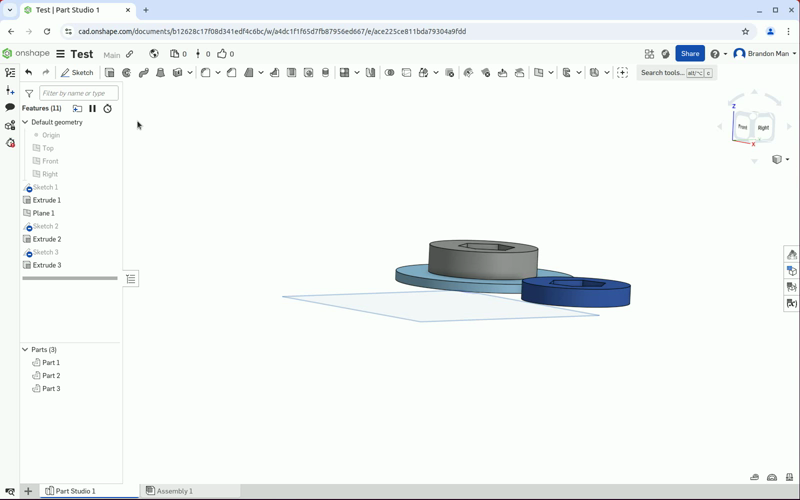
key(down, 3)
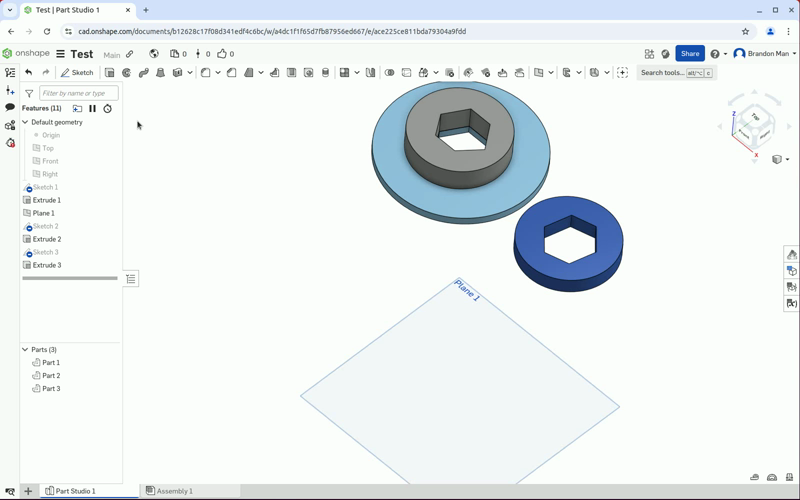
mouse_move(73, 189)
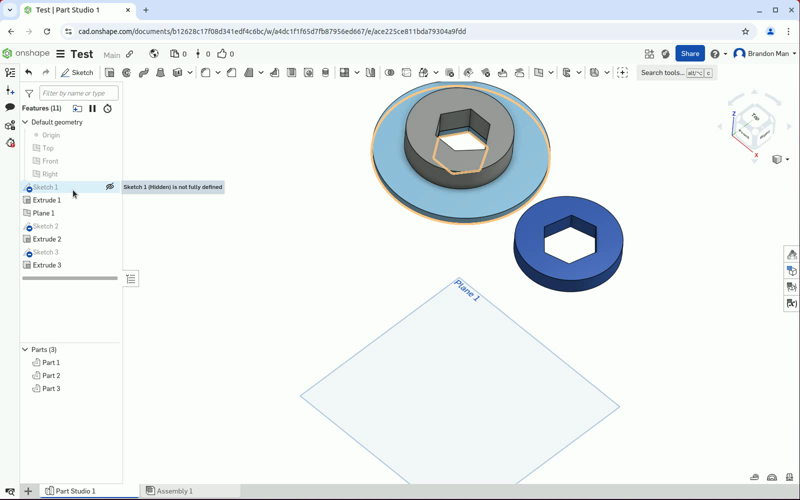
click(73, 189)